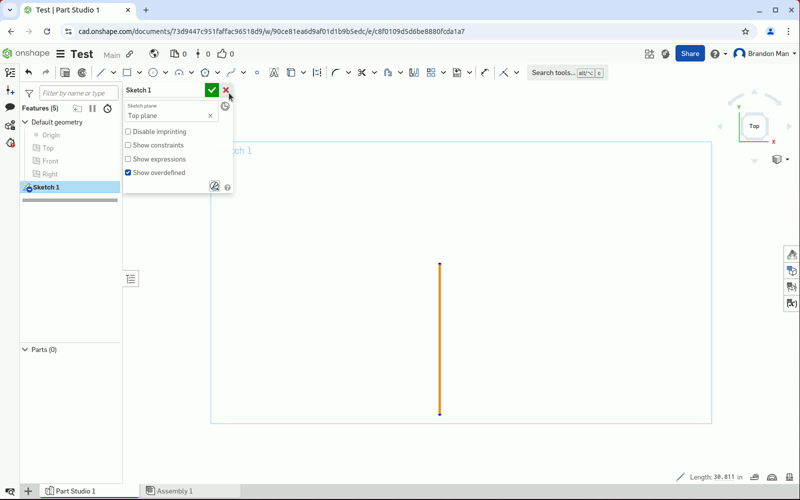
key(shift+h)
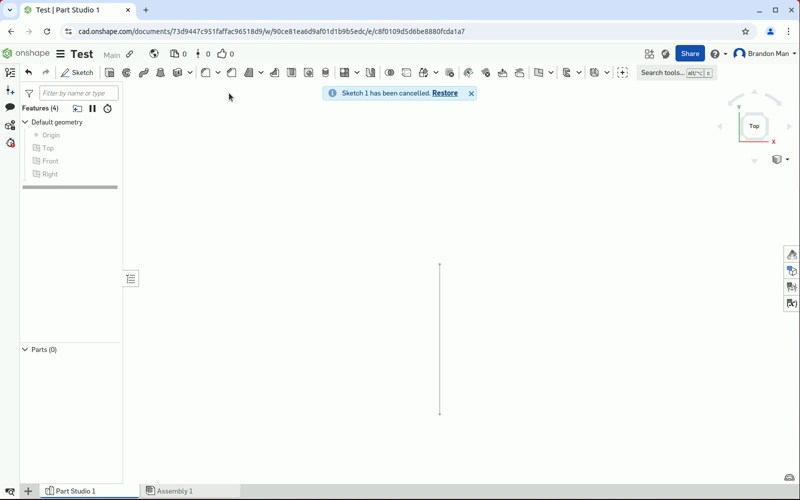
mouse_move(73, 352)
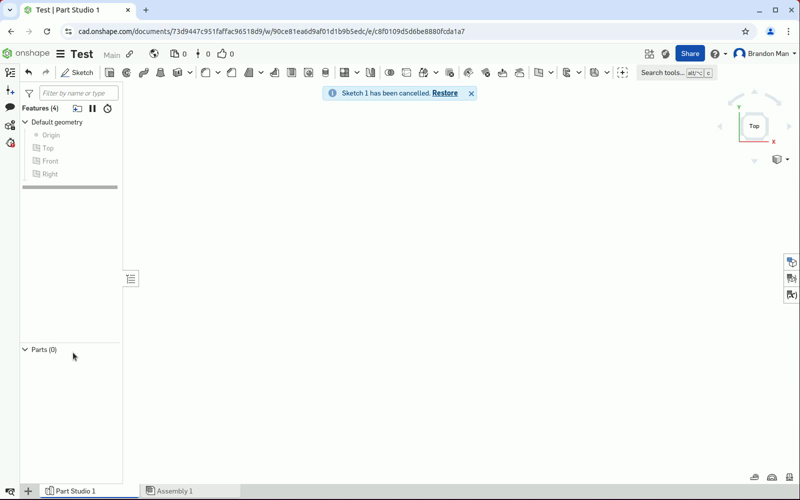
key(y)
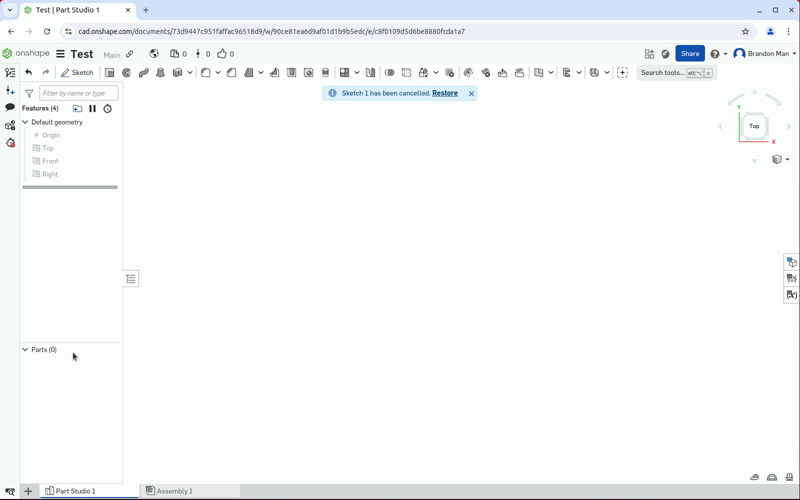
key(shift+p)
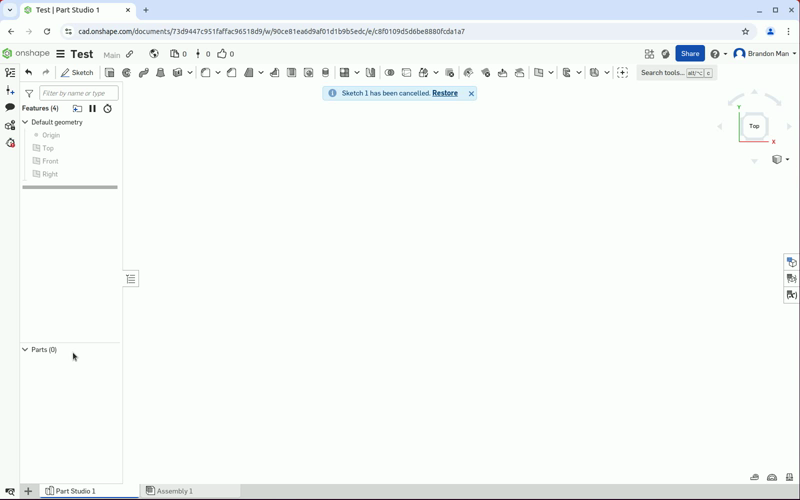
key(space)
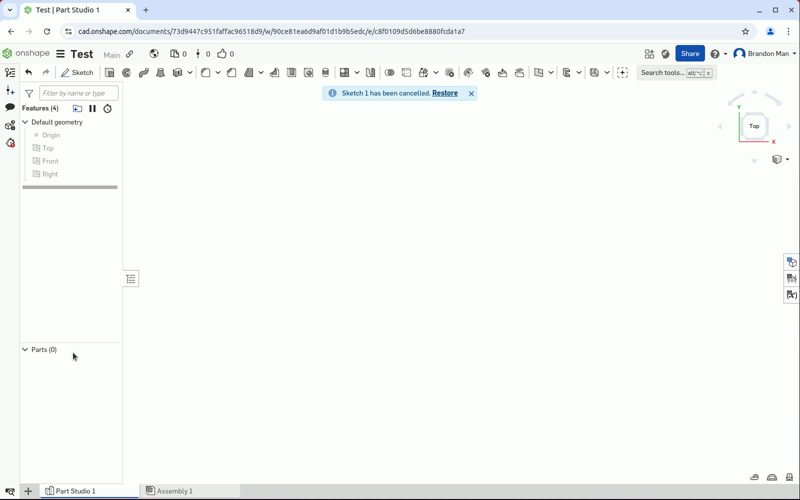
key_down(shift)
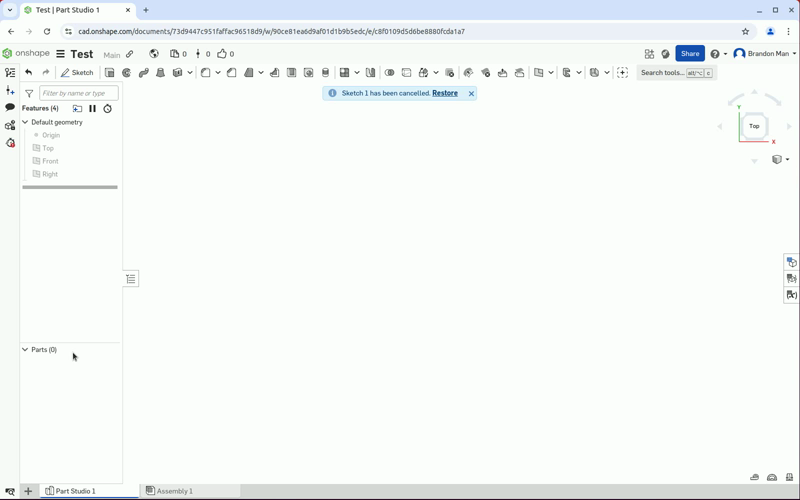
key(up)
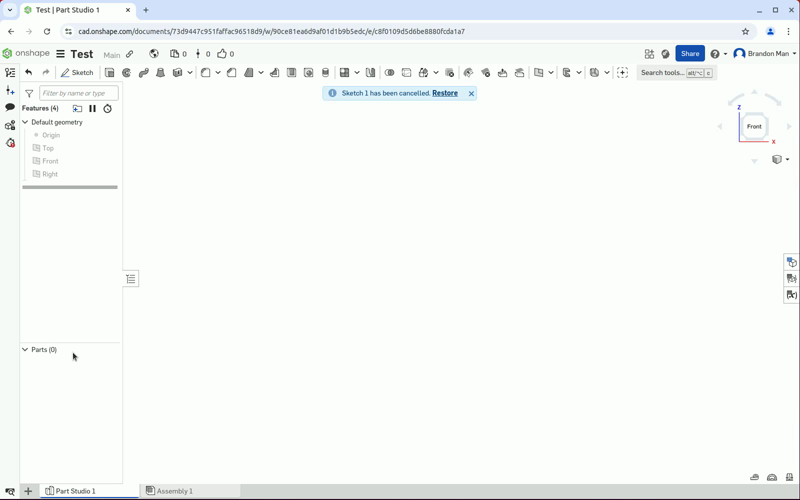
key_up(shift)
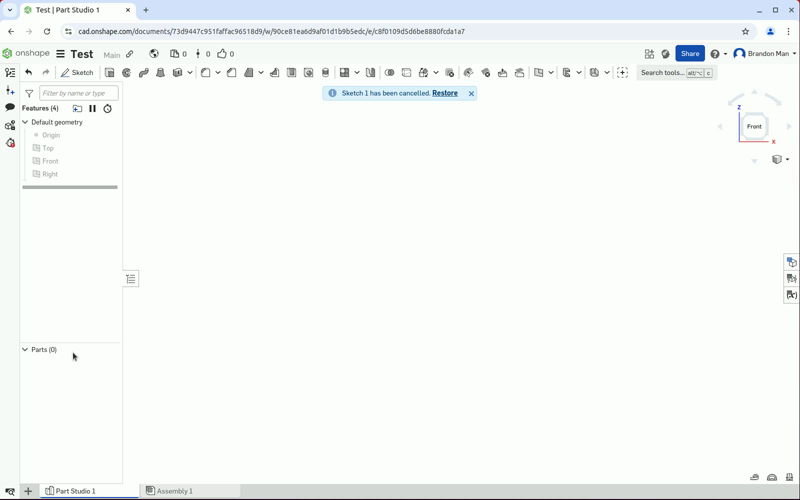
mouse_move(73, 352)
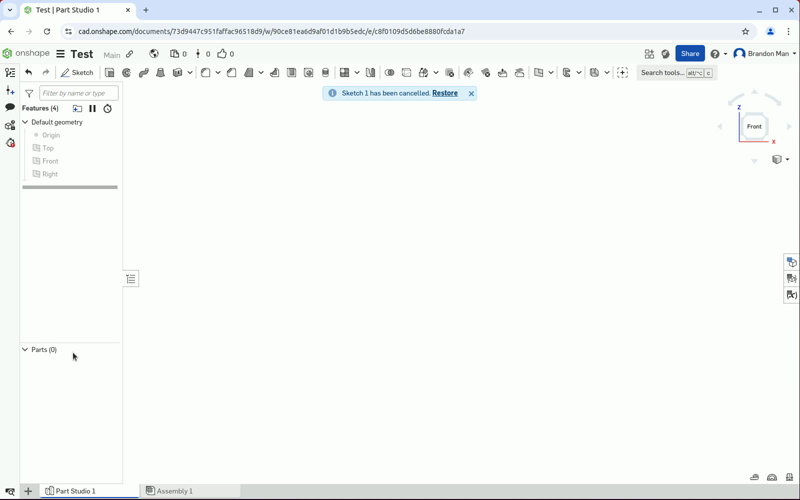
key(shift+y)
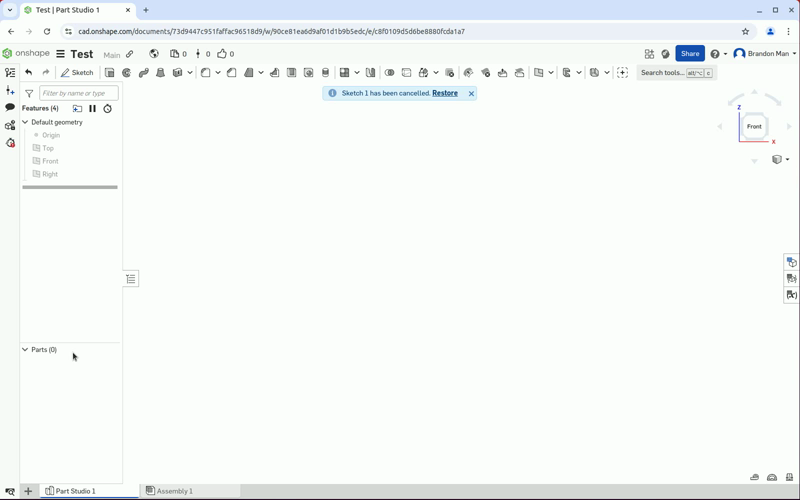
key(shift+s)
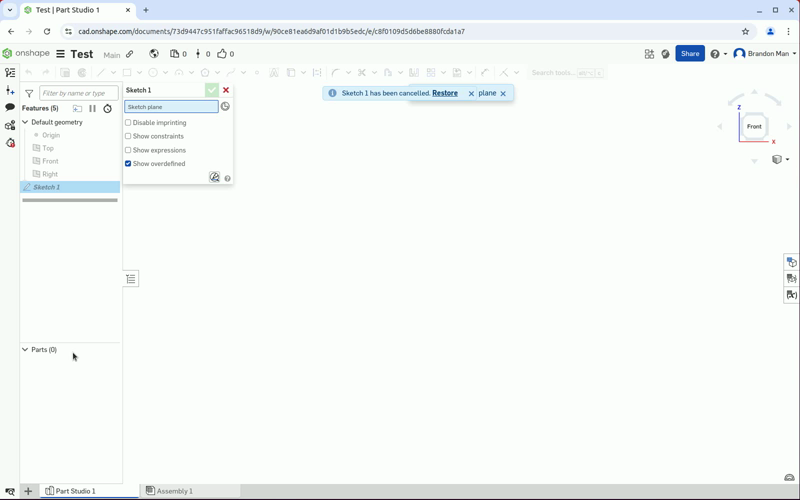
mouse_move(73, 163)
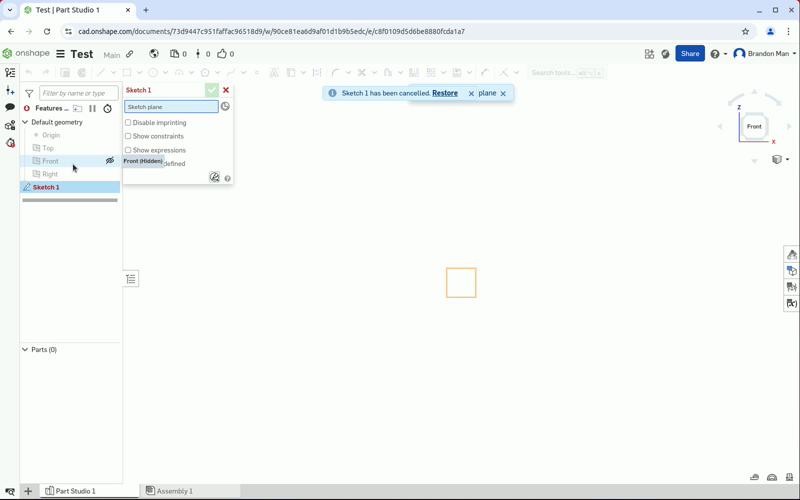
click(73, 163)
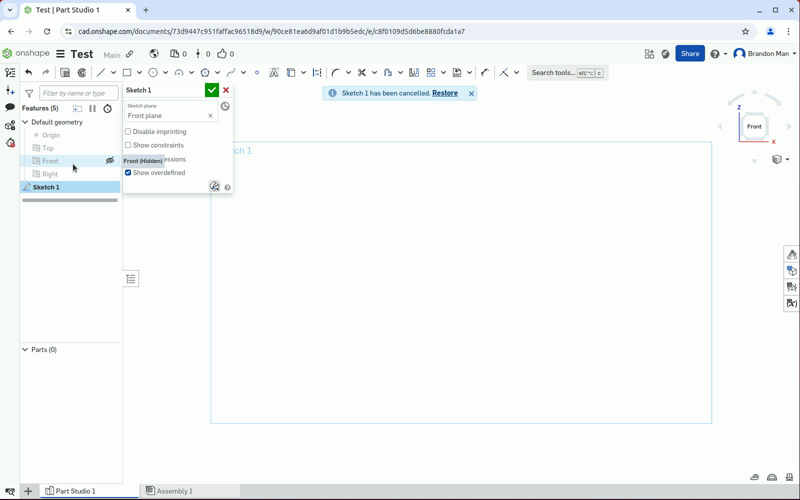
mouse_move(73, 352)
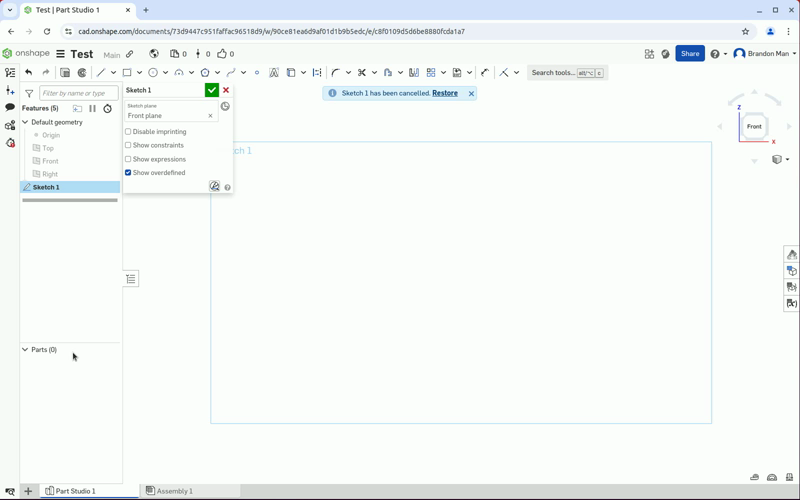
key(y)
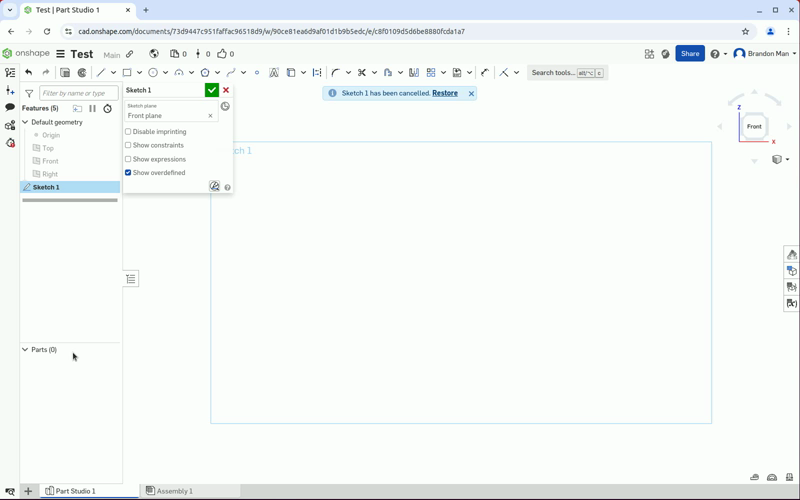
key(l)
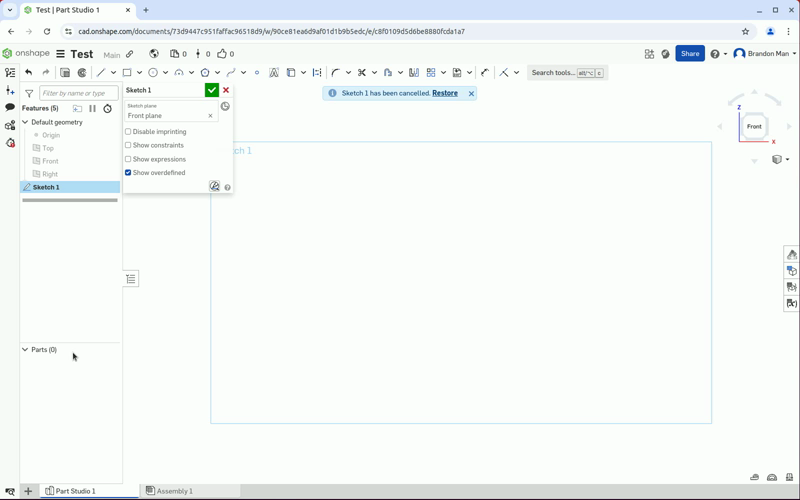
key_down(shift)
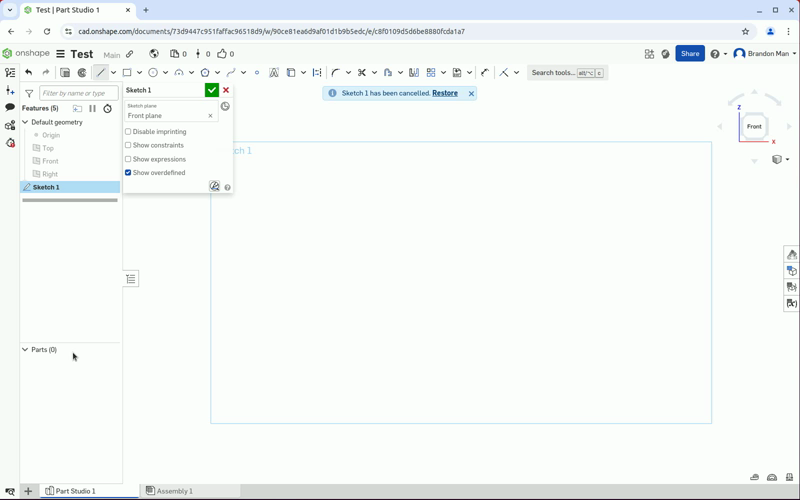
mouse_move(450, 287)
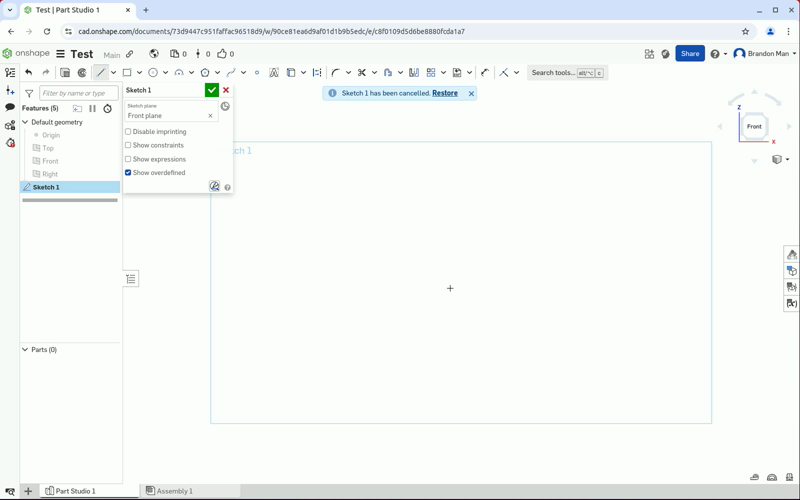
click(450, 287)
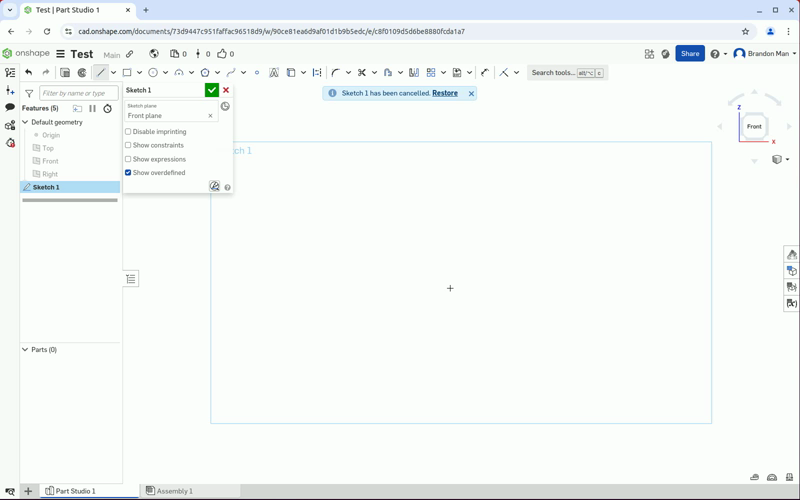
key_up(shift)
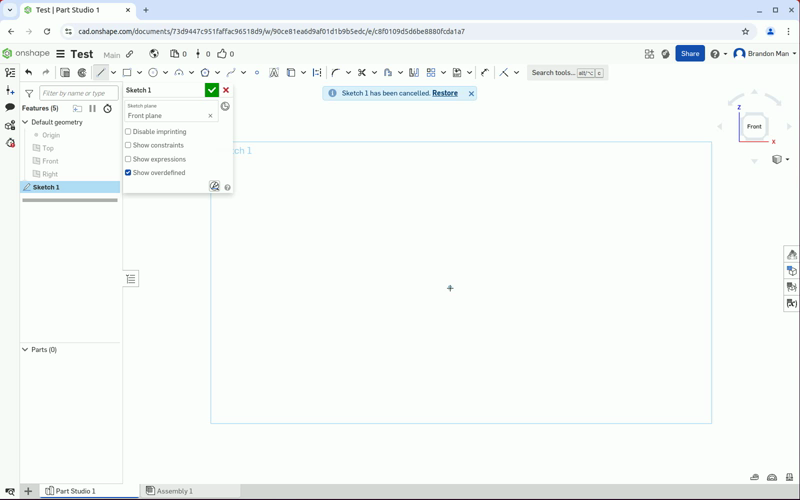
key_down(shift)
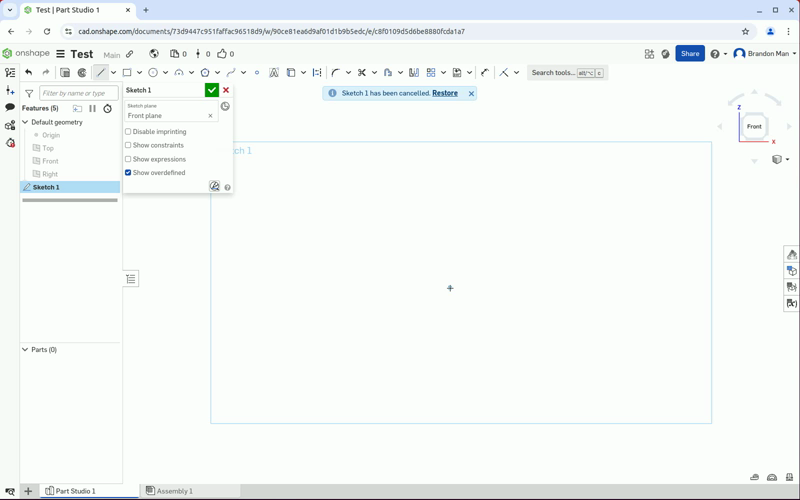
mouse_move(480, 287)
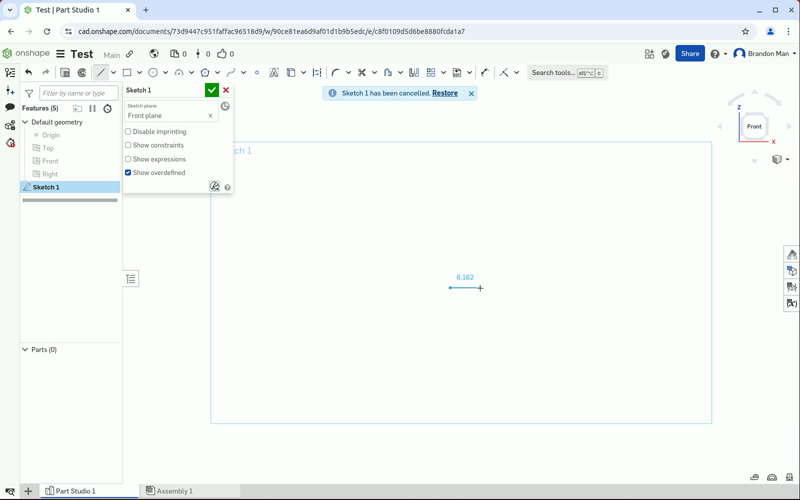
mouse_move(451, 309)
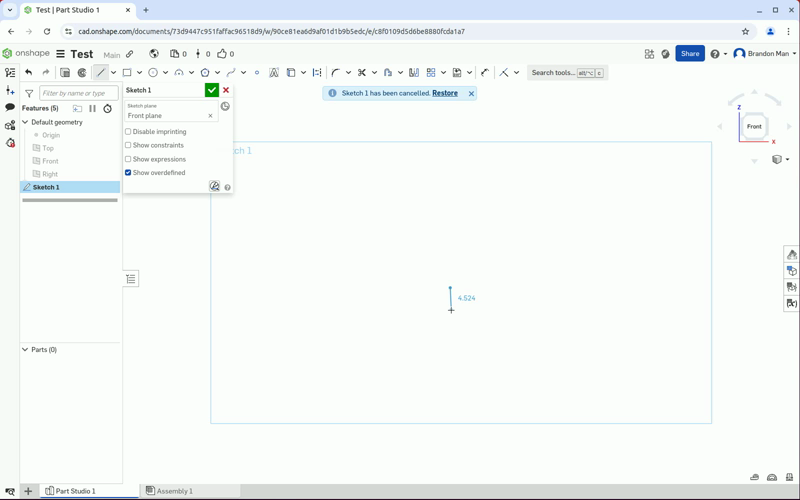
click(451, 309)
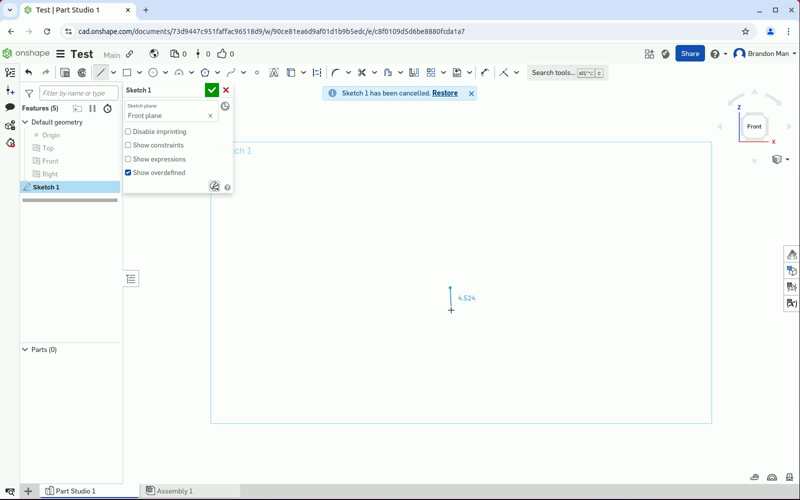
key_up(shift)
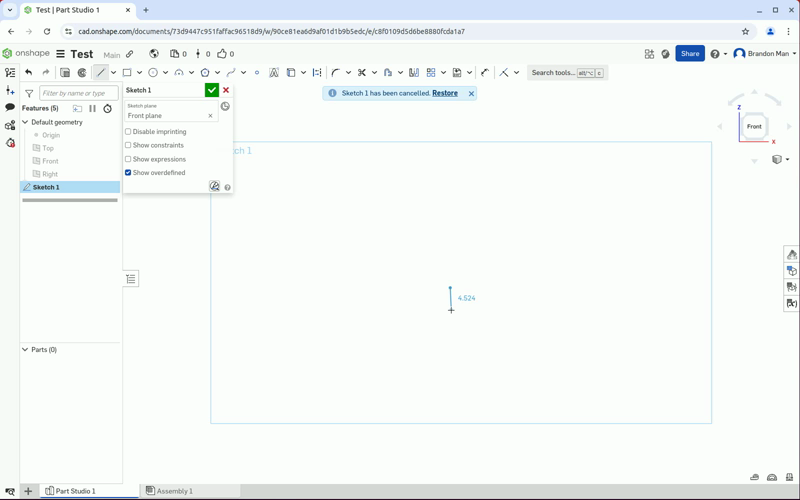
key_down(shift)
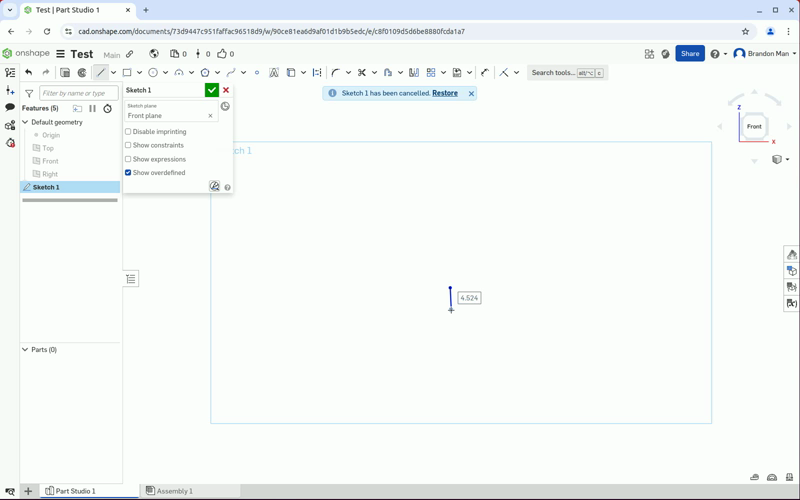
mouse_move(481, 309)
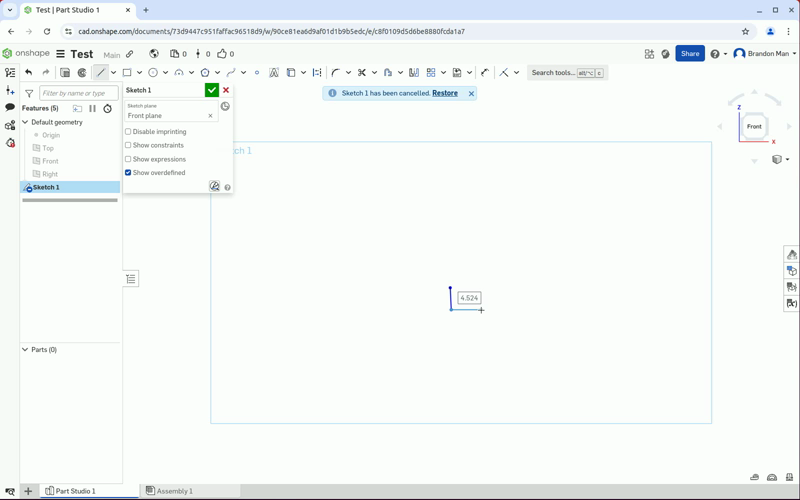
mouse_move(471, 309)
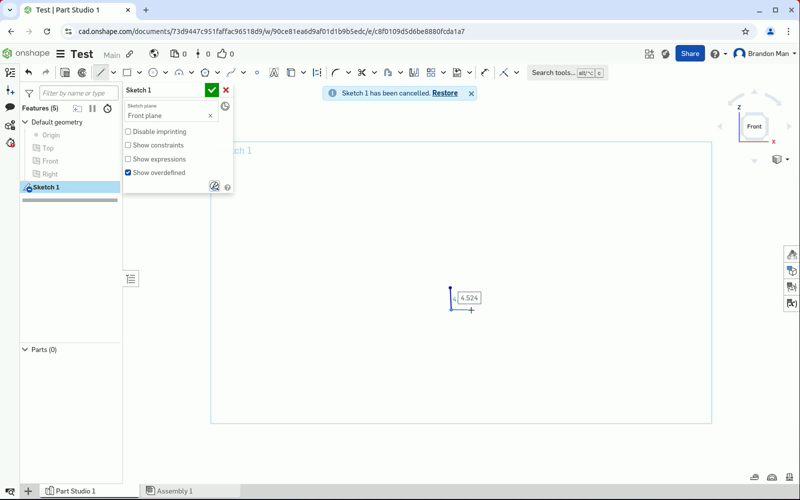
click(471, 309)
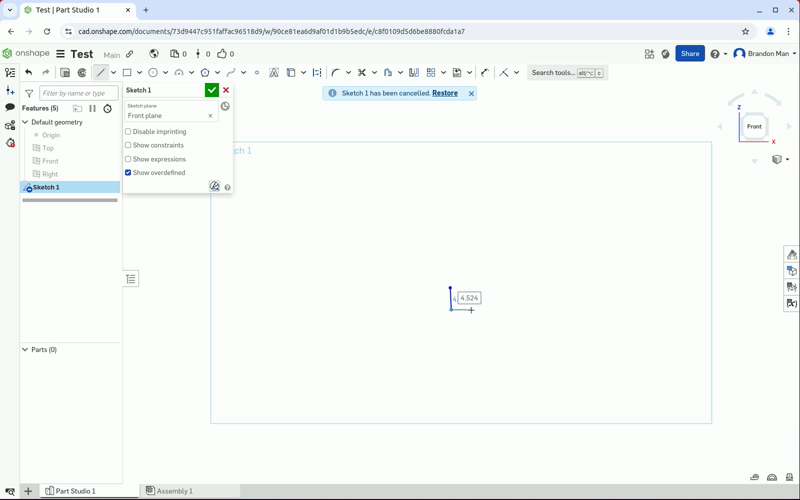
key_up(shift)
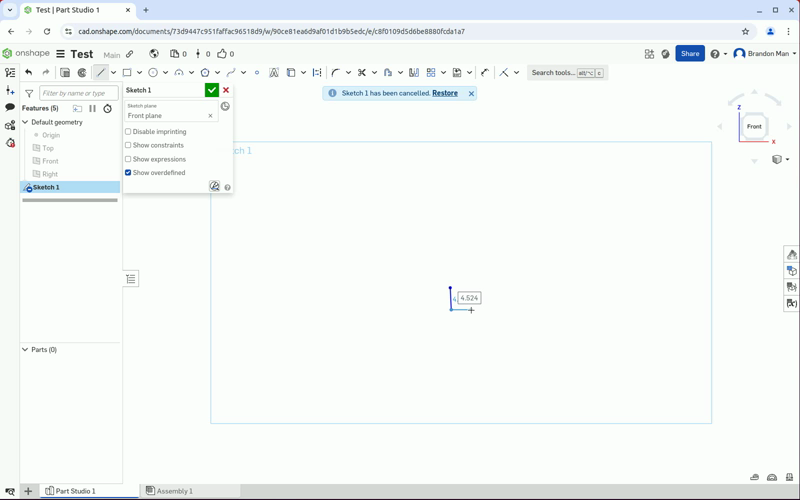
key_down(shift)
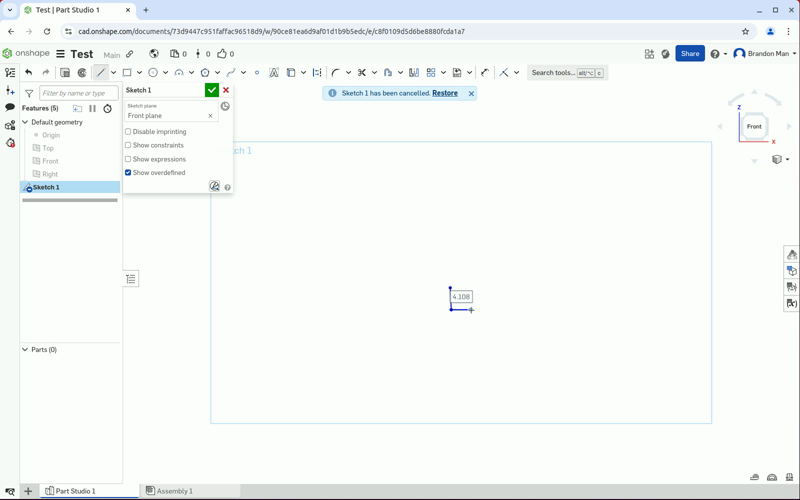
mouse_move(501, 309)
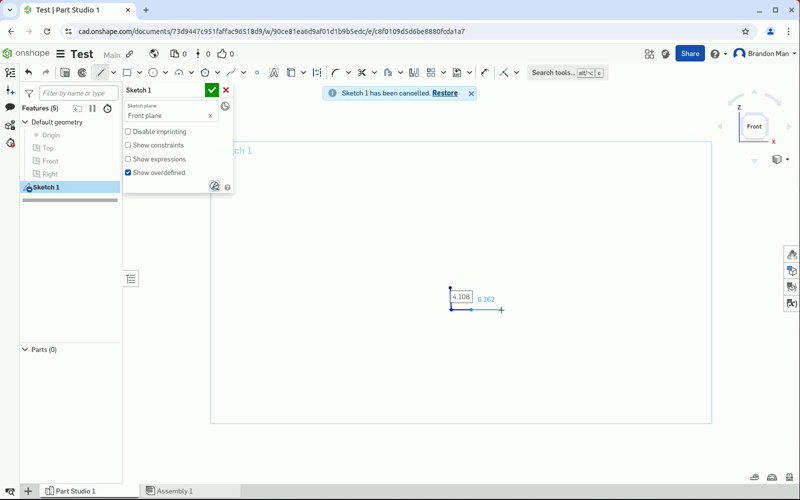
mouse_move(471, 266)
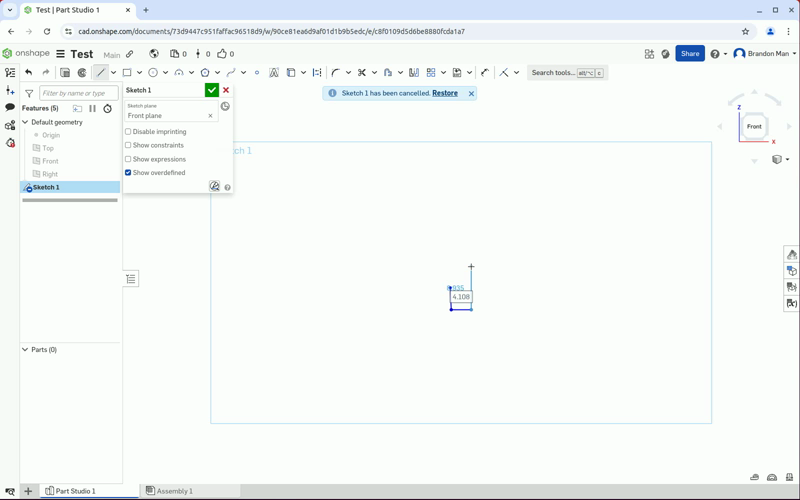
click(471, 266)
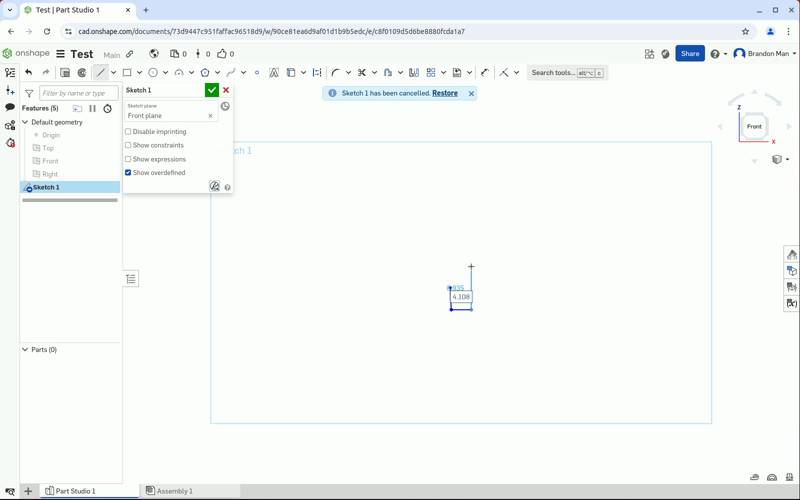
key_up(shift)
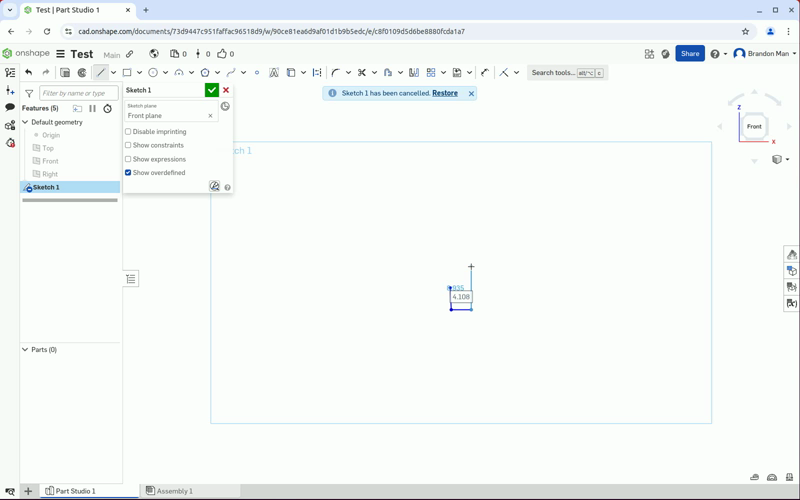
key_down(shift)
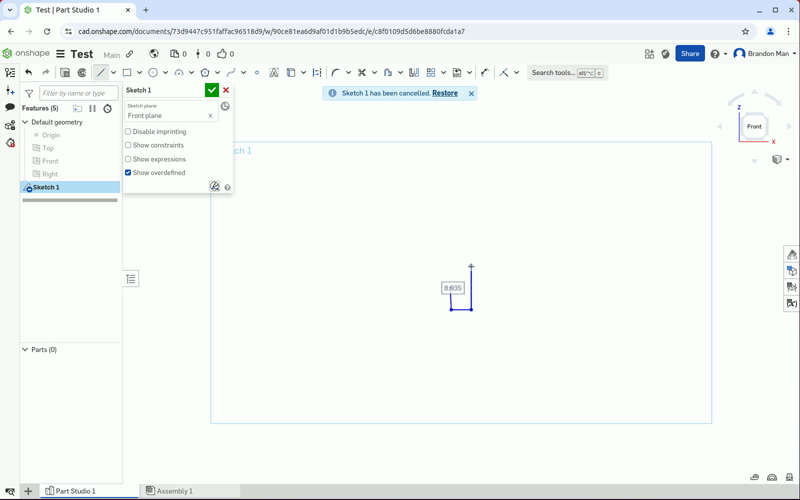
mouse_move(501, 266)
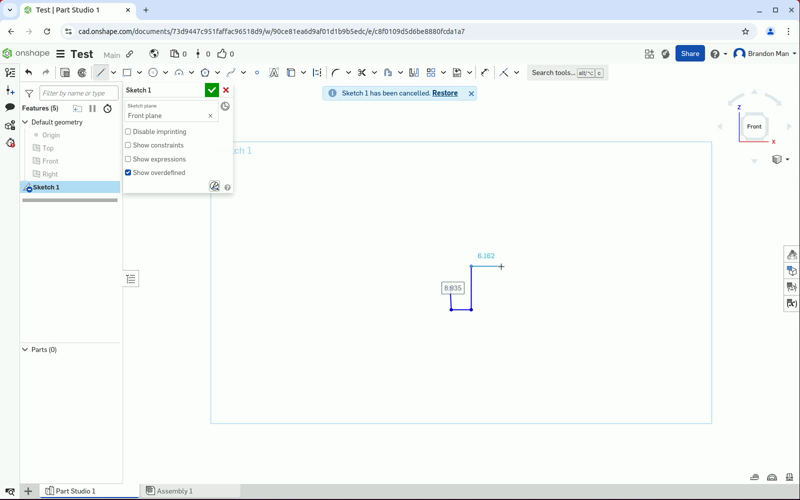
mouse_move(467, 252)
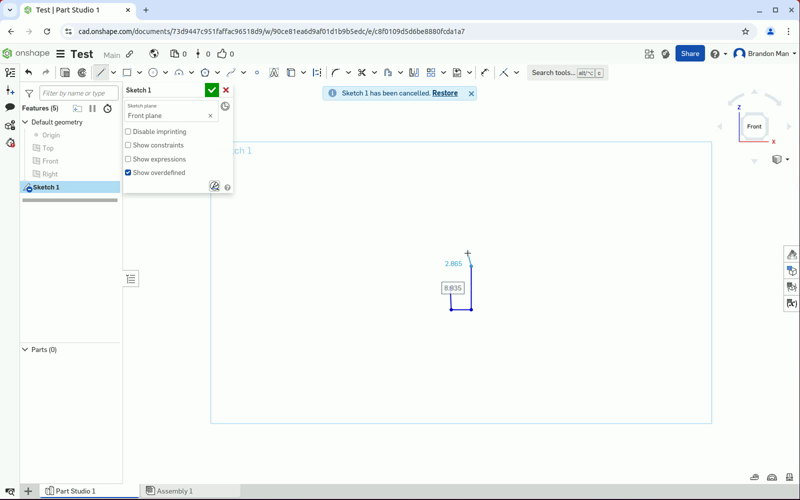
click(467, 252)
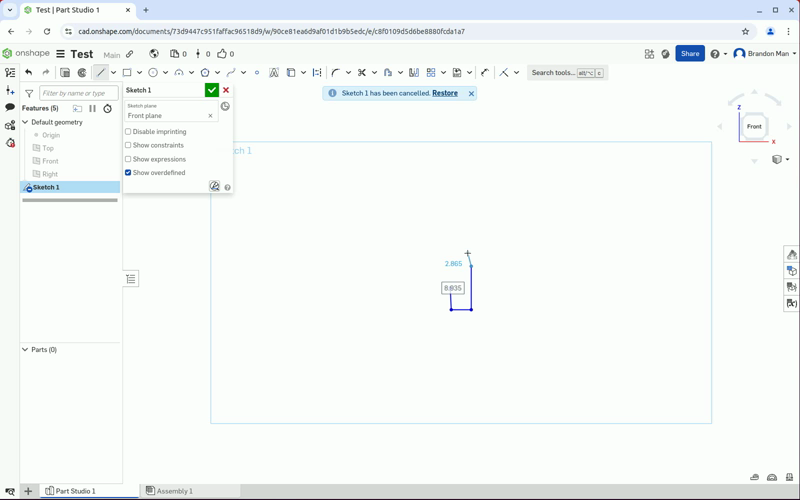
key_up(shift)
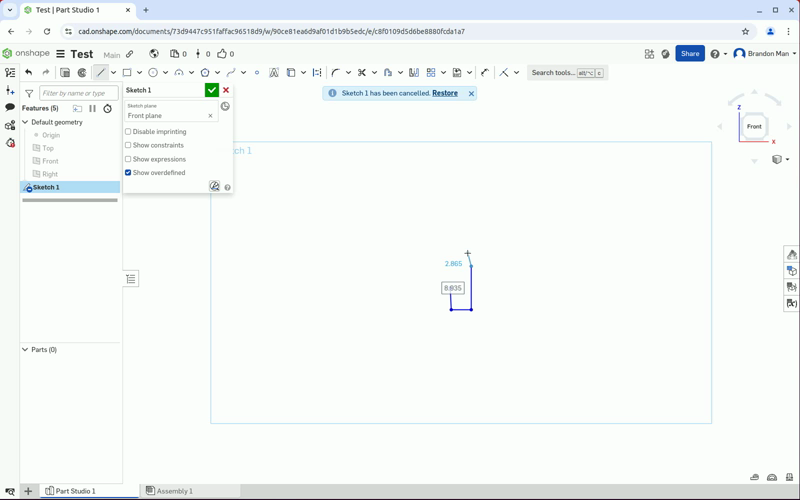
key_down(shift)
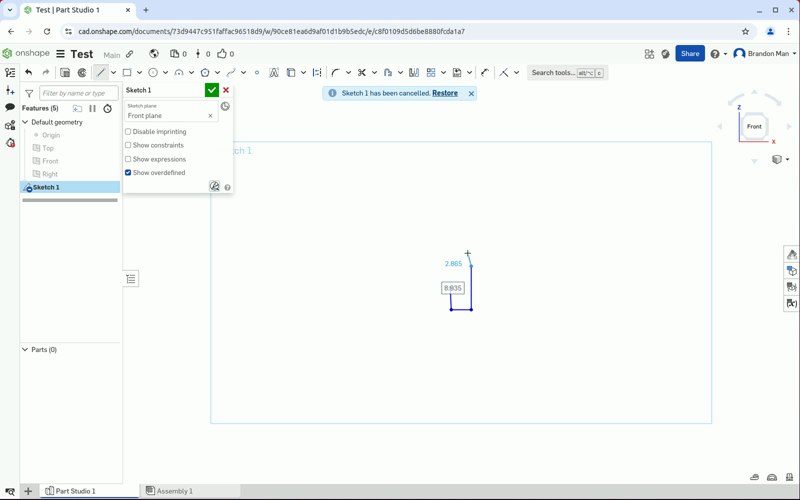
mouse_move(497, 252)
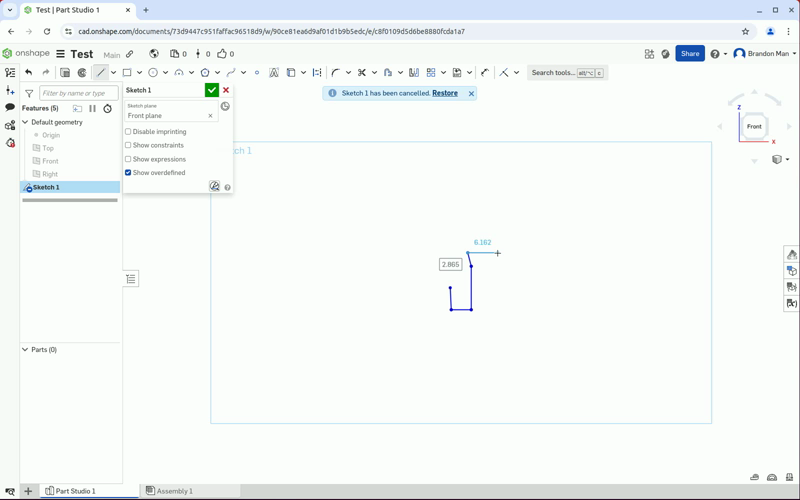
mouse_move(470, 240)
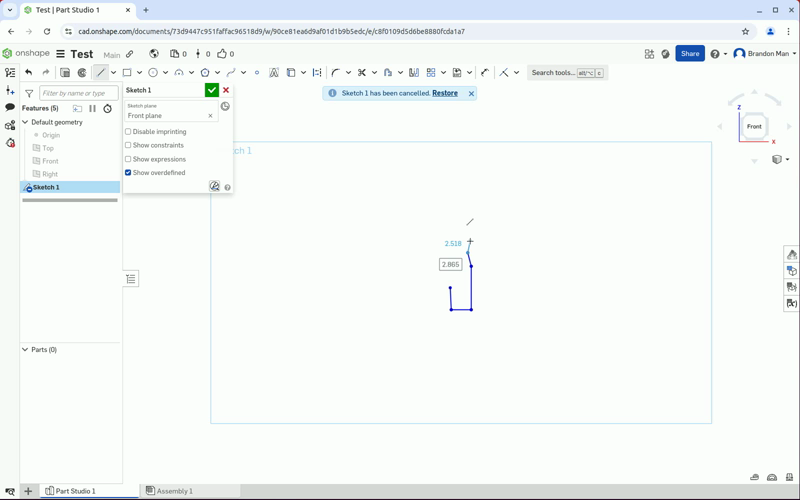
click(470, 240)
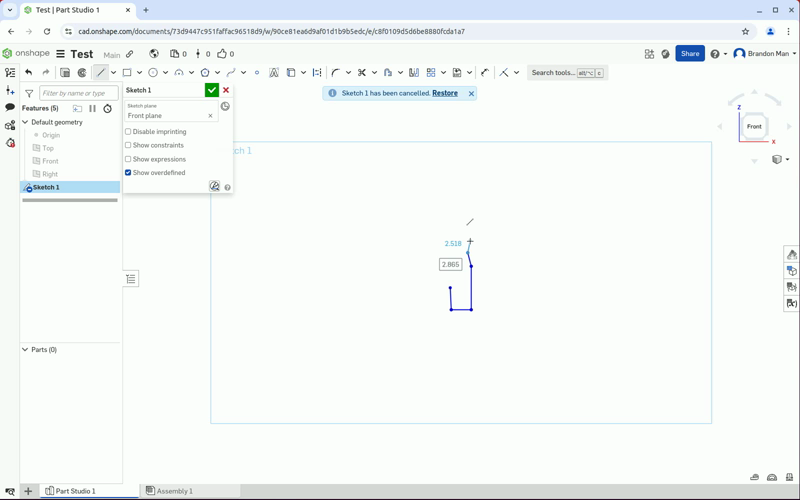
key_up(shift)
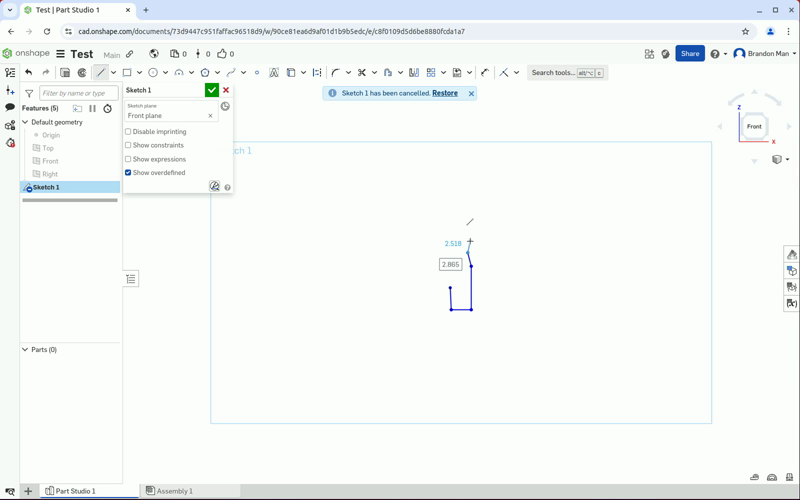
key_down(shift)
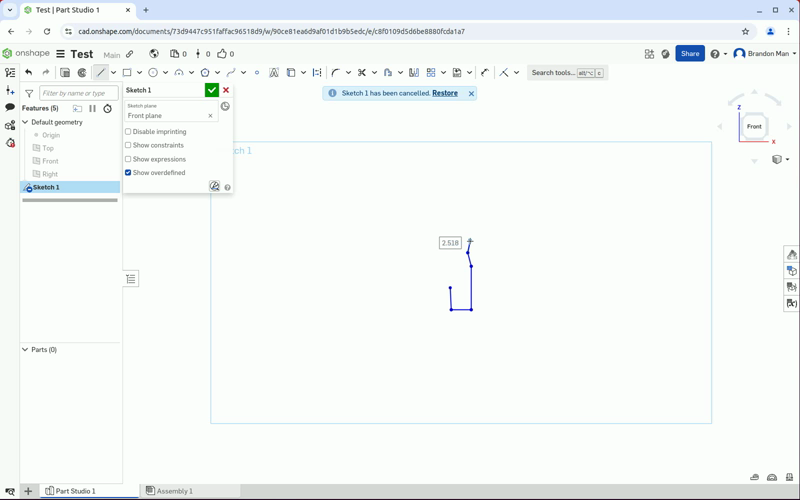
mouse_move(500, 240)
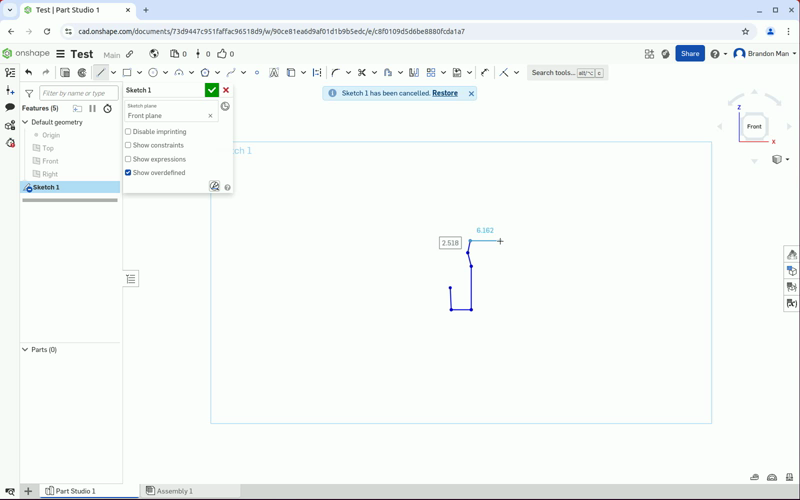
mouse_move(470, 212)
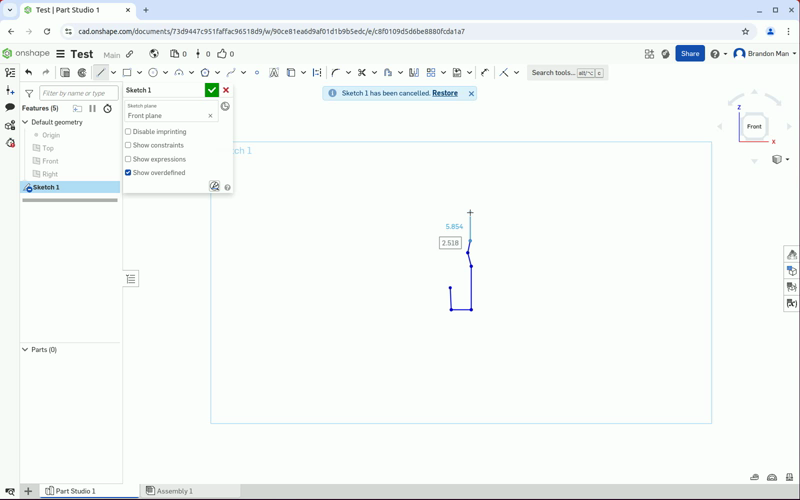
click(470, 212)
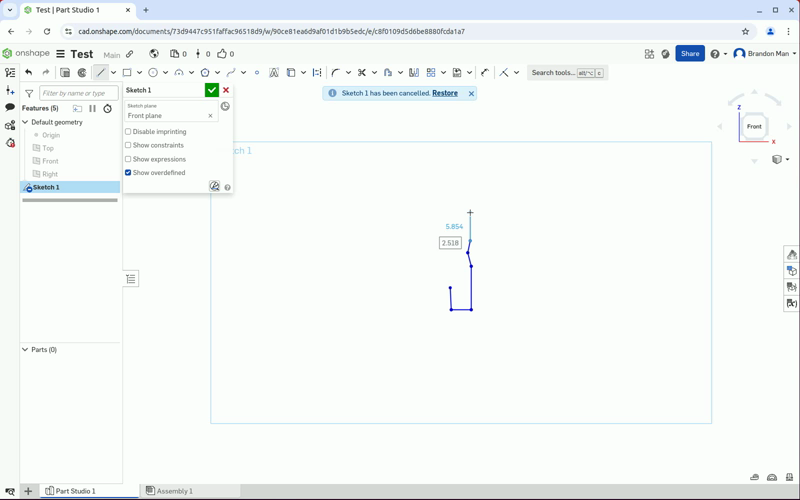
key_up(shift)
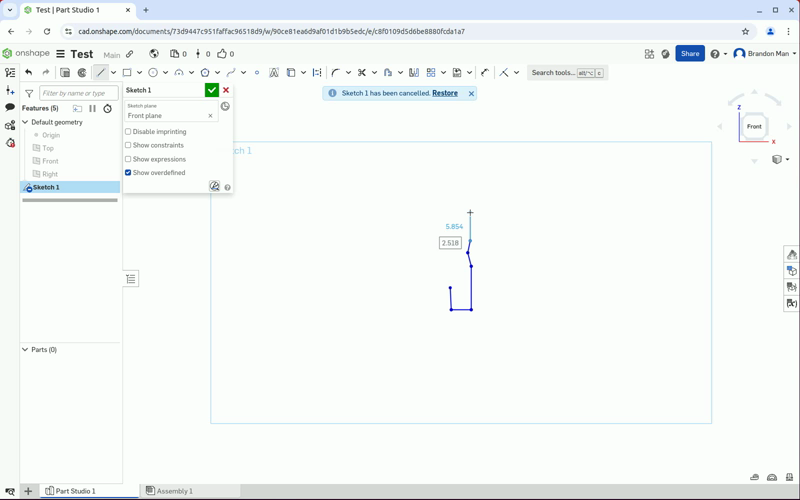
key_down(shift)
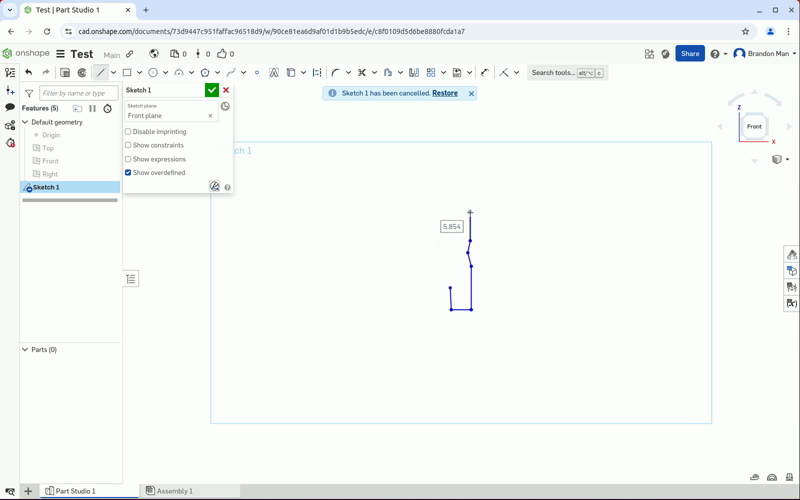
mouse_move(500, 212)
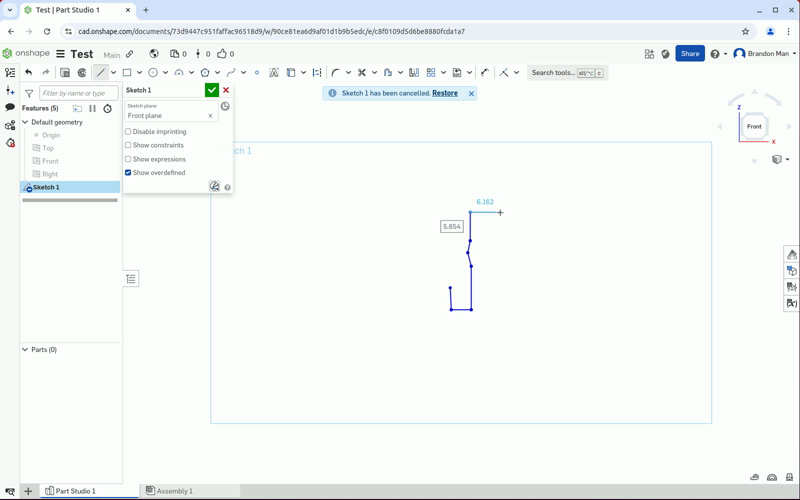
mouse_move(470, 200)
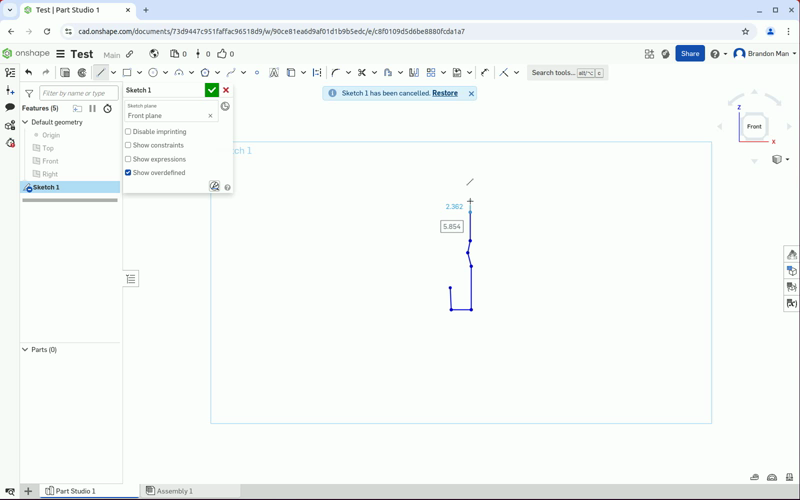
click(470, 200)
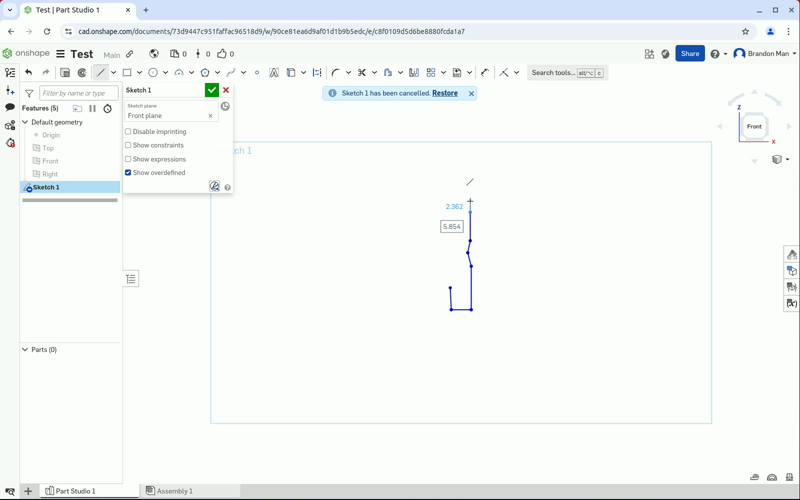
key_up(shift)
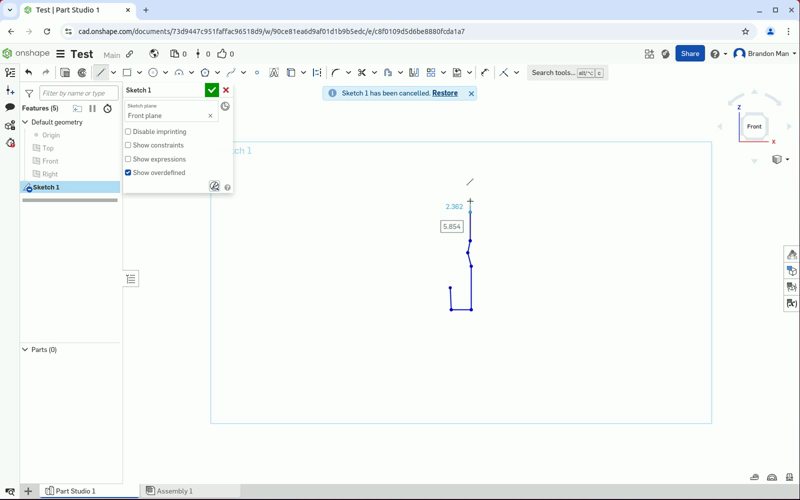
key_down(shift)
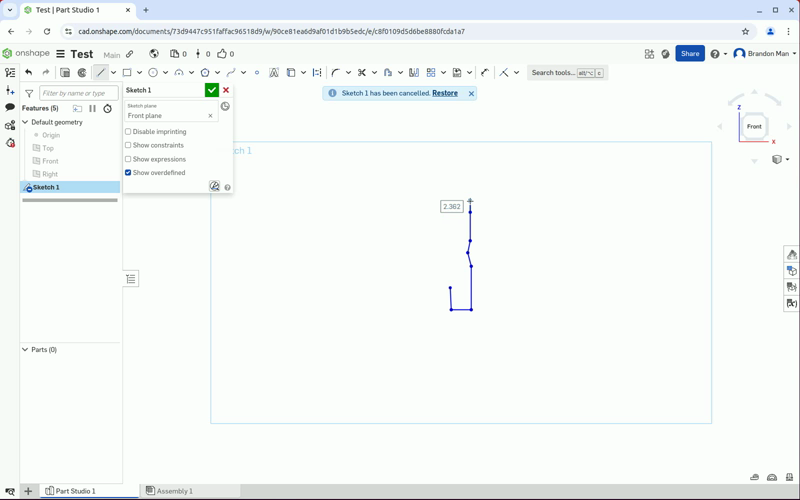
mouse_move(500, 200)
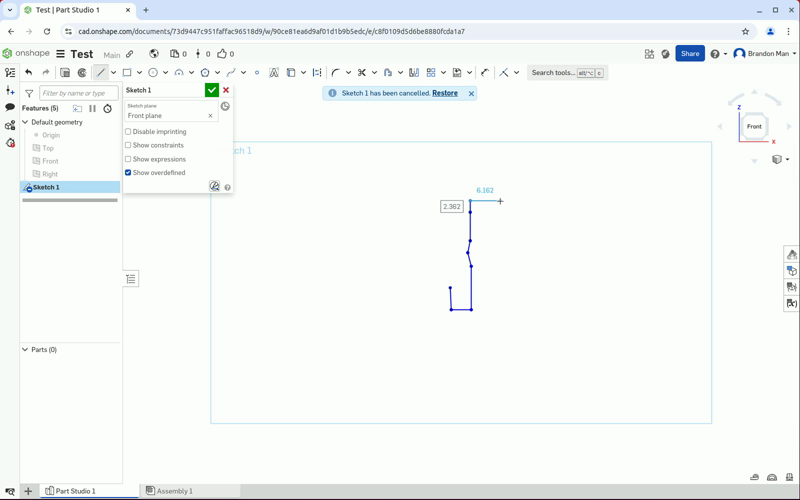
mouse_move(453, 200)
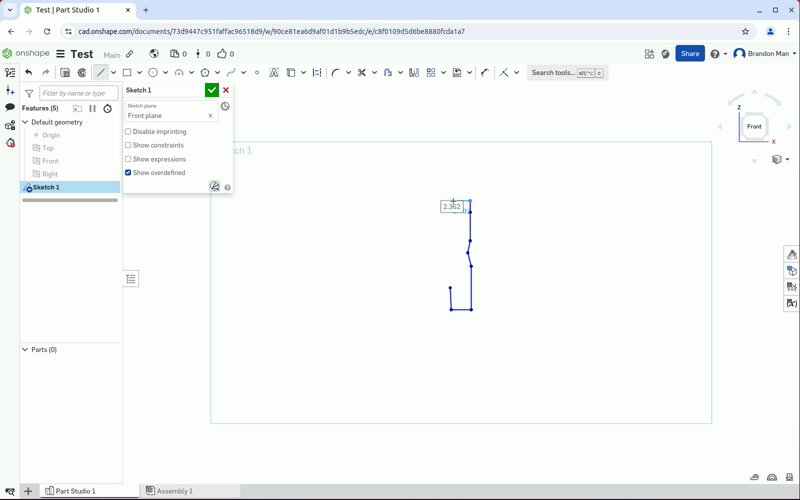
click(453, 200)
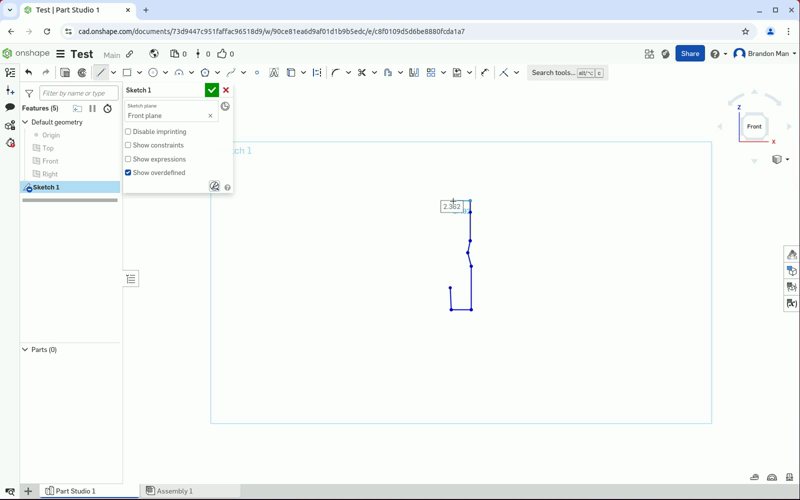
key_up(shift)
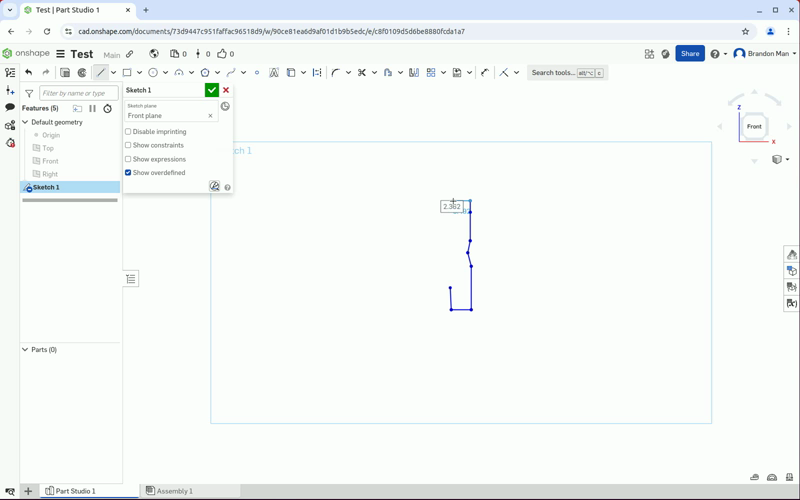
key_down(shift)
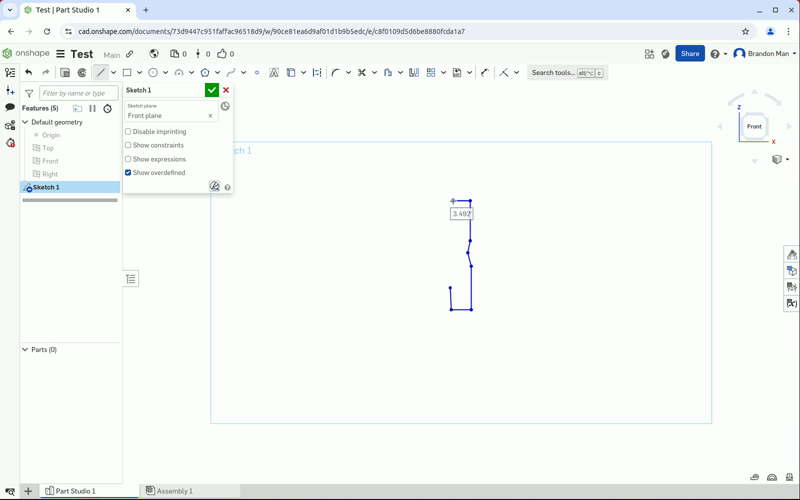
mouse_move(483, 200)
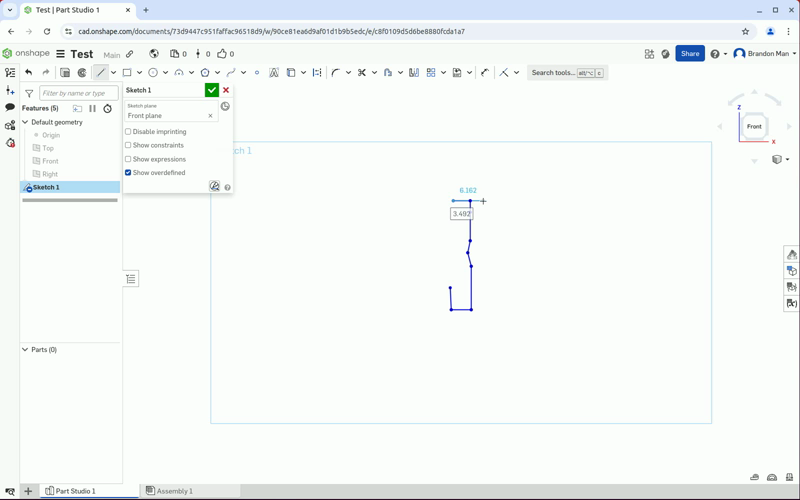
mouse_move(453, 219)
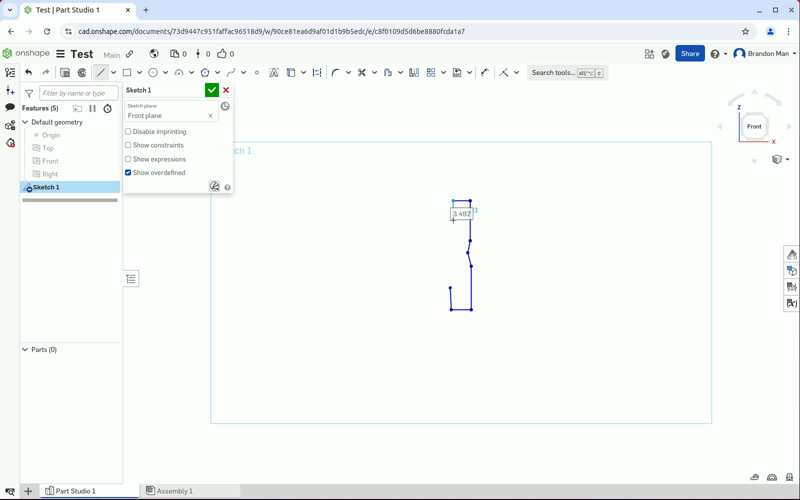
click(453, 219)
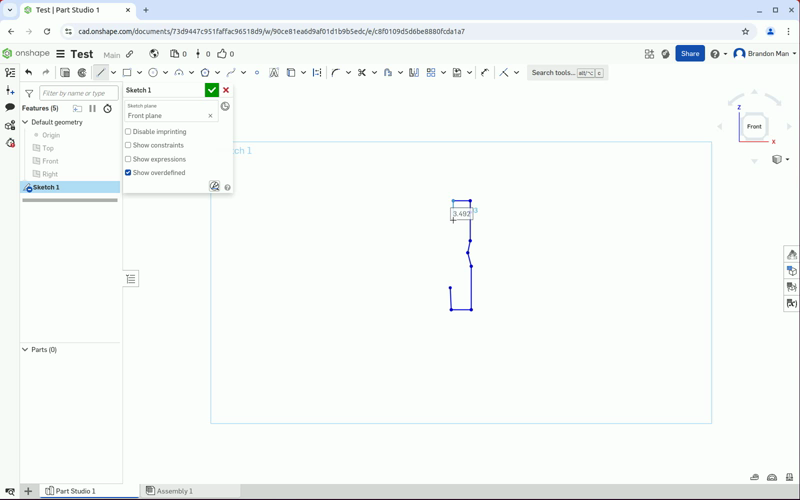
key_up(shift)
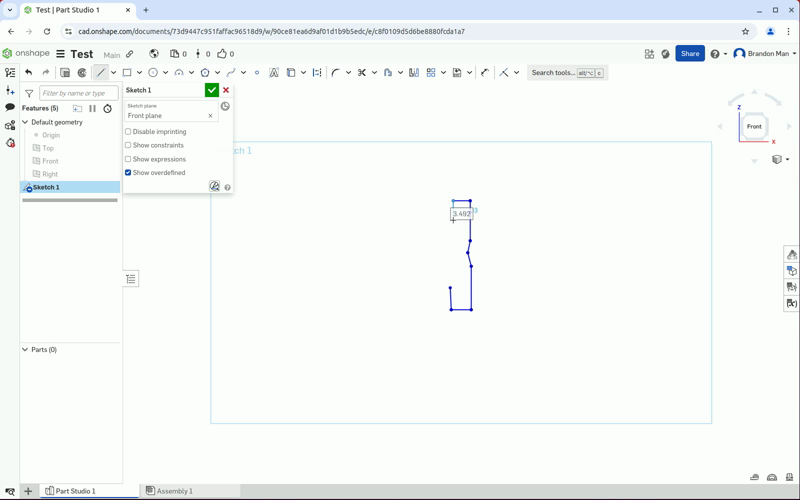
key_down(shift)
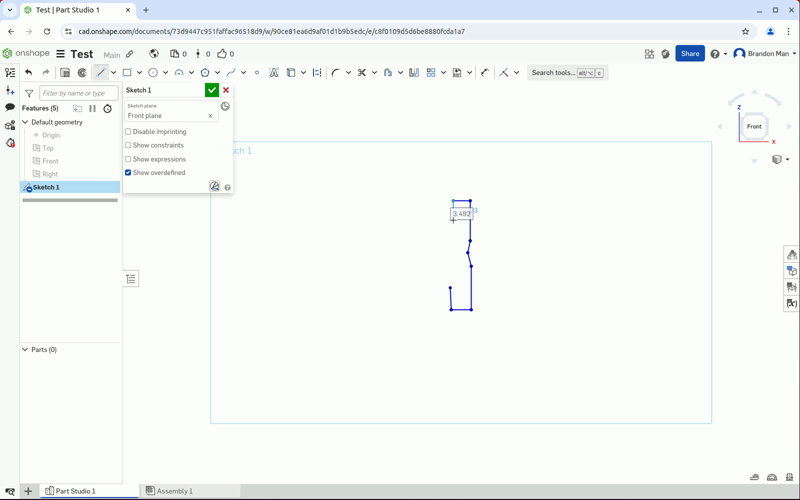
mouse_move(483, 219)
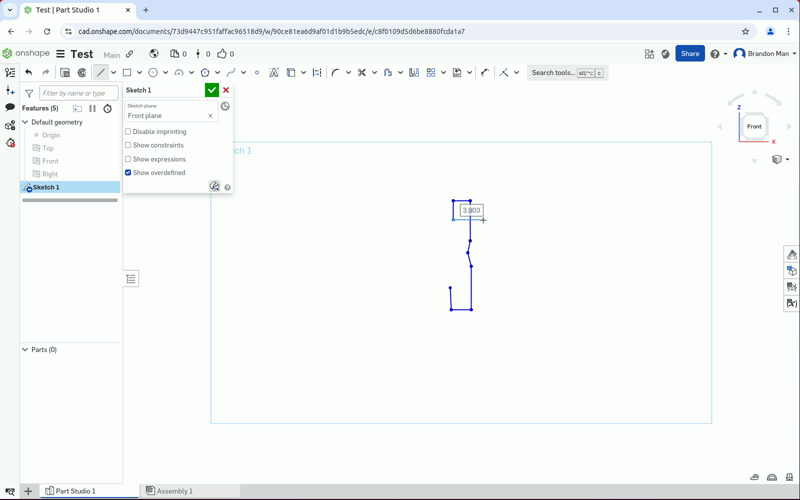
mouse_move(454, 228)
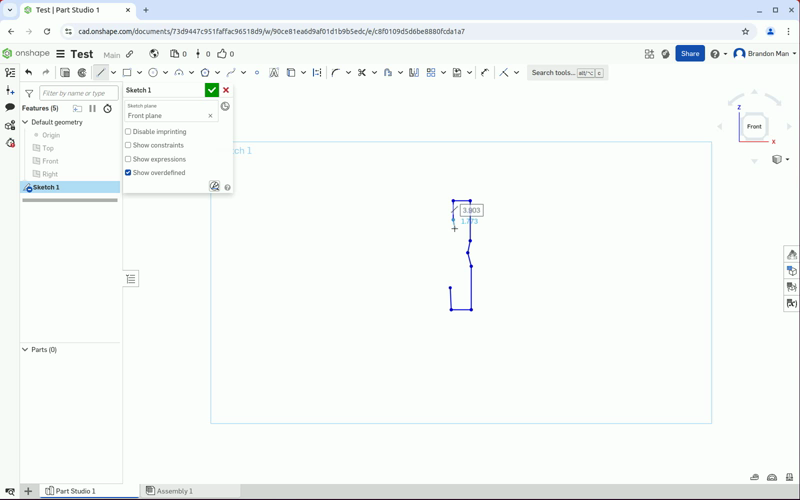
click(454, 228)
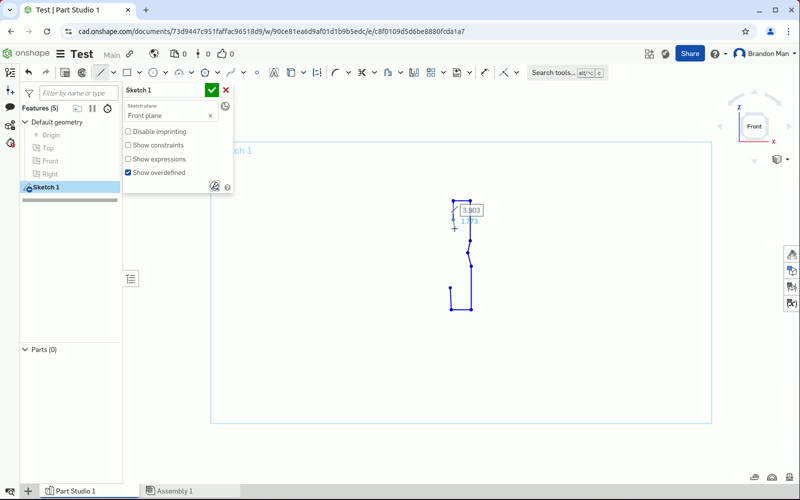
key_up(shift)
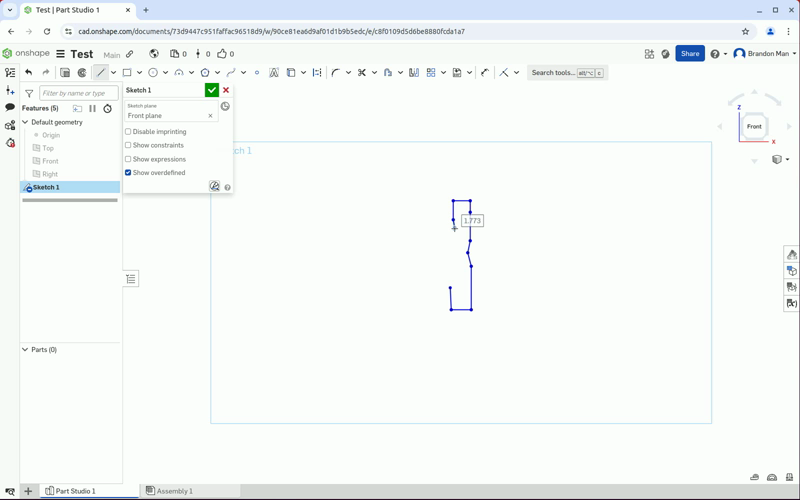
key_down(shift)
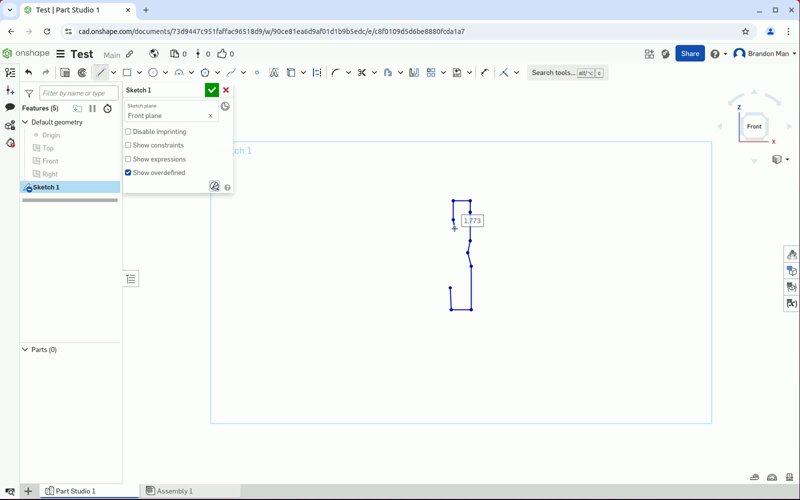
mouse_move(484, 228)
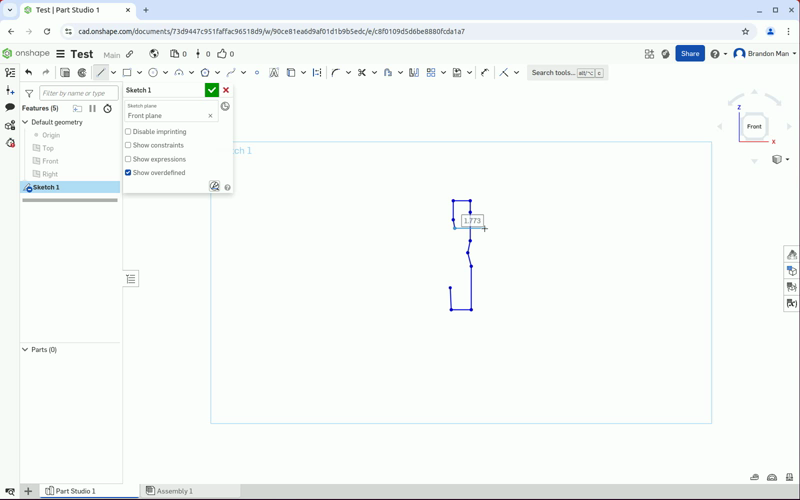
mouse_move(454, 247)
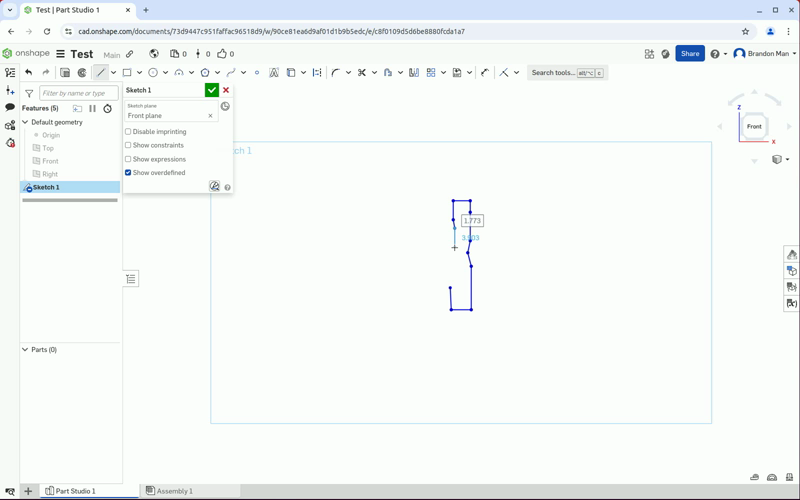
click(454, 247)
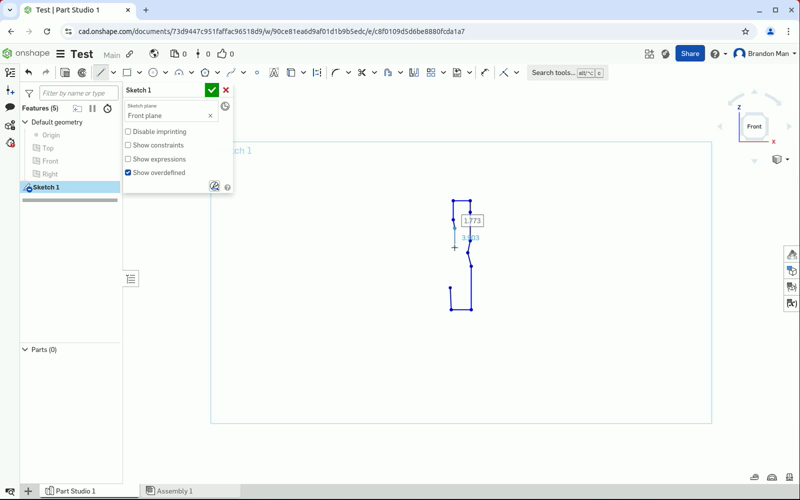
key_up(shift)
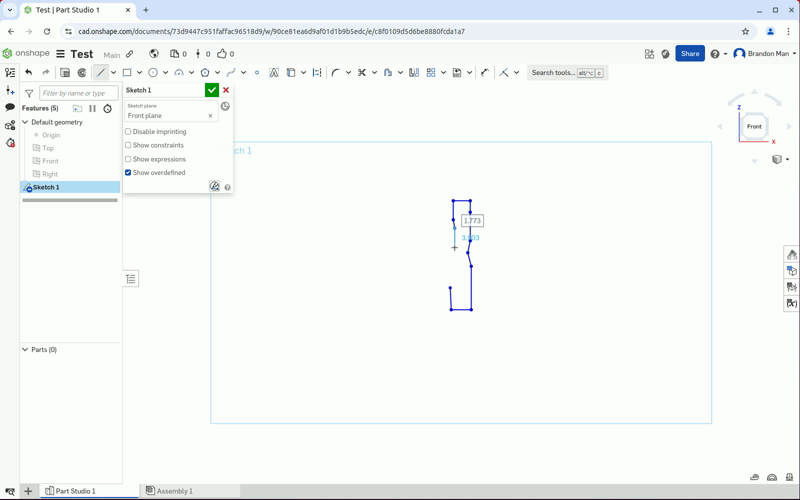
mouse_move(484, 247)
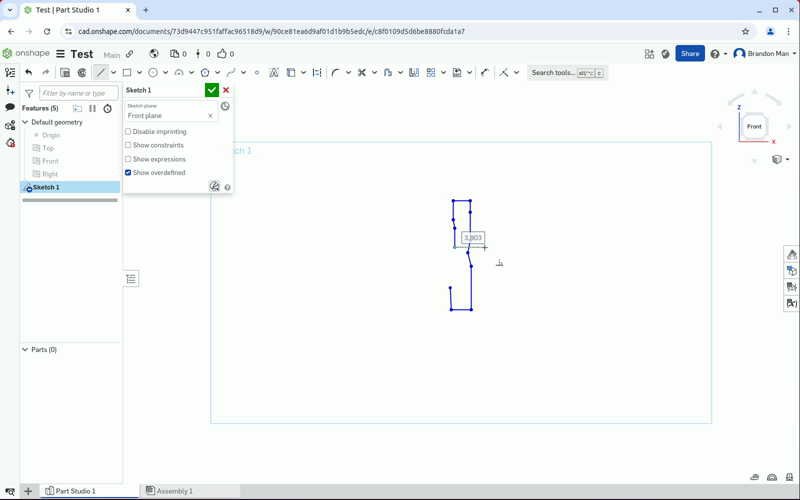
key_down(shift)
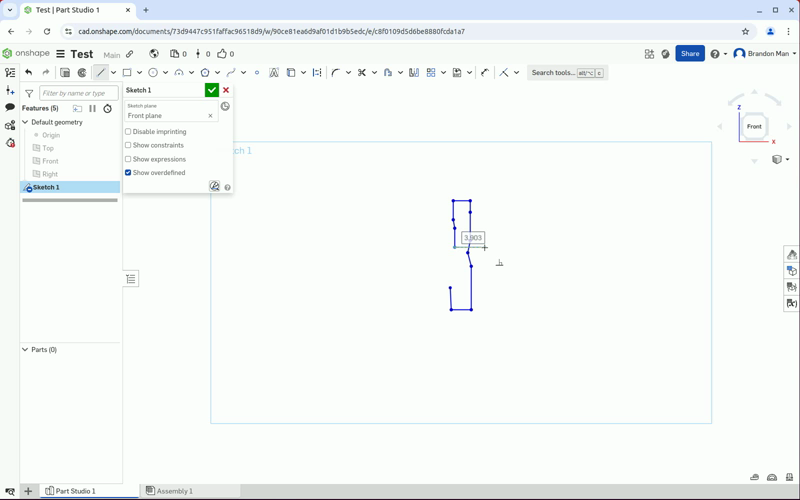
mouse_move(450, 287)
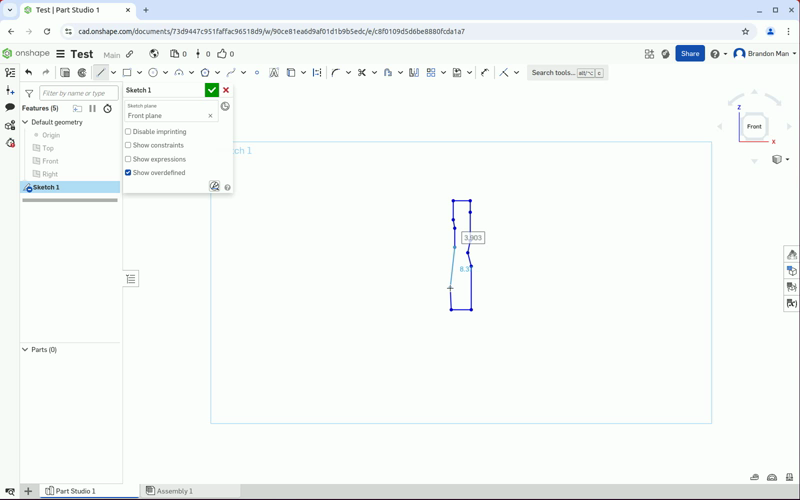
key_up(shift)
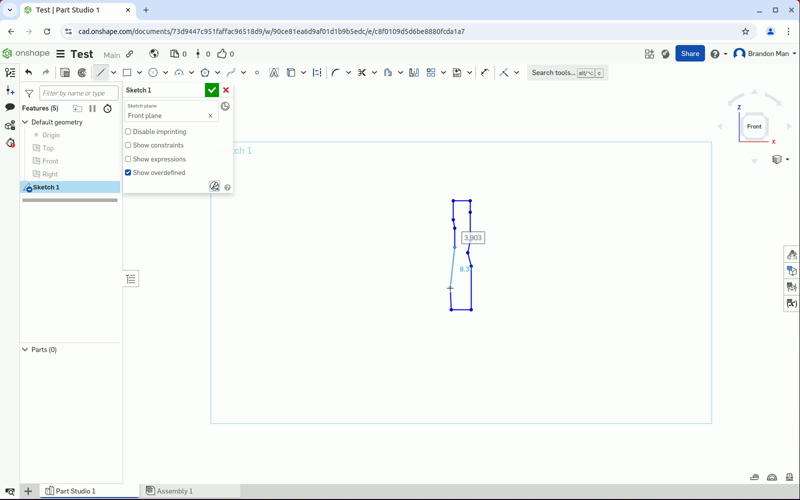
click(450, 287)
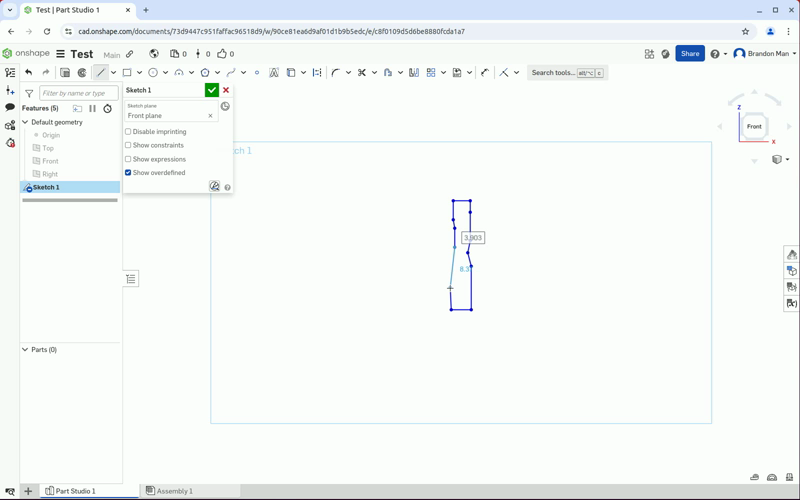
key(esc)
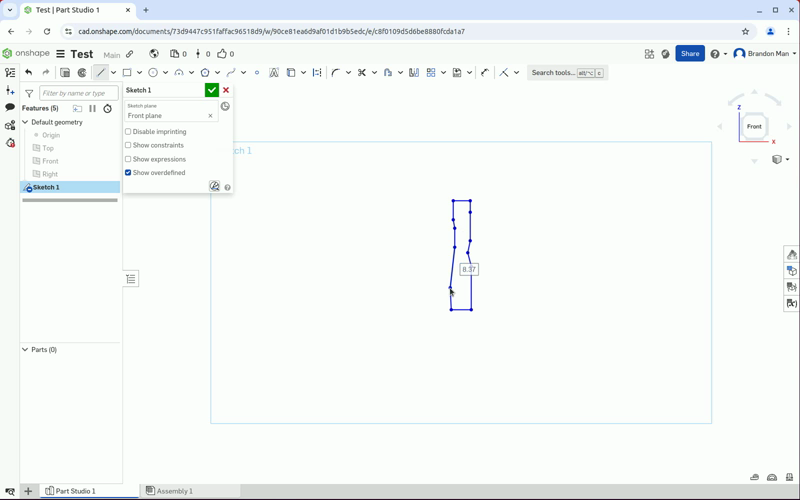
mouse_move(466, 231)
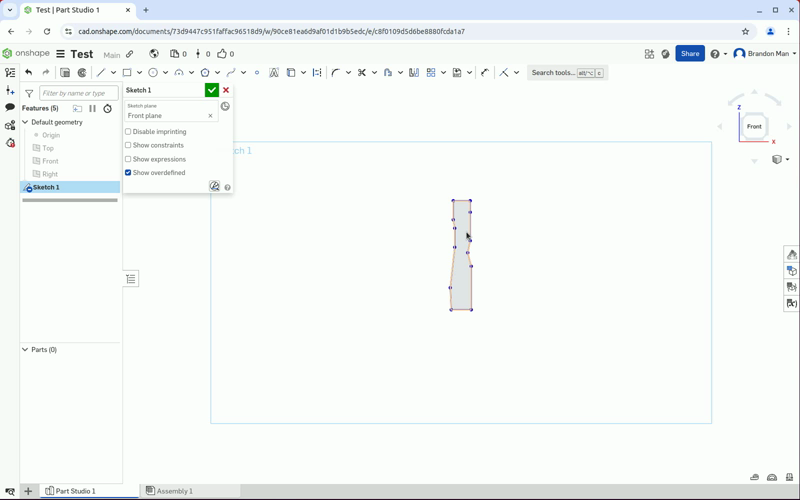
click(466, 231)
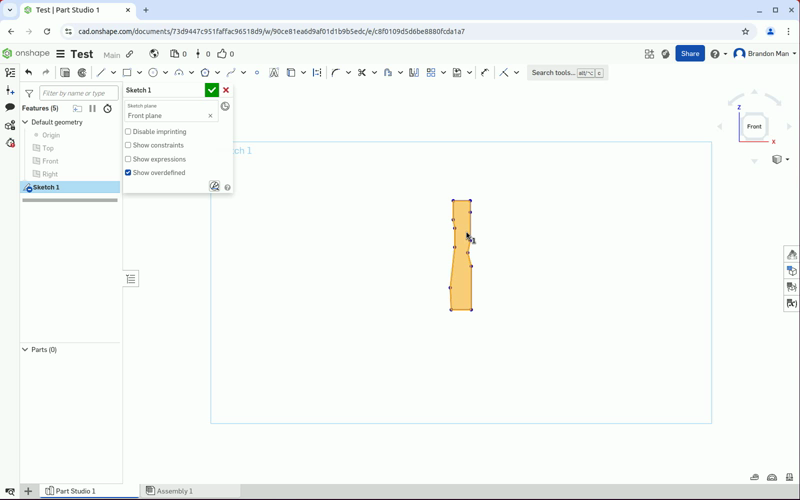
mouse_move(73, 352)
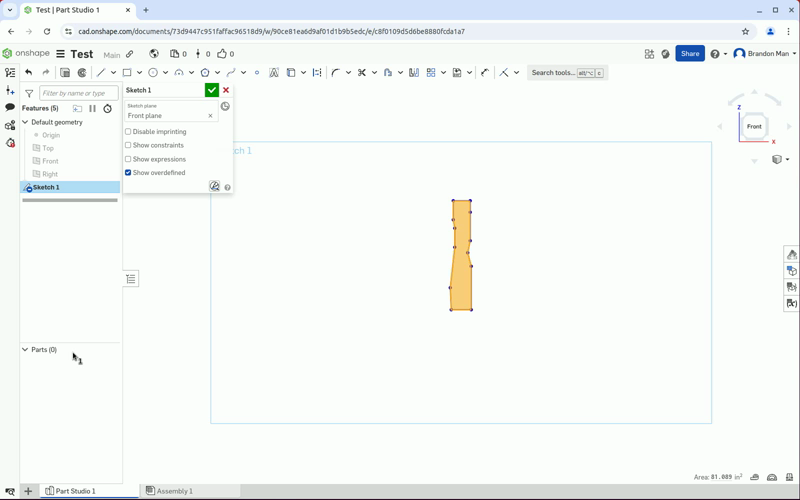
key(shift+y)
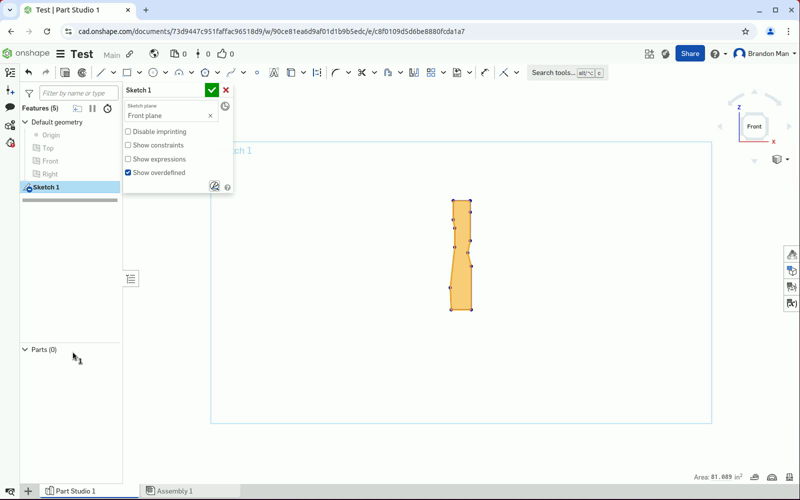
key(shift+e)
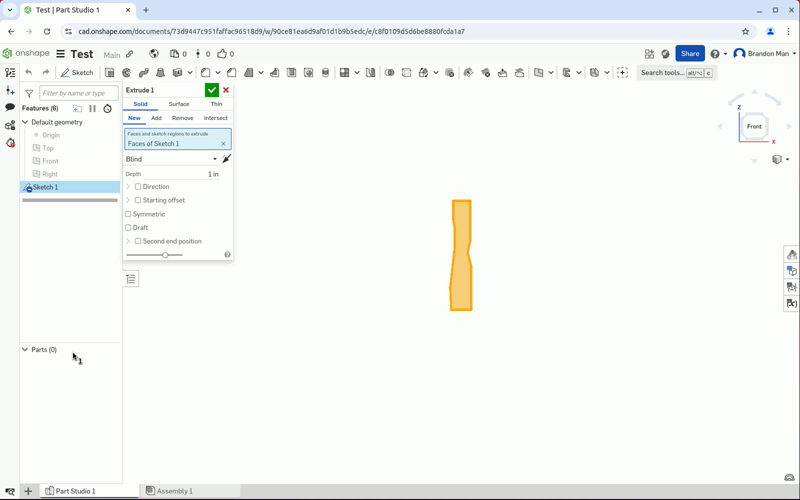
mouse_move(143, 106)
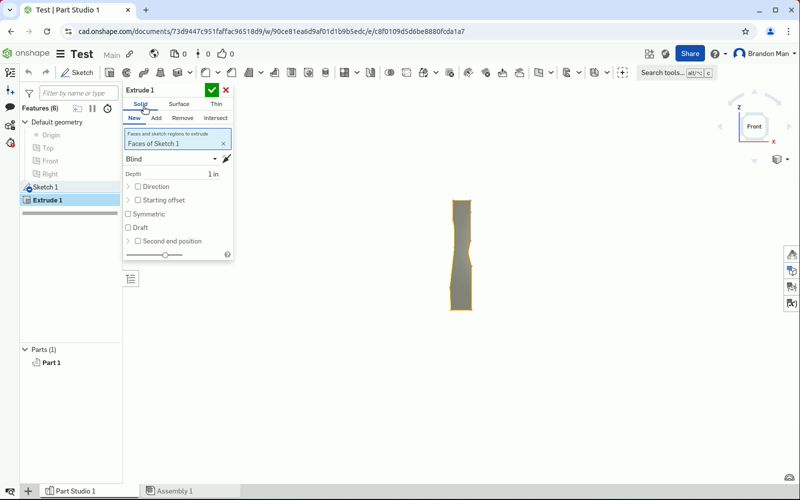
click(143, 106)
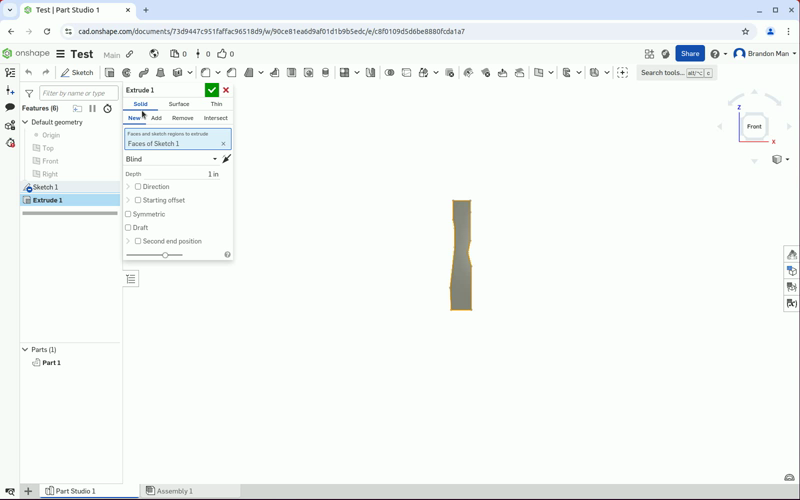
mouse_move(137, 120)
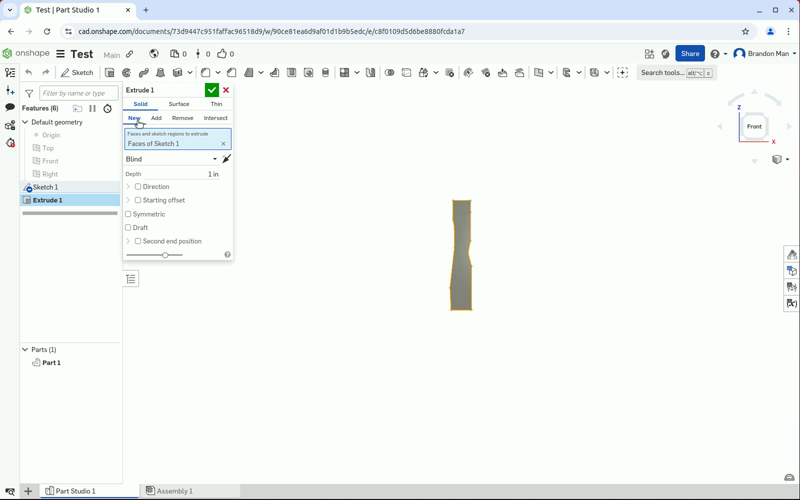
click(137, 120)
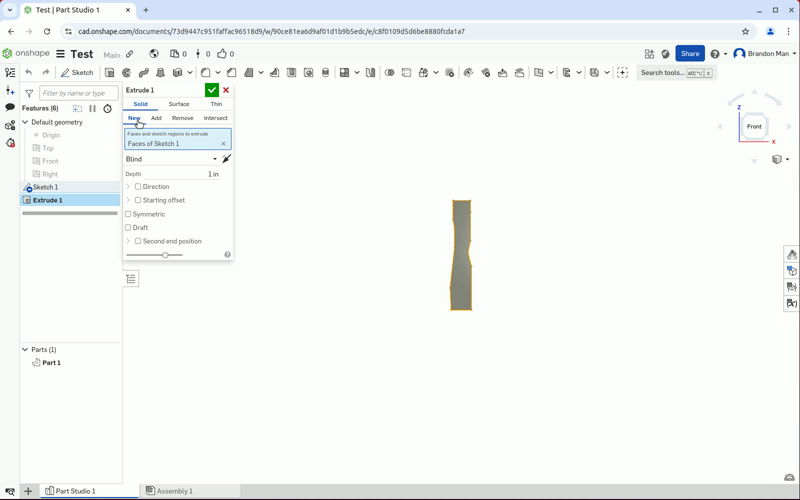
key(tab, 4)
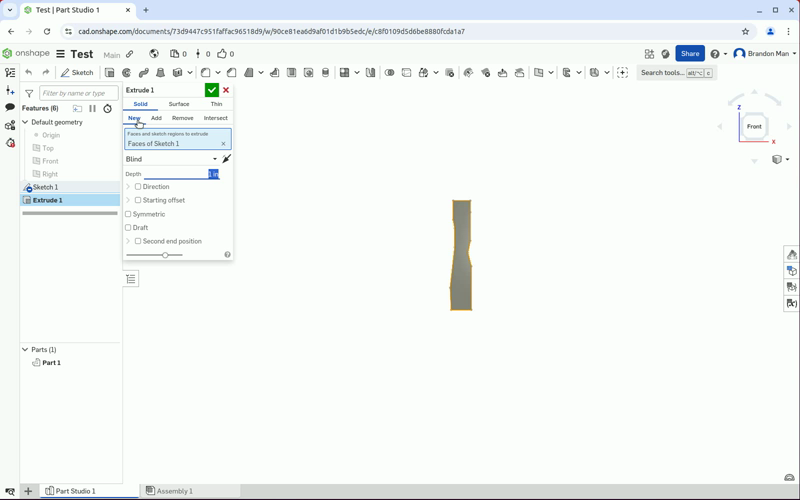
text(0.962)
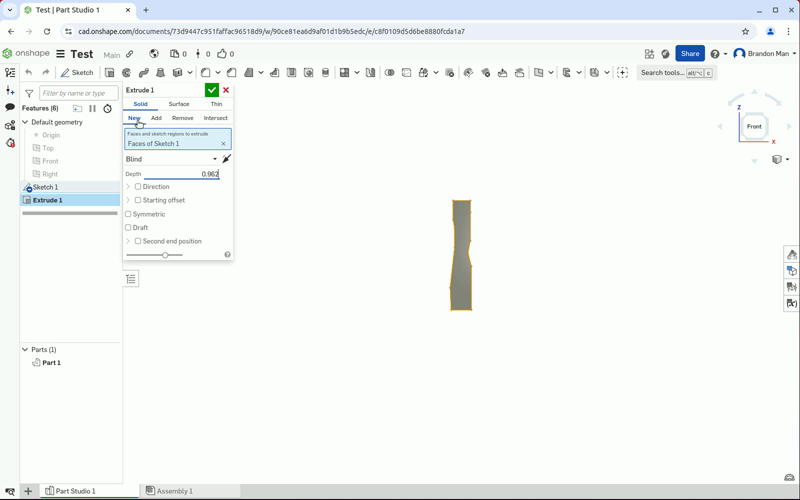
key(tab, 3)
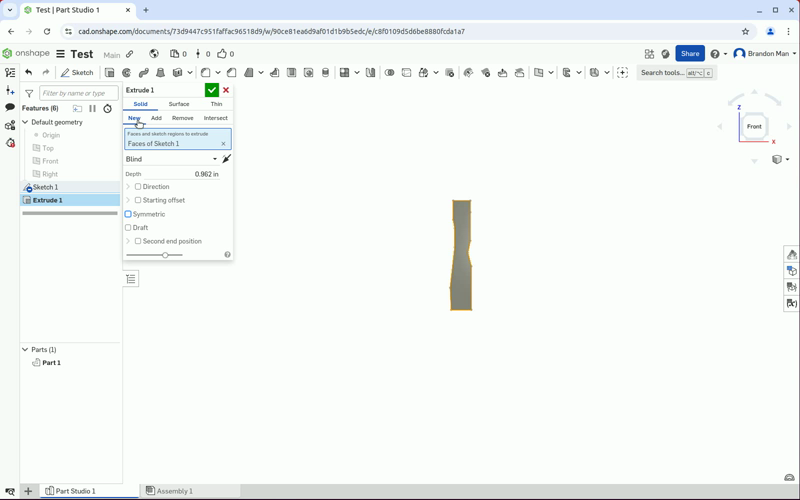
key(space)
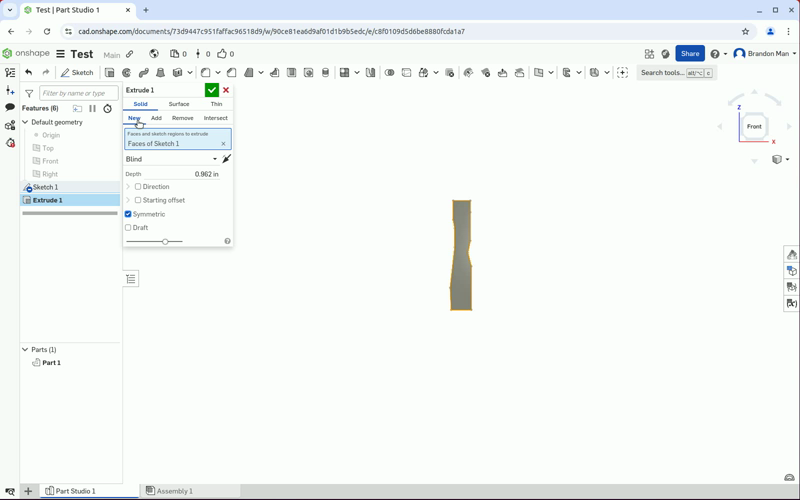
key(enter)
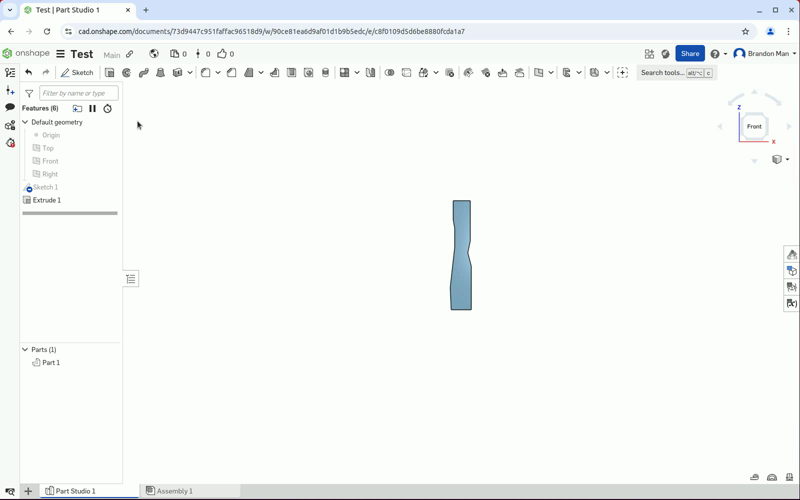
key(shift+h)
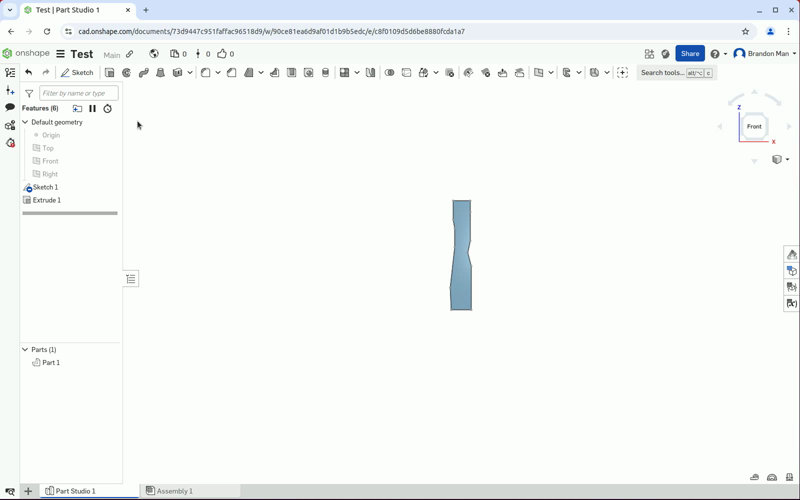
key(shift+h)
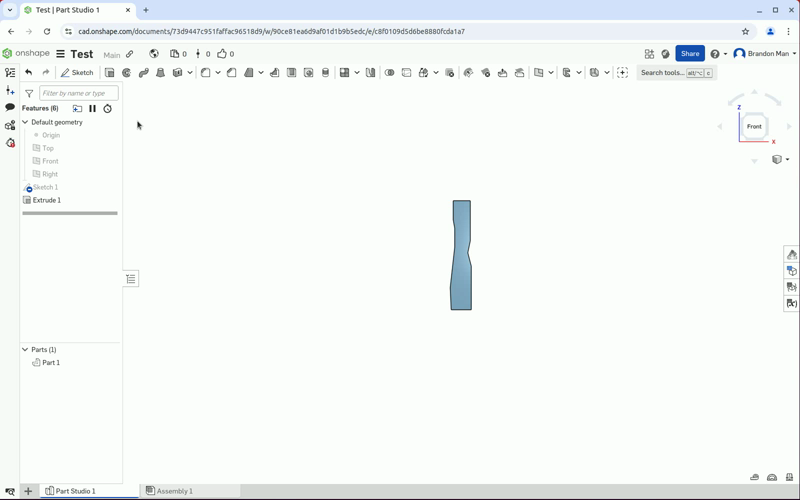
mouse_move(73, 189)
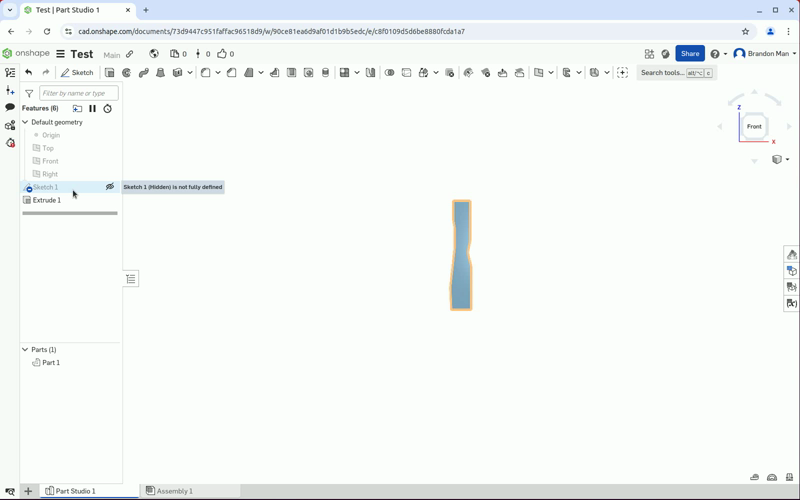
click(73, 189)
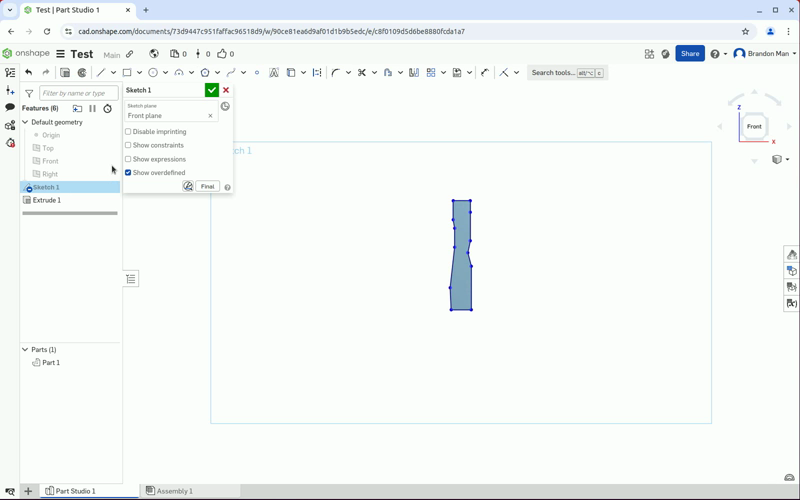
mouse_move(229, 92)
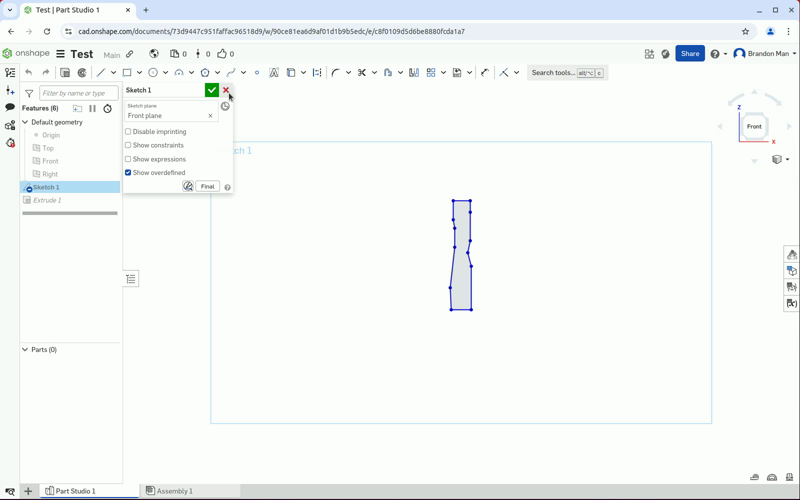
click(229, 92)
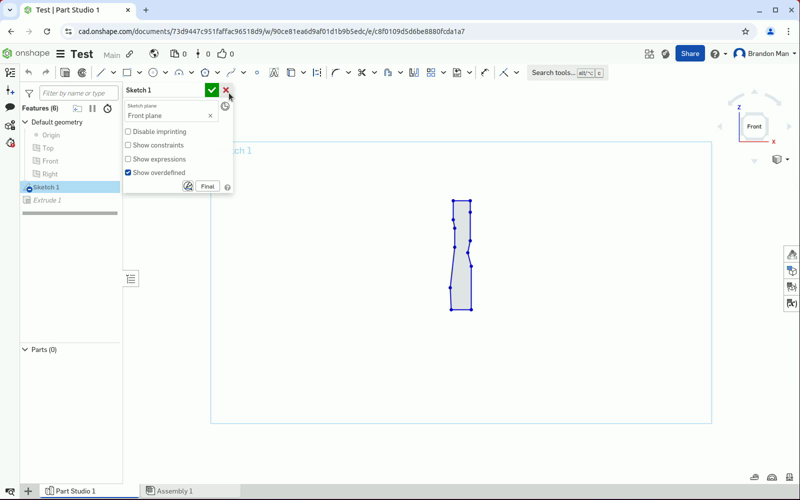
key(shift+s)
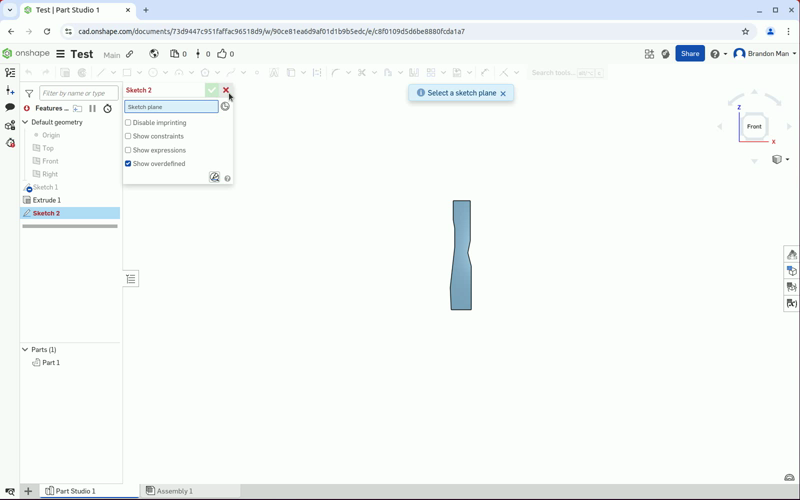
mouse_move(73, 163)
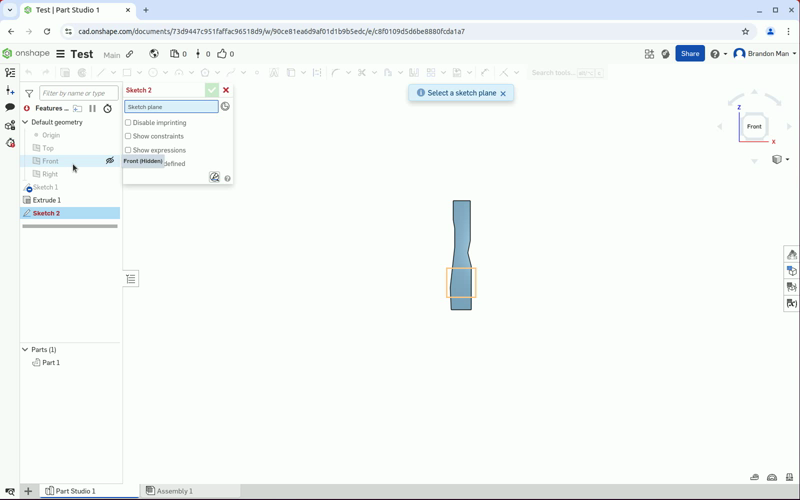
click(73, 163)
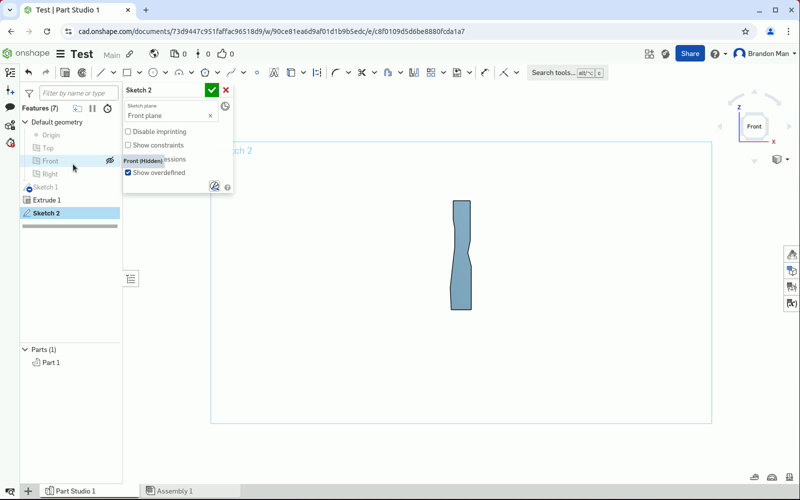
mouse_move(73, 352)
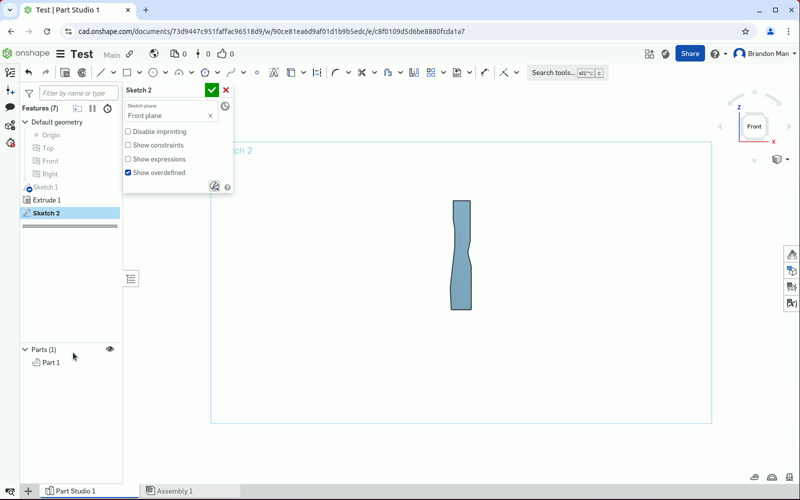
key(y)
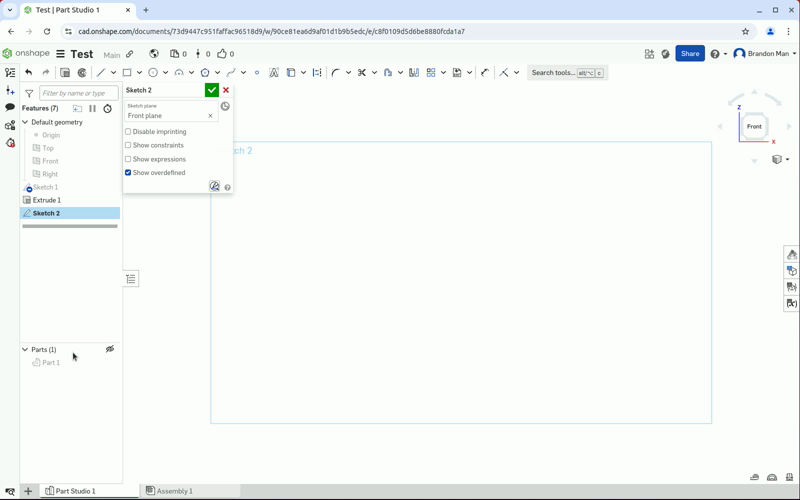
key(l)
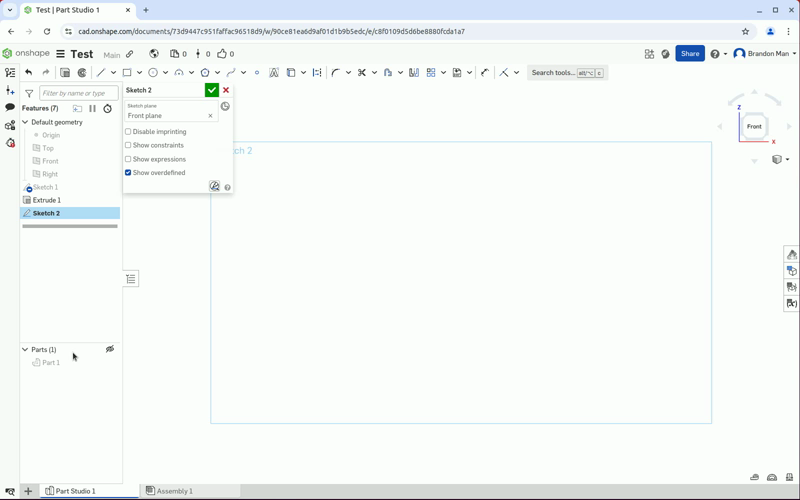
key_down(shift)
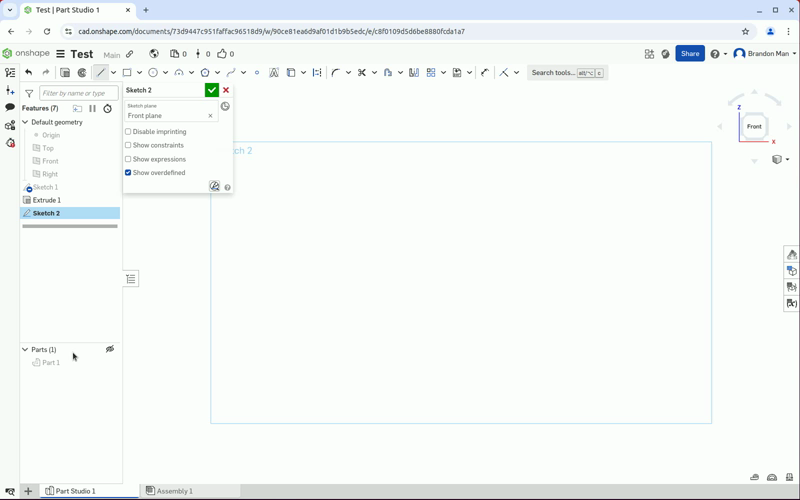
mouse_move(452, 174)
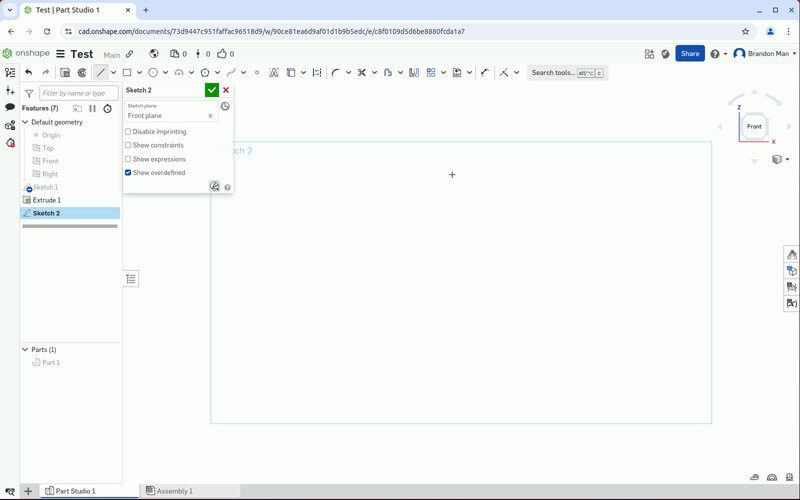
click(452, 174)
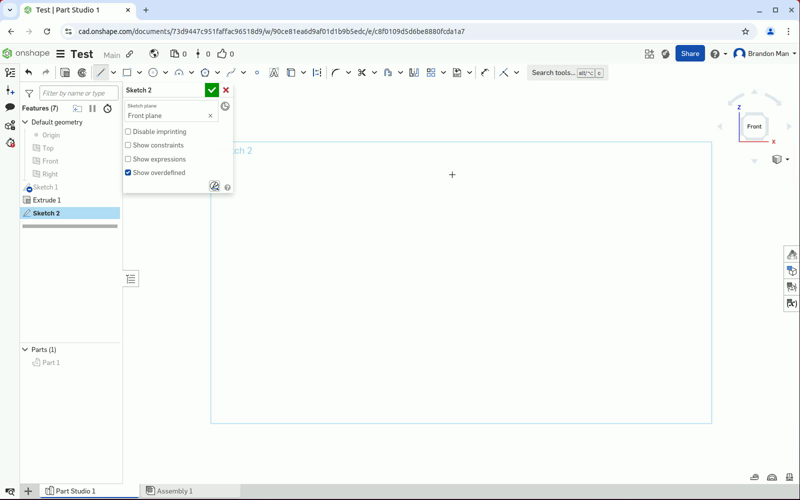
key_up(shift)
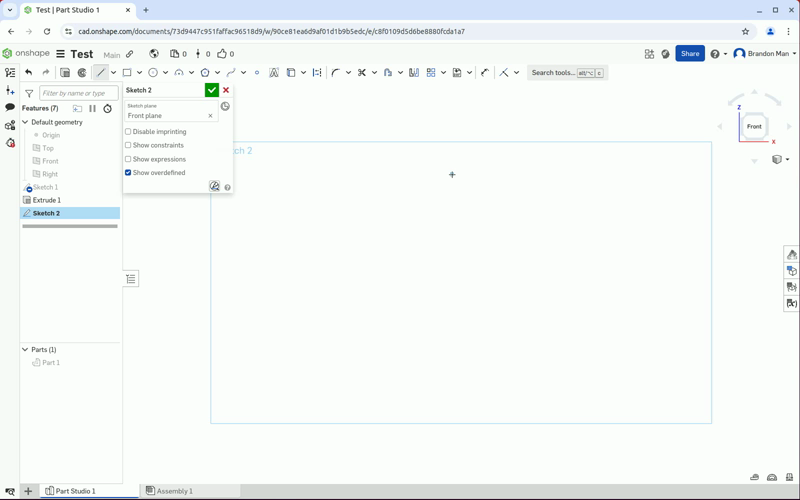
key_down(shift)
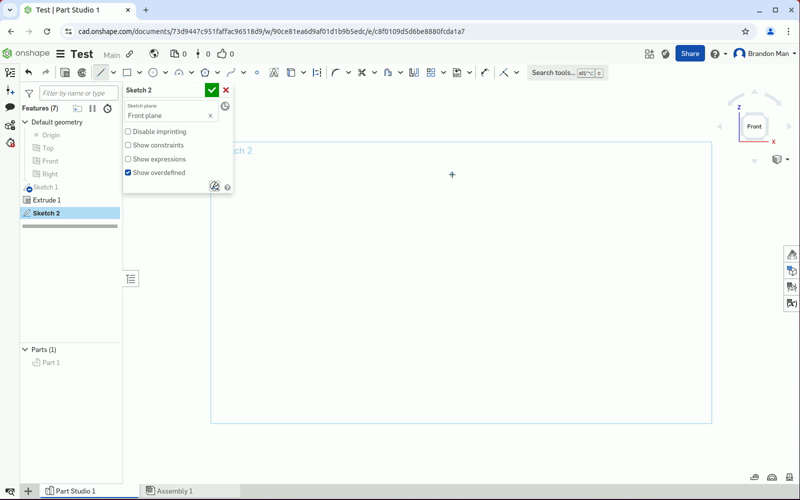
mouse_move(482, 174)
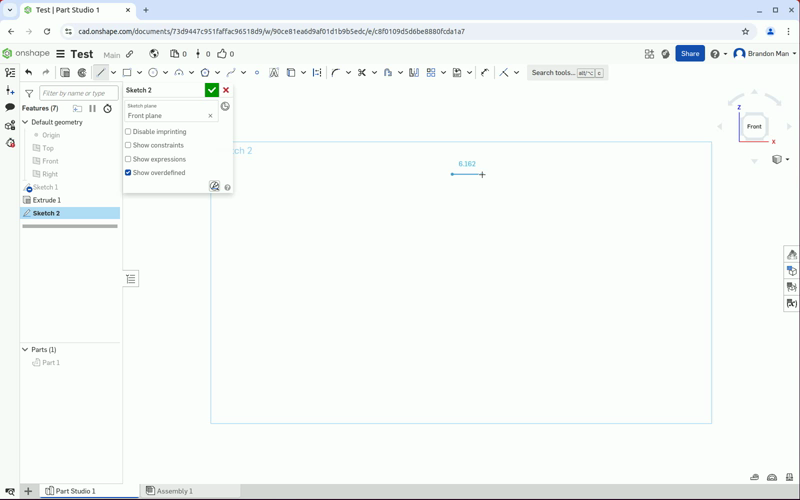
mouse_move(472, 174)
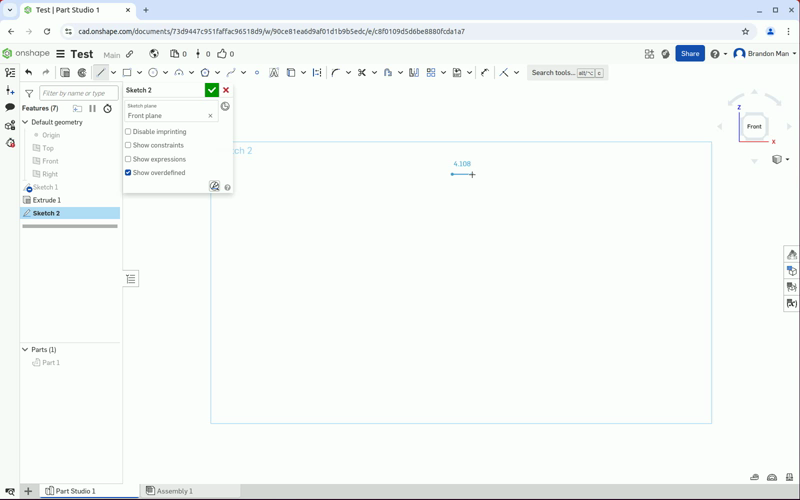
click(472, 174)
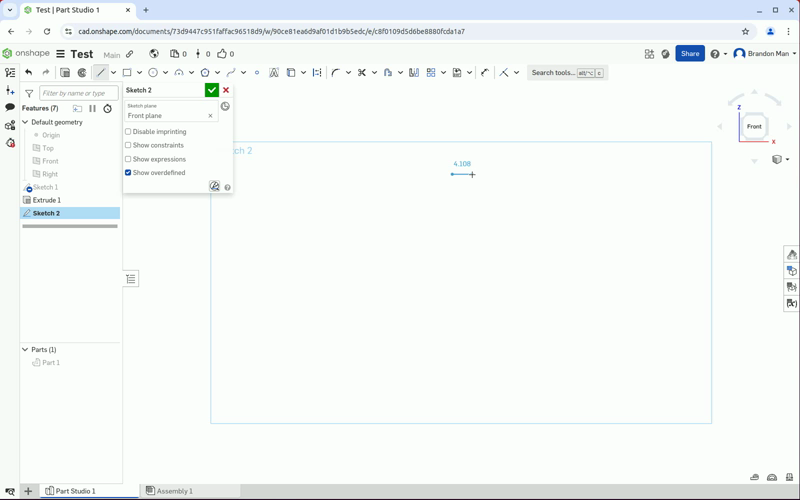
key_up(shift)
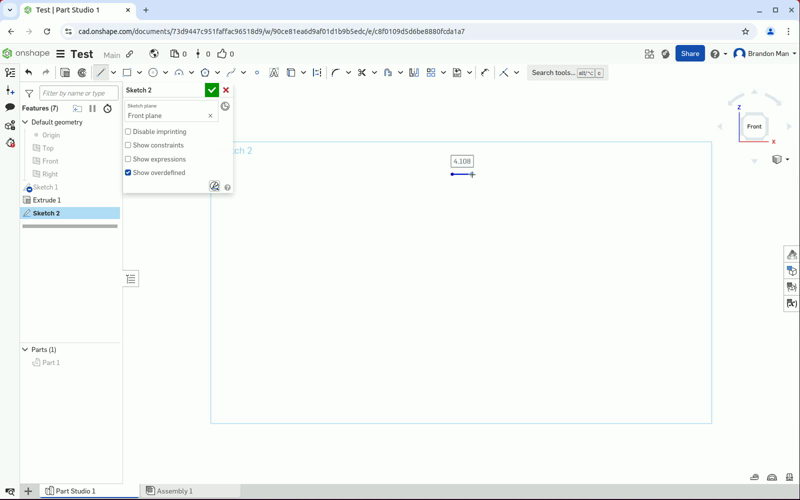
key_down(shift)
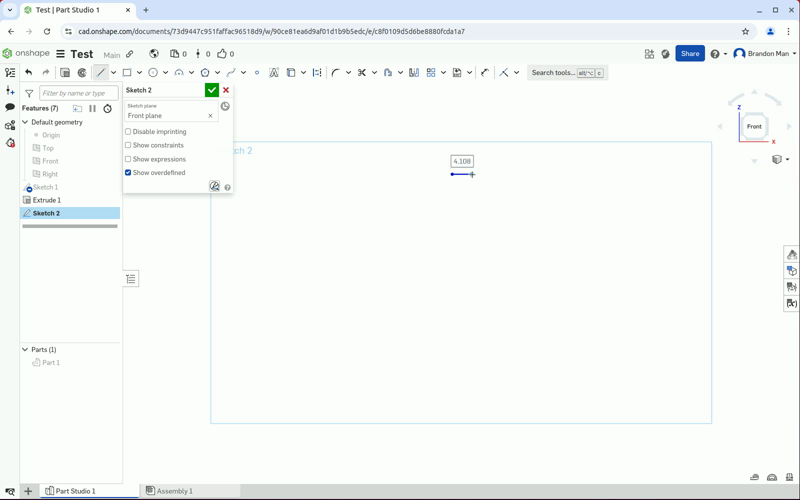
mouse_move(502, 174)
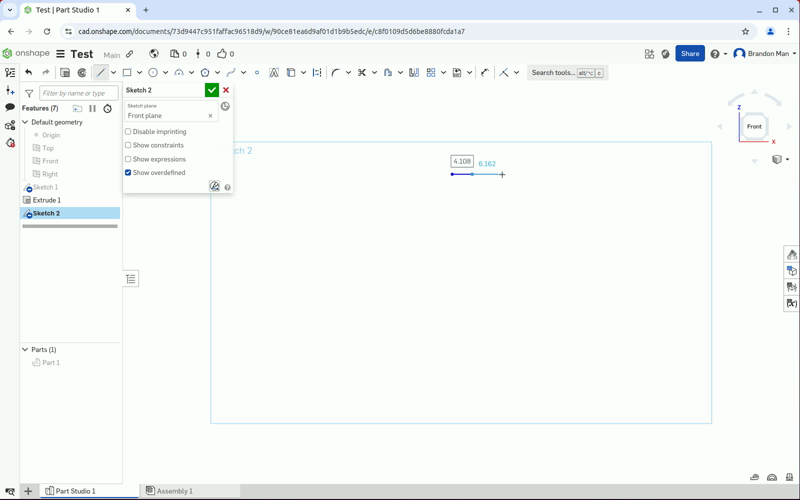
mouse_move(472, 169)
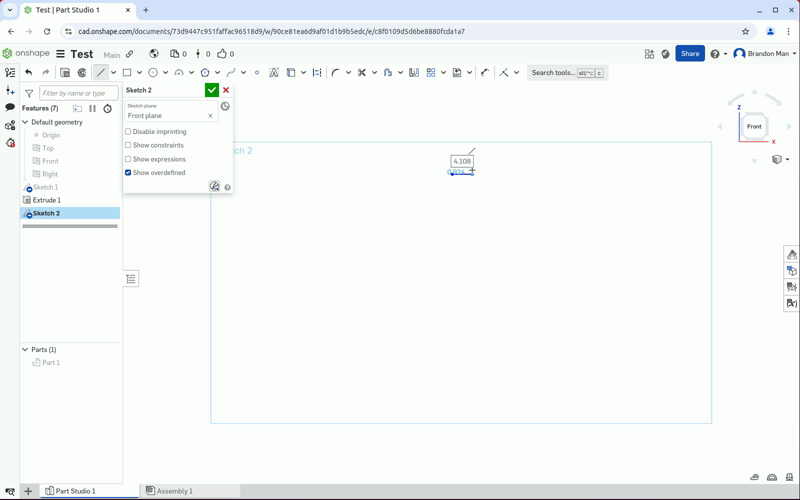
scroll(6)
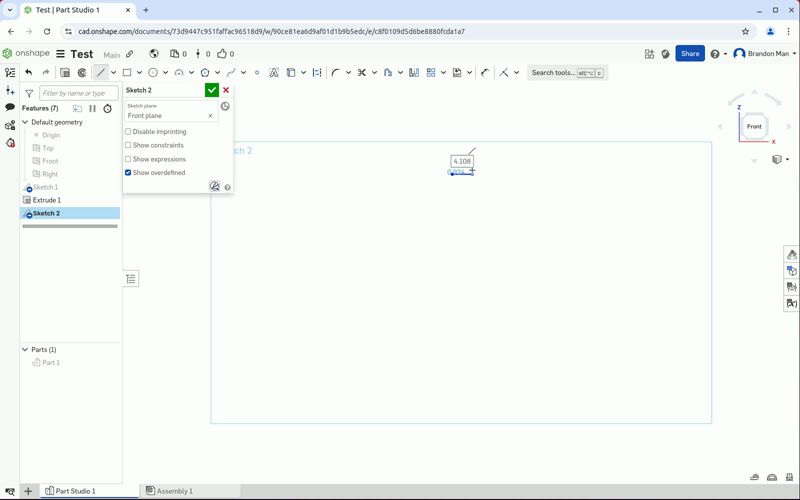
scroll(6)
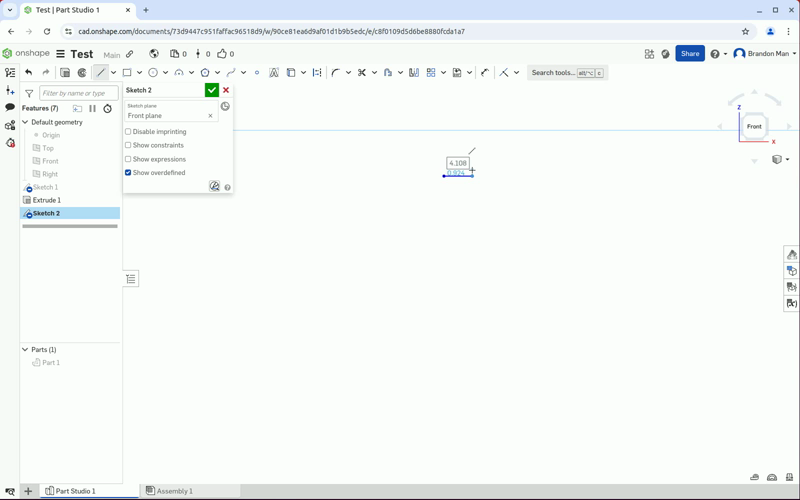
scroll(6)
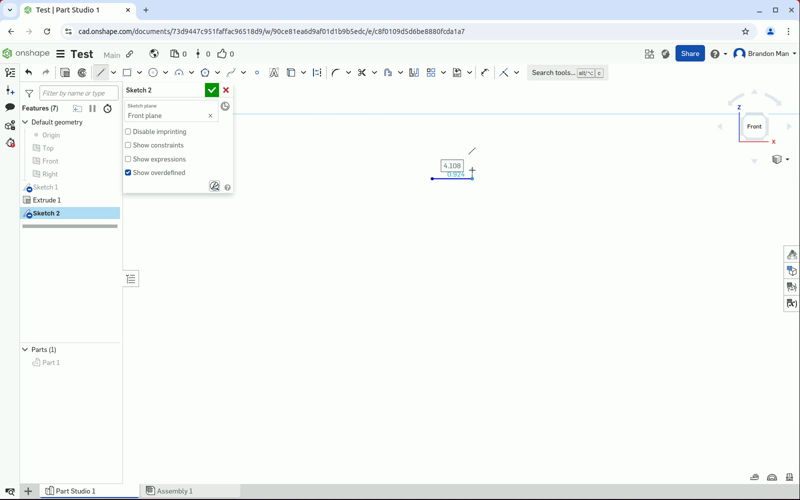
scroll(6)
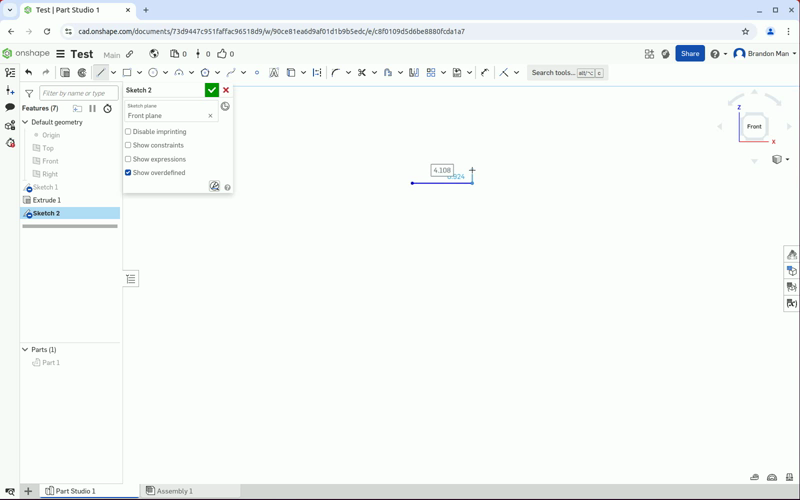
scroll(6)
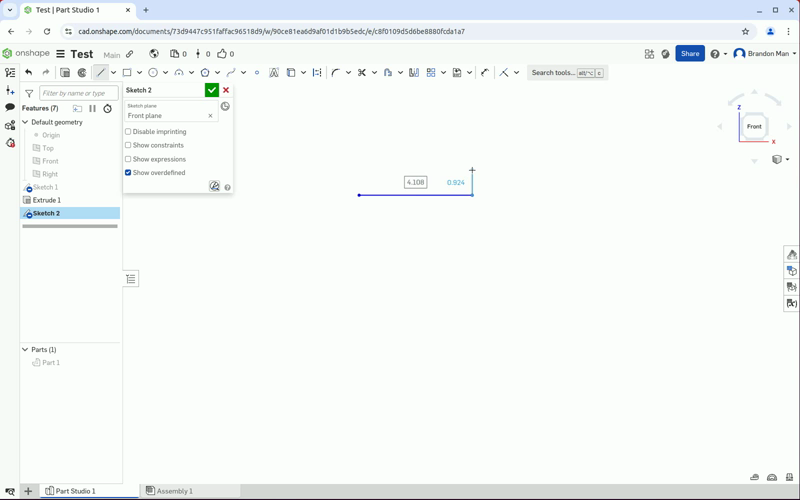
scroll(6)
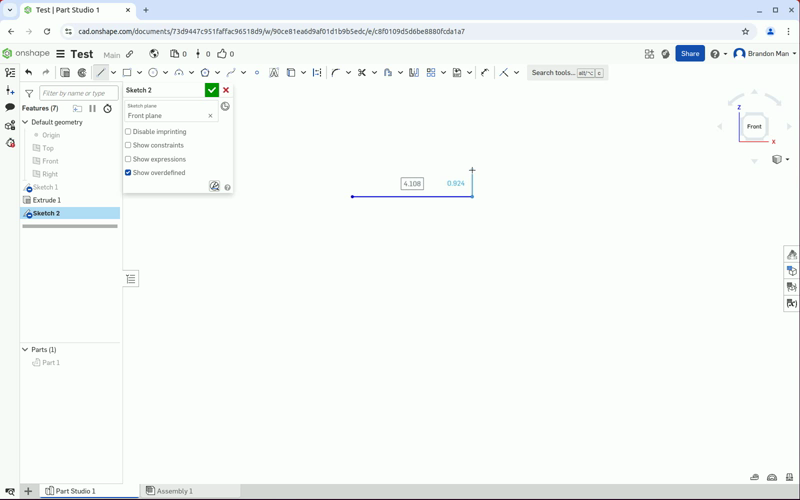
scroll(6)
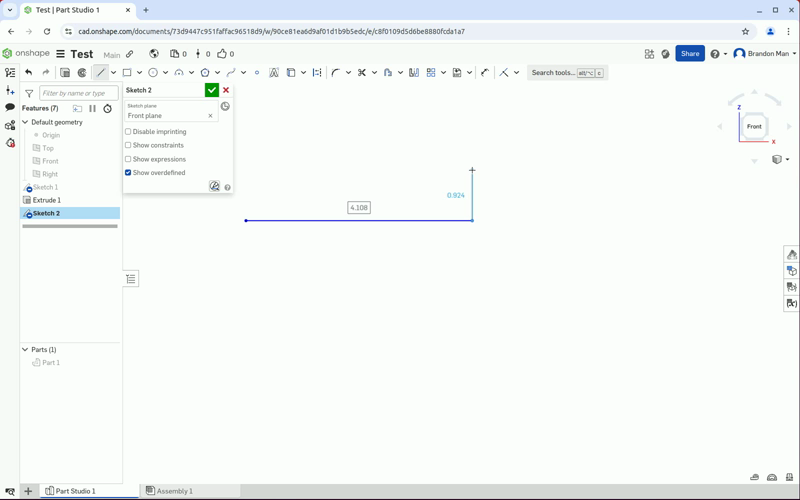
click(472, 169)
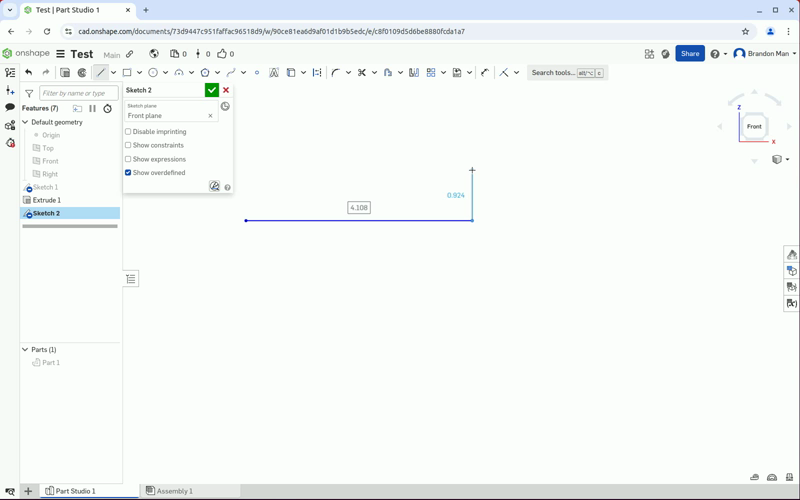
scroll(-6)
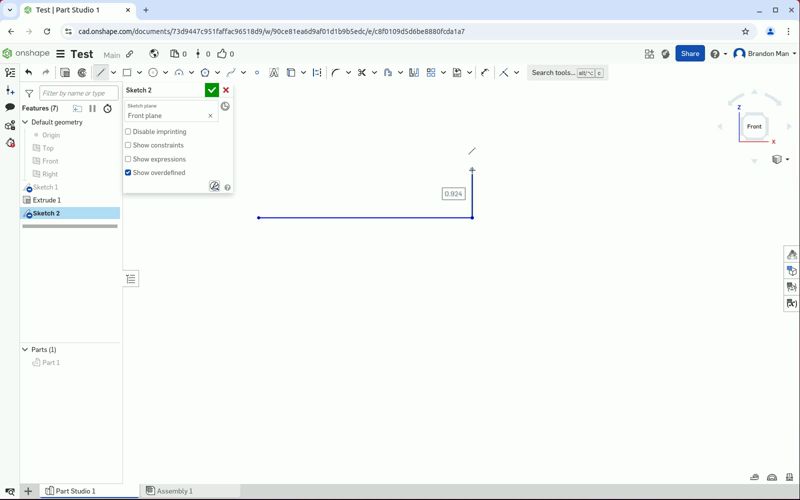
scroll(-6)
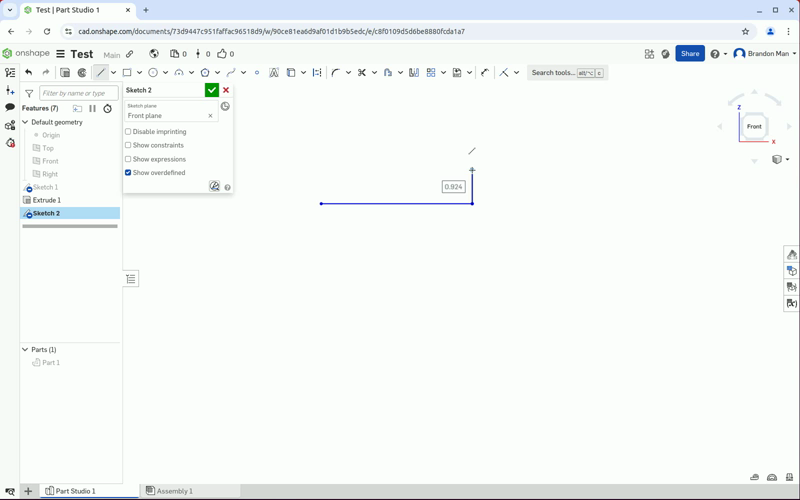
scroll(-6)
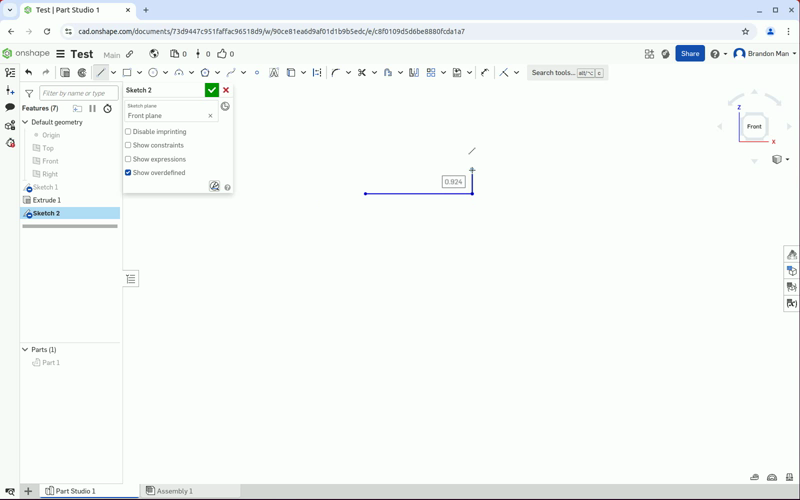
scroll(-6)
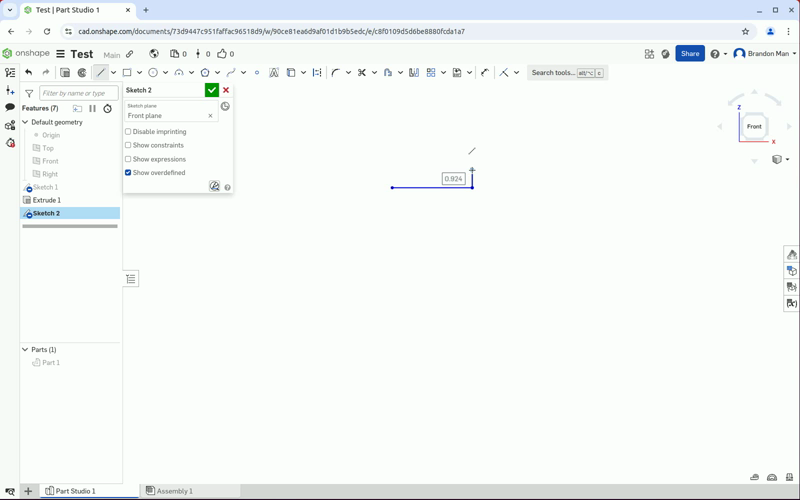
scroll(-6)
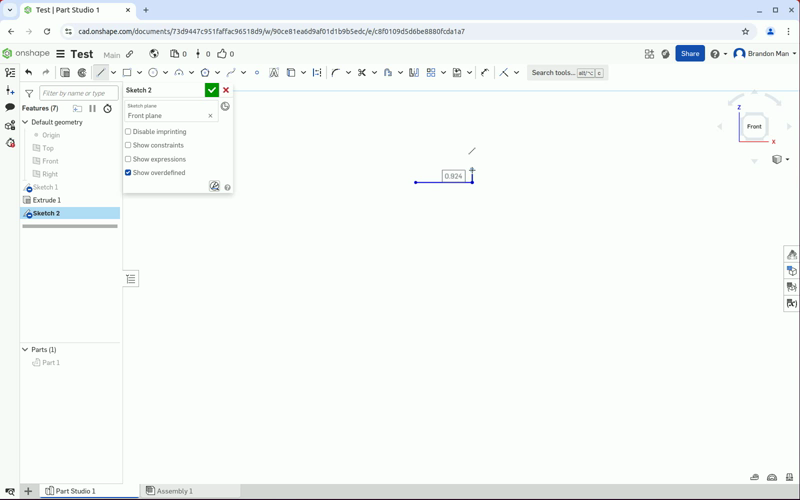
scroll(-6)
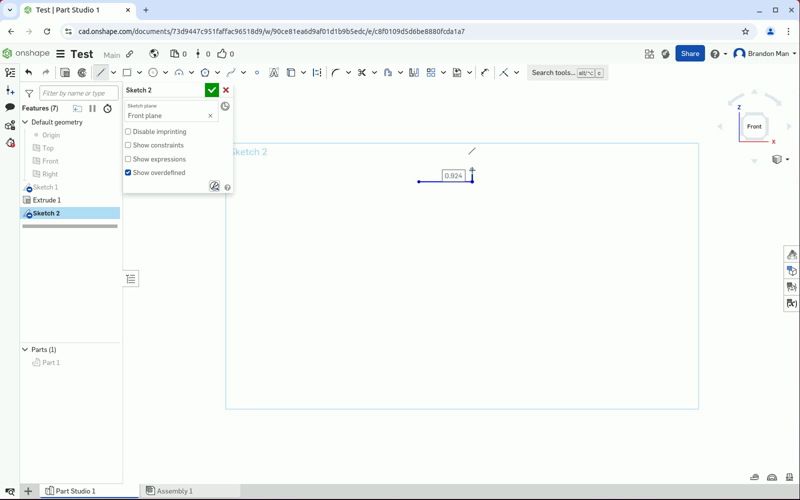
scroll(-6)
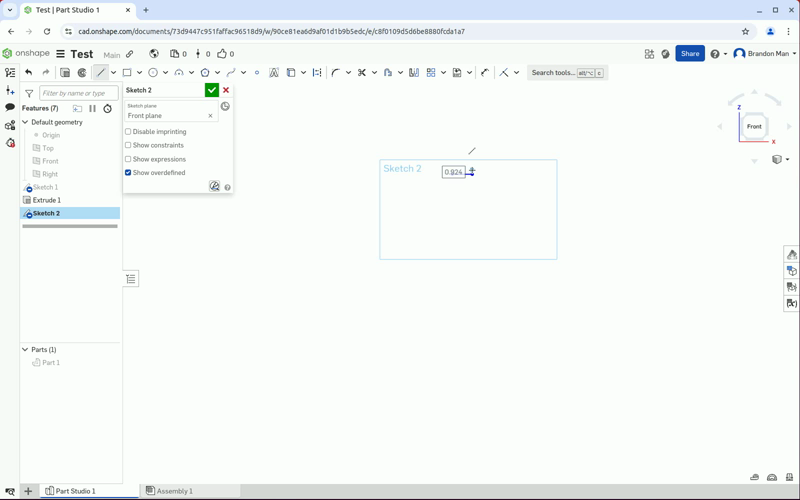
key_up(shift)
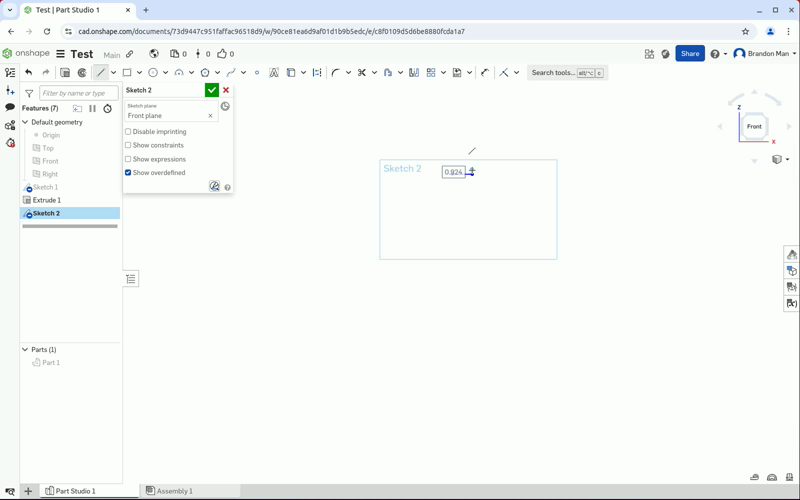
key_down(shift)
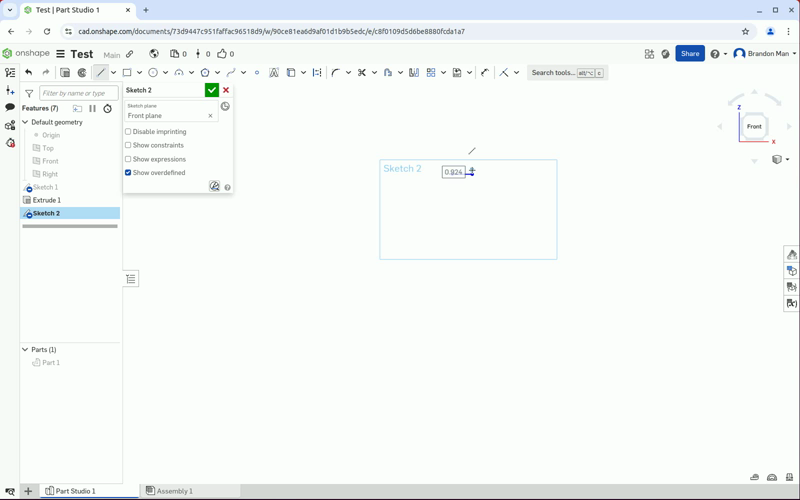
mouse_move(502, 169)
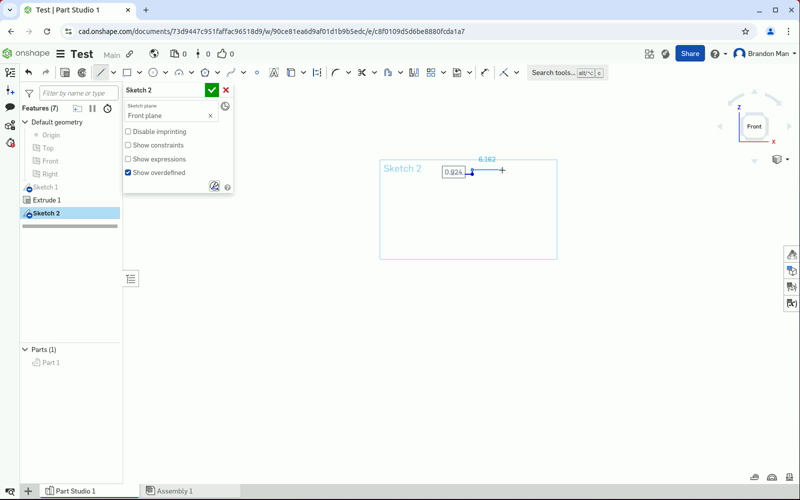
mouse_move(452, 169)
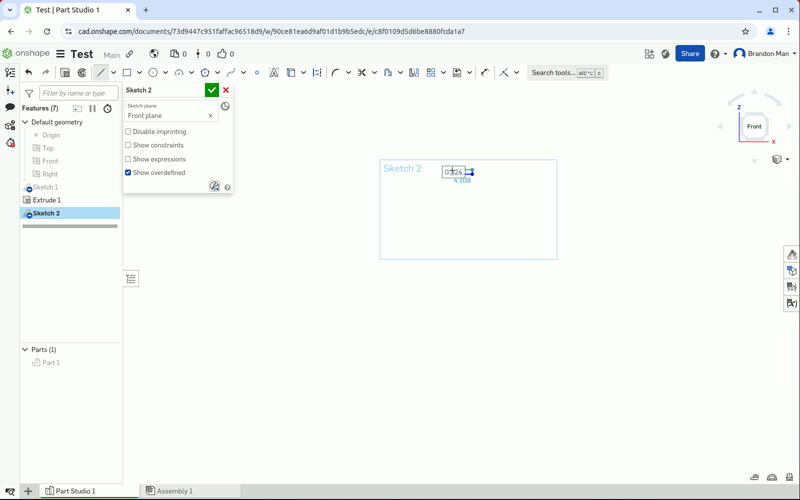
scroll(6)
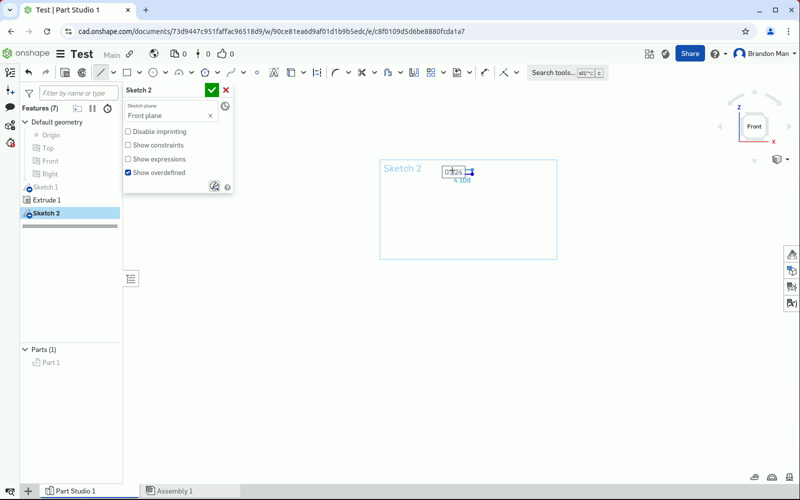
scroll(6)
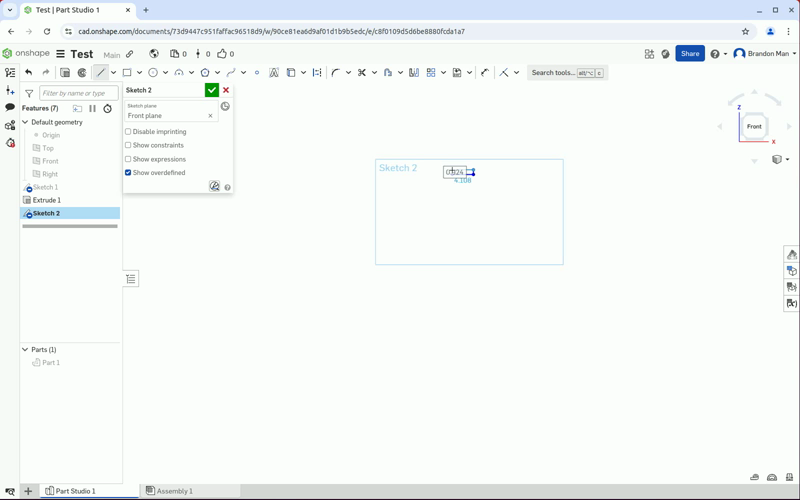
scroll(6)
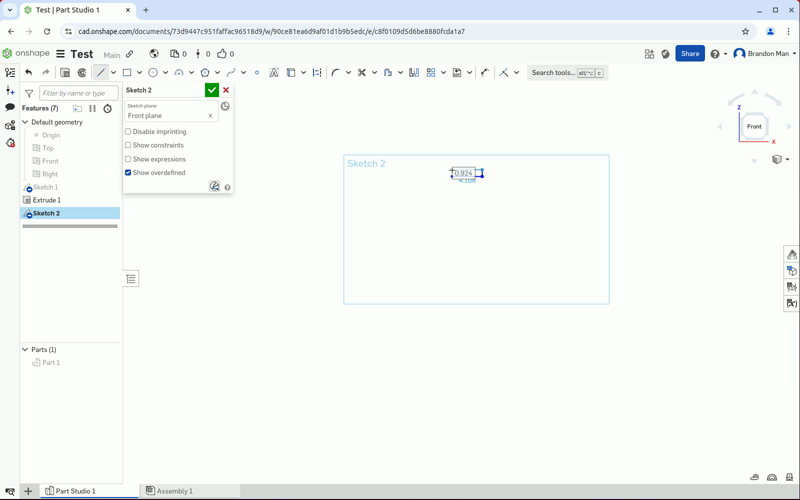
scroll(6)
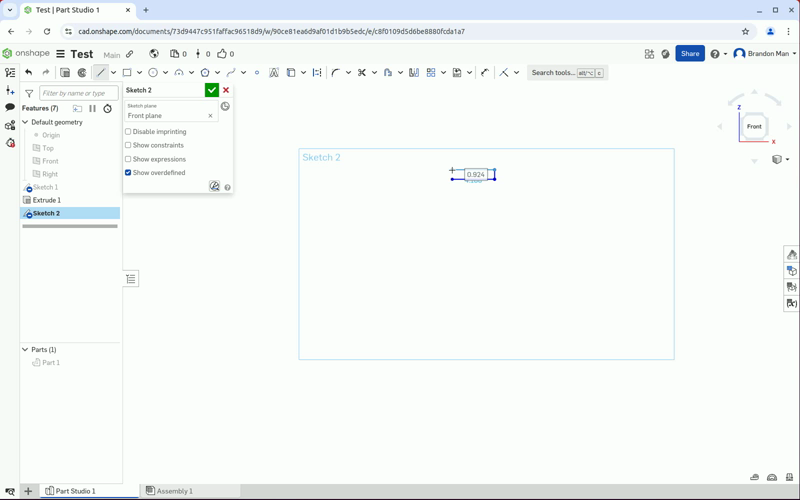
scroll(6)
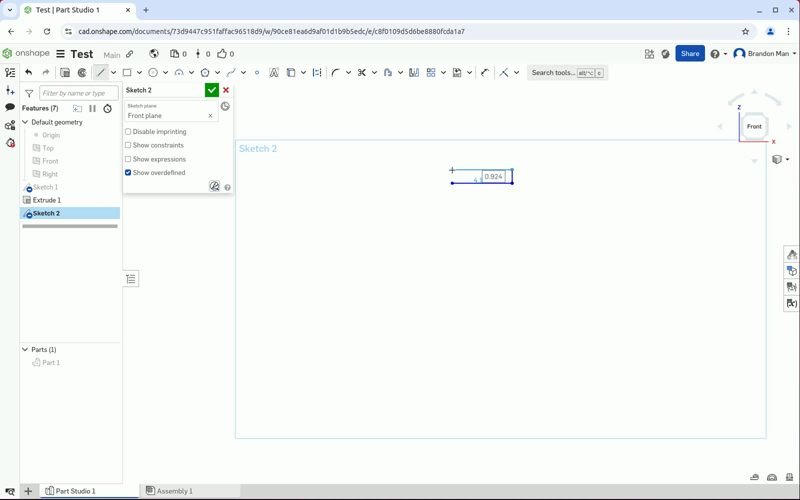
scroll(6)
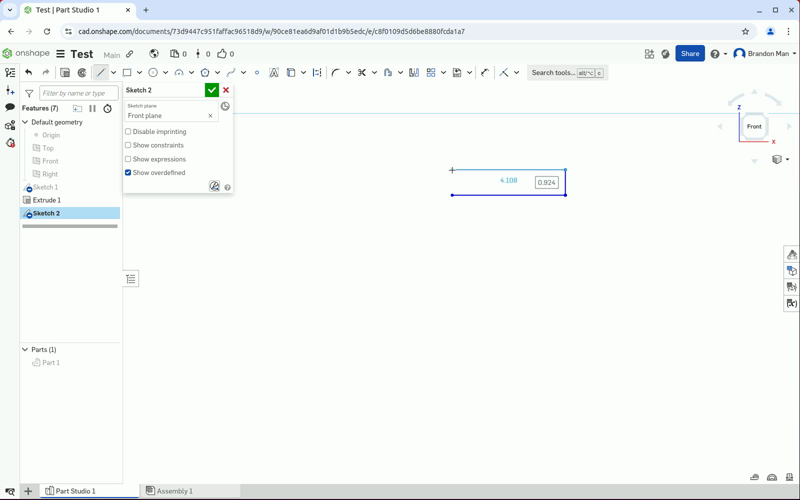
scroll(6)
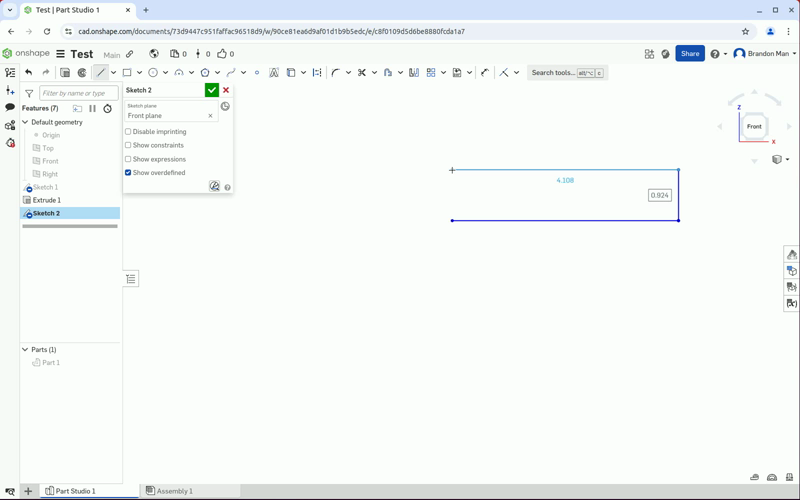
click(452, 169)
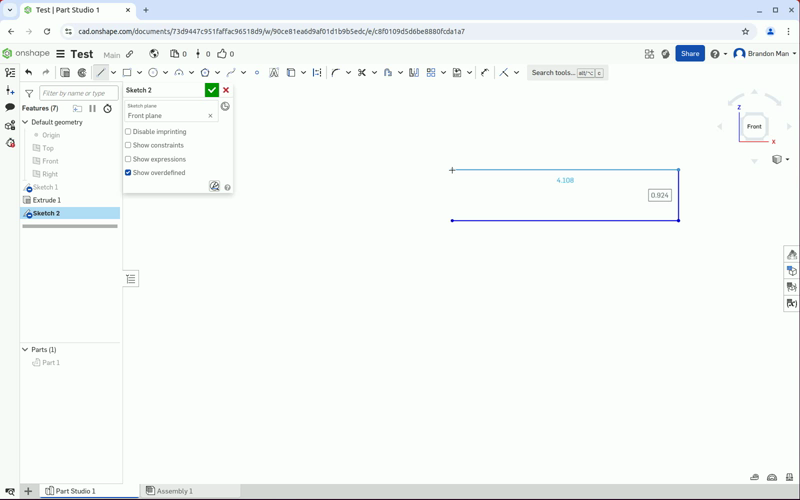
scroll(-6)
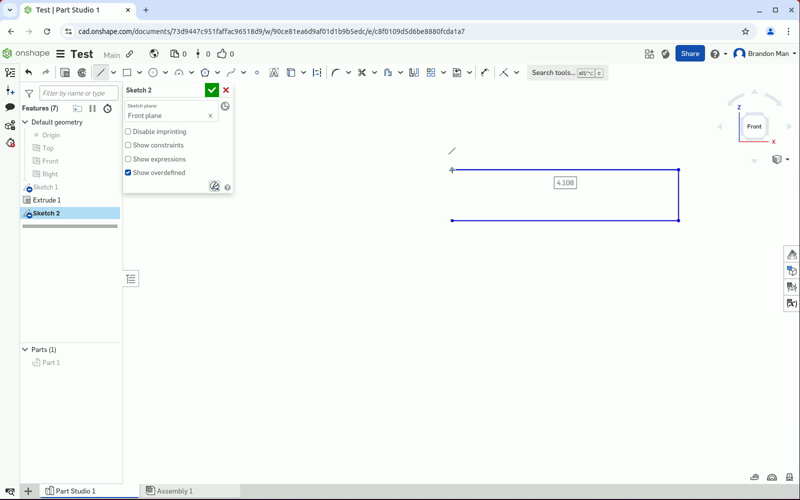
scroll(-6)
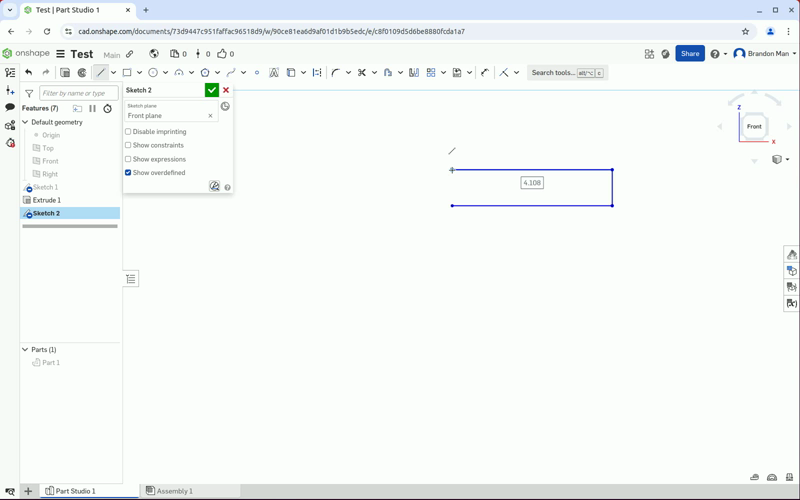
scroll(-6)
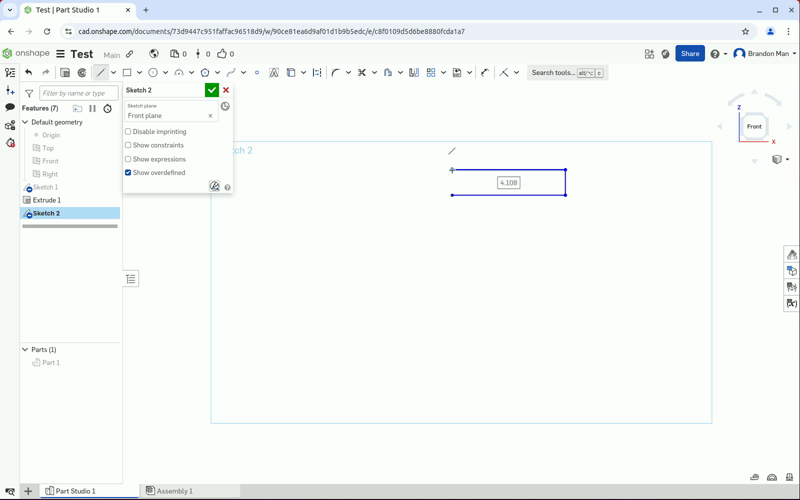
scroll(-6)
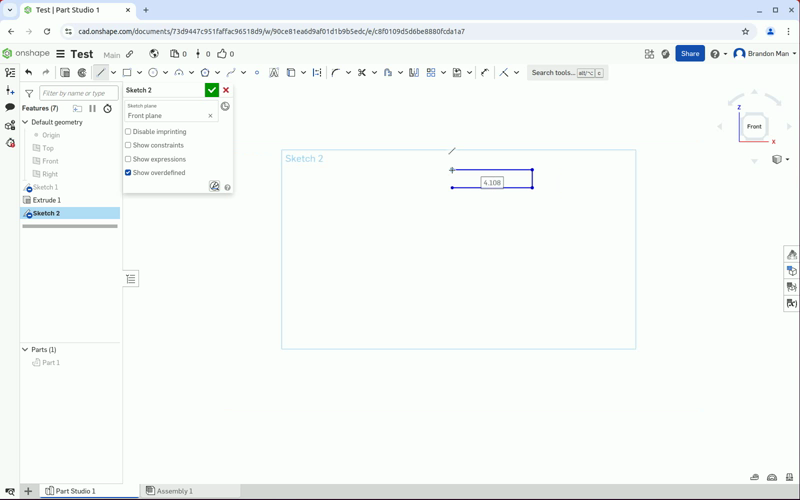
scroll(-6)
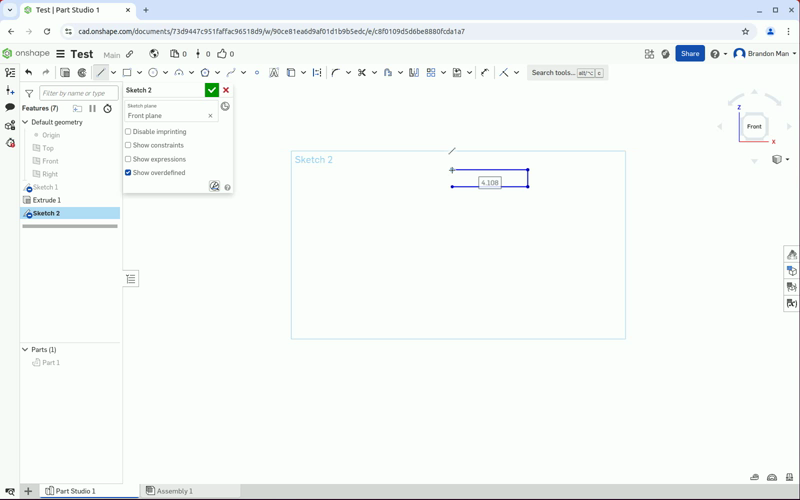
scroll(-6)
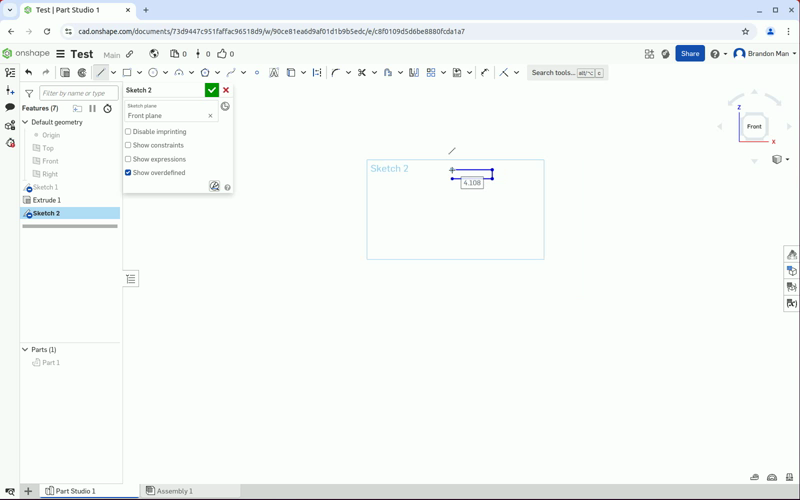
scroll(-6)
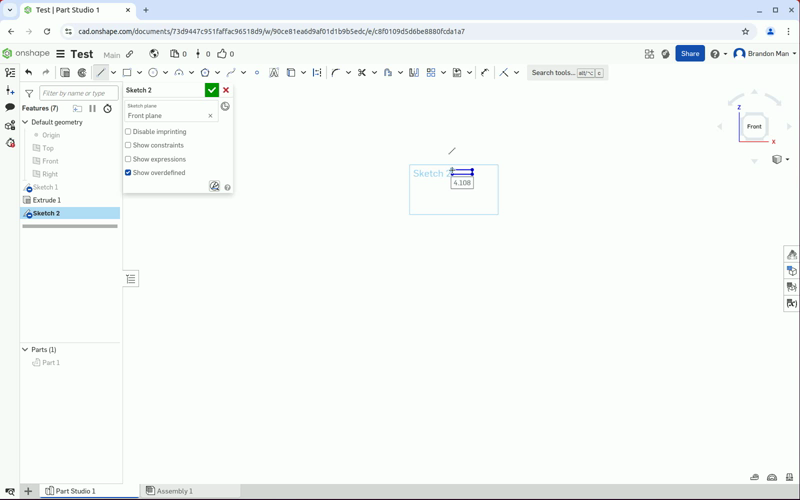
key_up(shift)
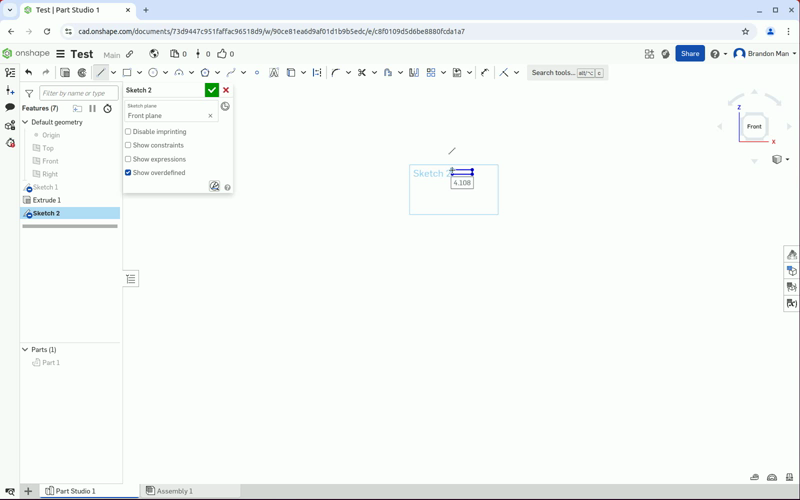
mouse_move(482, 169)
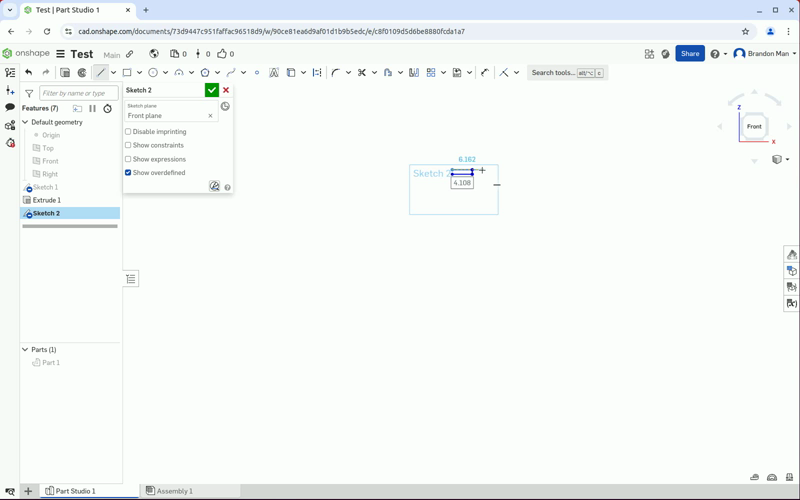
key_down(shift)
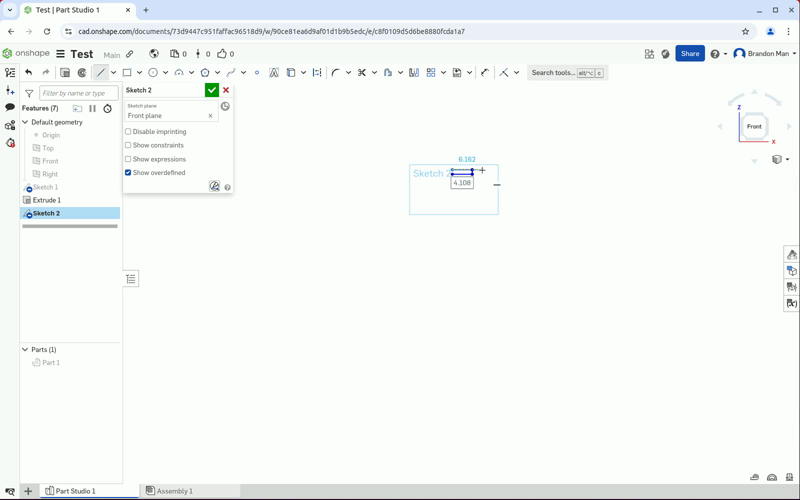
mouse_move(452, 174)
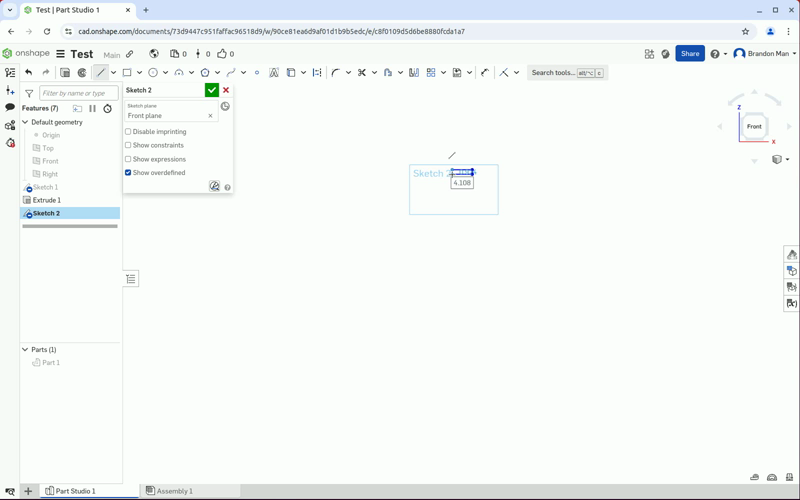
scroll(6)
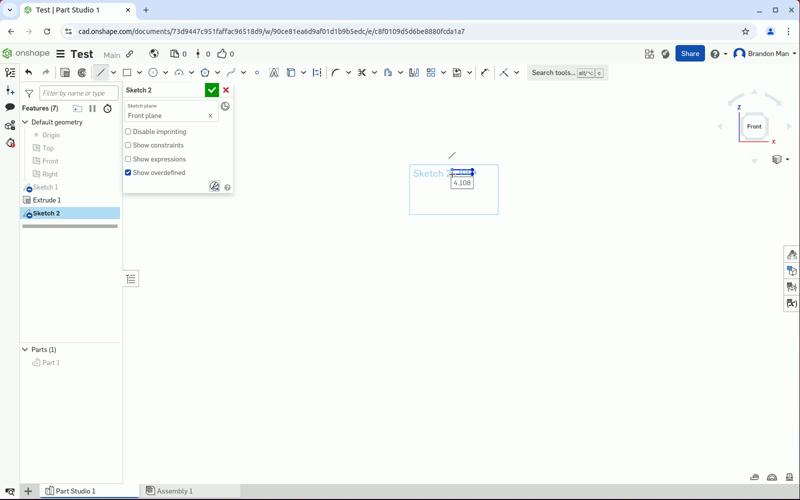
scroll(6)
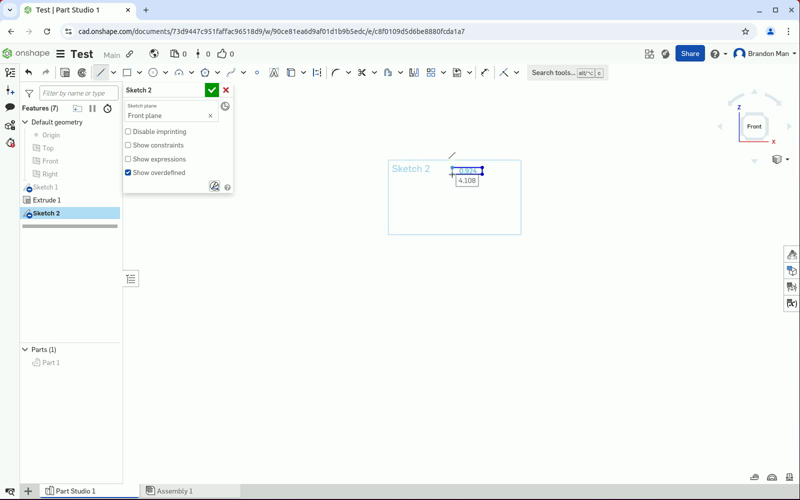
scroll(6)
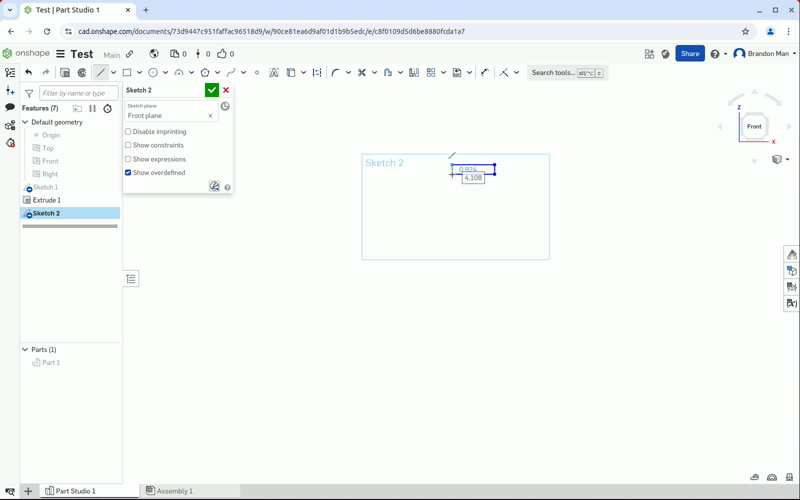
scroll(6)
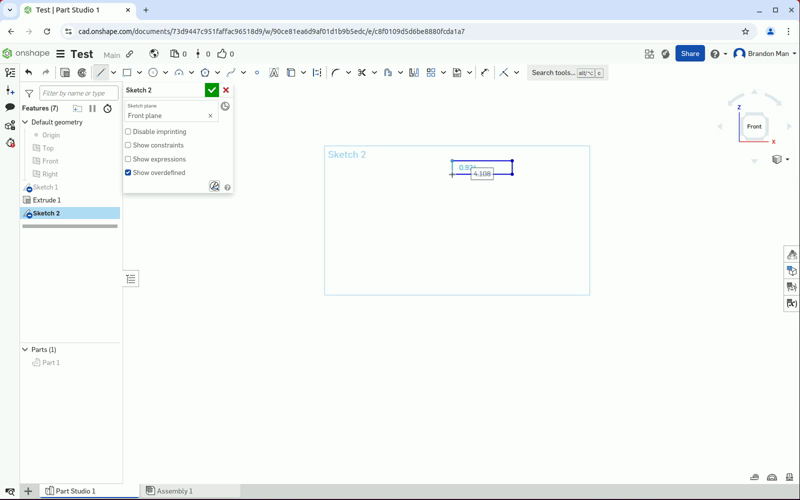
scroll(6)
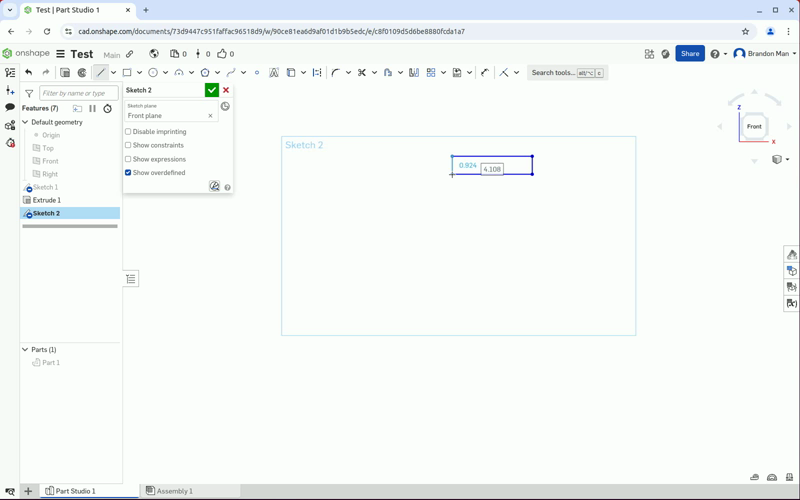
scroll(6)
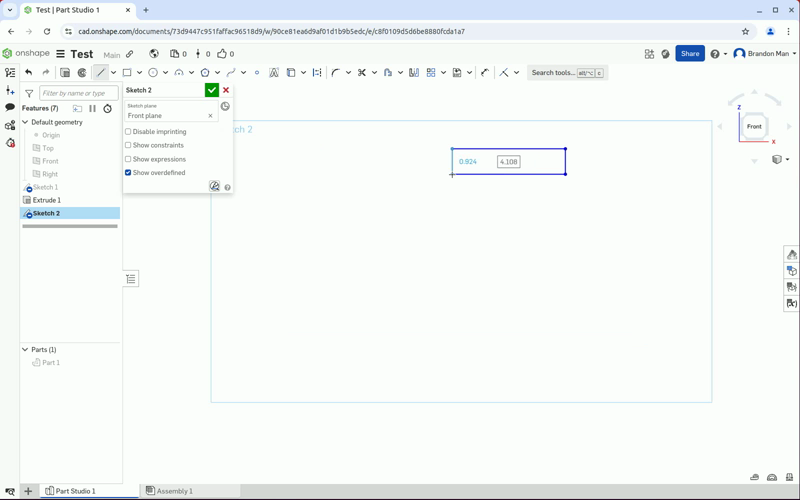
scroll(6)
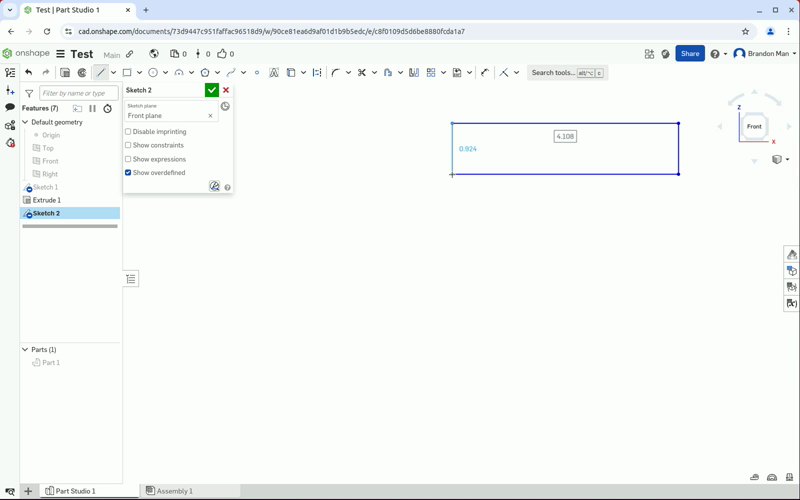
key_up(shift)
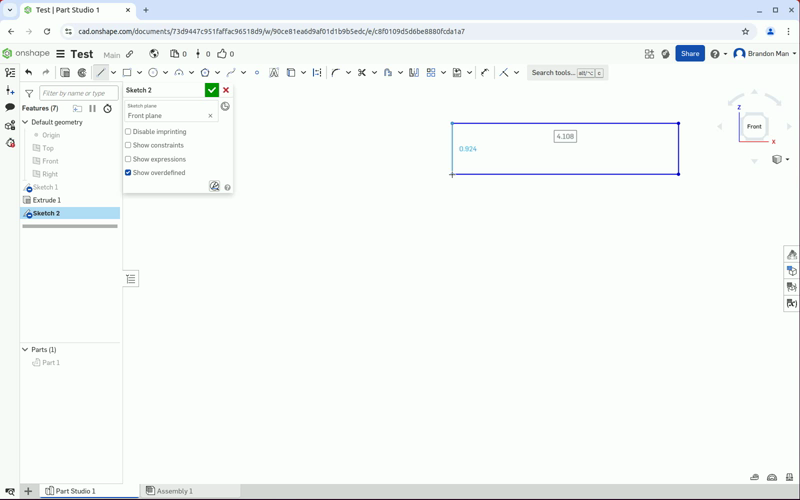
click(452, 174)
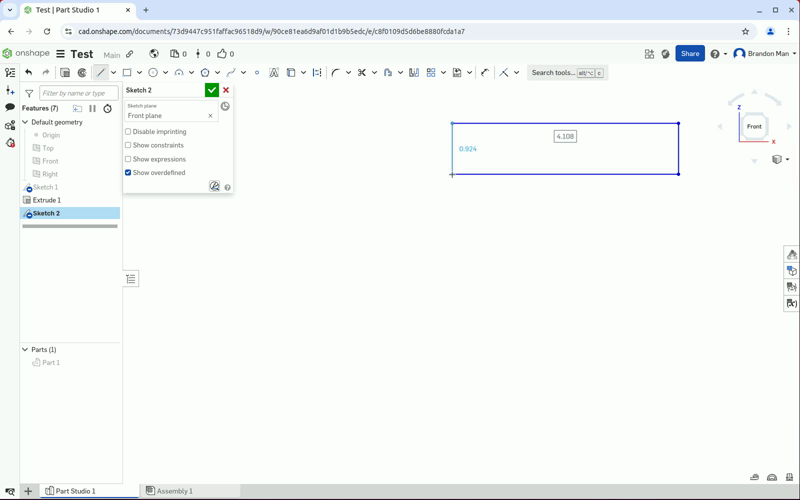
scroll(-6)
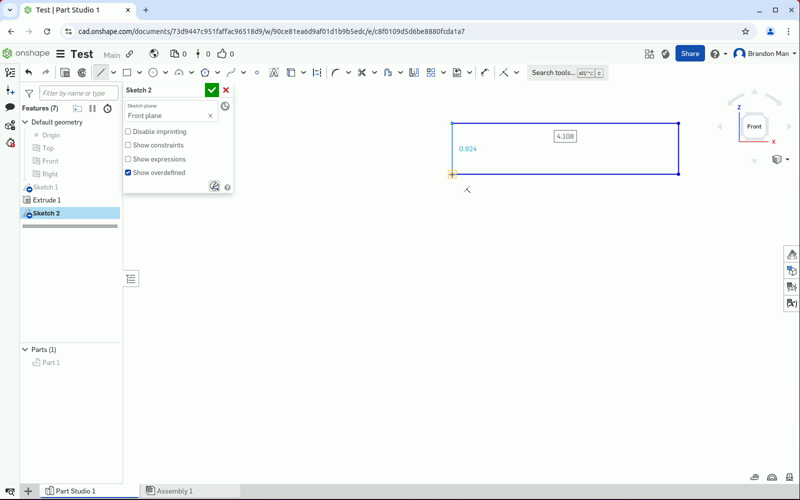
scroll(-6)
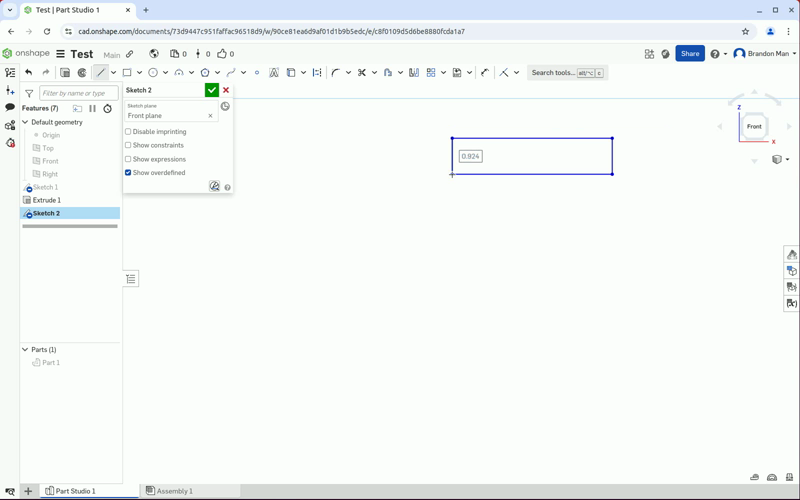
scroll(-6)
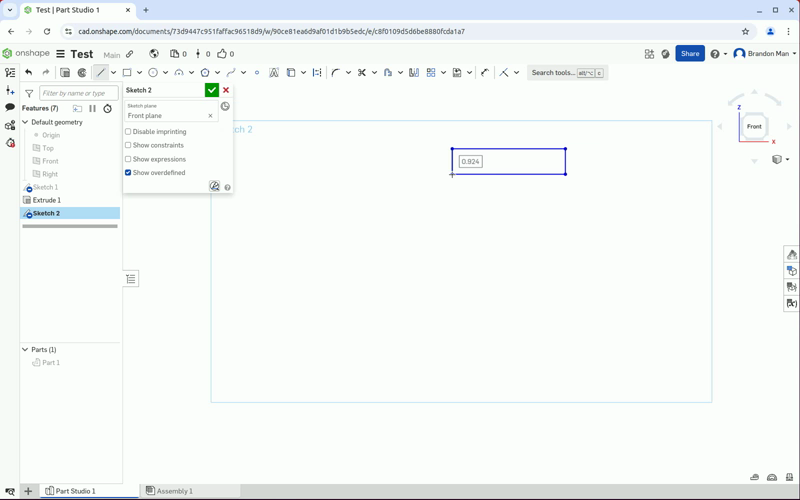
scroll(-6)
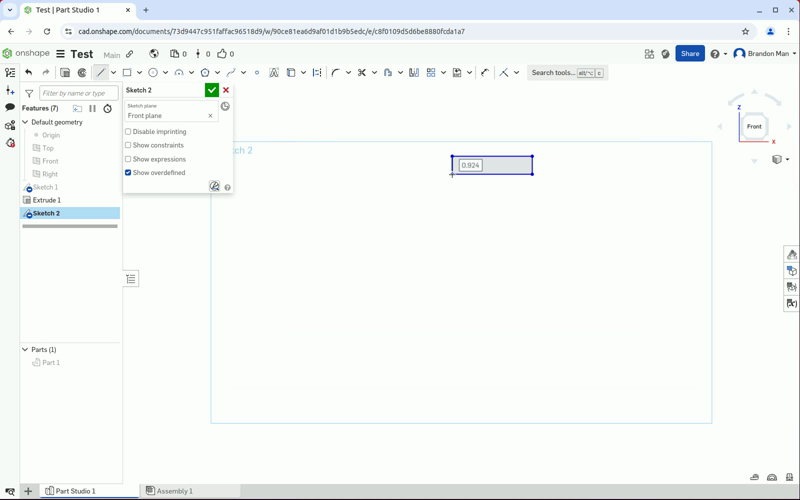
scroll(-6)
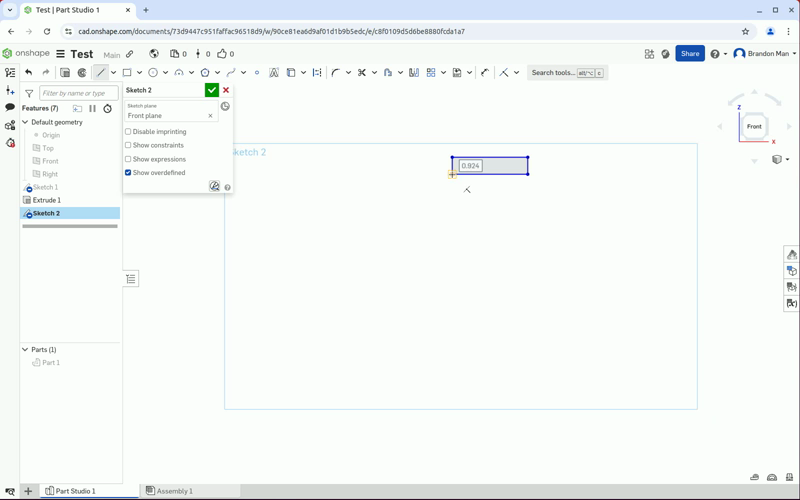
scroll(-6)
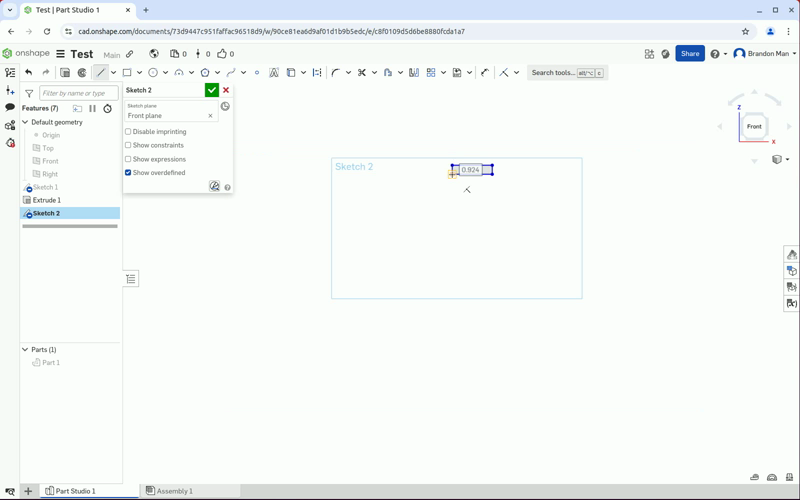
scroll(-6)
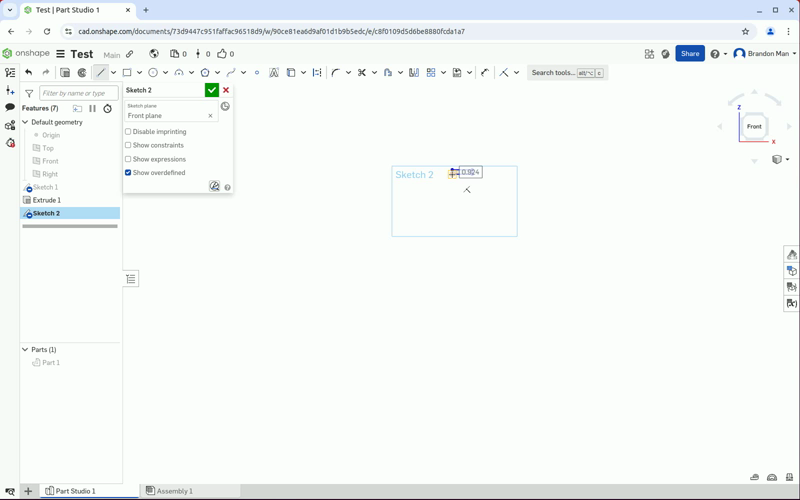
key(esc)
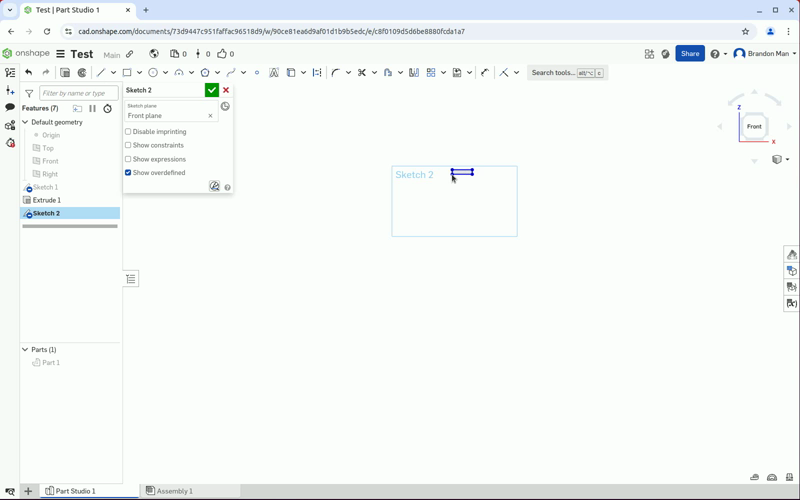
mouse_move(453, 173)
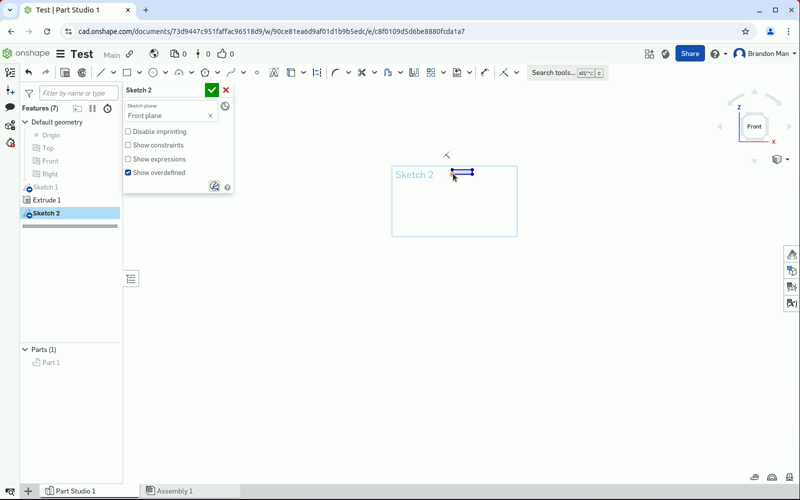
scroll(6)
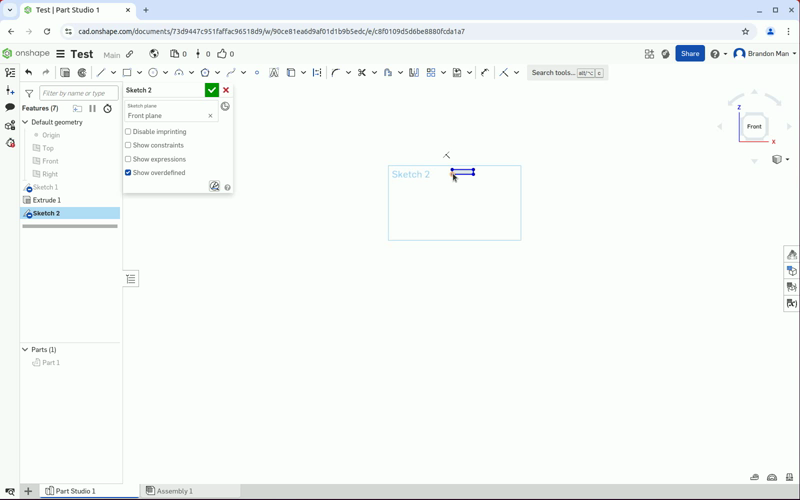
scroll(6)
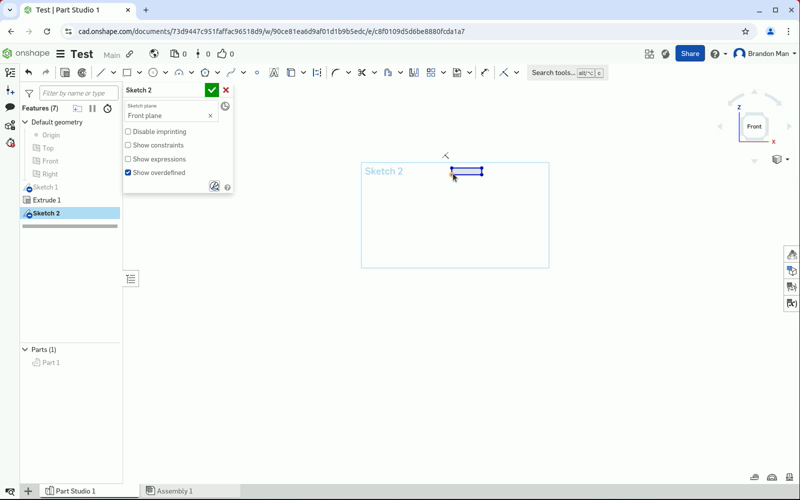
scroll(6)
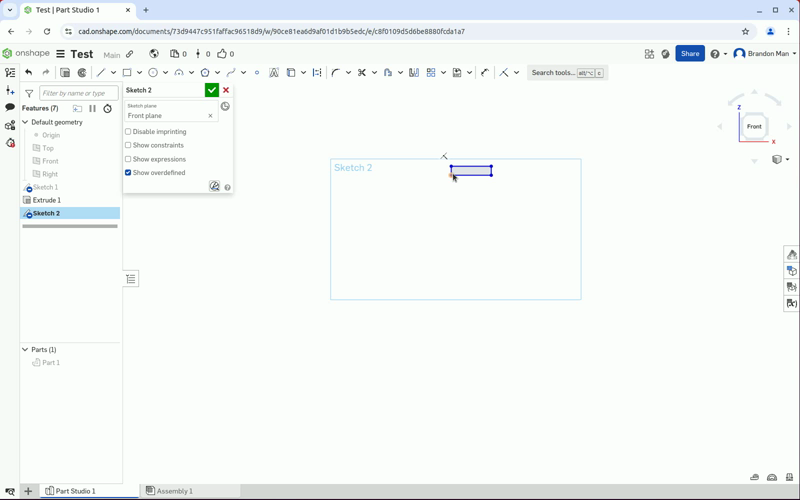
scroll(6)
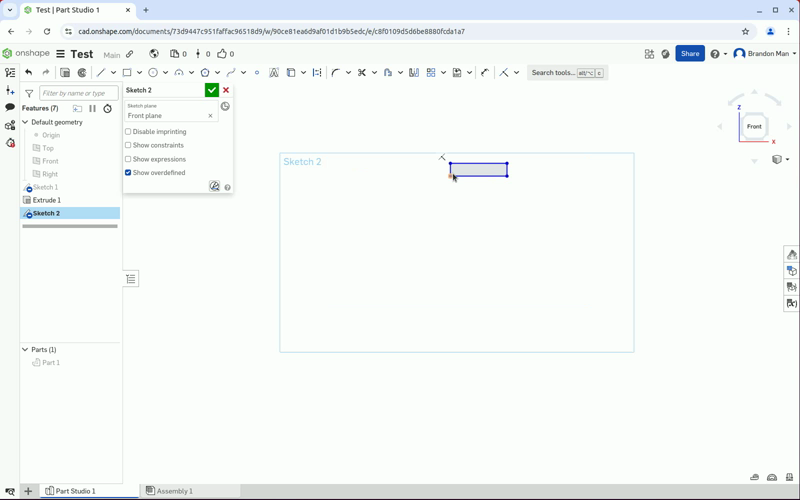
scroll(6)
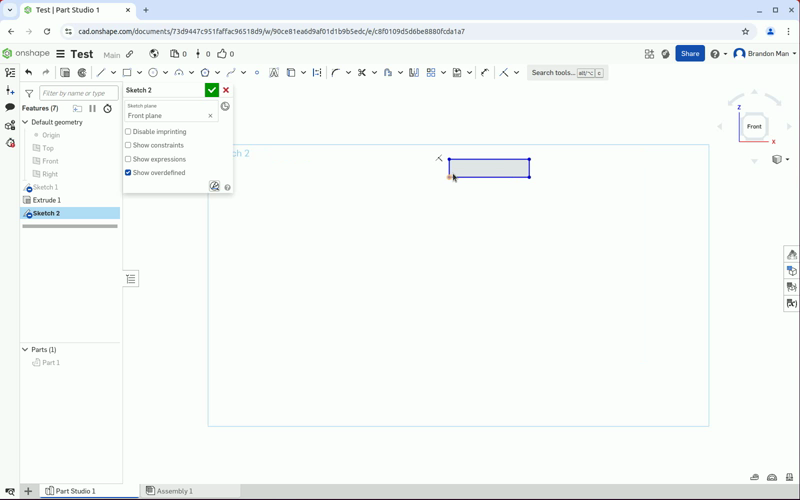
scroll(6)
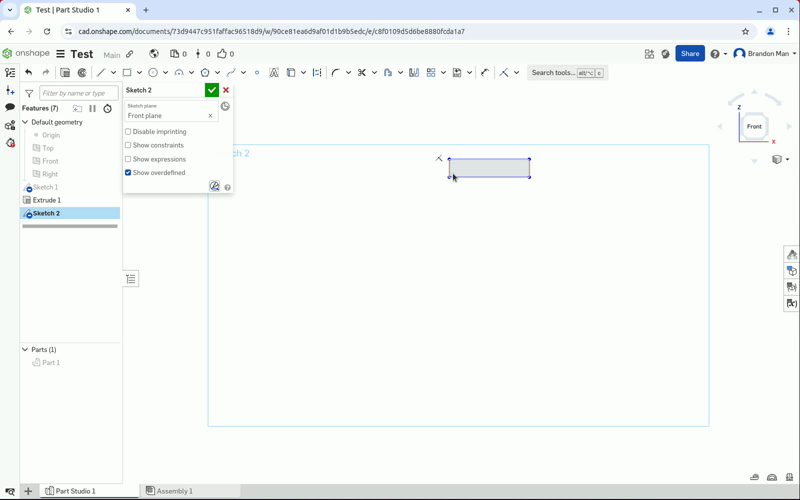
scroll(6)
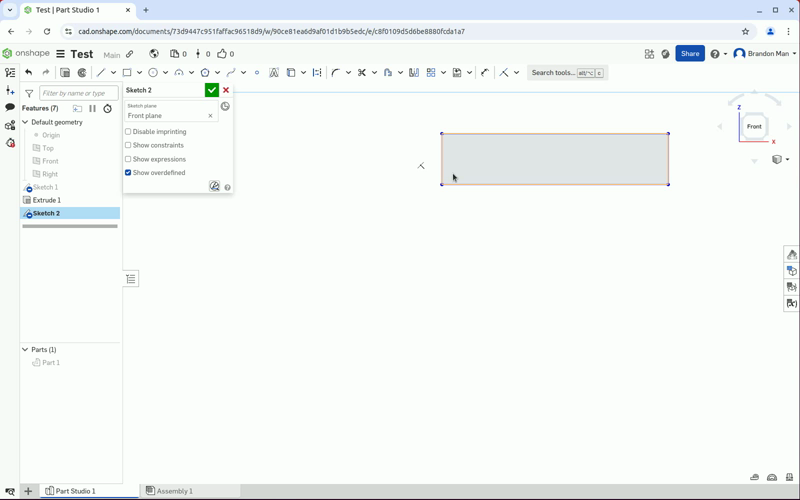
click(453, 173)
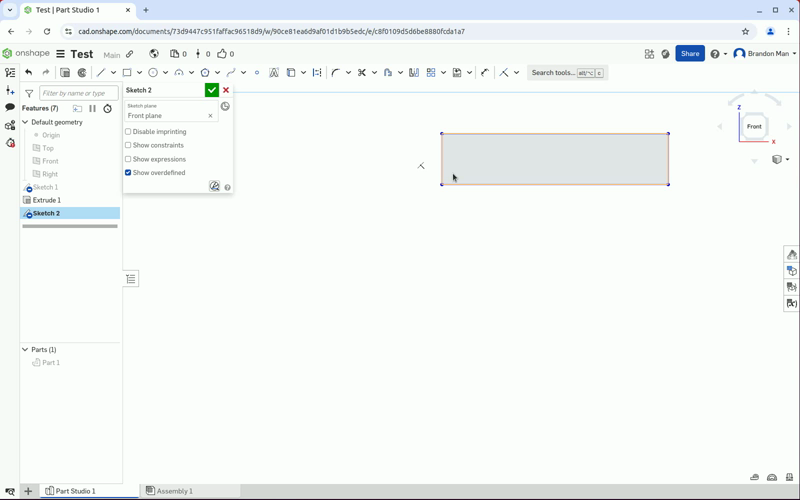
scroll(-6)
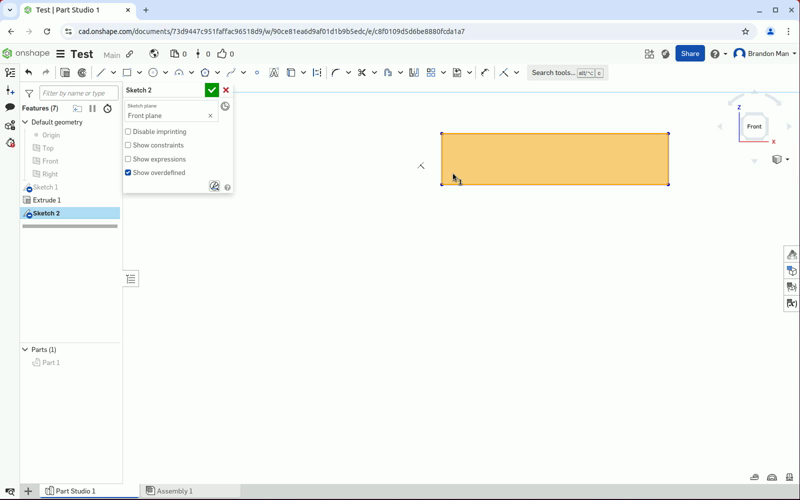
scroll(-6)
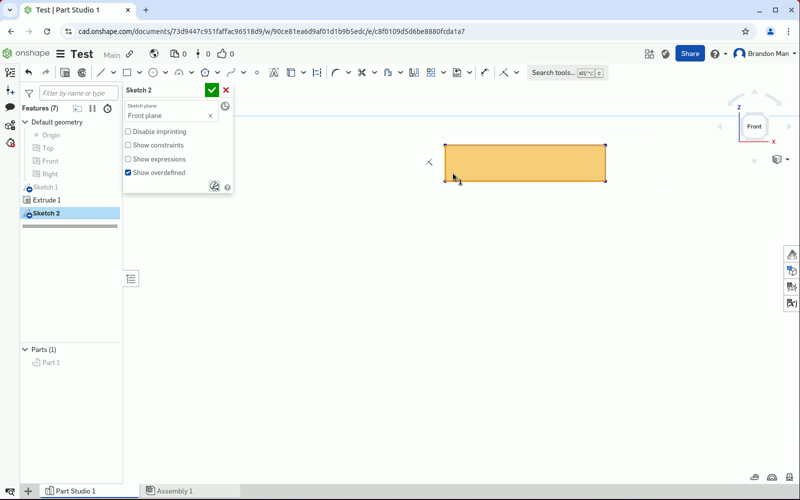
scroll(-6)
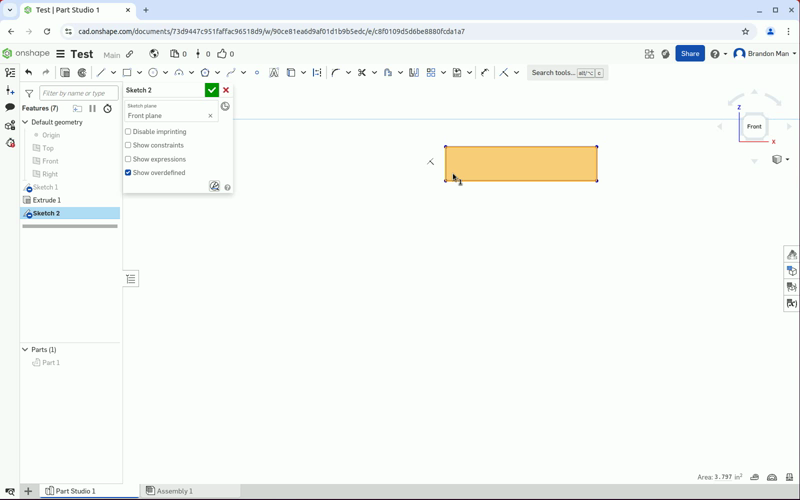
scroll(-6)
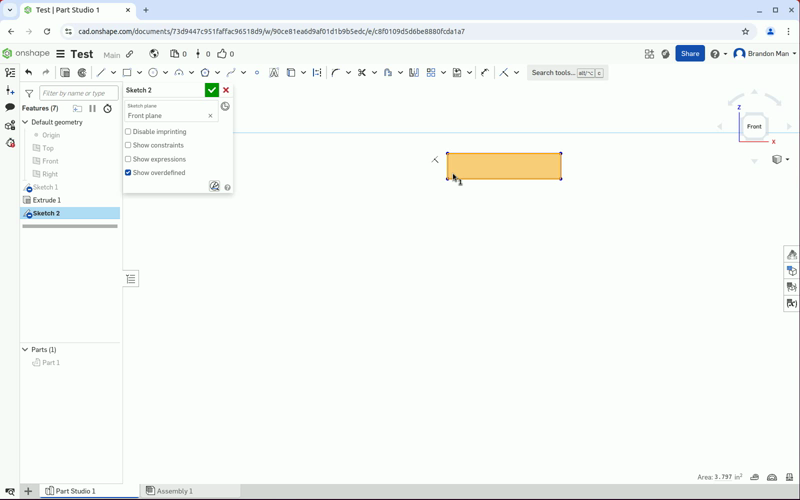
scroll(-6)
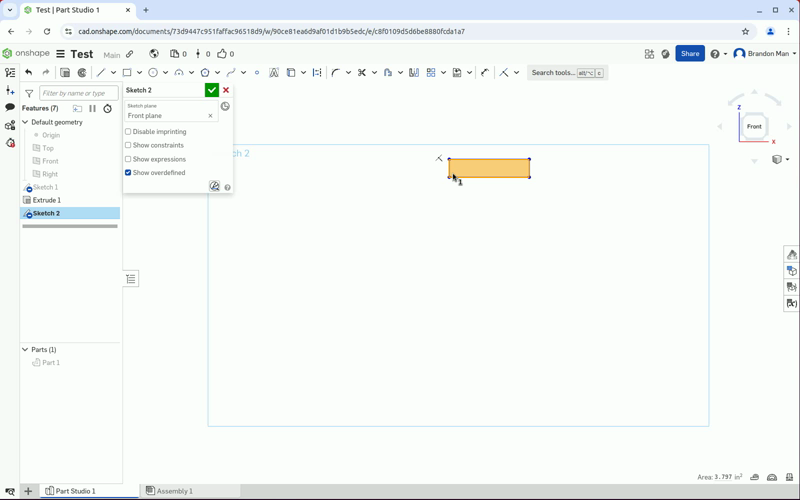
scroll(-6)
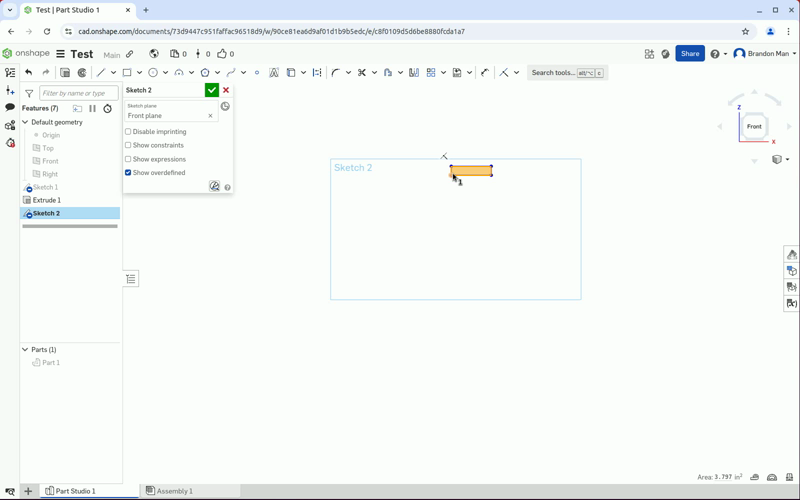
scroll(-6)
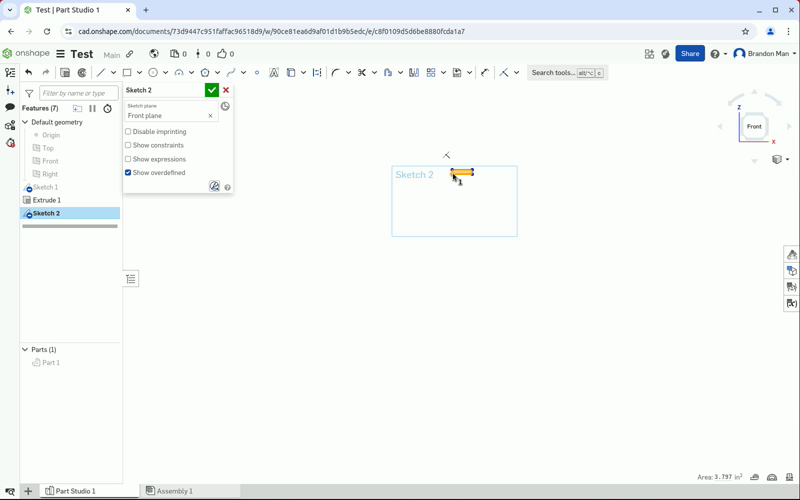
mouse_move(73, 352)
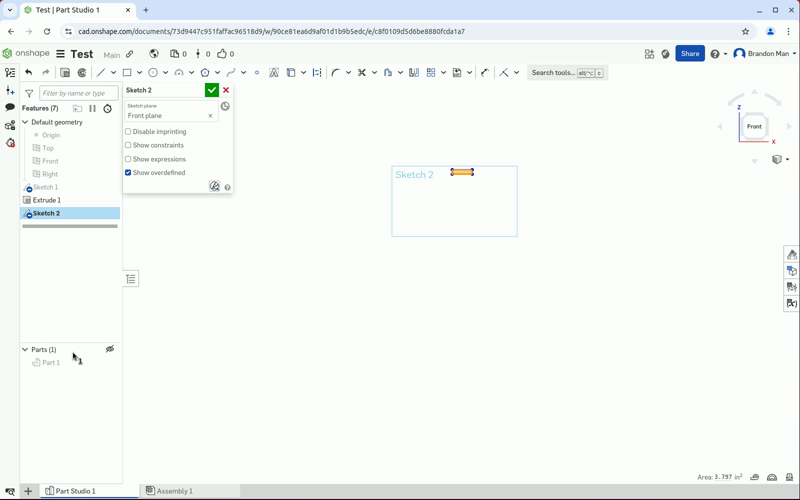
key(shift+y)
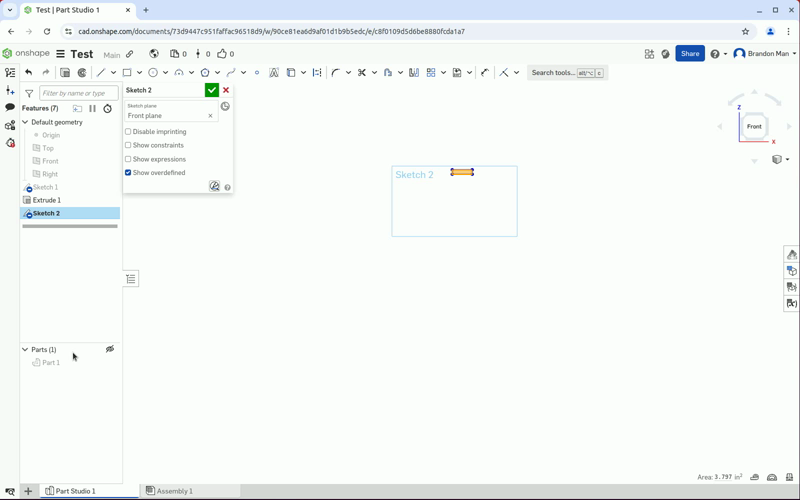
key(shift+e)
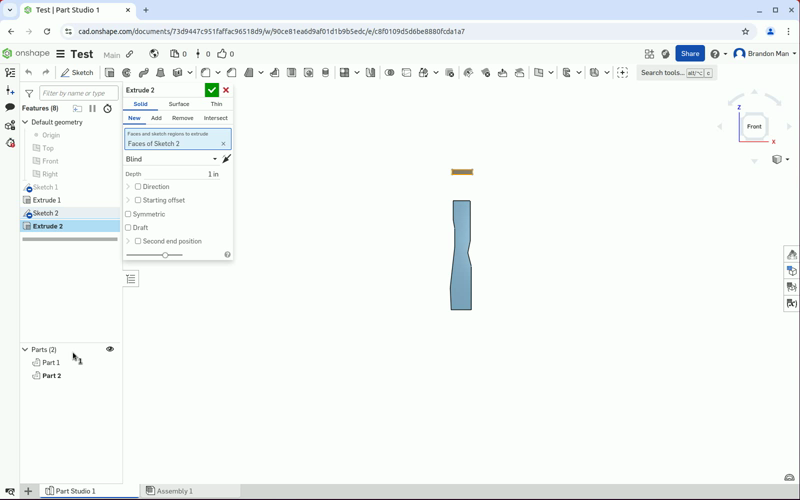
mouse_move(143, 106)
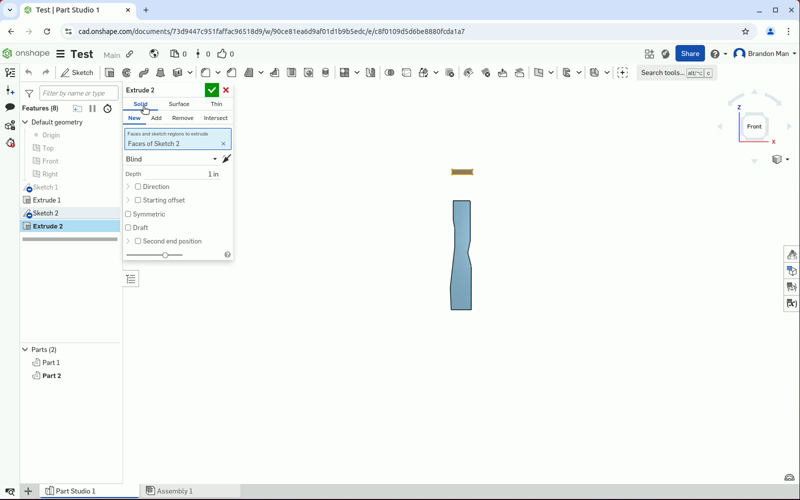
click(143, 106)
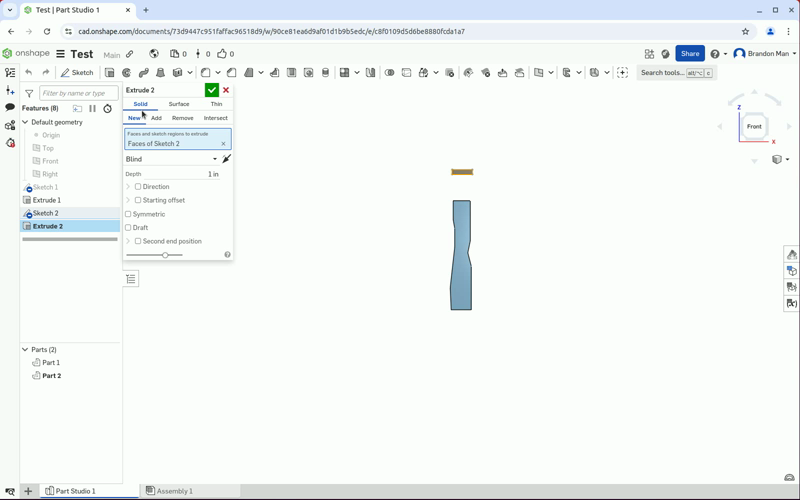
mouse_move(137, 120)
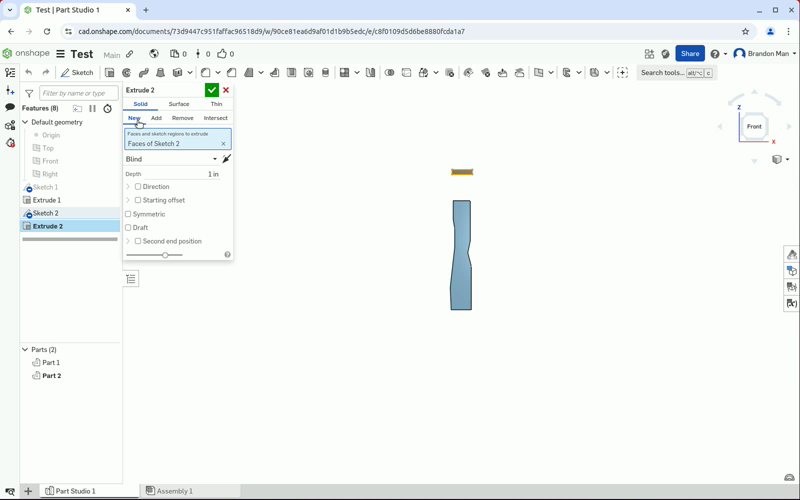
click(137, 120)
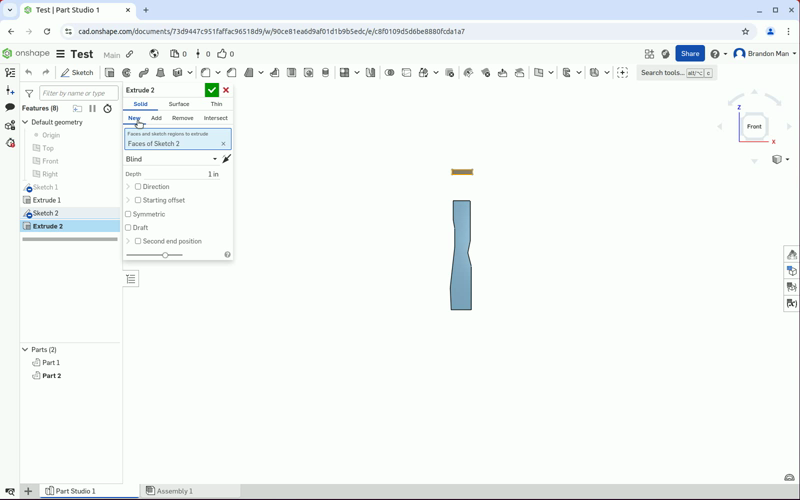
key(tab, 4)
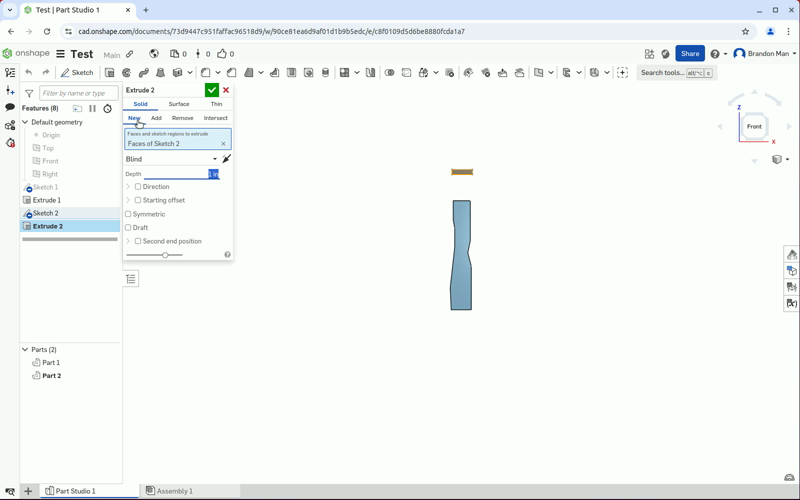
text(0.962)
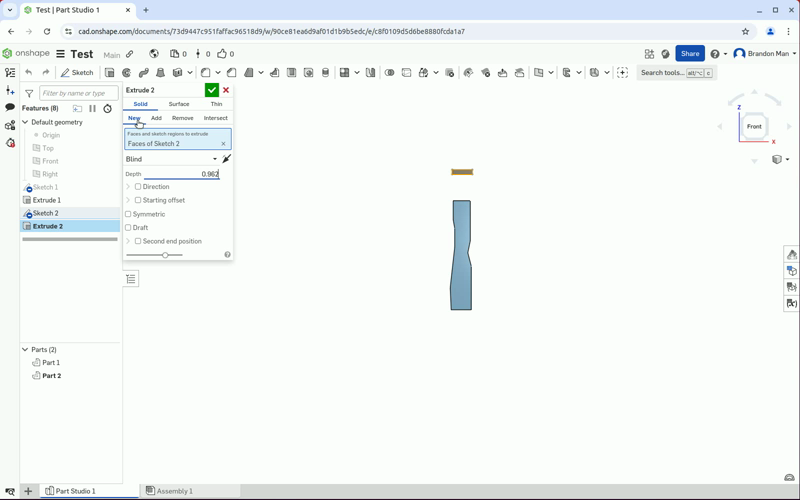
key(tab, 3)
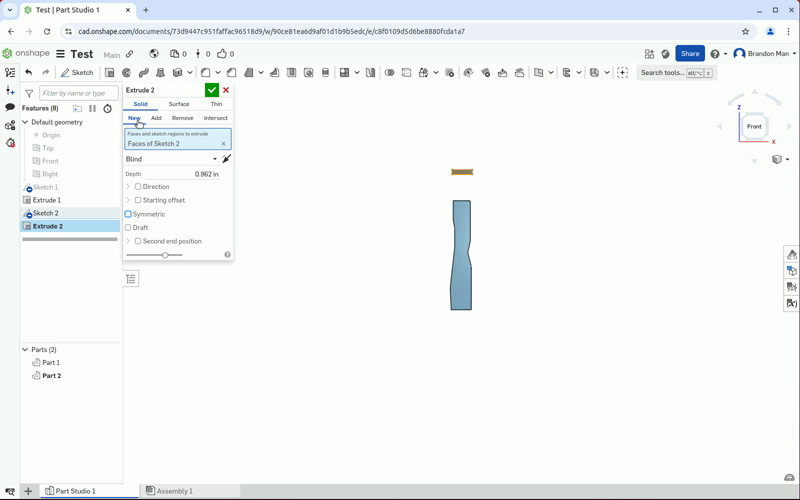
key(space)
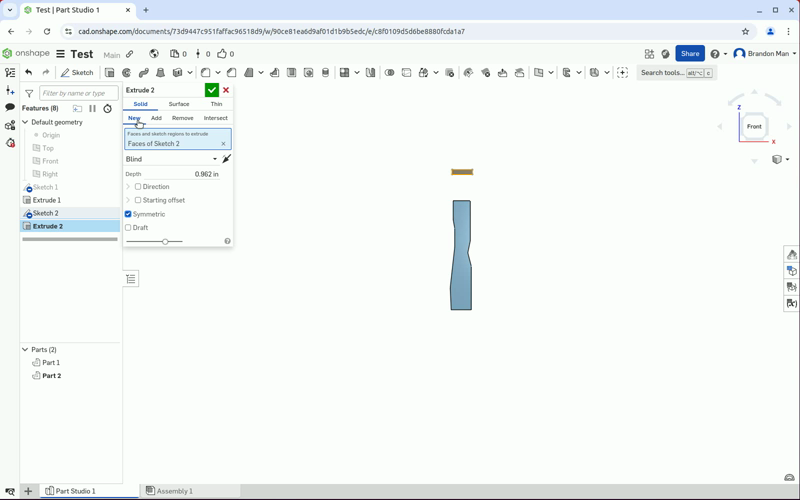
key(enter)
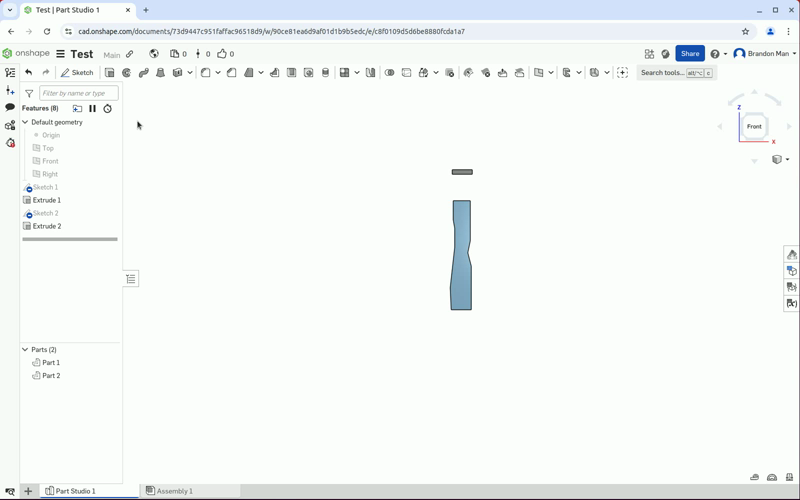
key(shift+h)
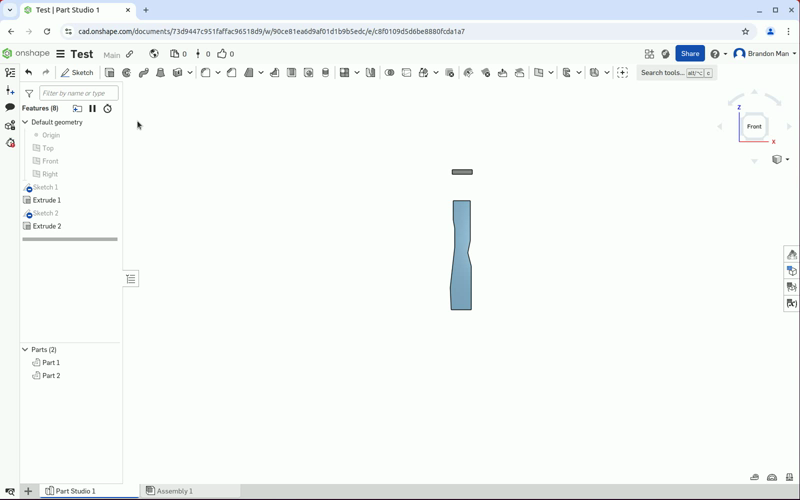
key(shift+h)
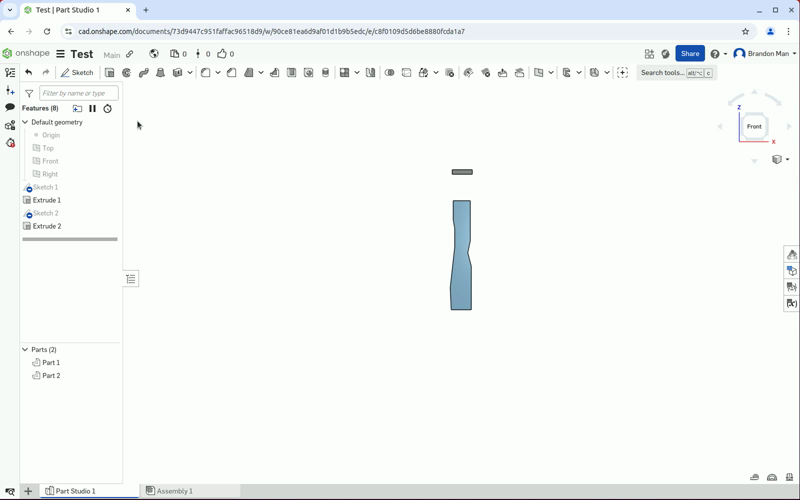
mouse_move(73, 189)
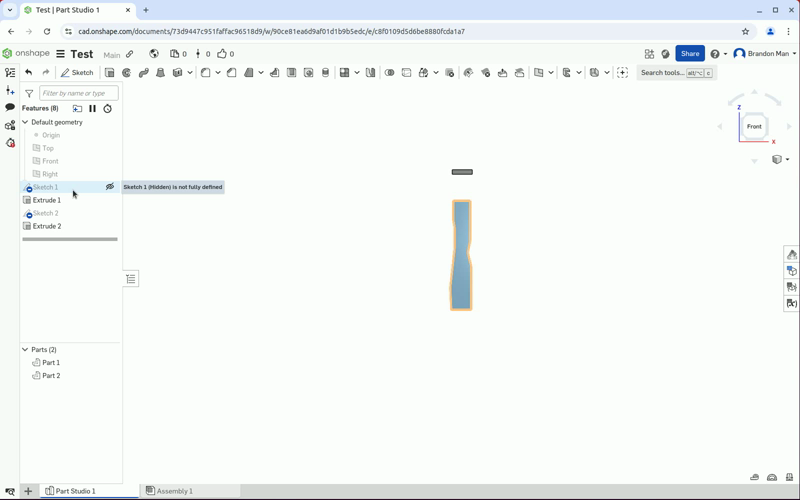
click(73, 189)
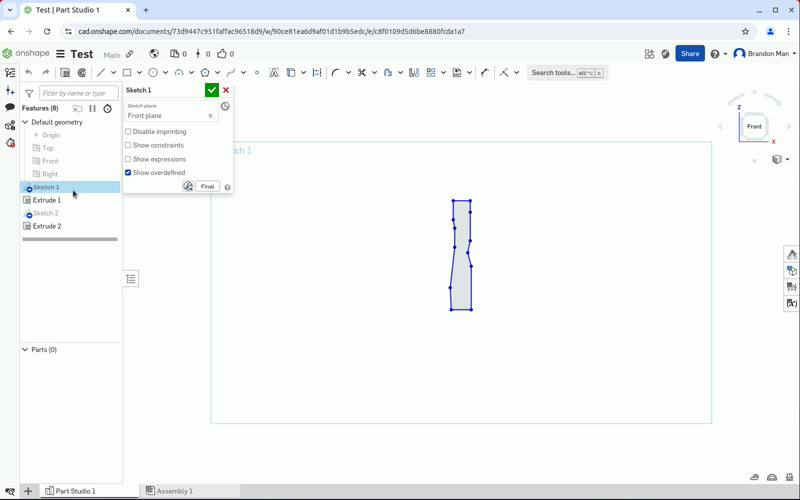
mouse_move(229, 92)
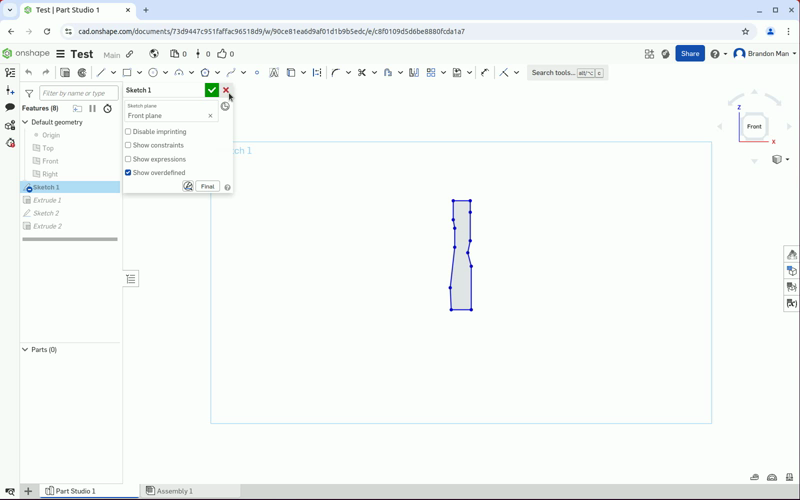
click(229, 92)
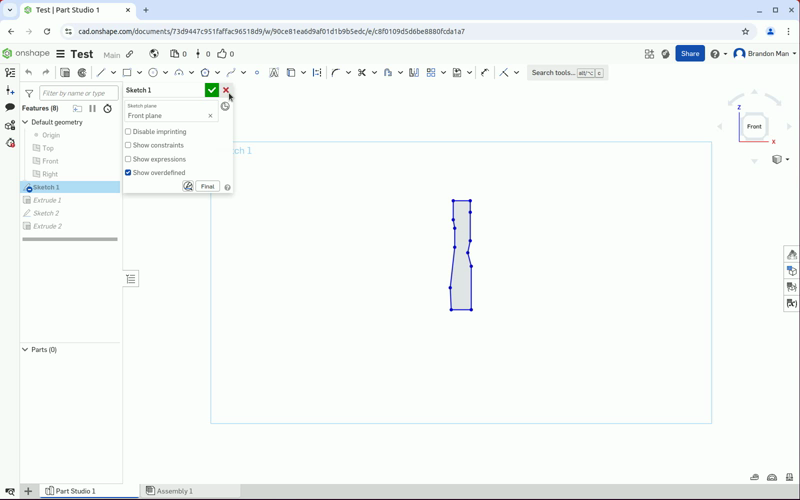
key(shift+s)
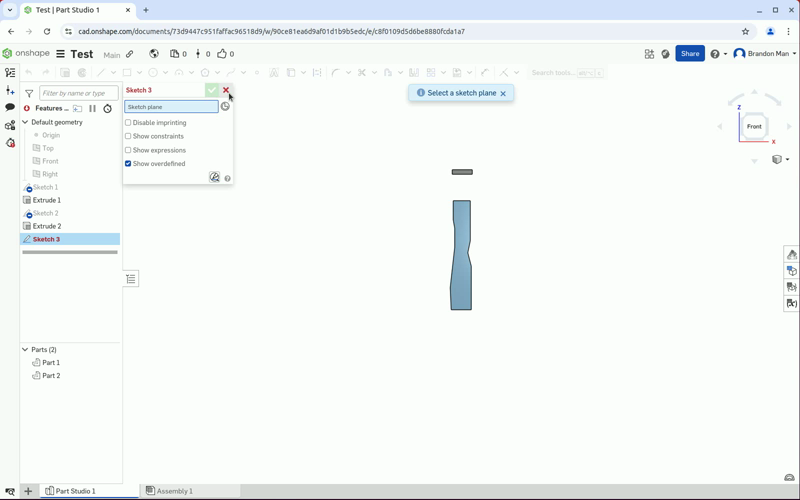
mouse_move(73, 163)
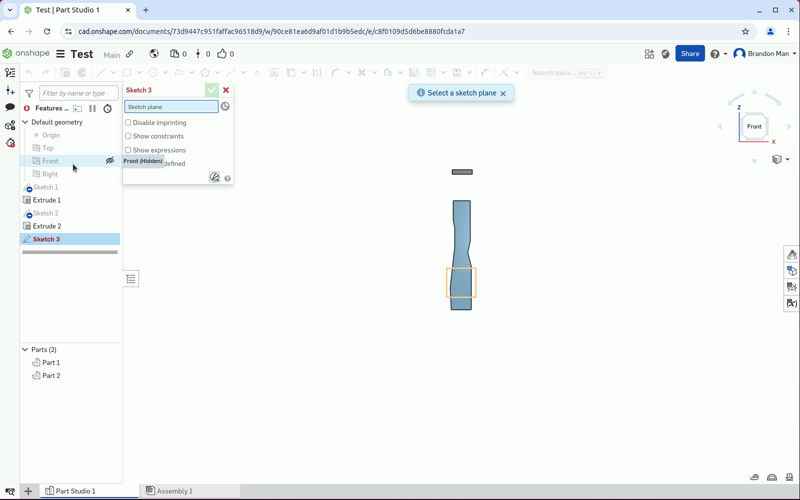
click(73, 163)
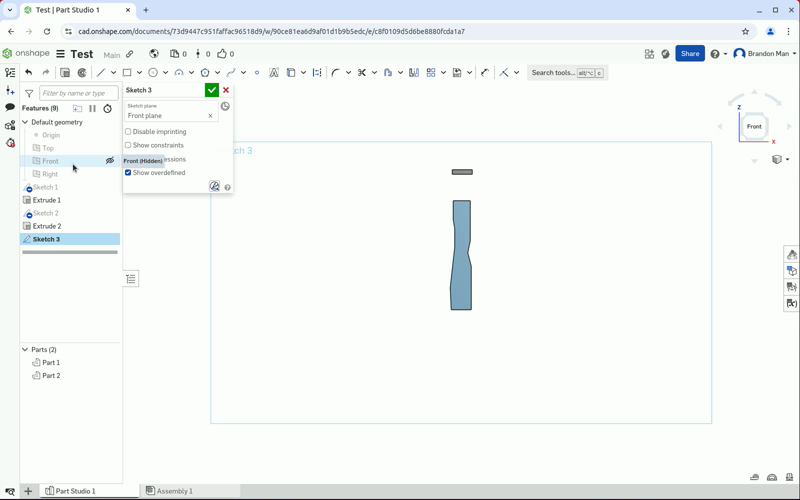
mouse_move(73, 352)
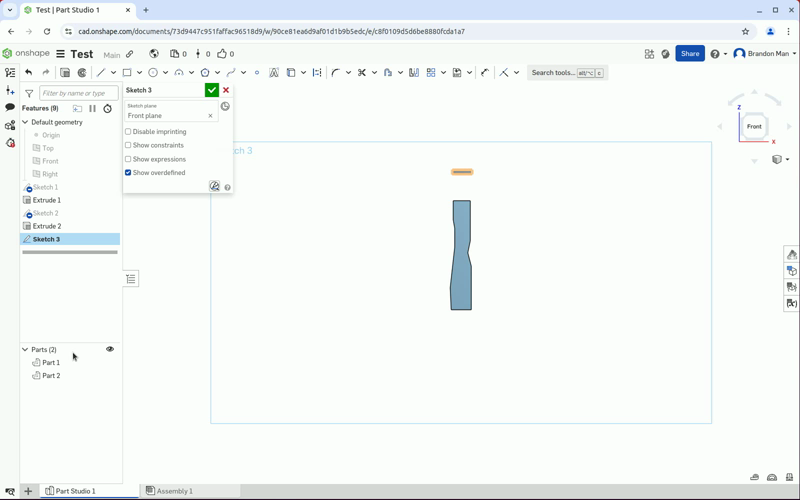
key(y)
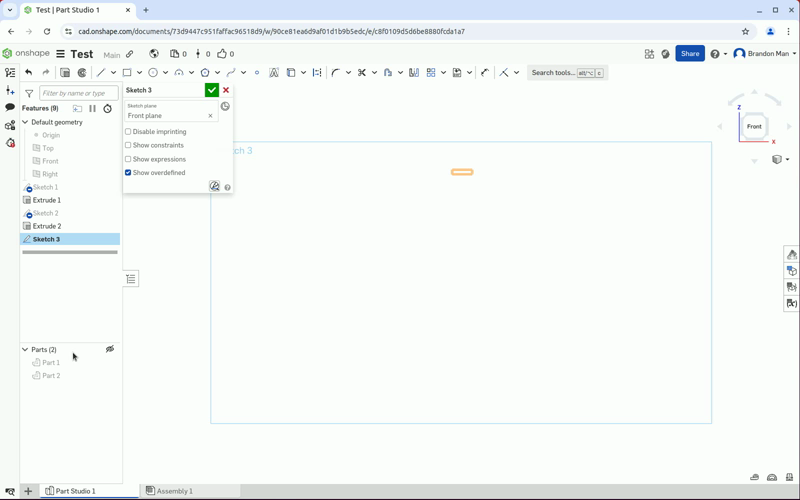
key(l)
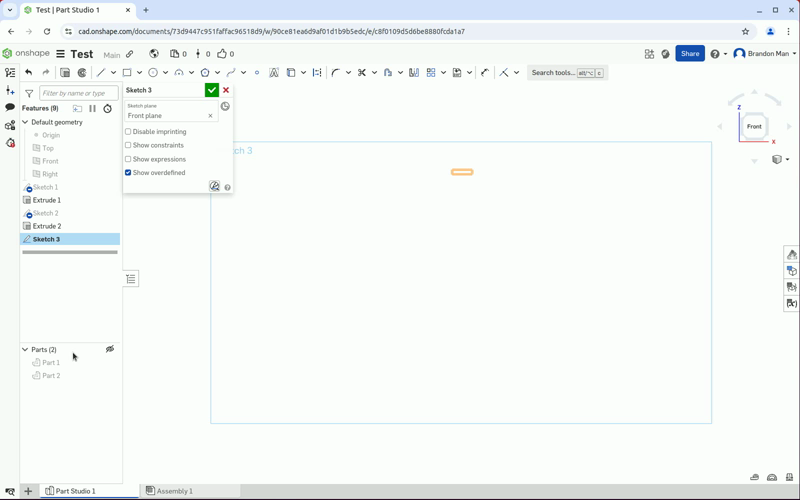
key_down(shift)
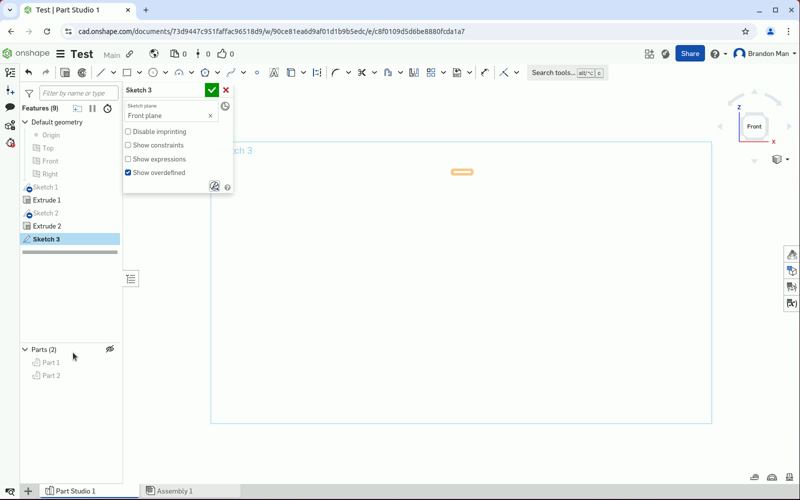
mouse_move(430, 196)
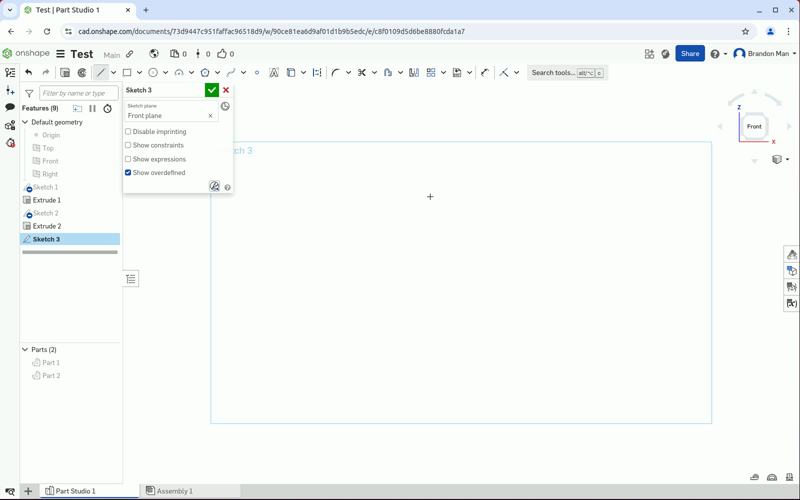
click(430, 196)
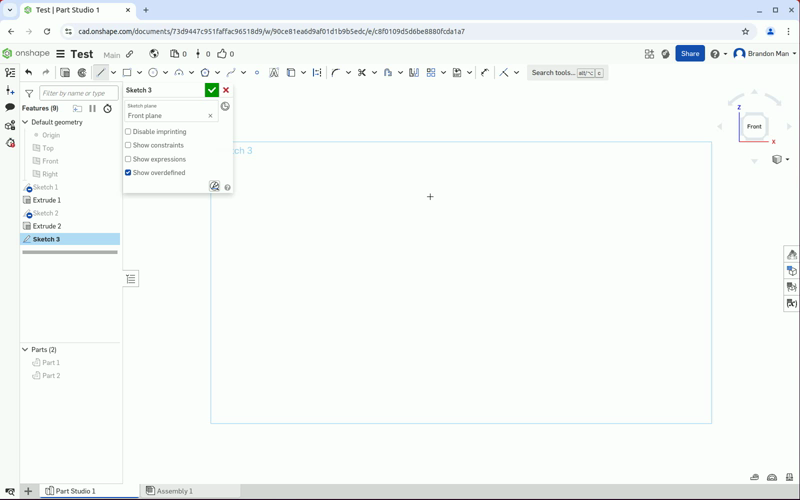
key_up(shift)
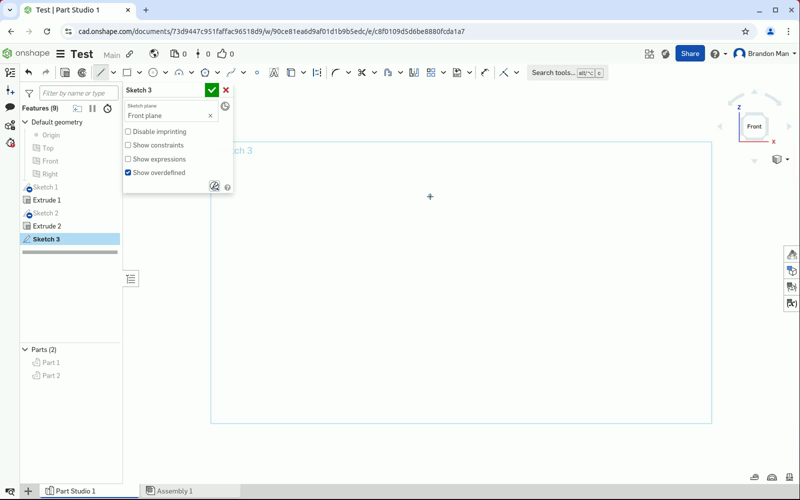
key_down(shift)
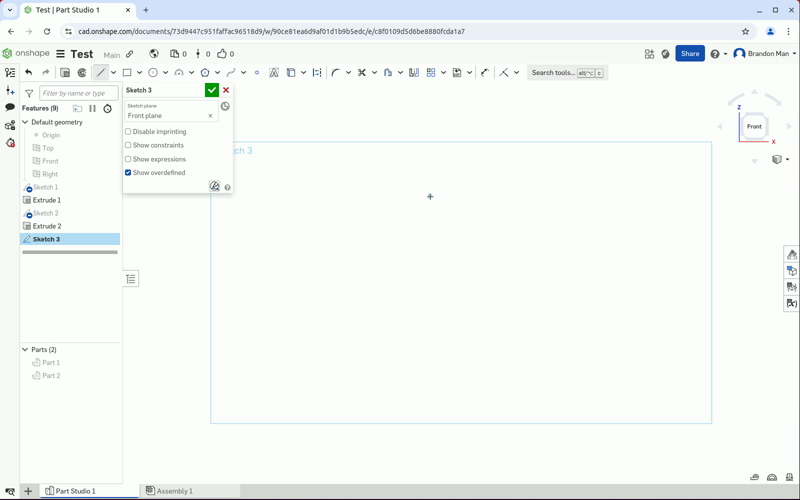
mouse_move(460, 196)
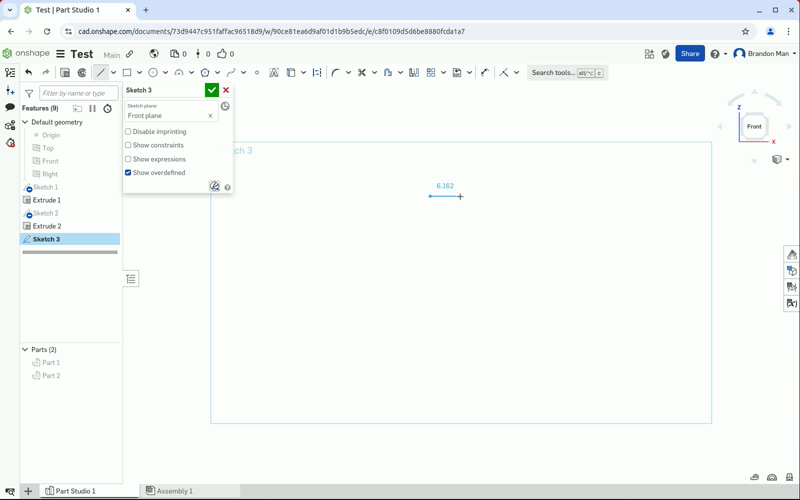
mouse_move(434, 201)
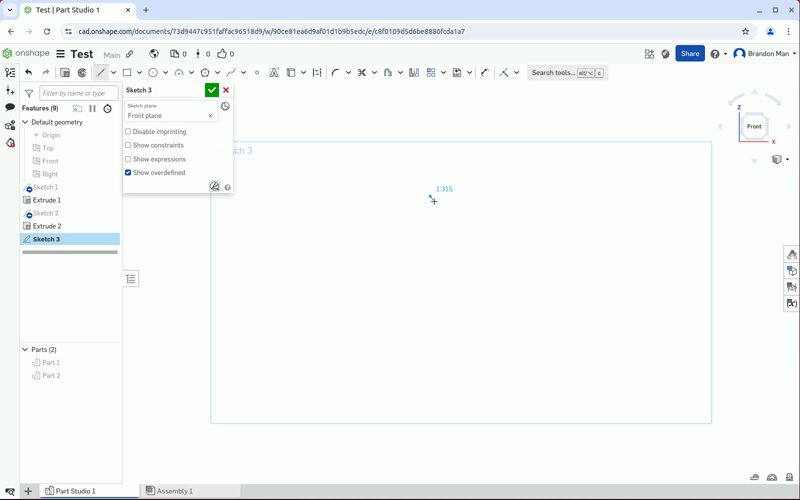
scroll(6)
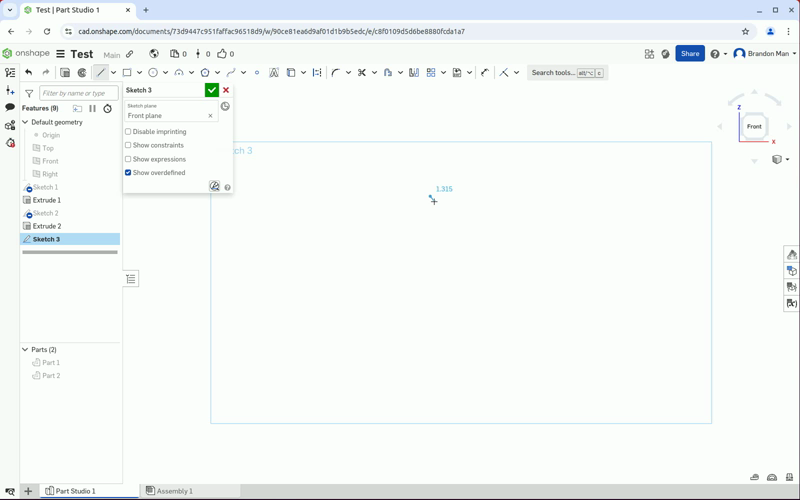
scroll(6)
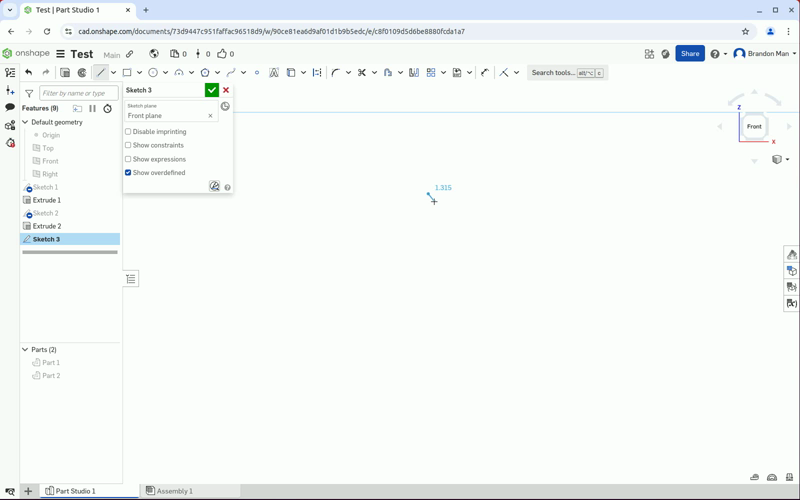
scroll(6)
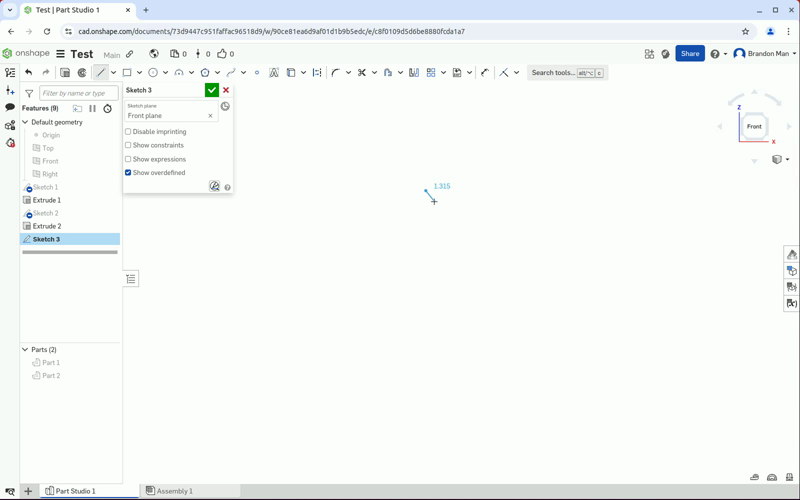
scroll(6)
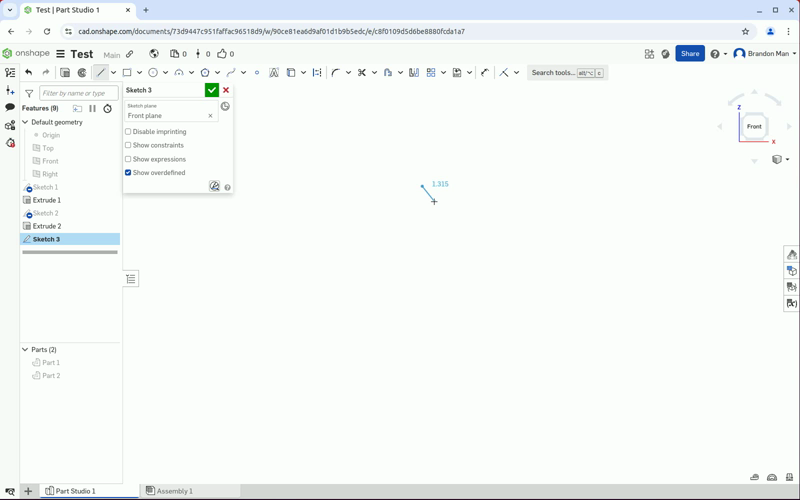
scroll(6)
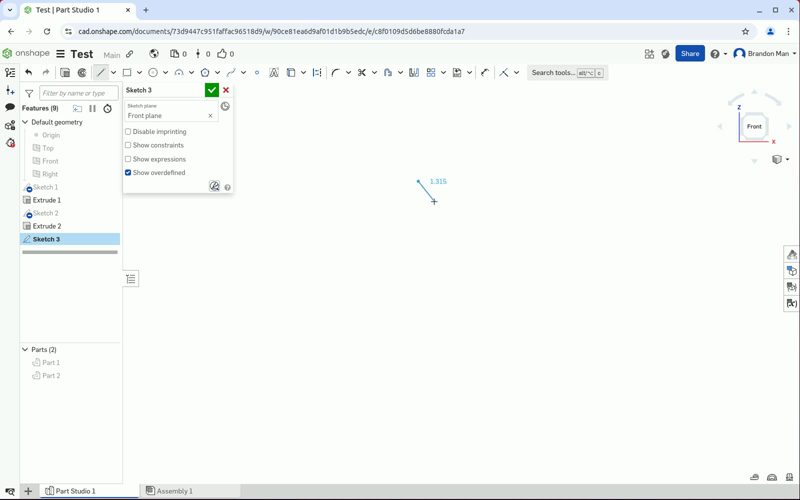
scroll(6)
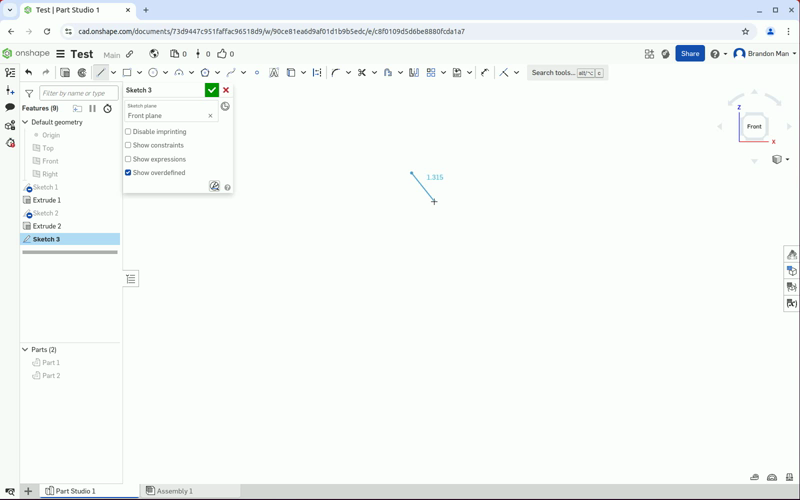
scroll(6)
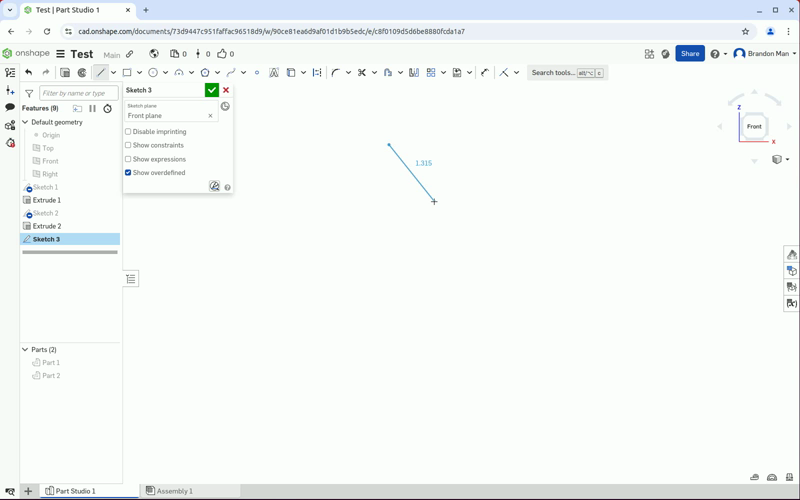
click(434, 201)
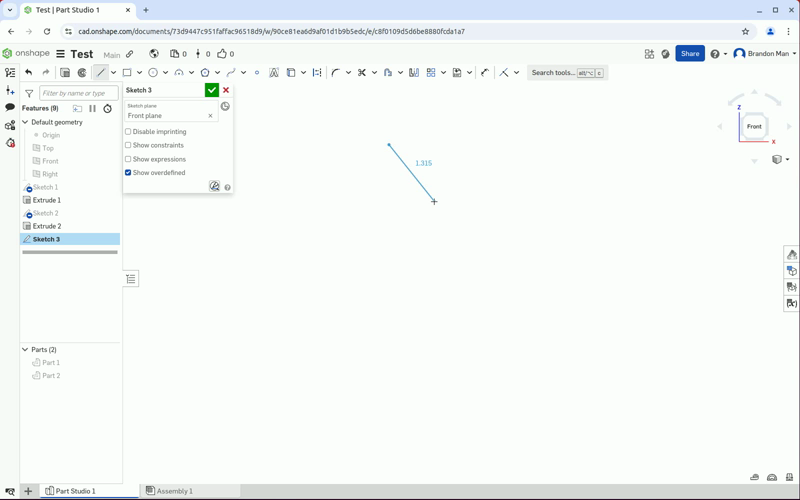
scroll(-6)
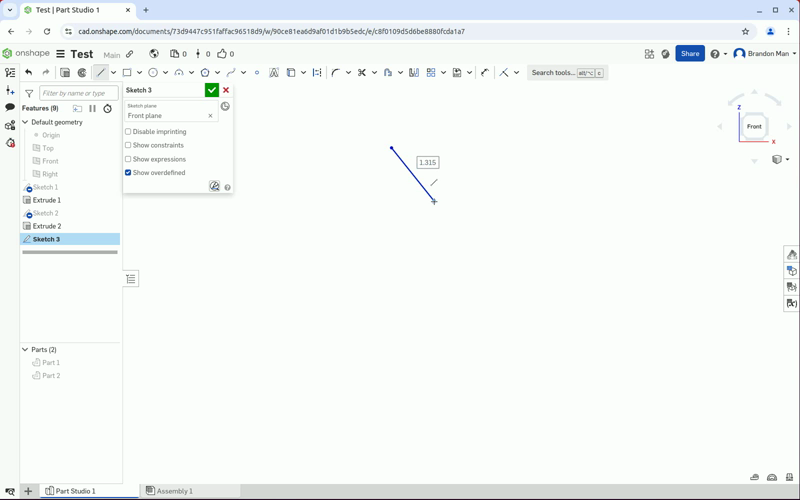
scroll(-6)
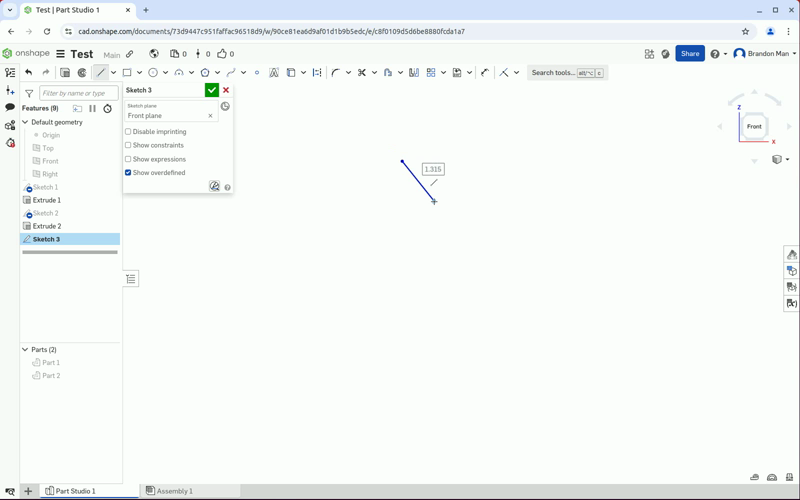
scroll(-6)
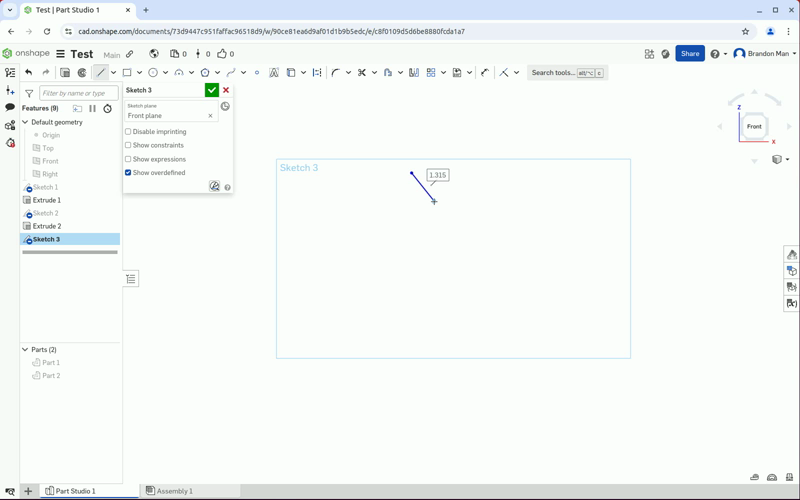
scroll(-6)
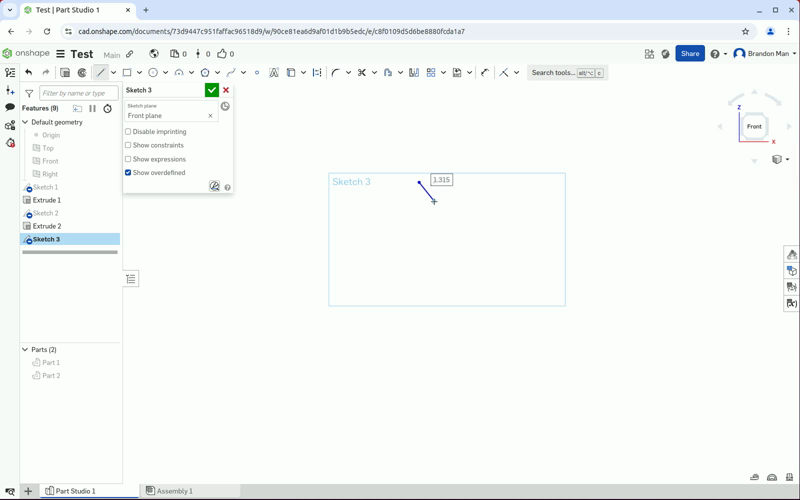
scroll(-6)
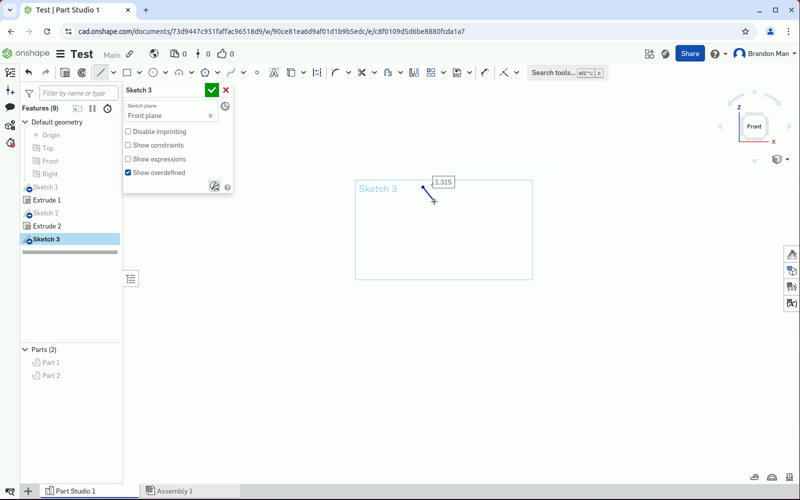
scroll(-6)
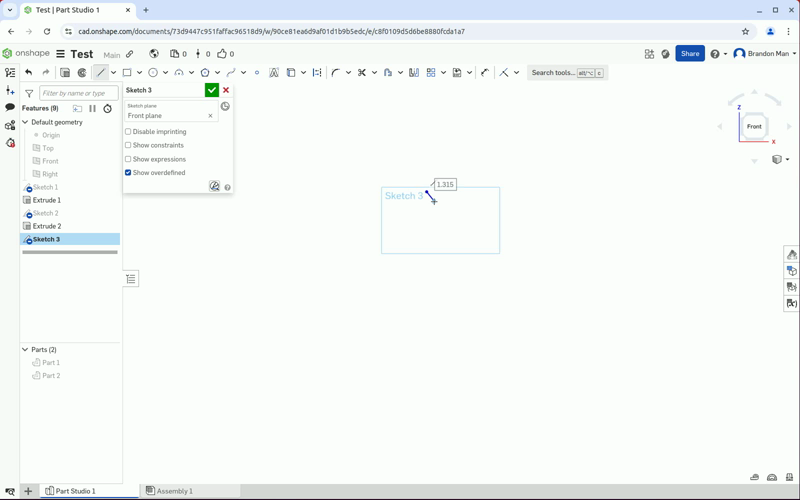
scroll(-6)
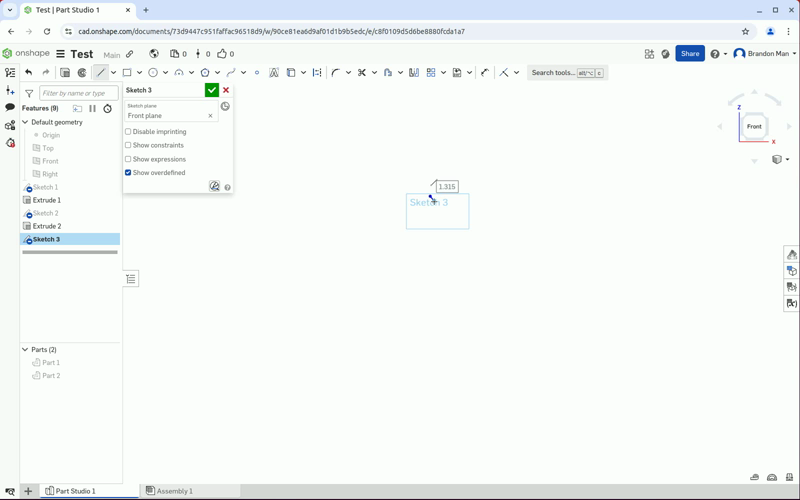
key_up(shift)
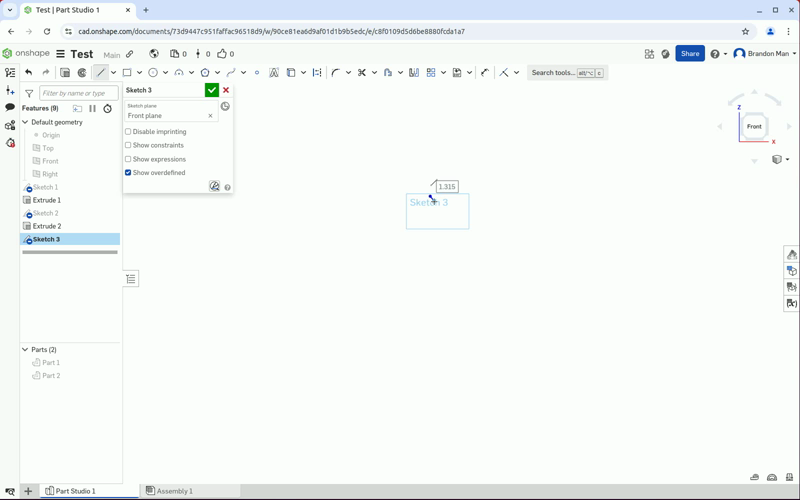
key_down(shift)
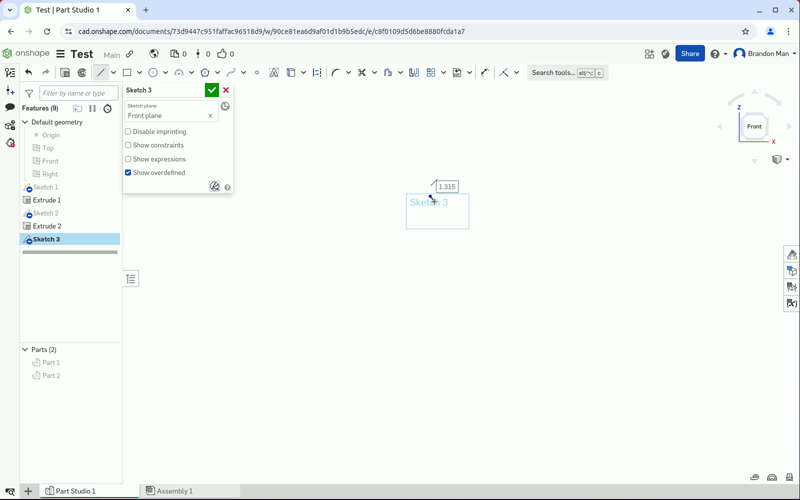
mouse_move(464, 201)
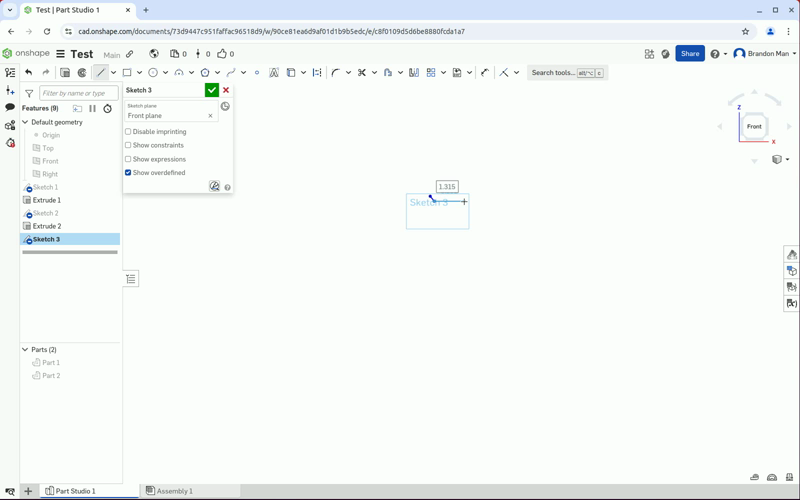
mouse_move(453, 201)
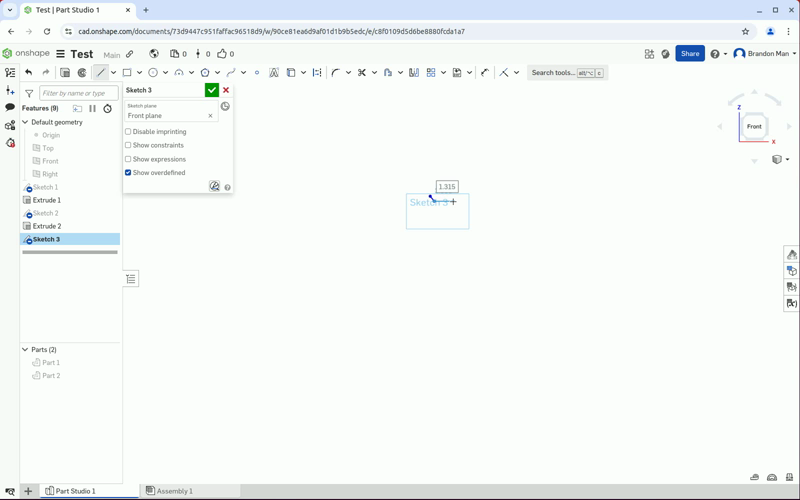
click(453, 201)
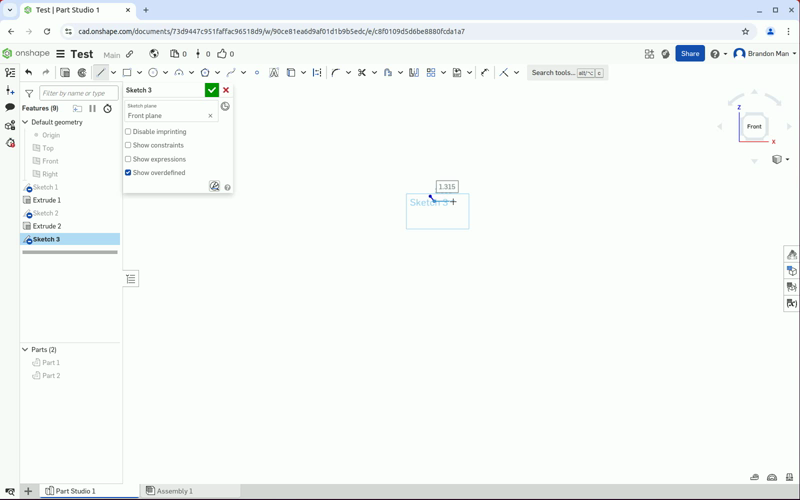
key_up(shift)
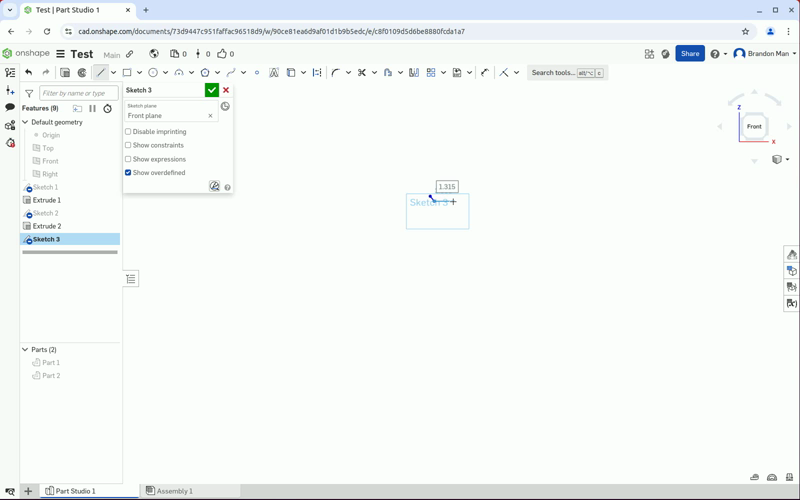
key_down(shift)
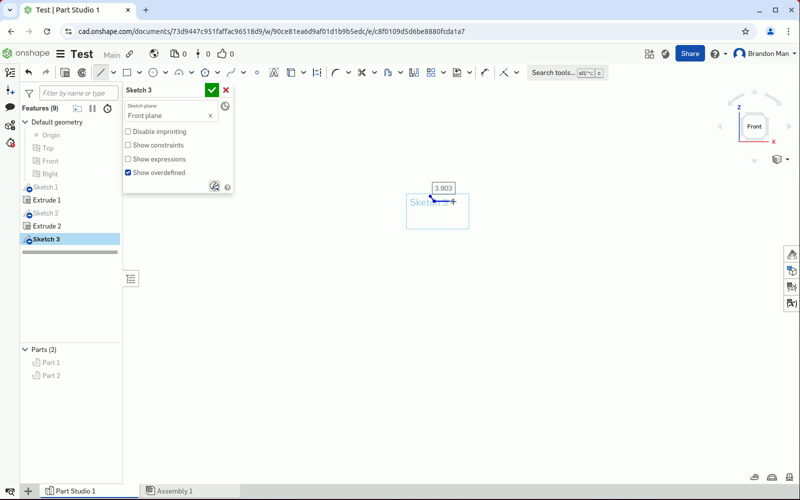
mouse_move(483, 201)
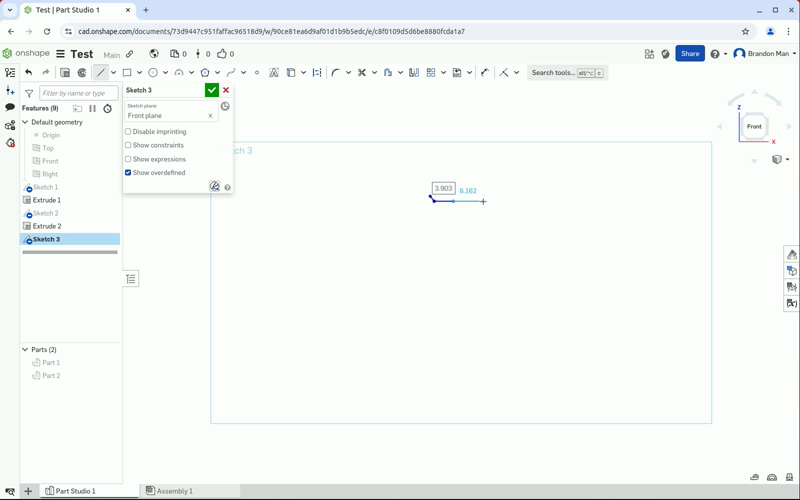
mouse_move(470, 201)
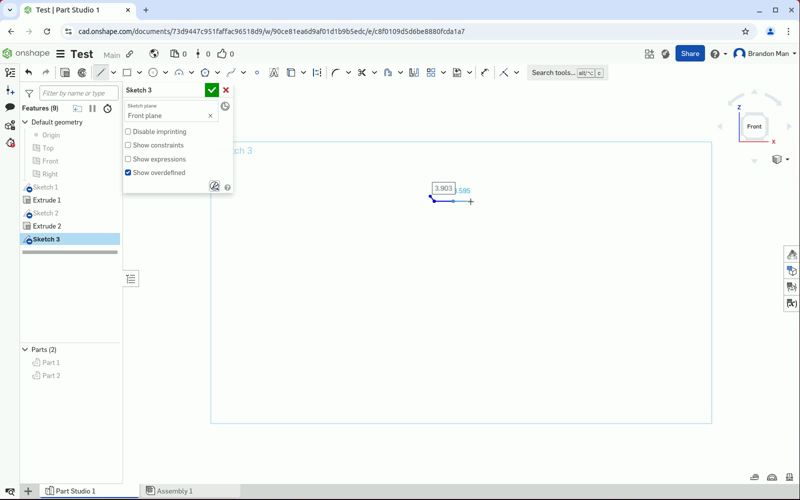
click(470, 201)
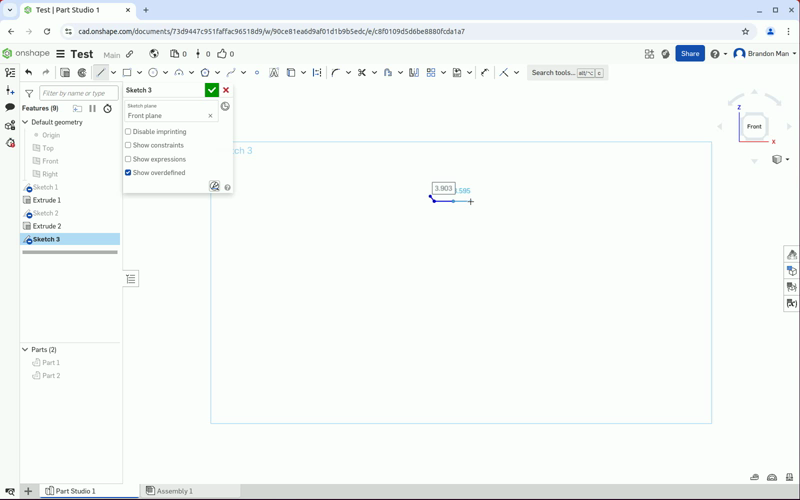
key_up(shift)
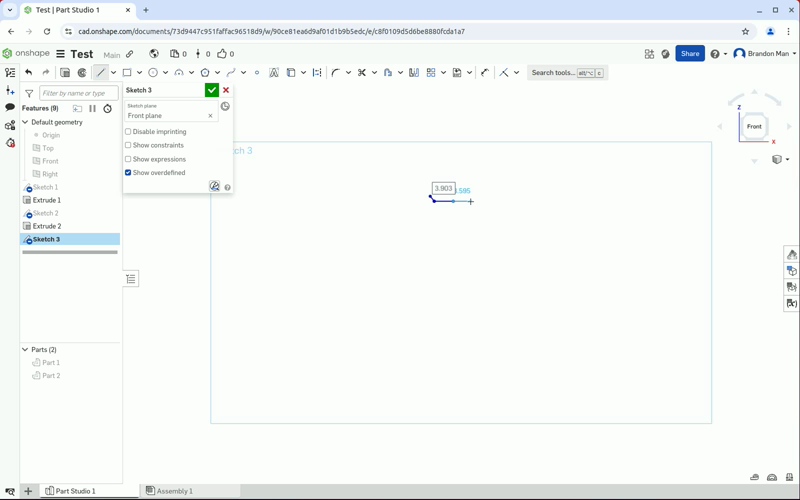
key_down(shift)
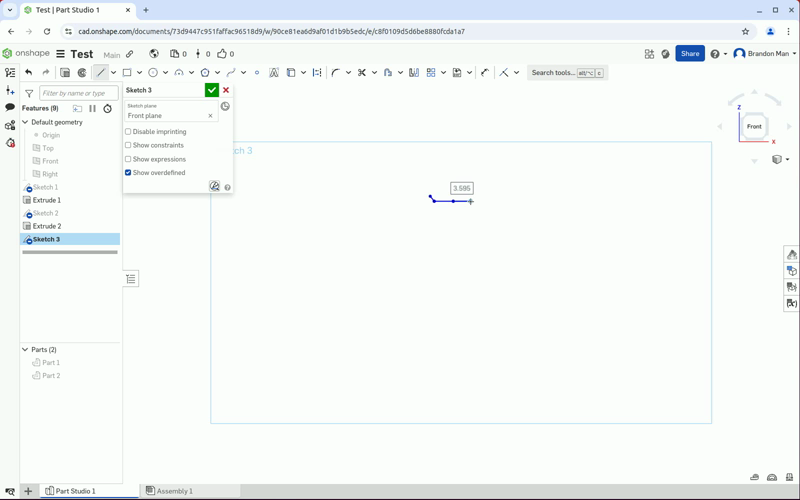
mouse_move(501, 201)
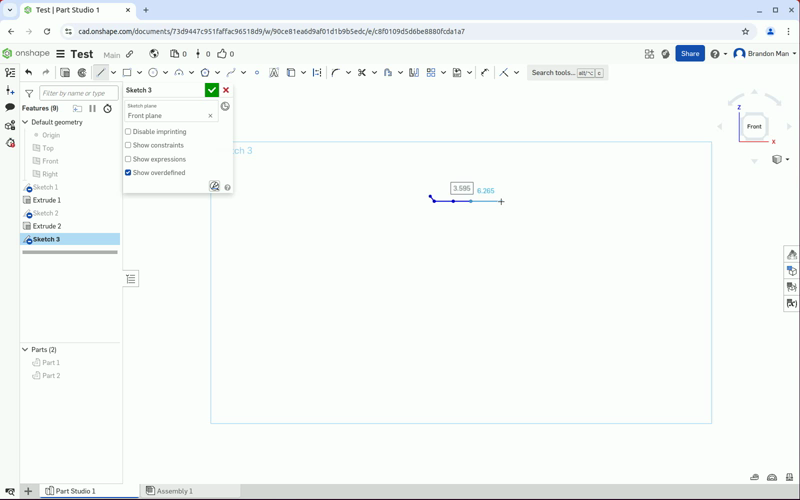
mouse_move(476, 201)
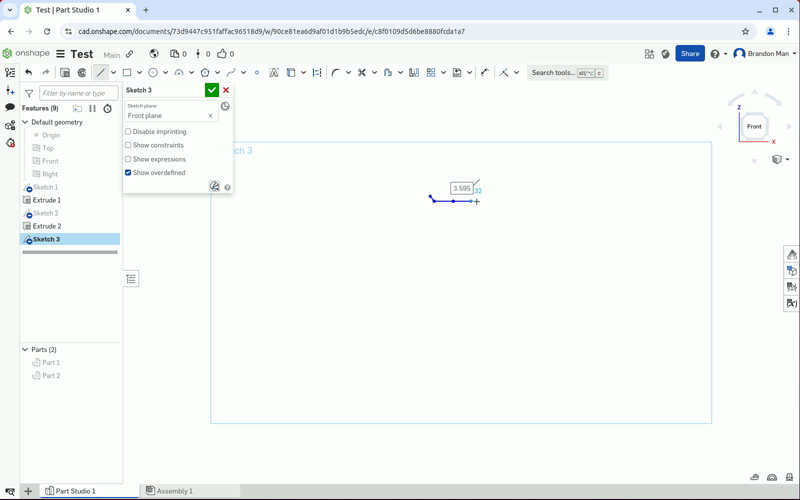
scroll(6)
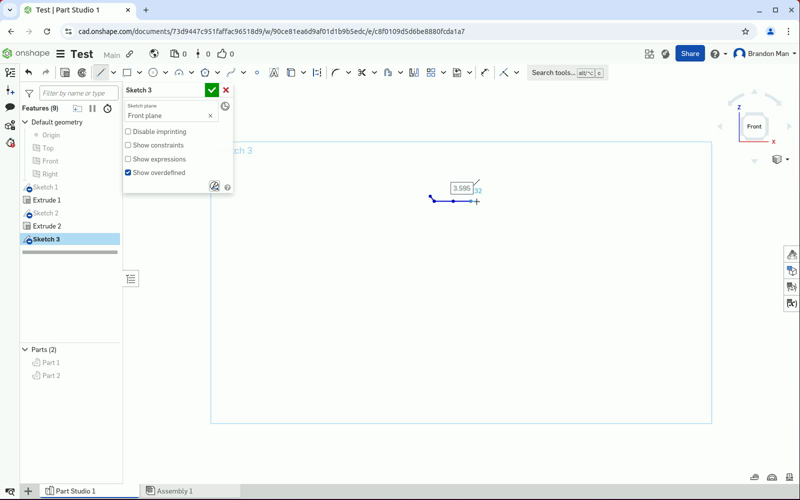
scroll(6)
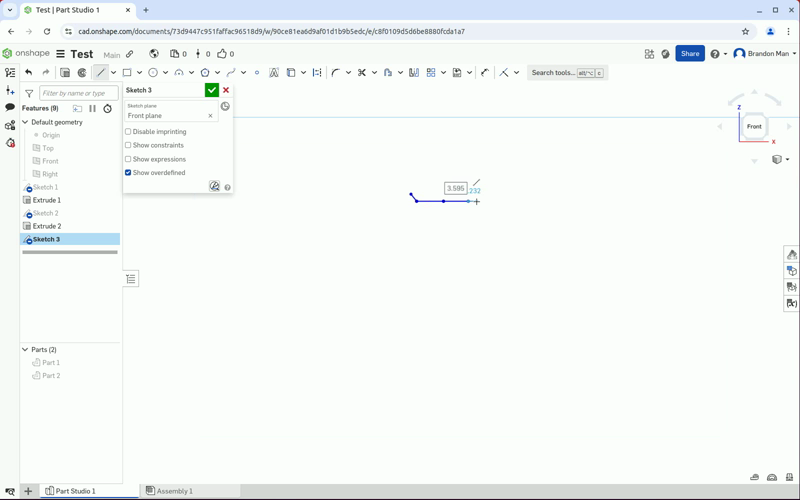
scroll(6)
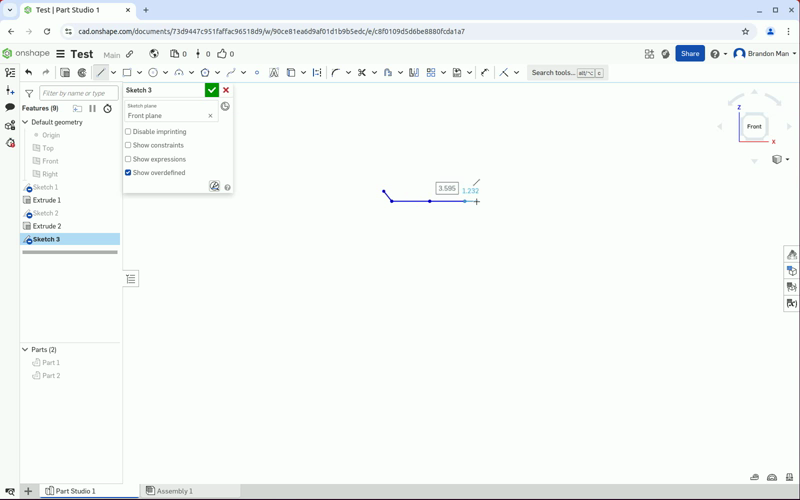
scroll(6)
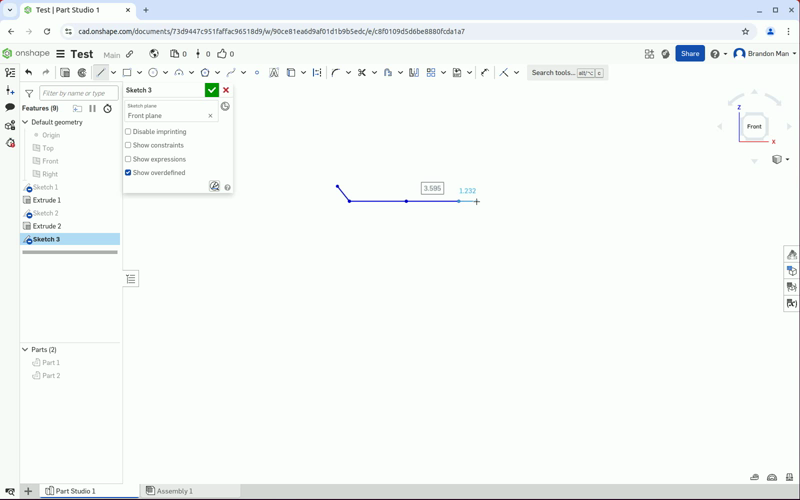
scroll(6)
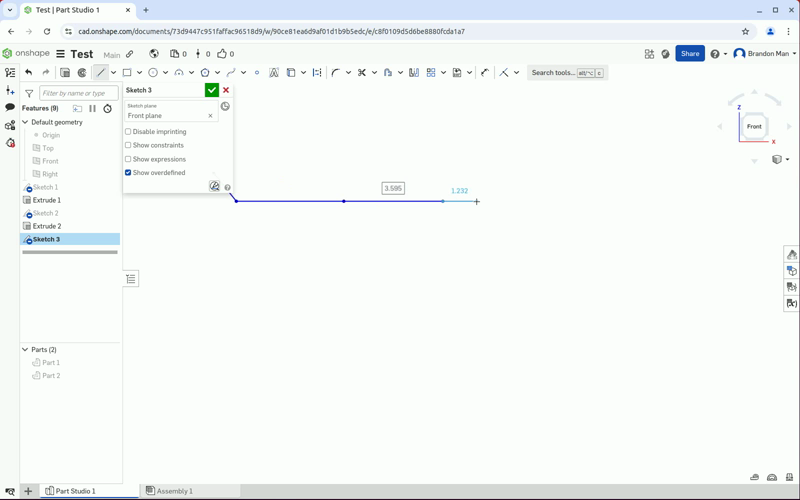
scroll(6)
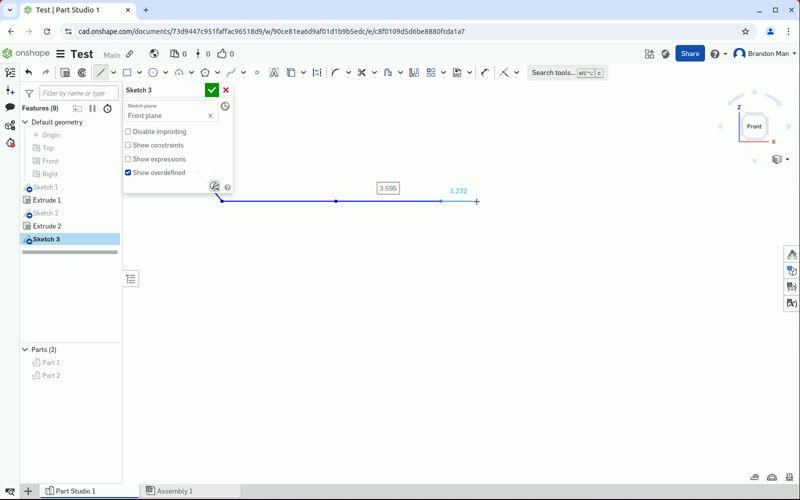
scroll(6)
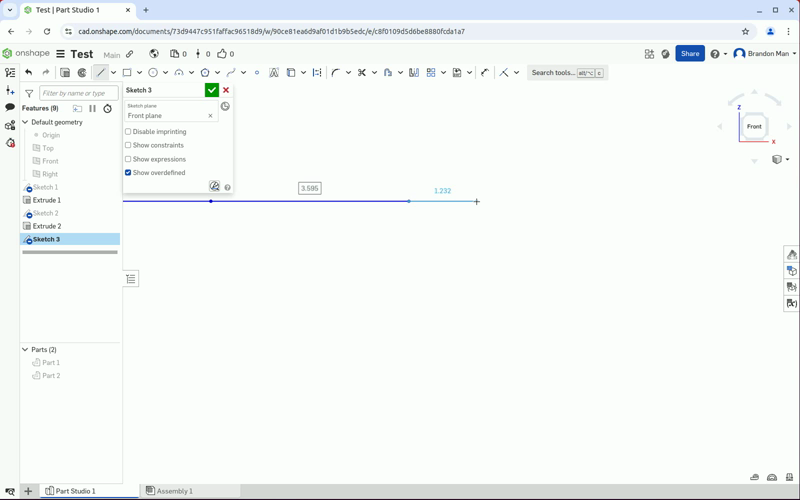
click(476, 201)
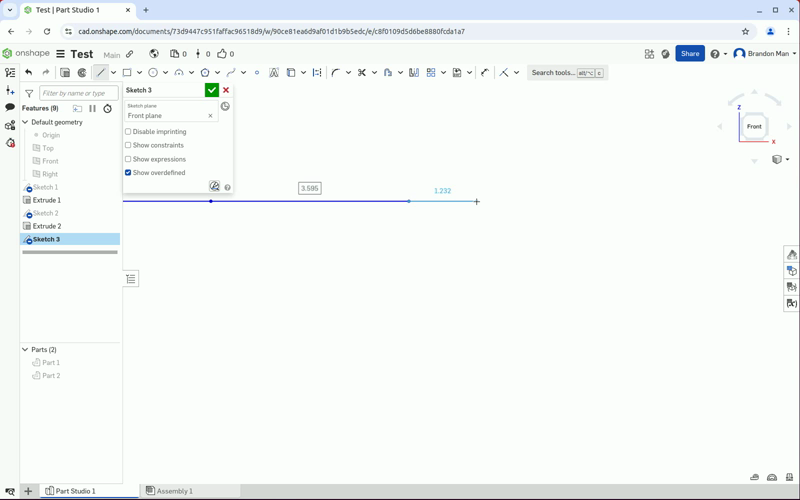
scroll(-6)
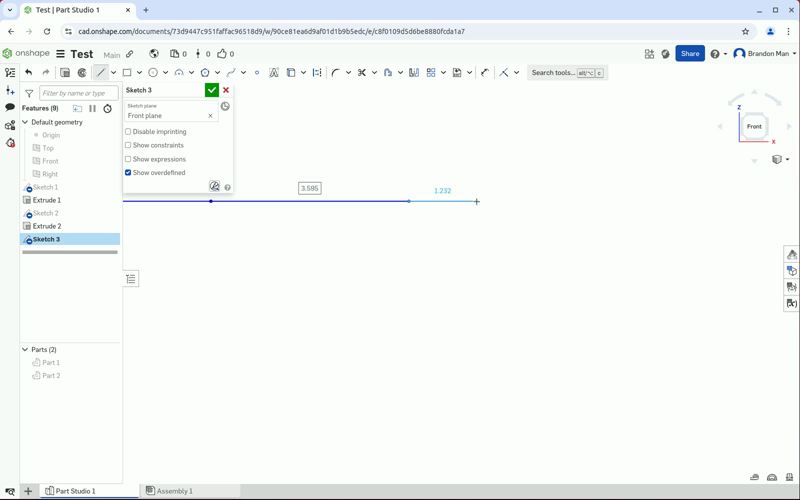
scroll(-6)
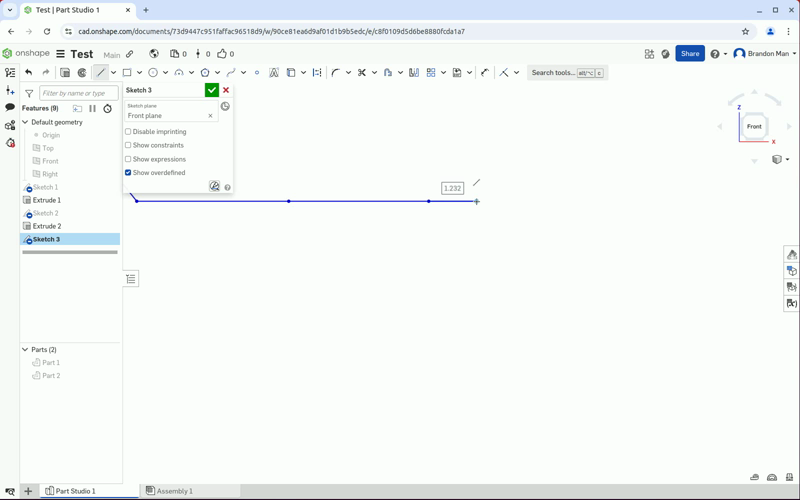
scroll(-6)
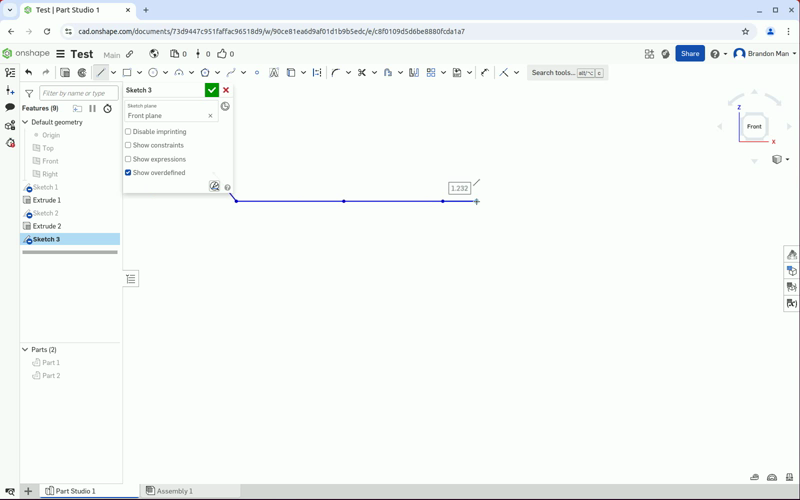
scroll(-6)
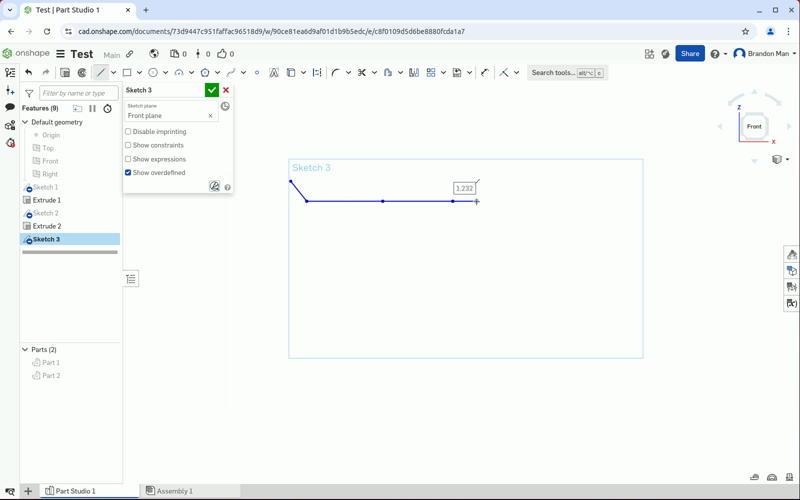
scroll(-6)
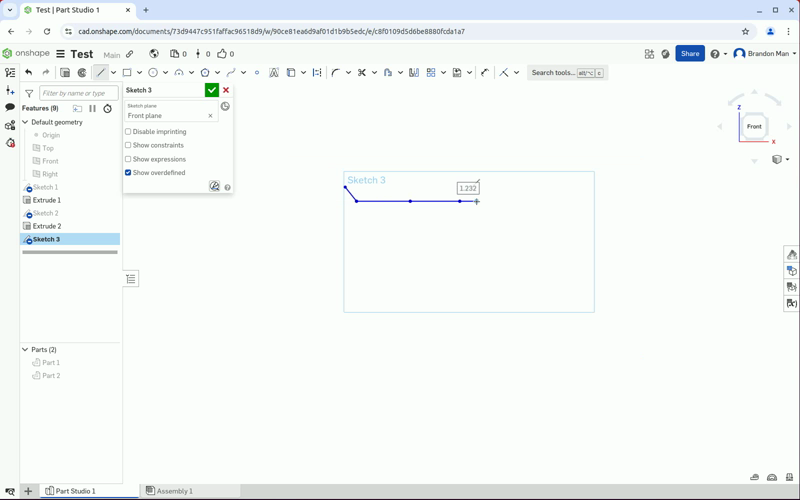
scroll(-6)
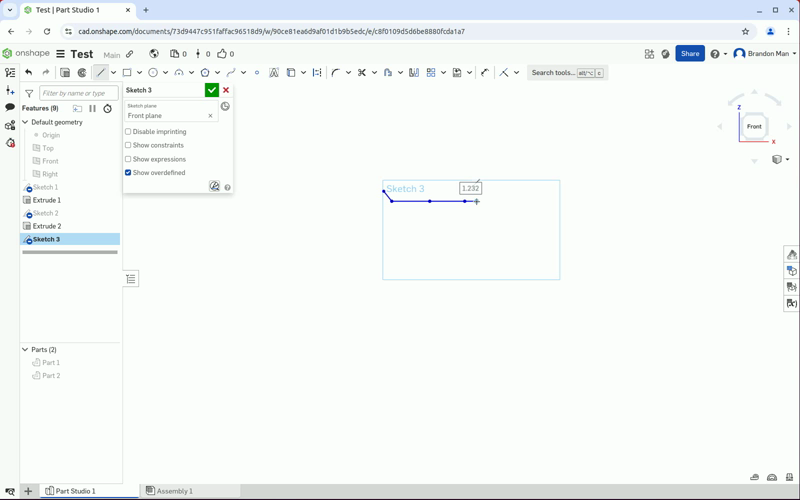
scroll(-6)
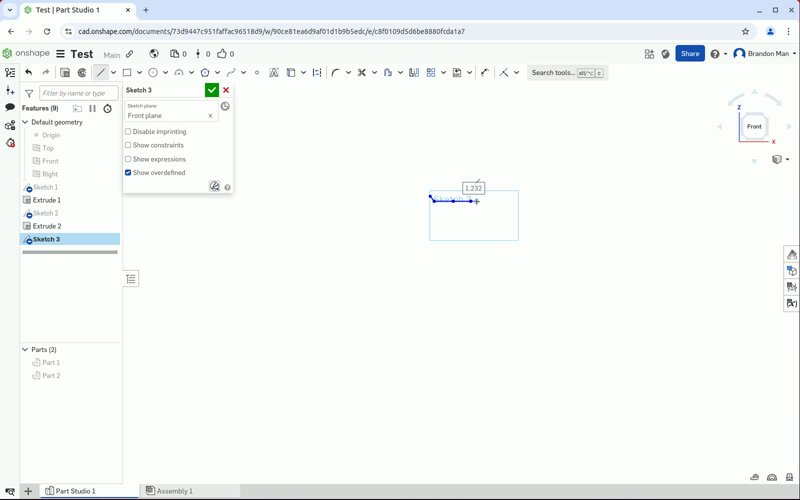
key_up(shift)
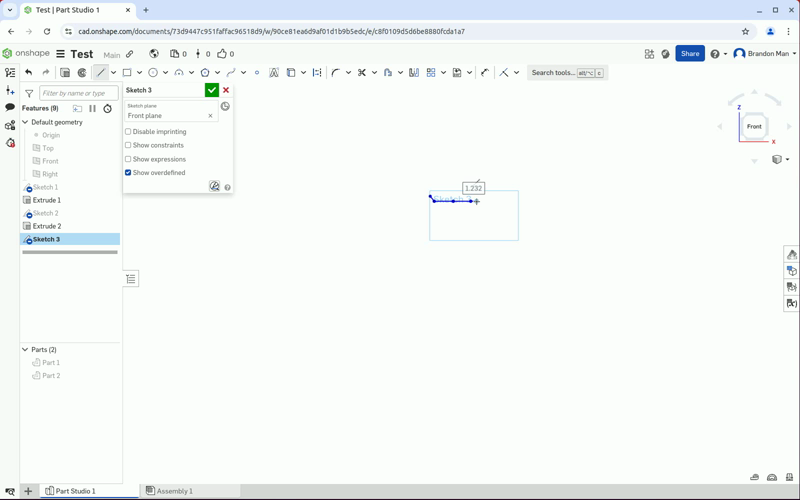
key_down(shift)
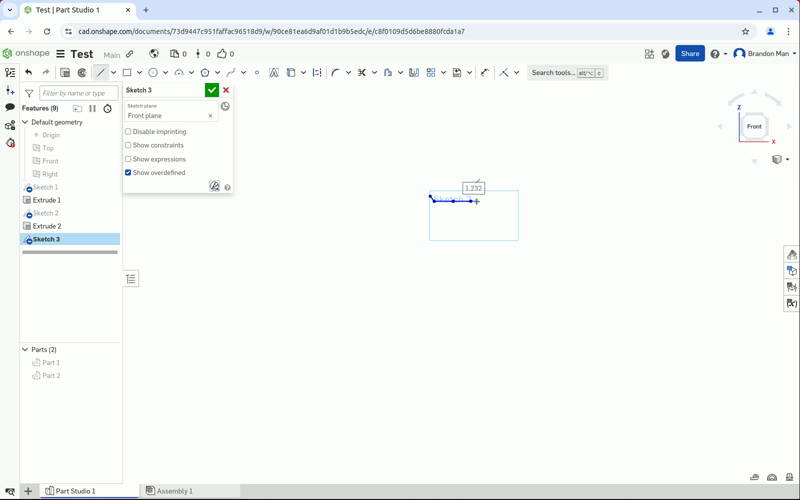
mouse_move(506, 201)
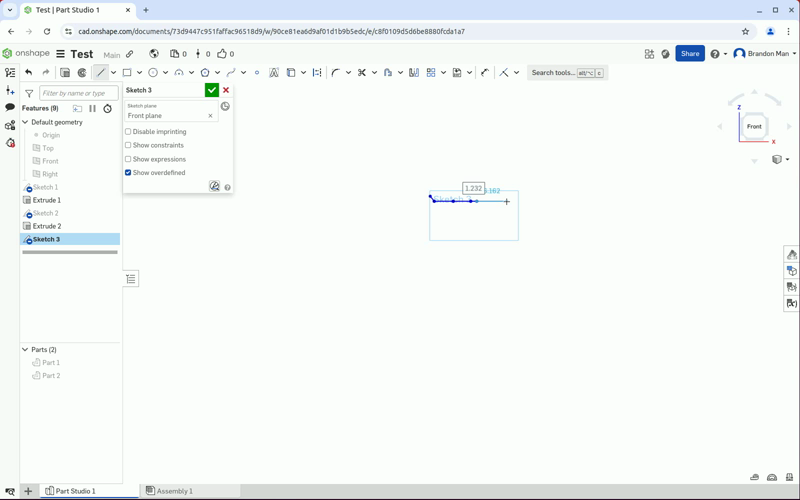
mouse_move(476, 174)
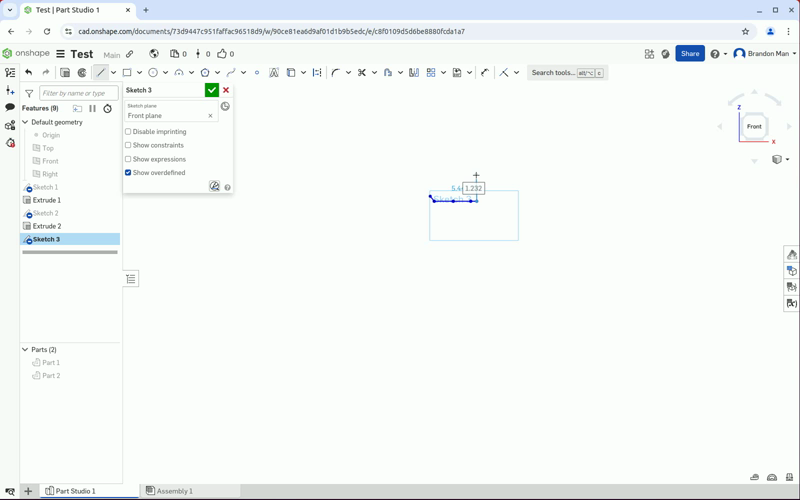
click(476, 174)
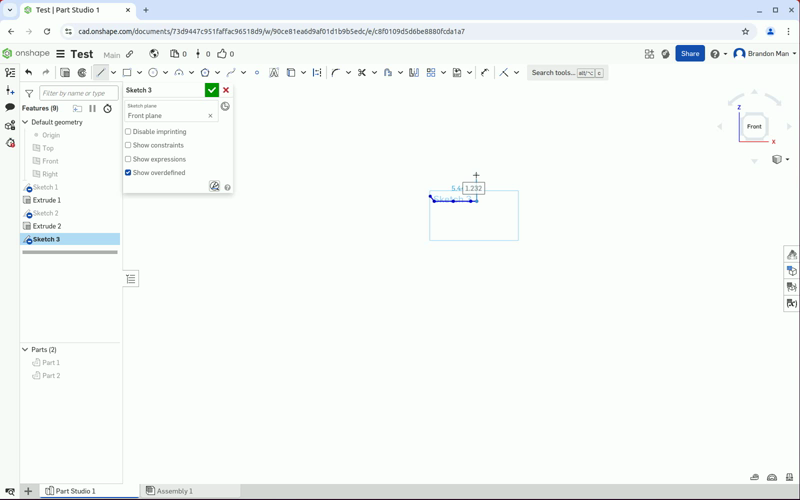
key_up(shift)
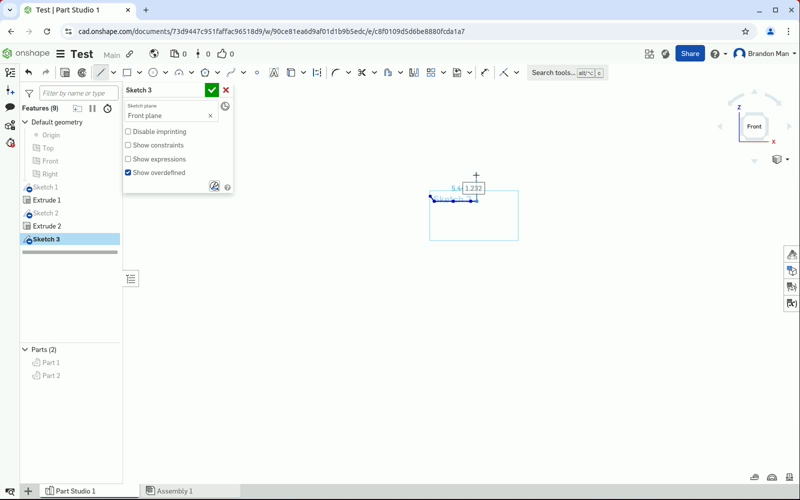
key_down(shift)
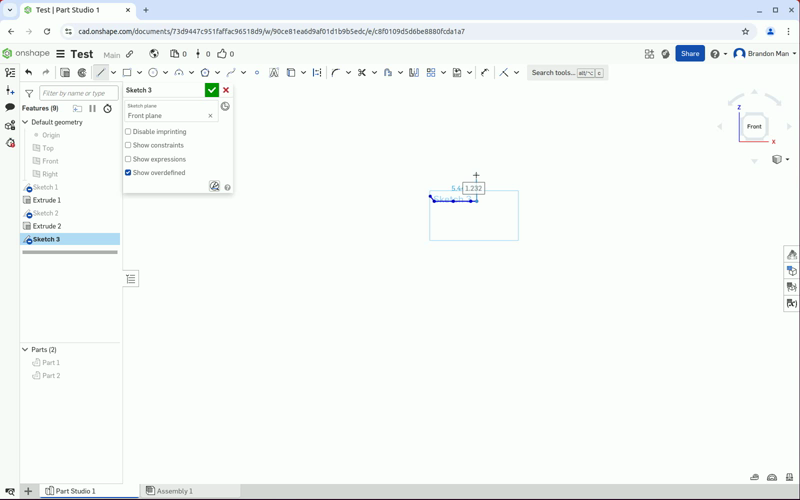
mouse_move(506, 174)
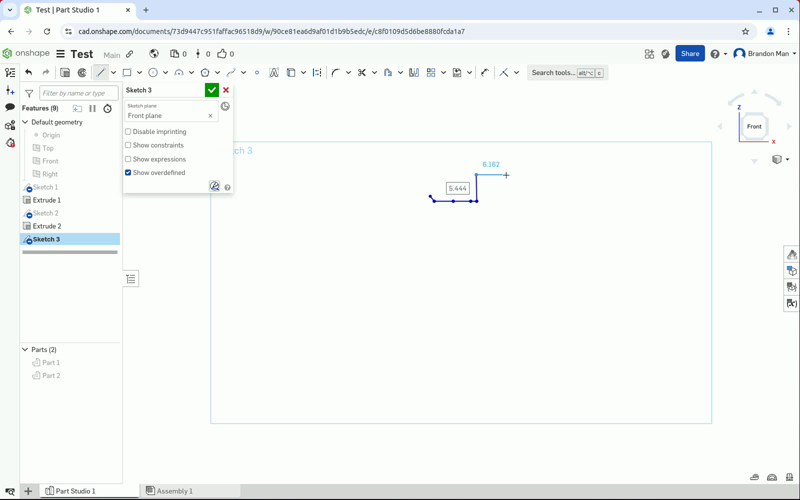
mouse_move(470, 174)
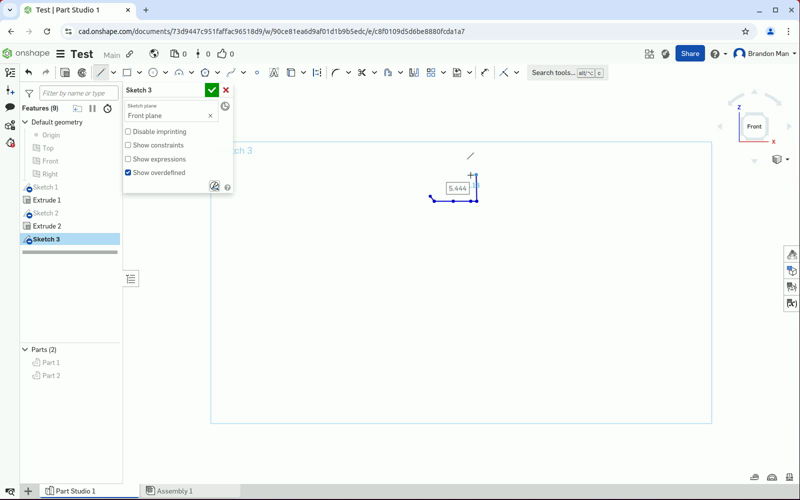
scroll(6)
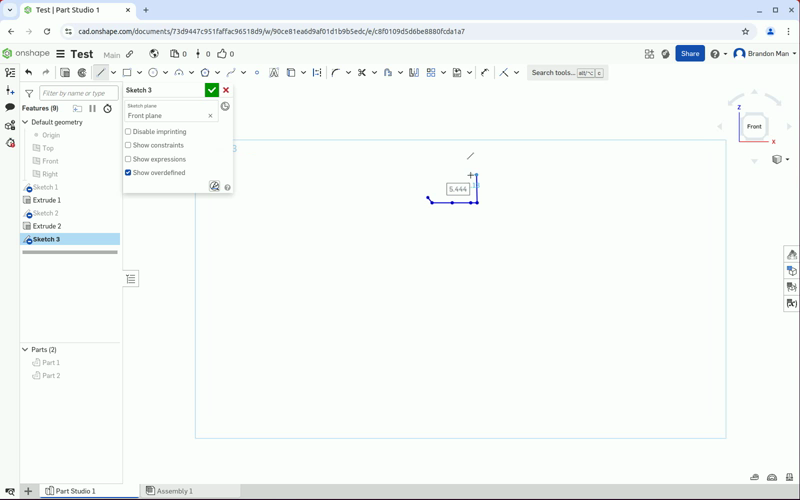
scroll(6)
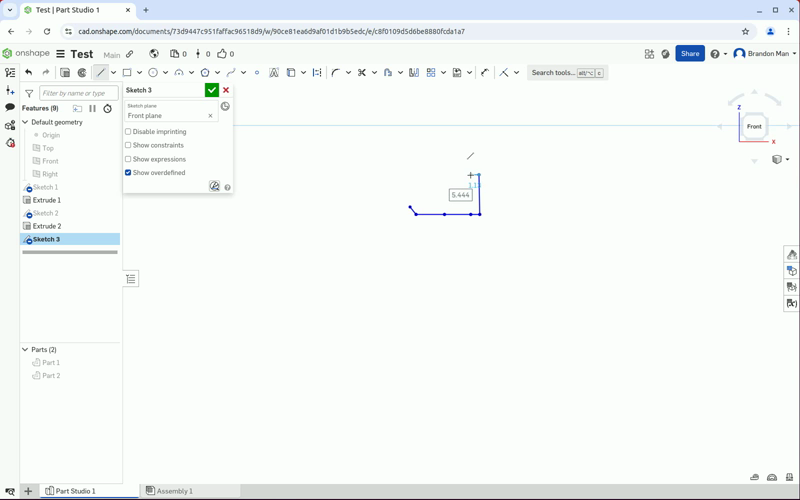
scroll(6)
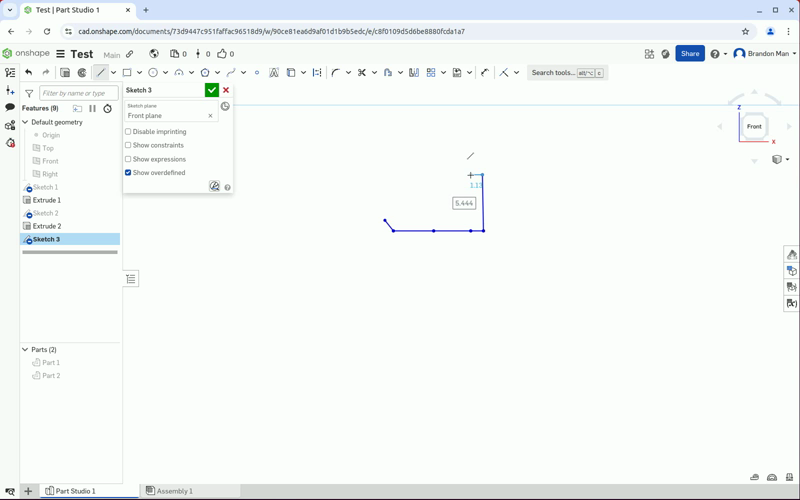
scroll(6)
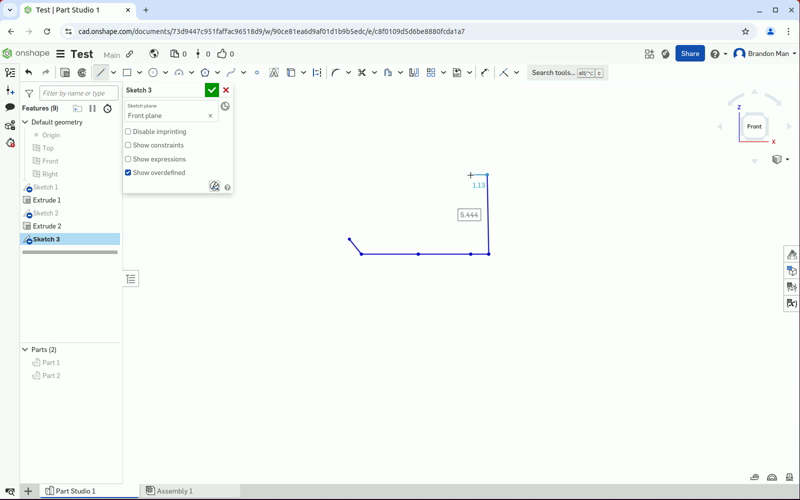
scroll(6)
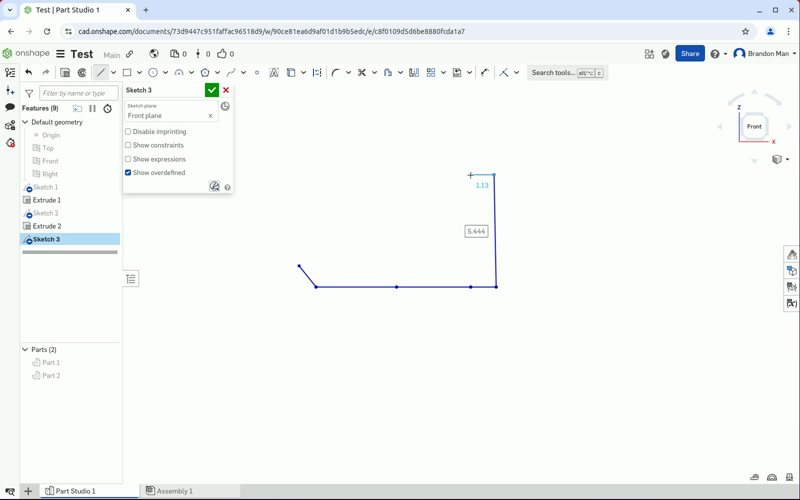
scroll(6)
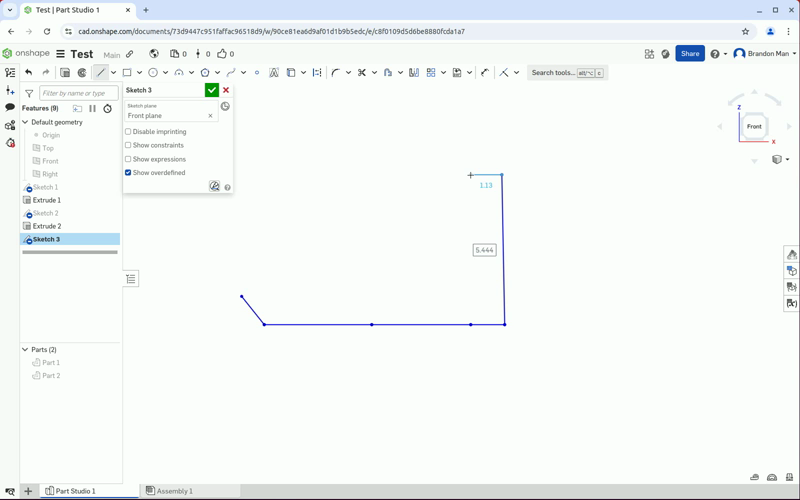
scroll(6)
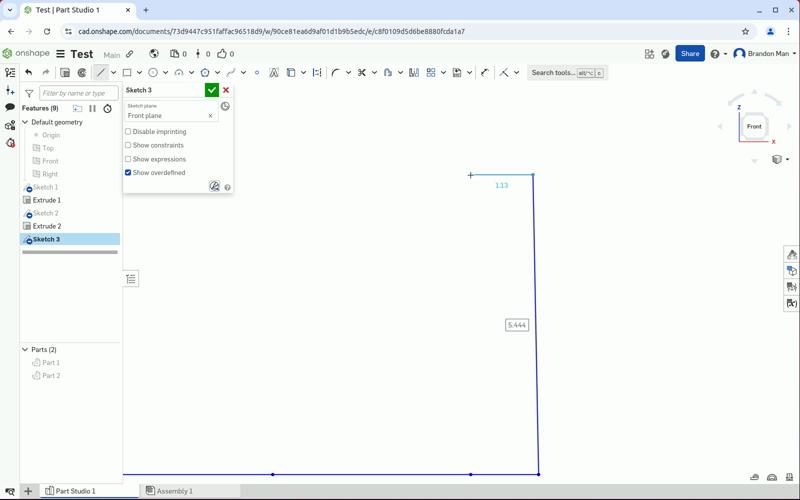
click(470, 174)
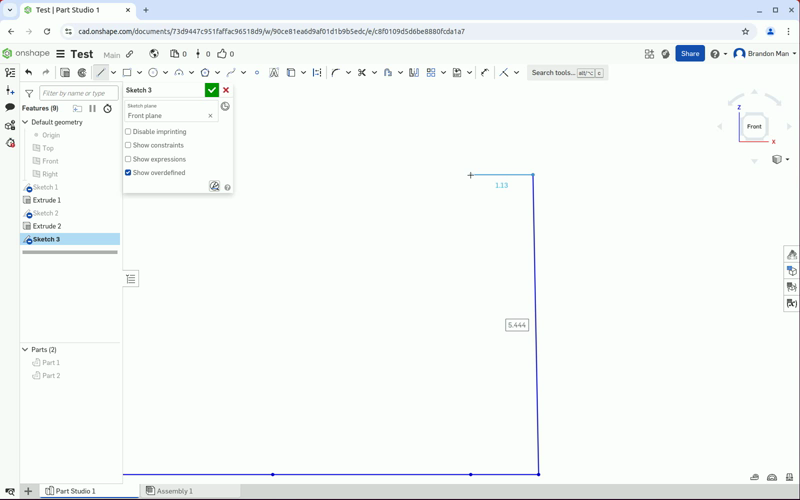
scroll(-6)
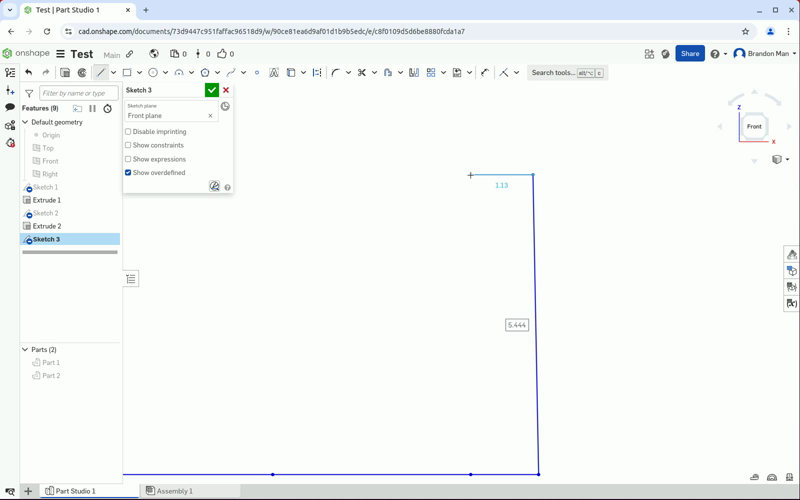
scroll(-6)
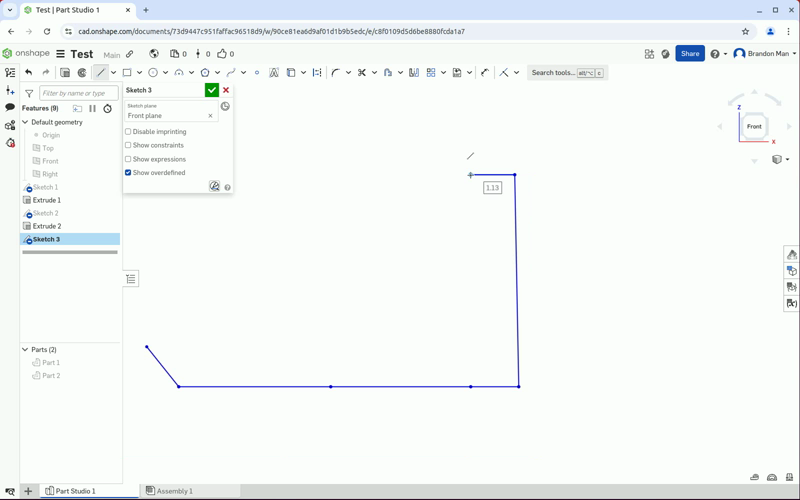
scroll(-6)
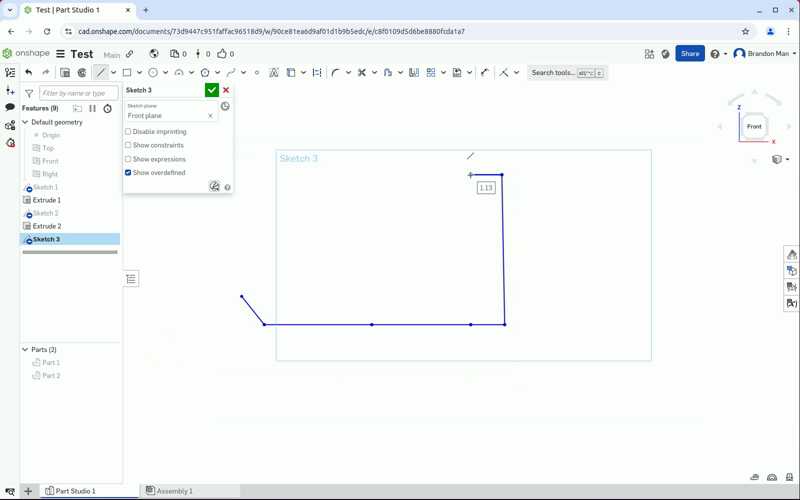
scroll(-6)
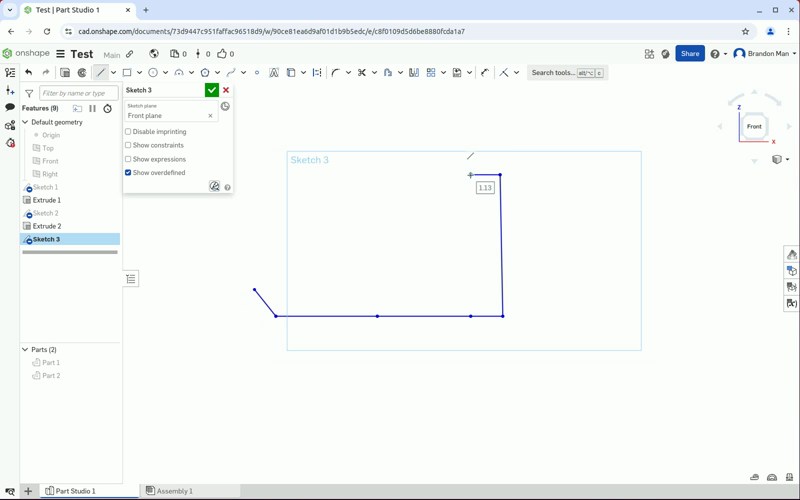
scroll(-6)
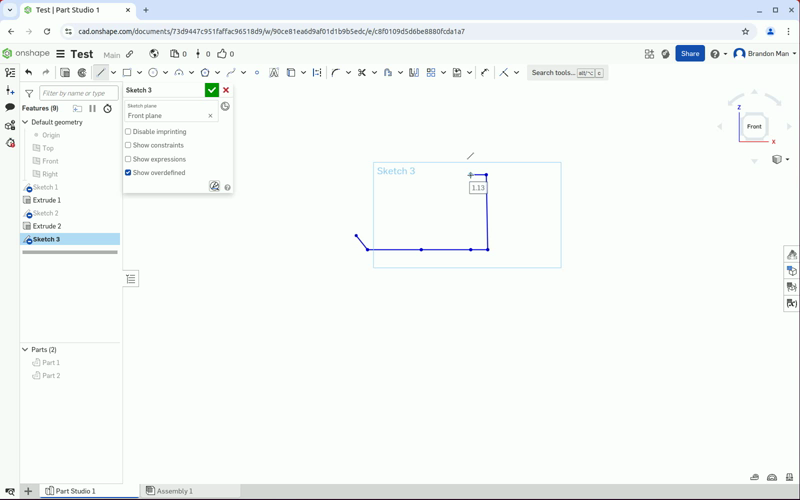
scroll(-6)
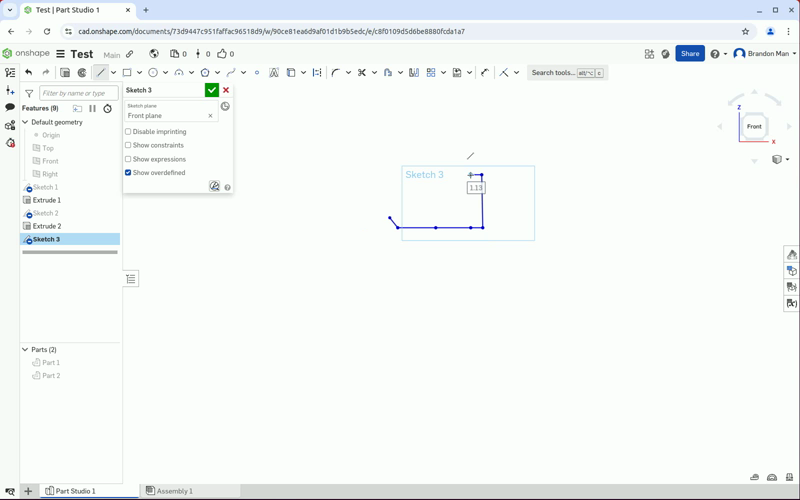
scroll(-6)
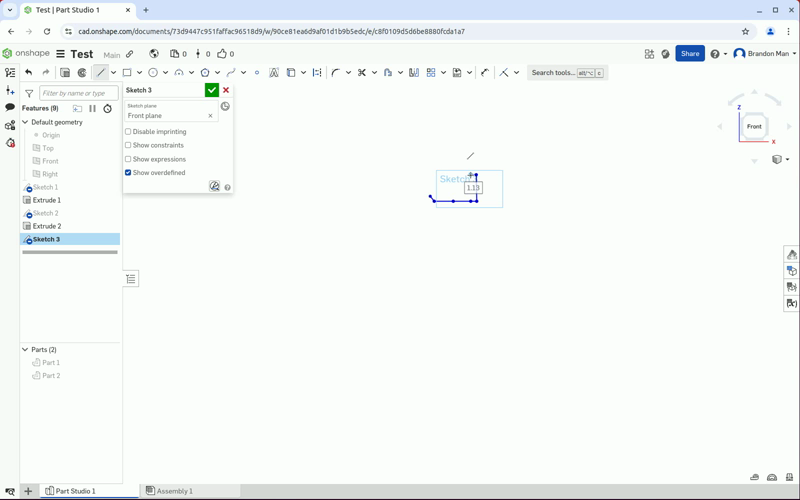
key_up(shift)
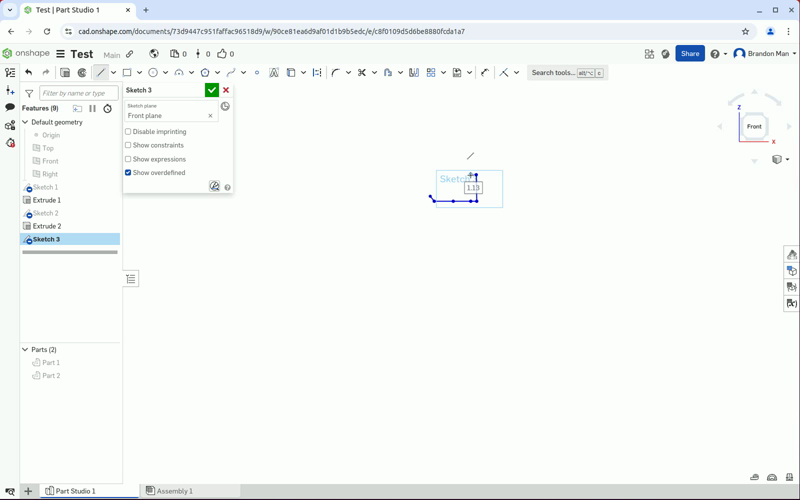
key_down(shift)
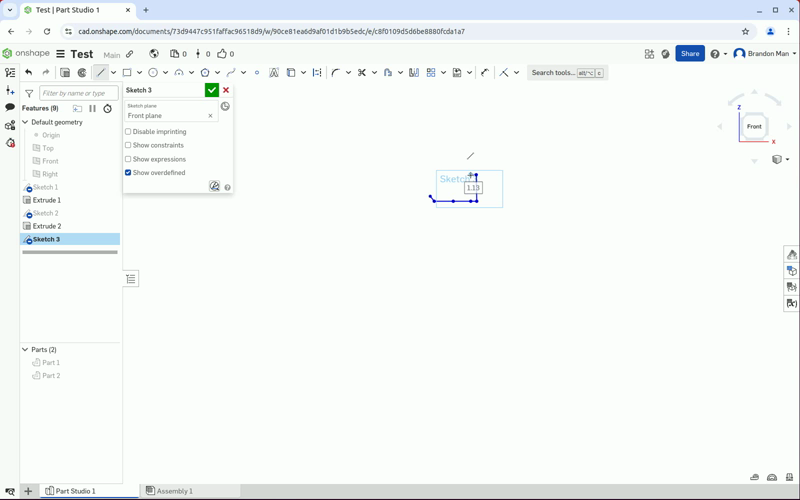
mouse_move(501, 174)
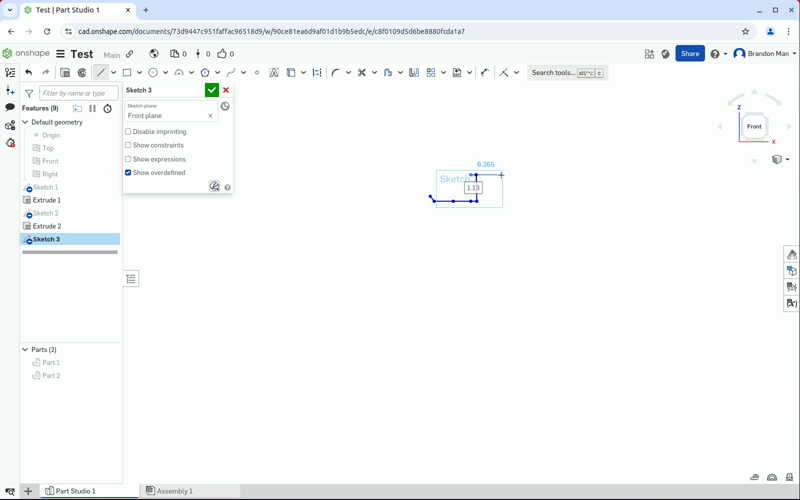
mouse_move(452, 174)
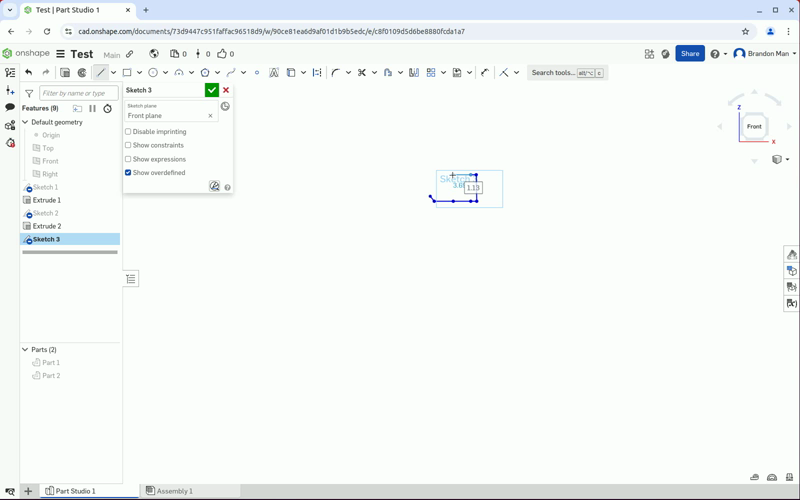
click(452, 174)
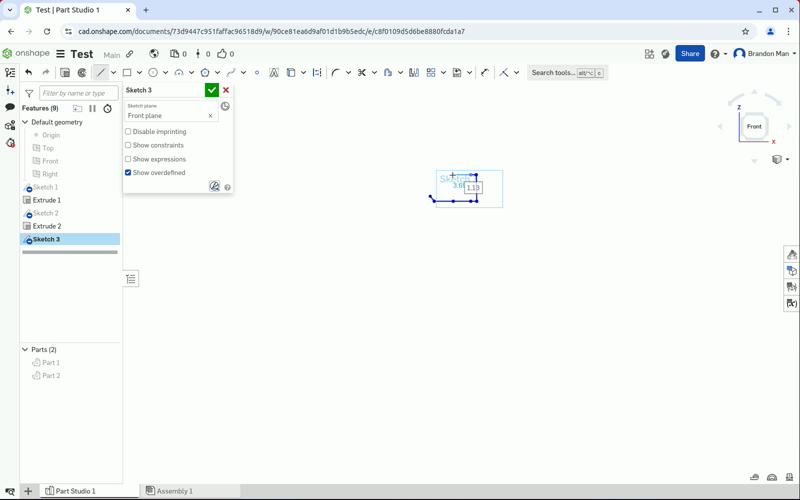
key_up(shift)
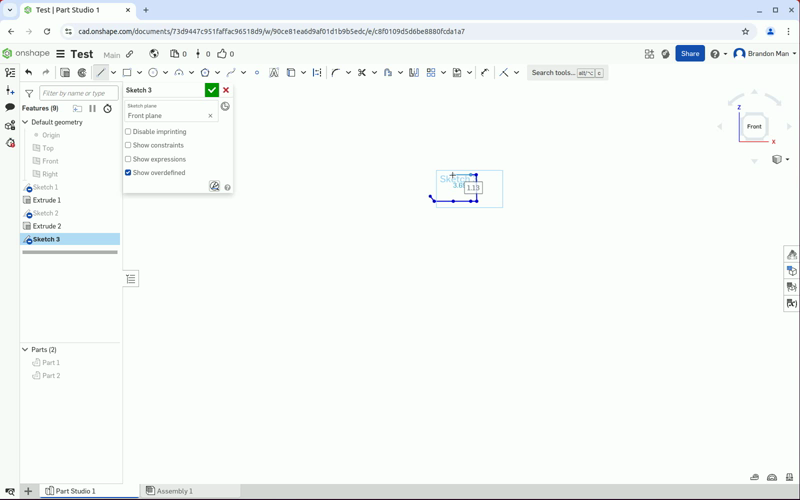
key_down(shift)
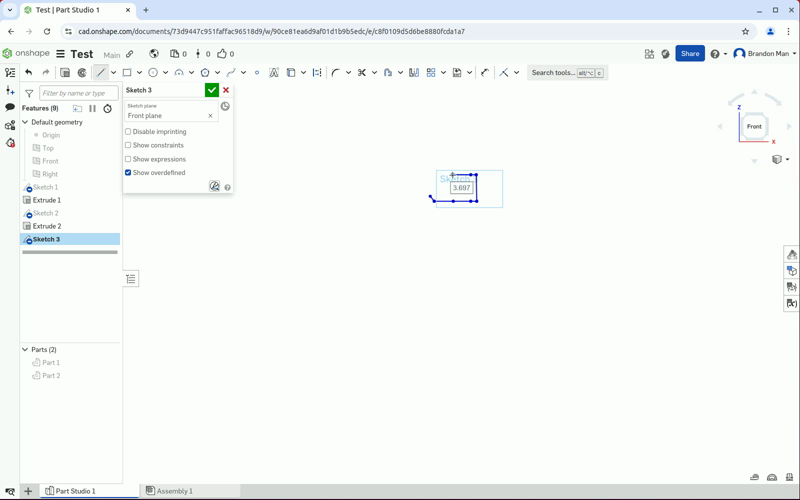
mouse_move(482, 174)
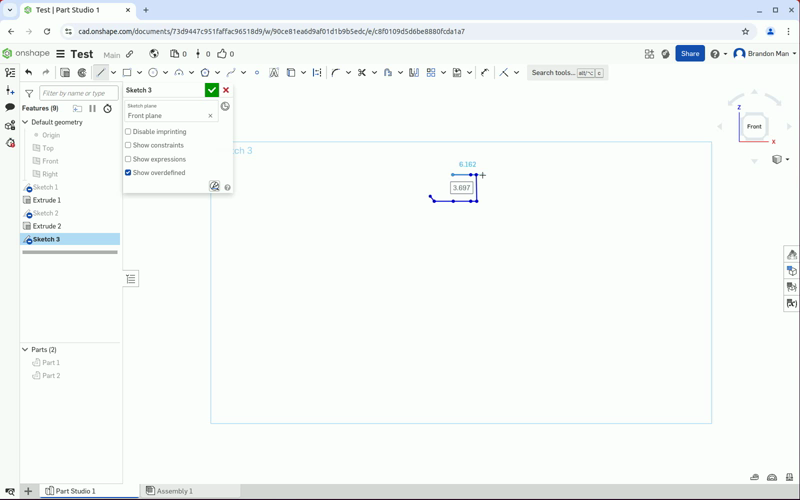
mouse_move(434, 174)
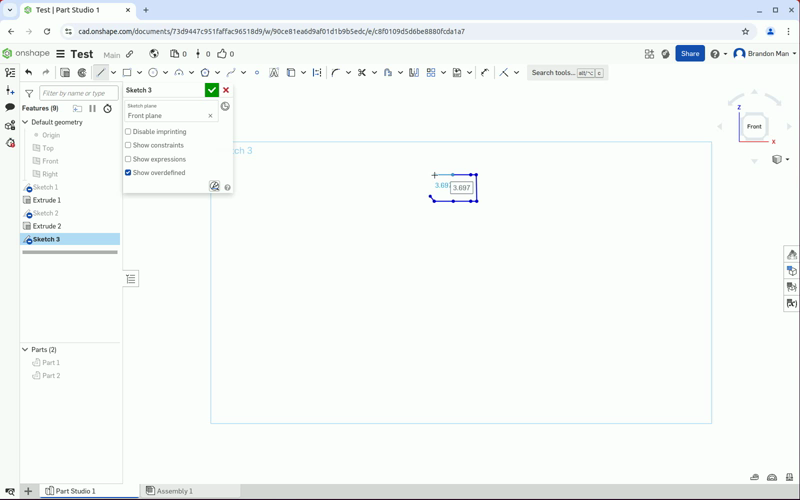
click(434, 174)
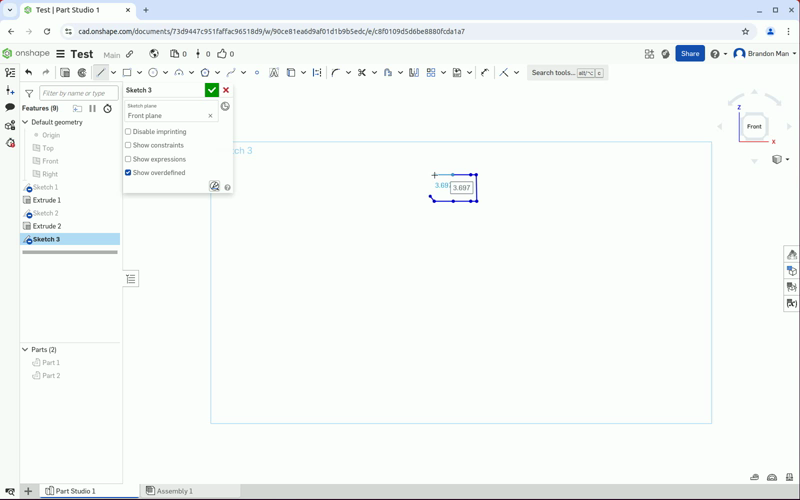
key_up(shift)
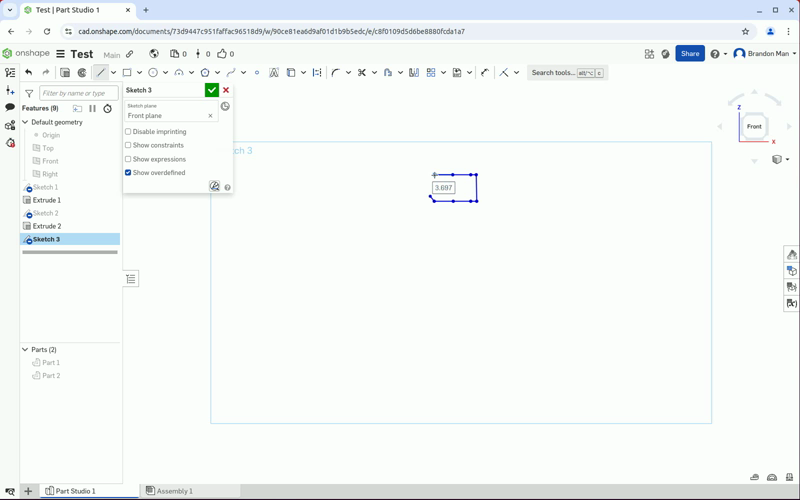
key_down(shift)
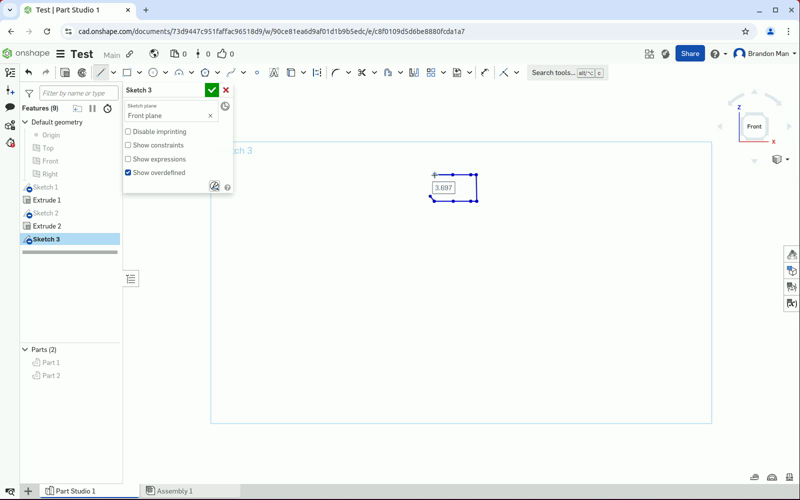
mouse_move(464, 174)
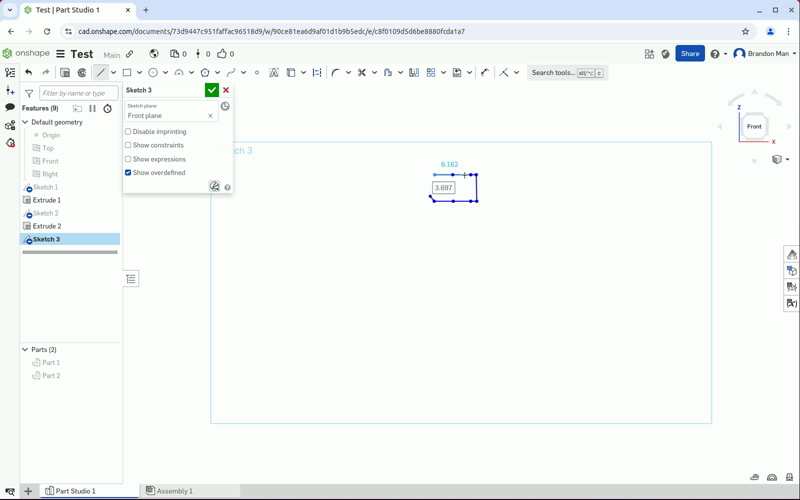
mouse_move(430, 179)
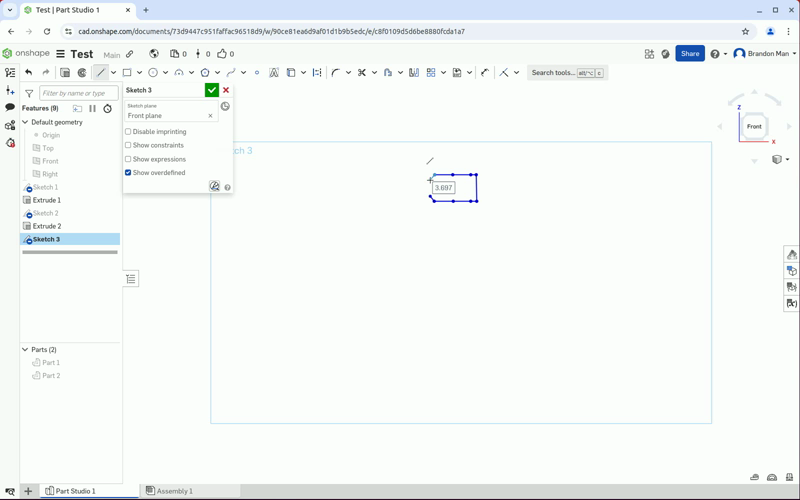
scroll(6)
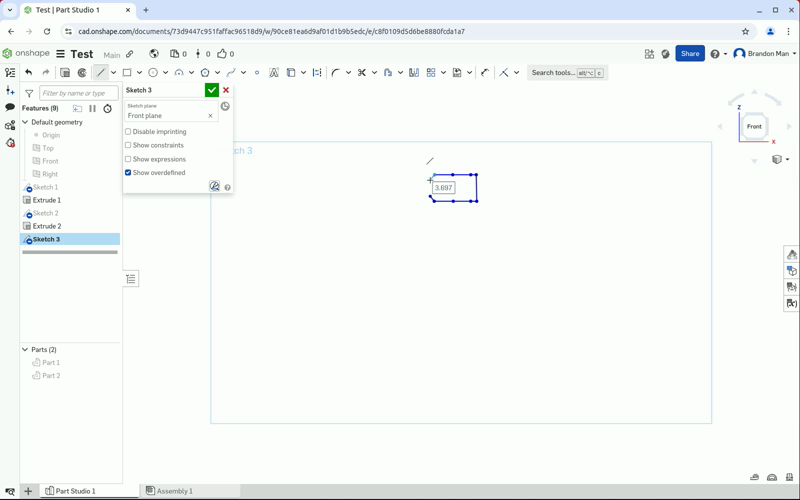
scroll(6)
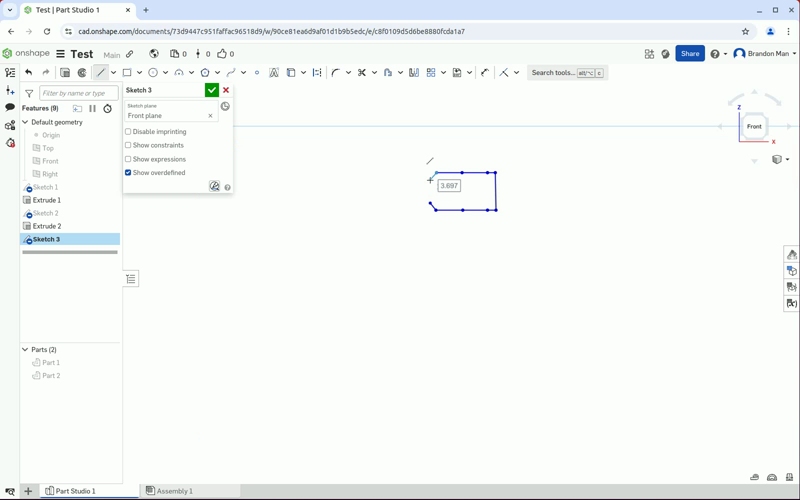
scroll(6)
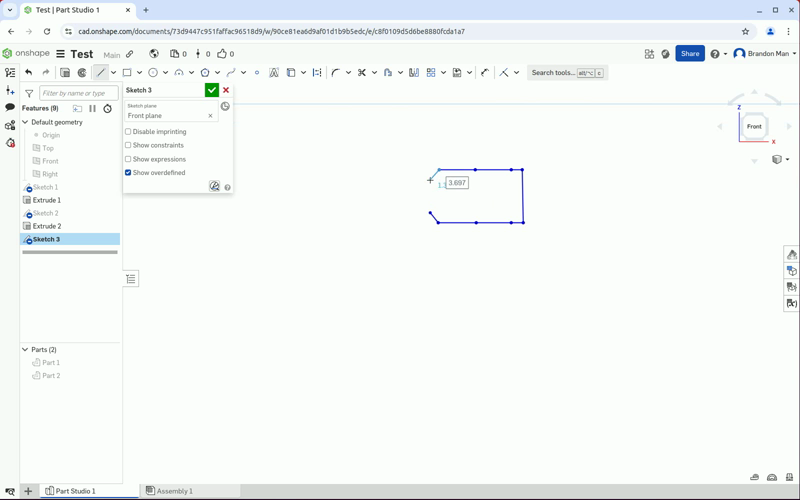
scroll(6)
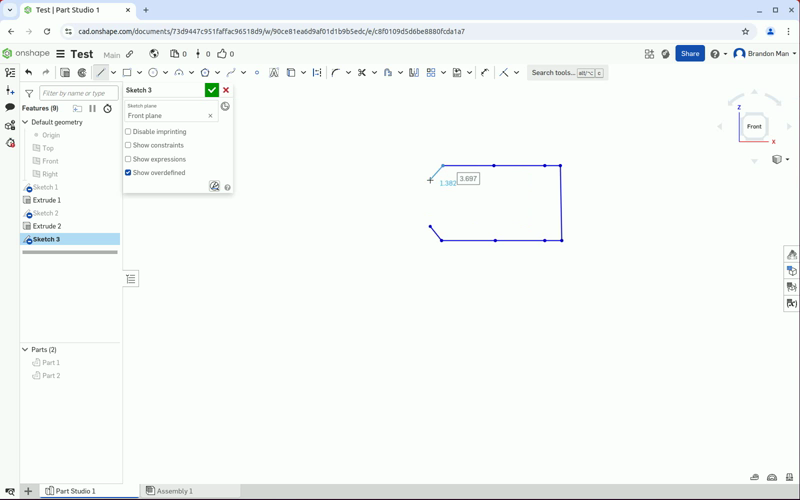
scroll(6)
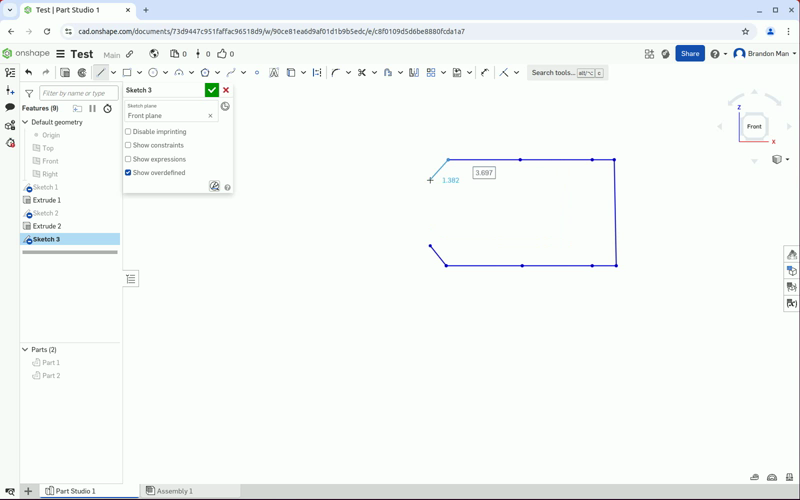
scroll(6)
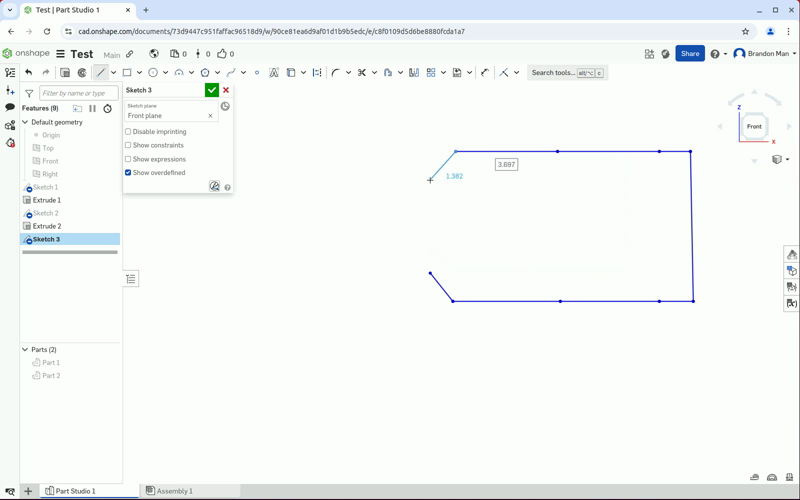
scroll(6)
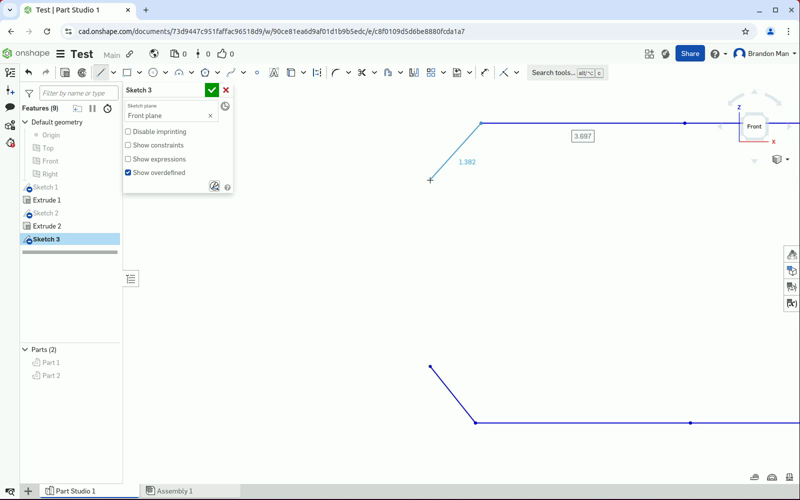
click(430, 179)
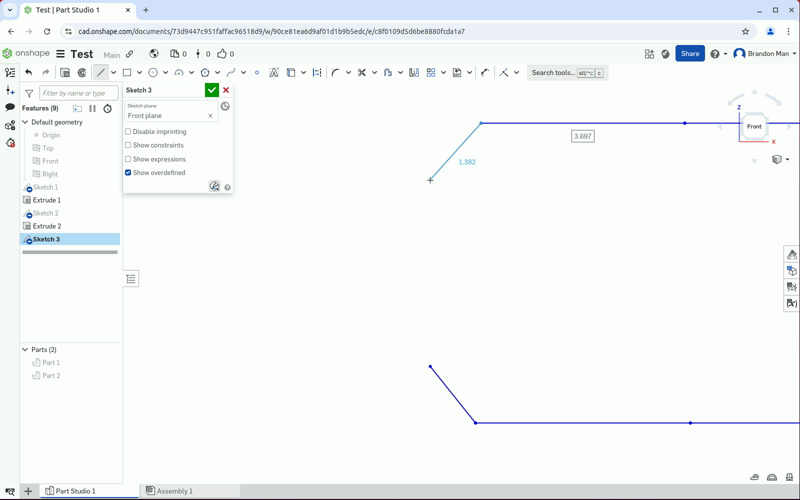
scroll(-6)
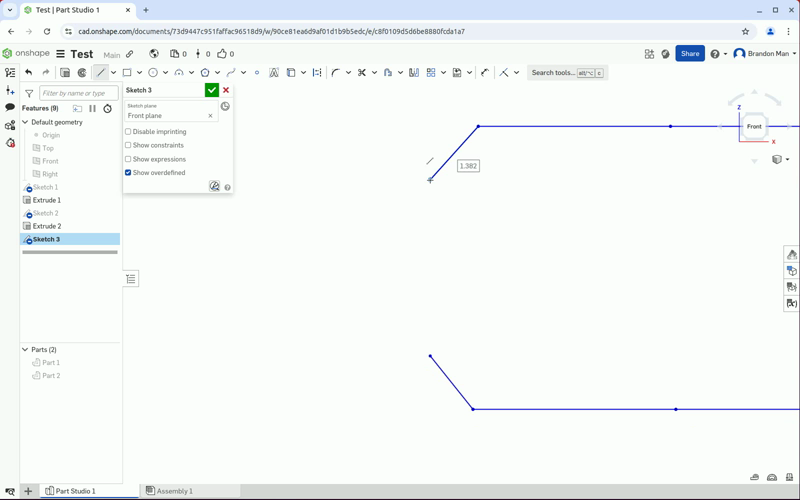
scroll(-6)
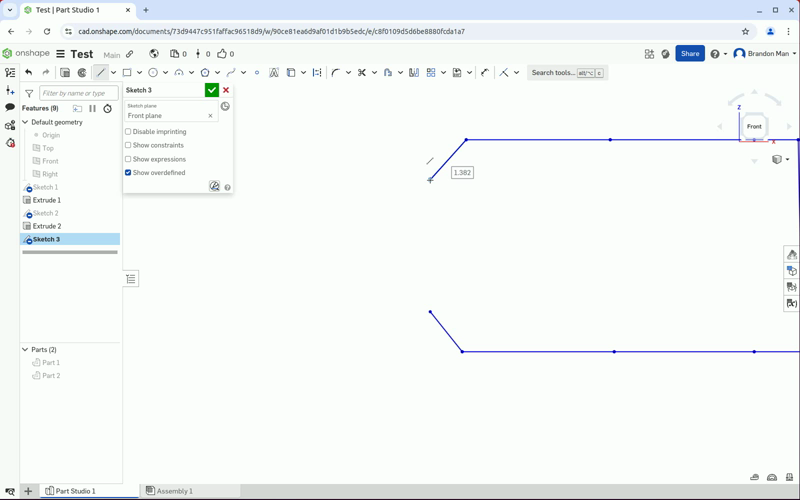
scroll(-6)
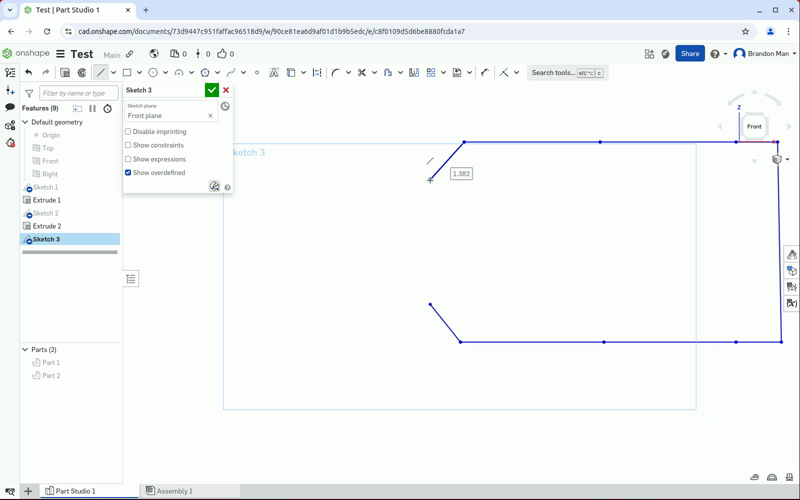
scroll(-6)
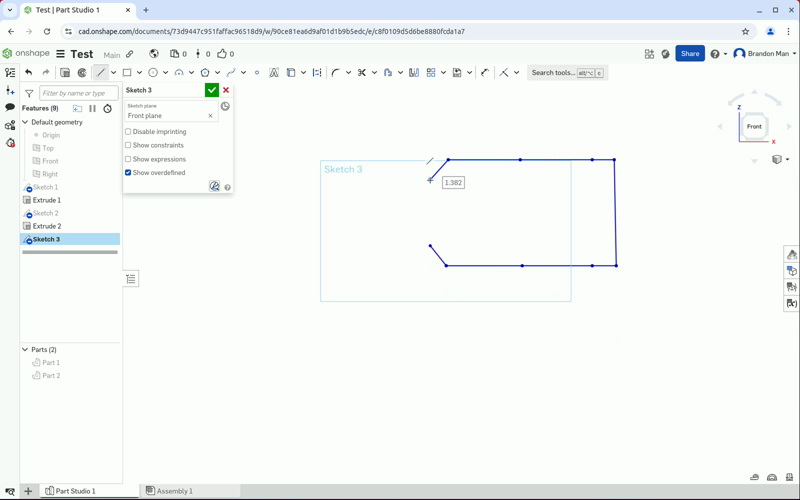
scroll(-6)
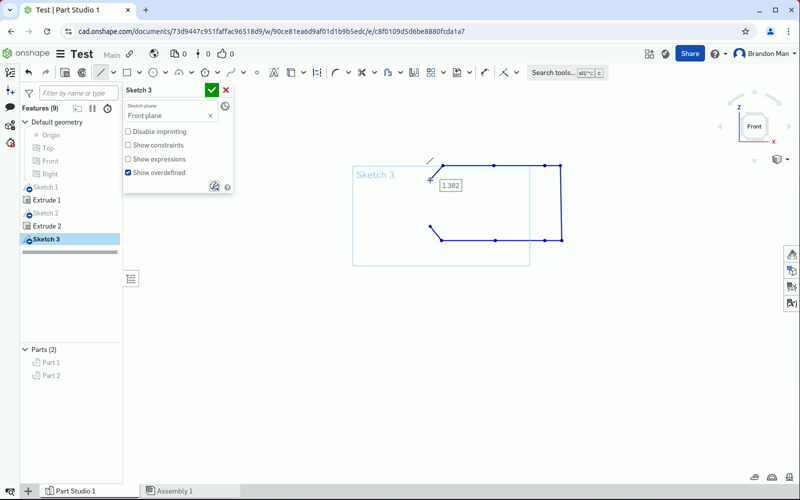
scroll(-6)
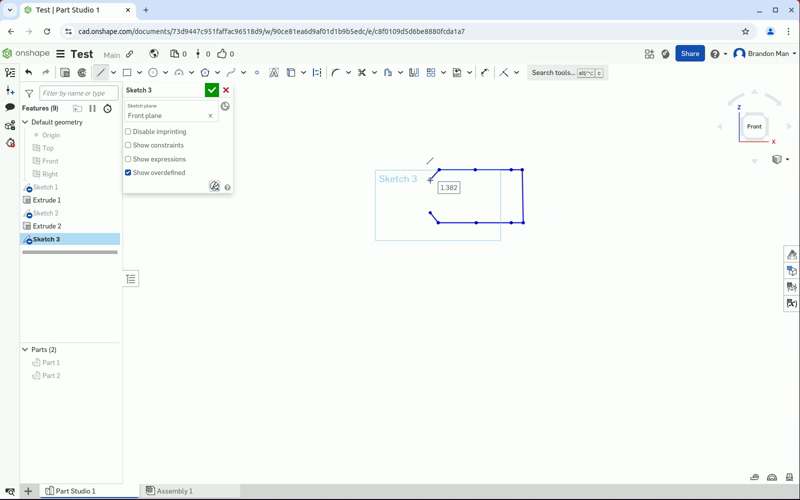
scroll(-6)
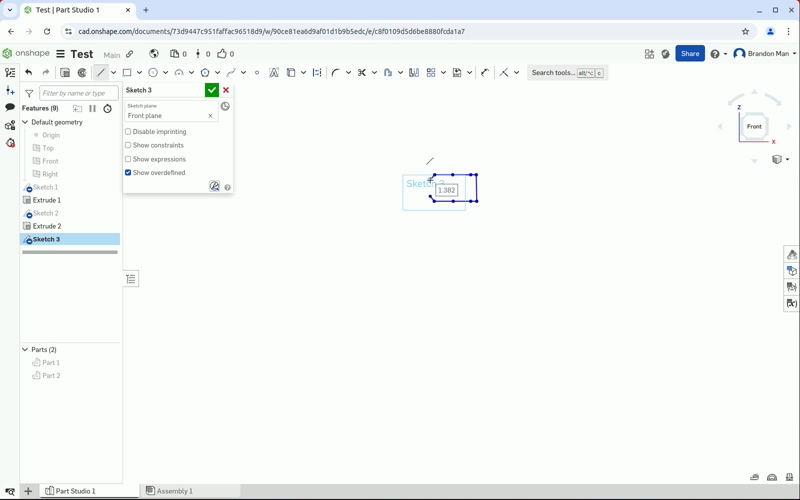
key_up(shift)
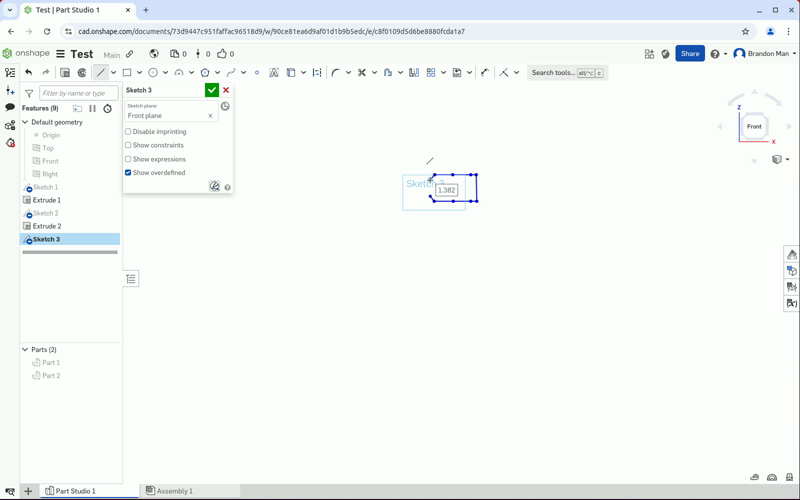
mouse_move(460, 179)
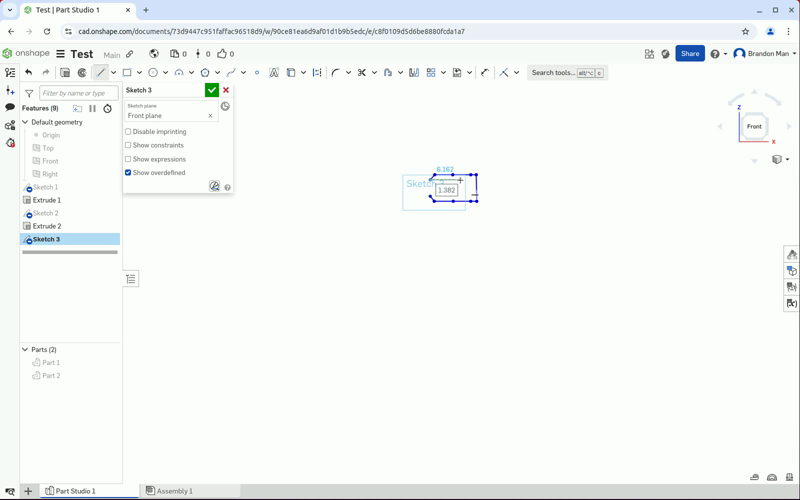
key_down(shift)
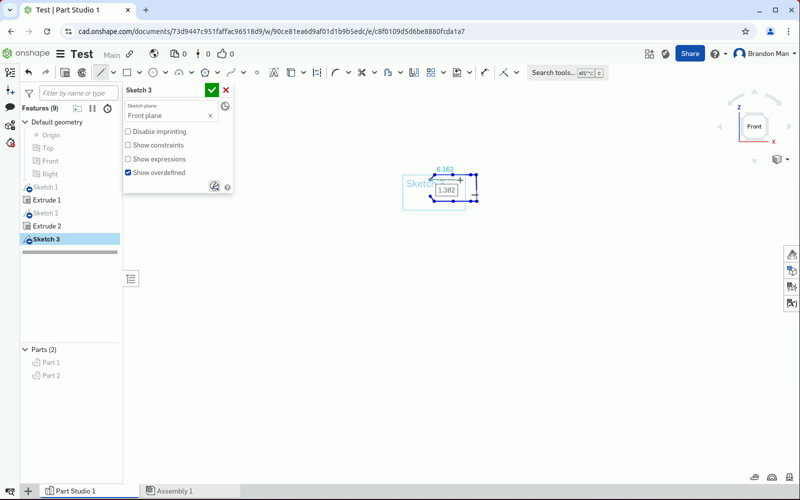
mouse_move(430, 196)
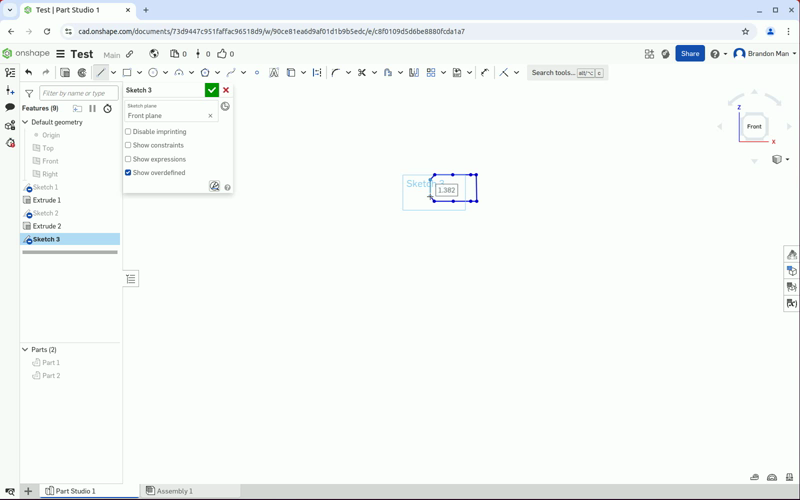
key_up(shift)
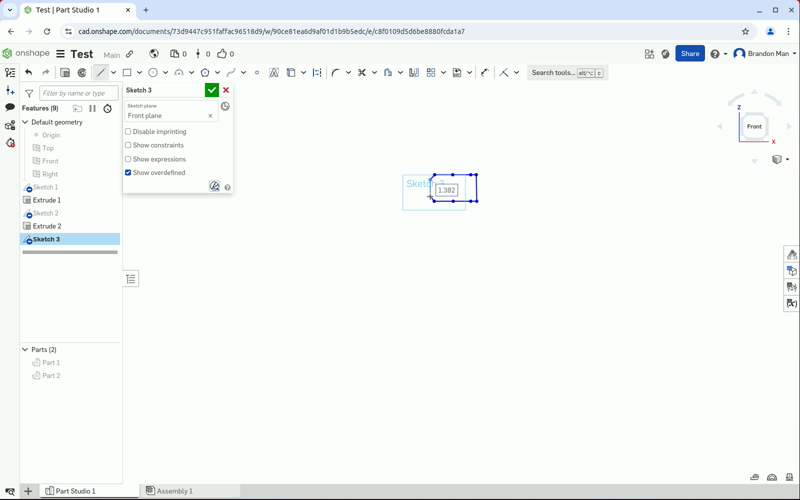
click(430, 196)
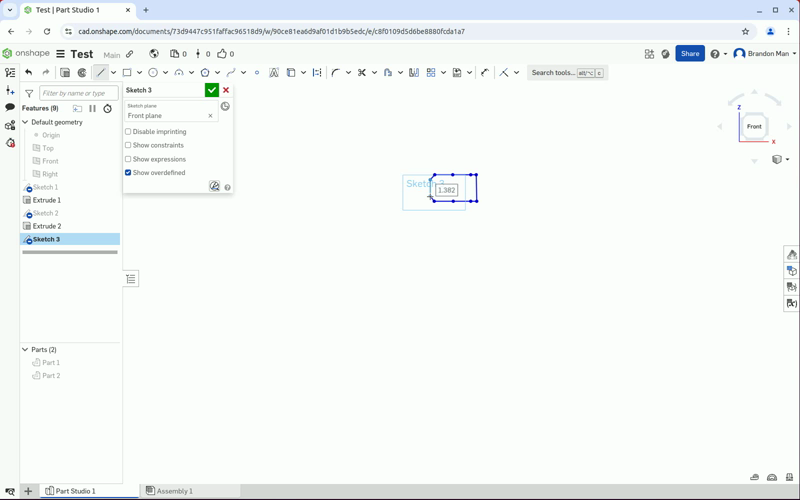
key(esc)
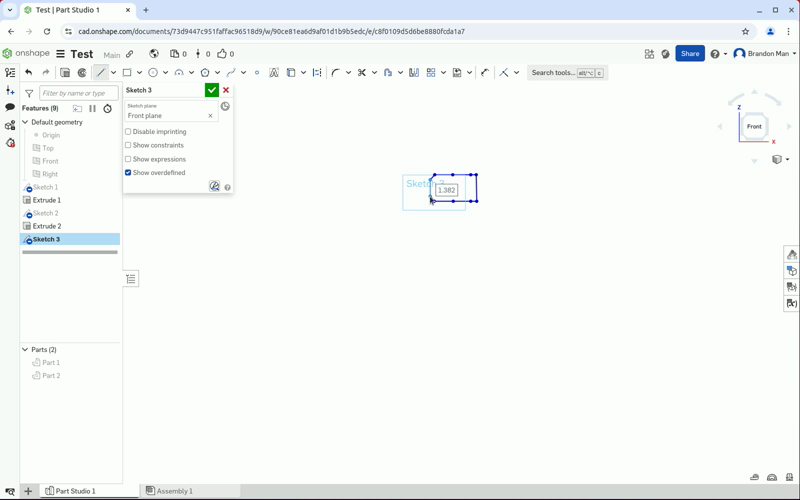
mouse_move(452, 188)
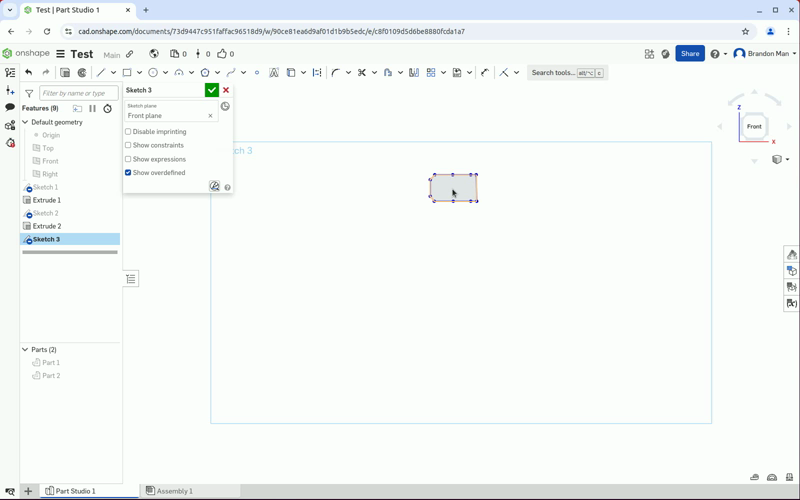
scroll(6)
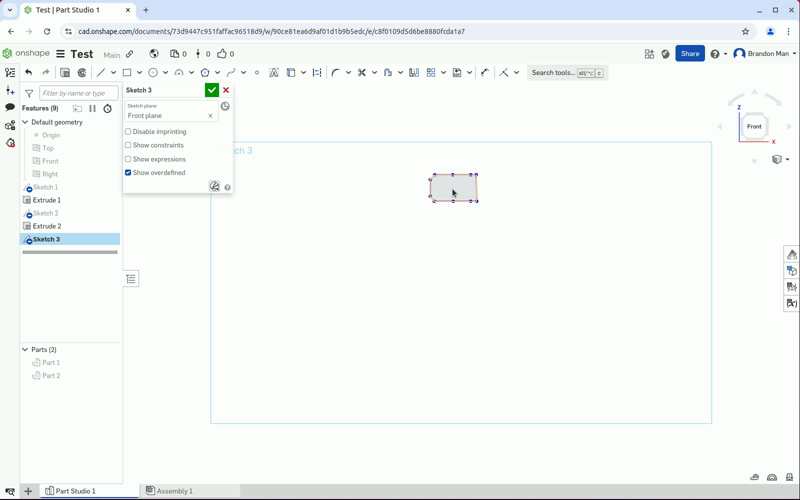
scroll(6)
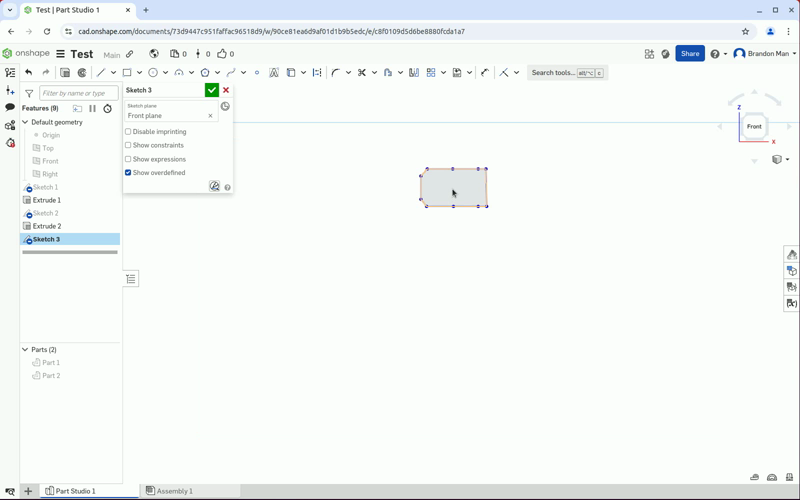
scroll(6)
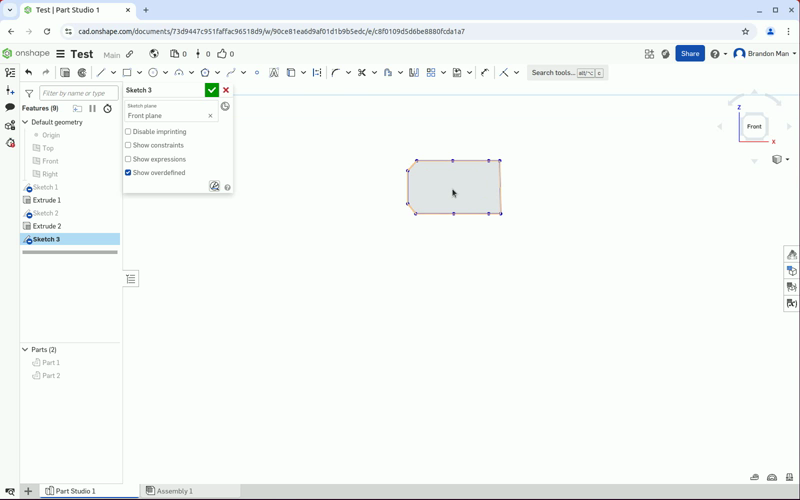
scroll(6)
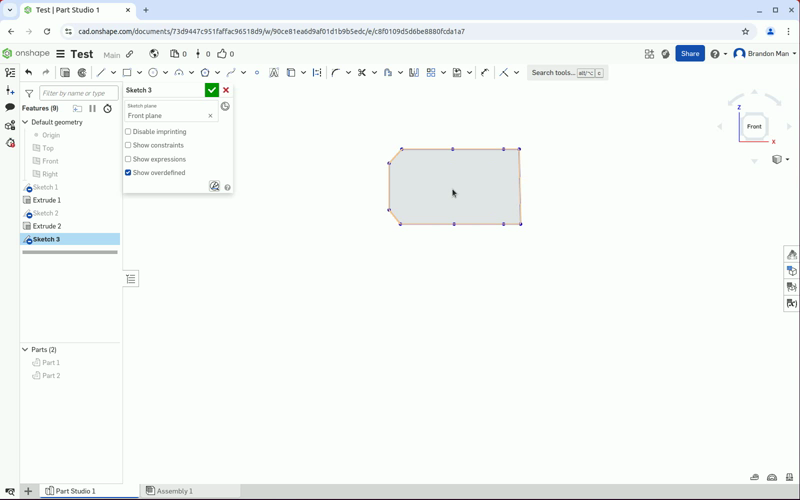
scroll(6)
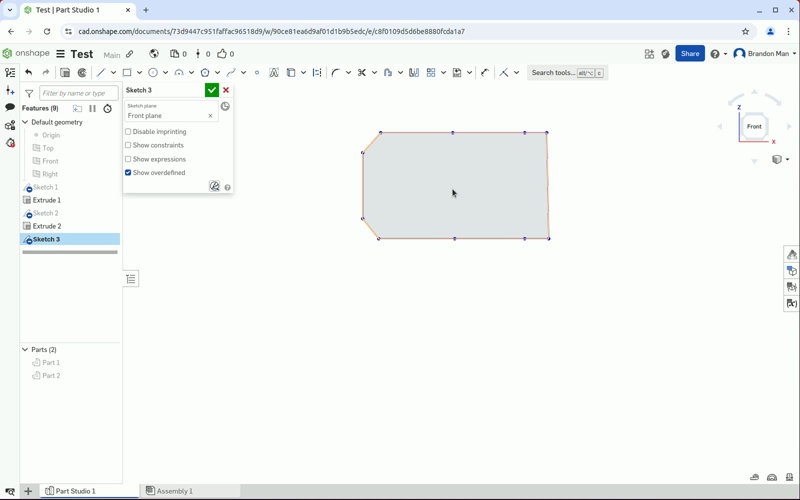
scroll(6)
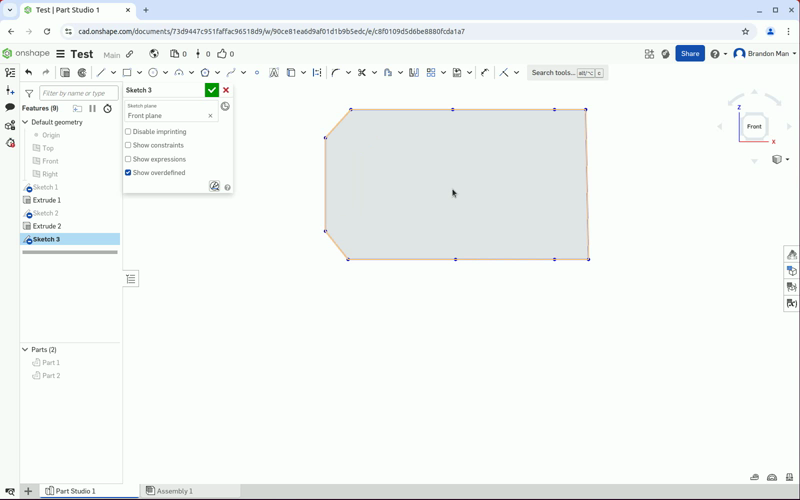
scroll(6)
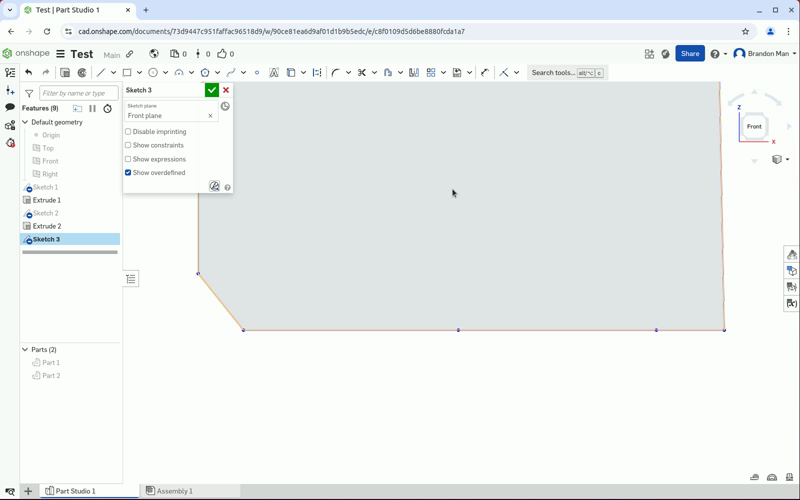
click(452, 188)
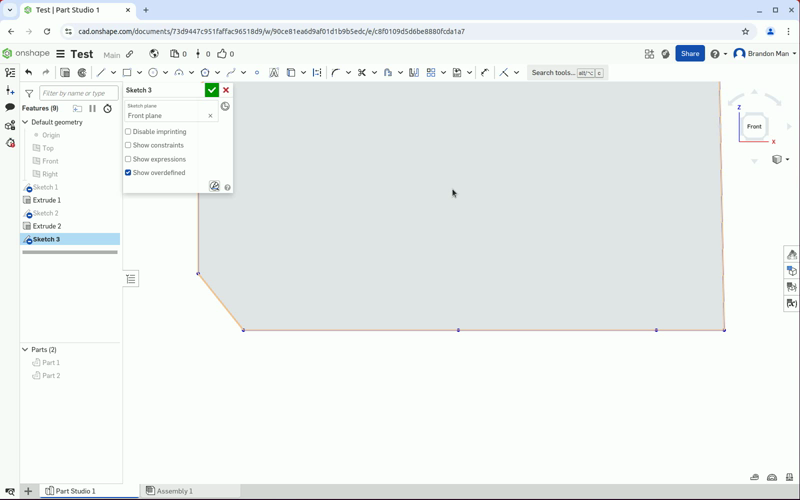
scroll(-6)
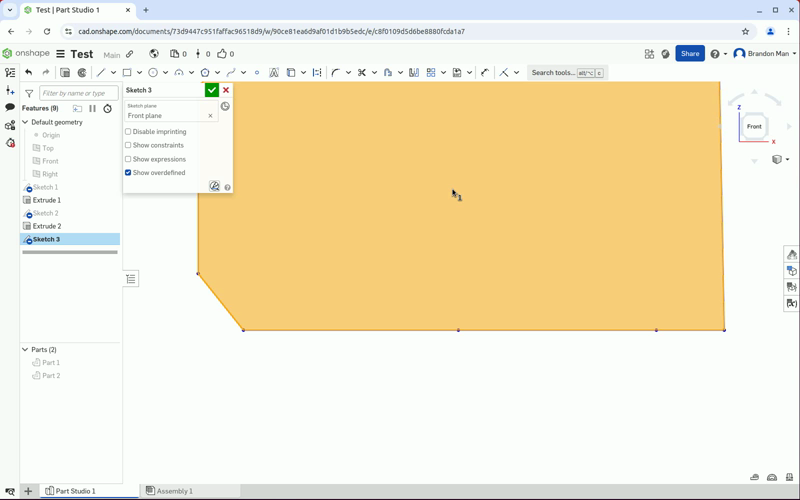
scroll(-6)
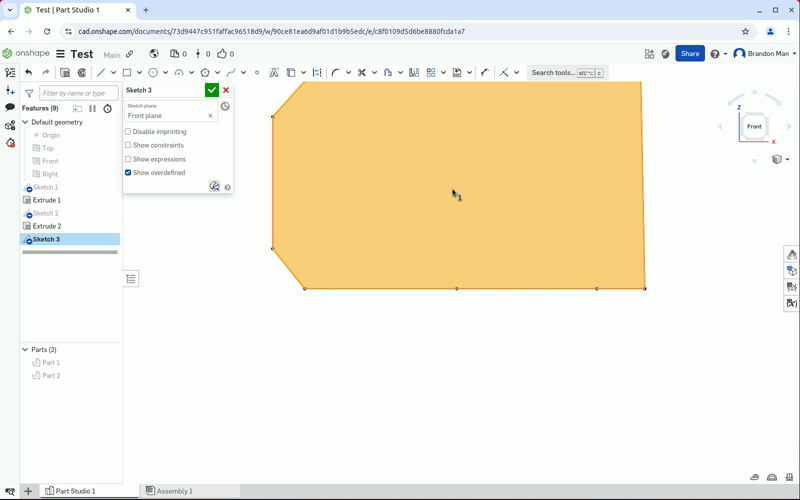
scroll(-6)
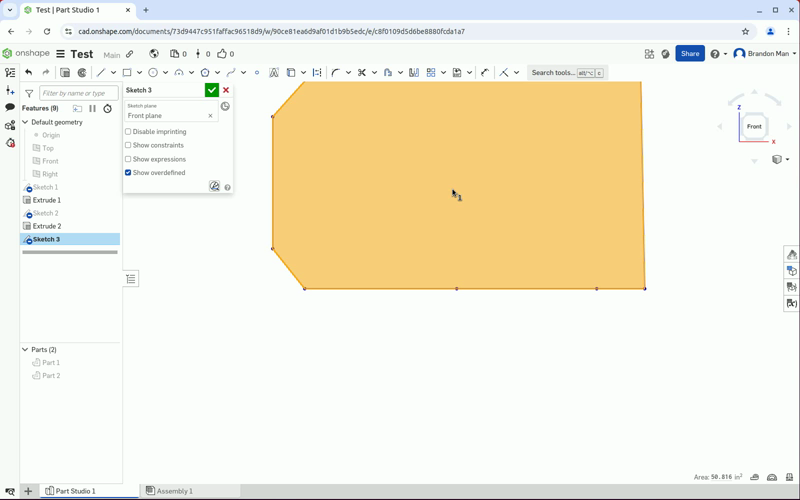
scroll(-6)
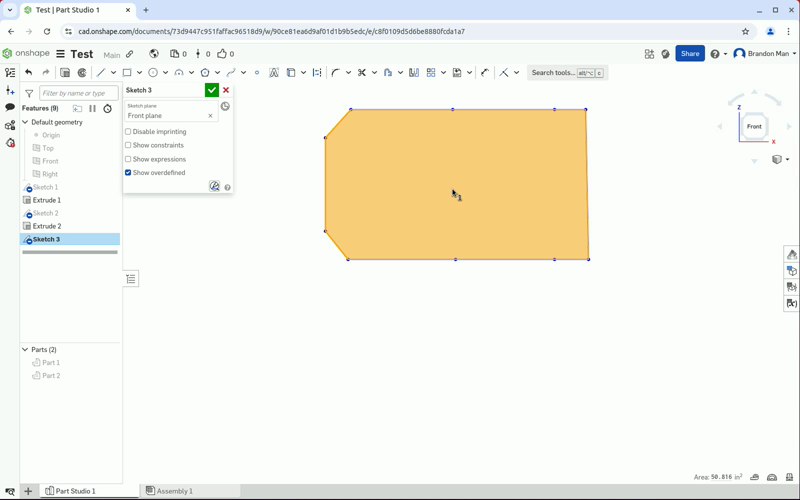
scroll(-6)
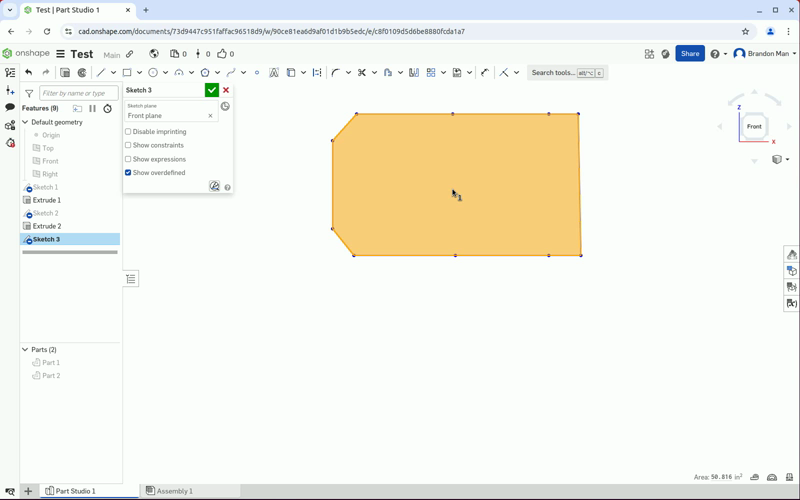
scroll(-6)
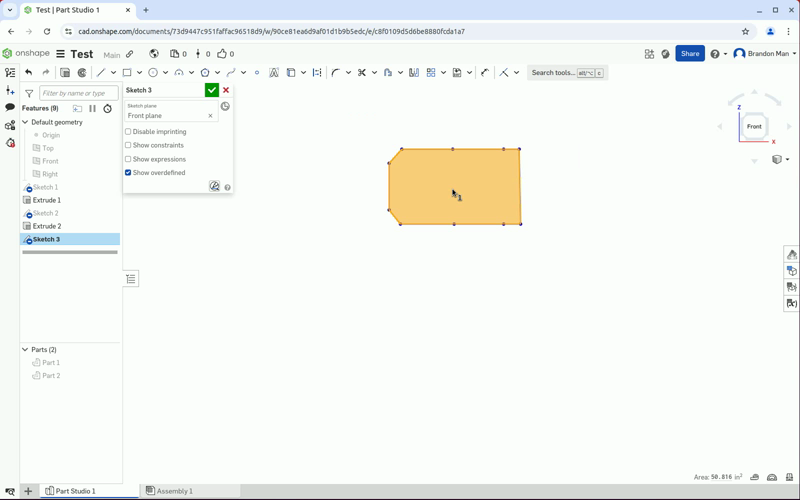
scroll(-6)
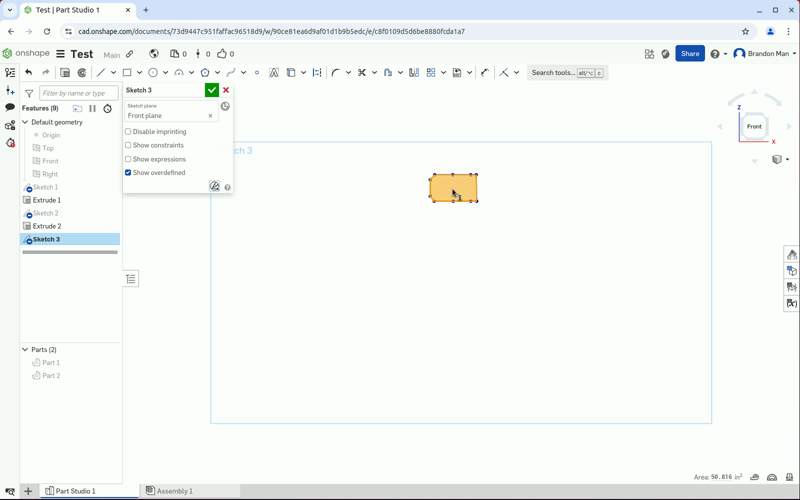
mouse_move(73, 352)
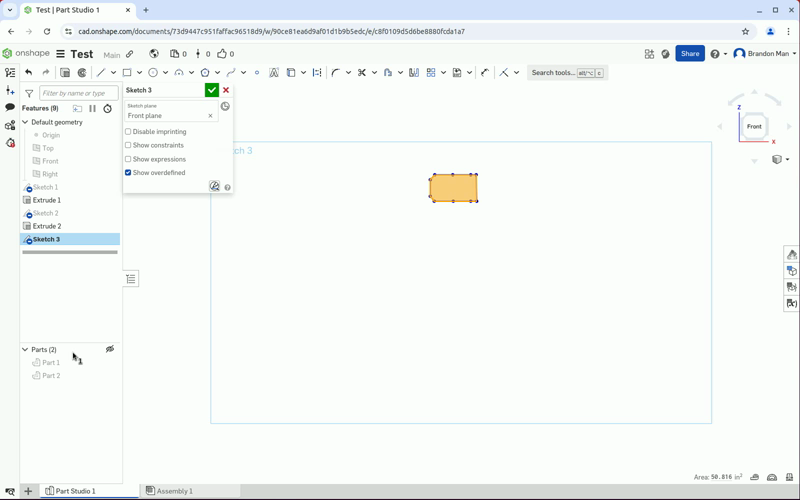
key(shift+y)
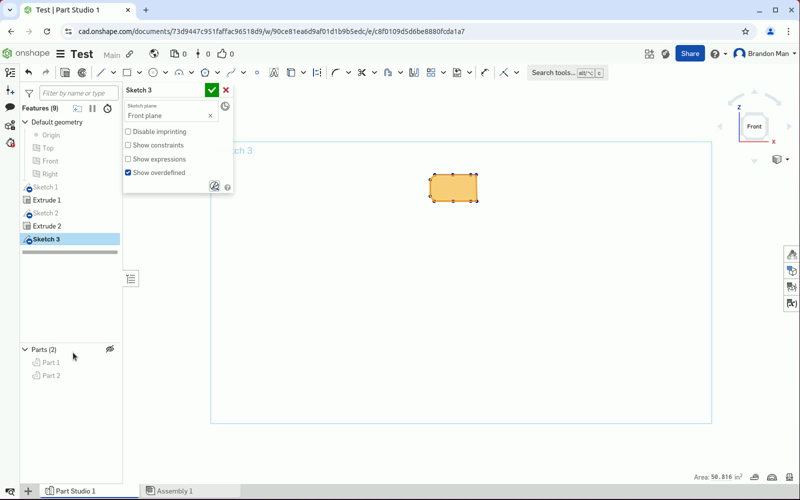
key(shift+e)
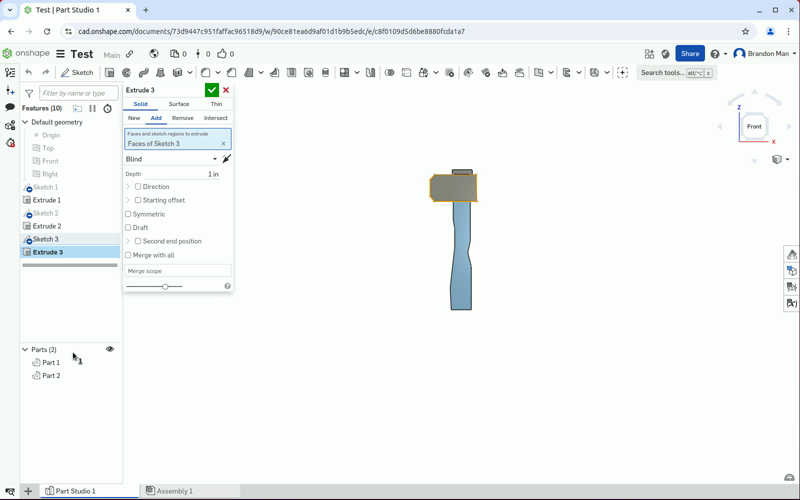
mouse_move(143, 106)
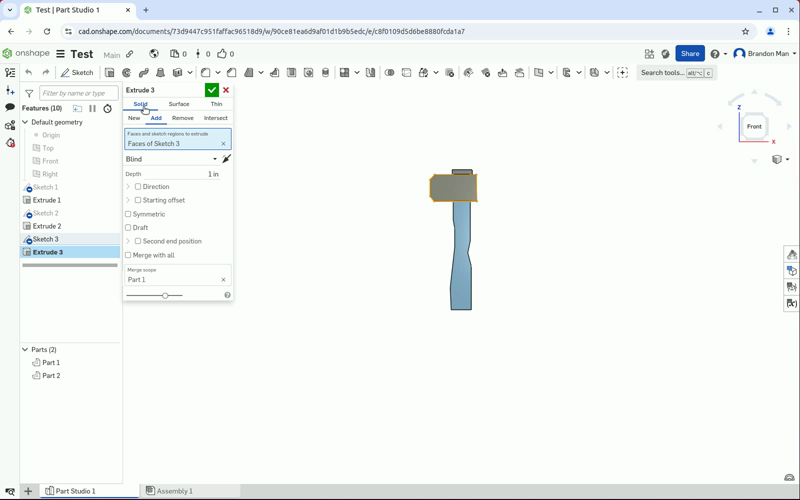
click(143, 106)
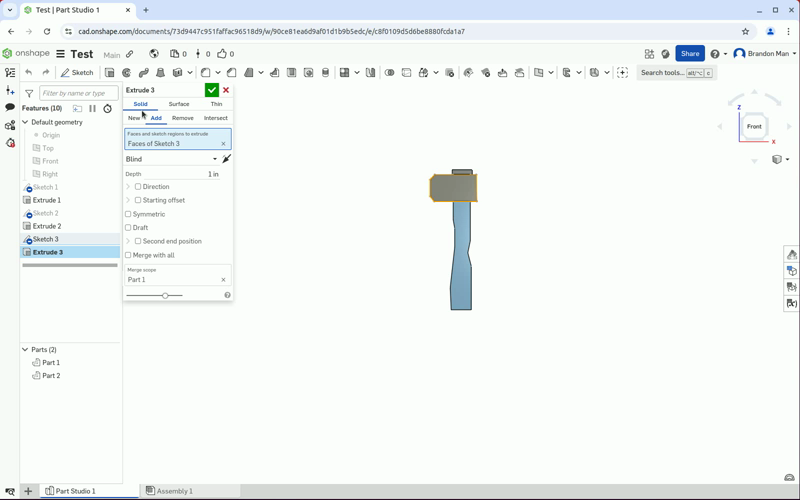
mouse_move(137, 120)
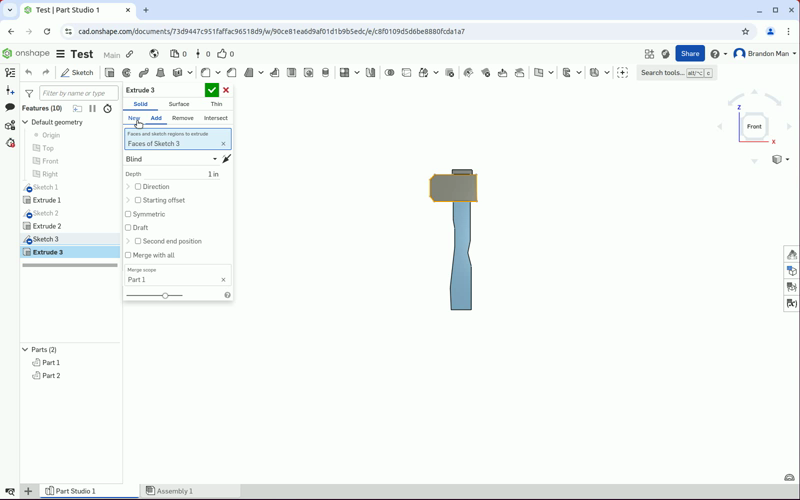
click(137, 120)
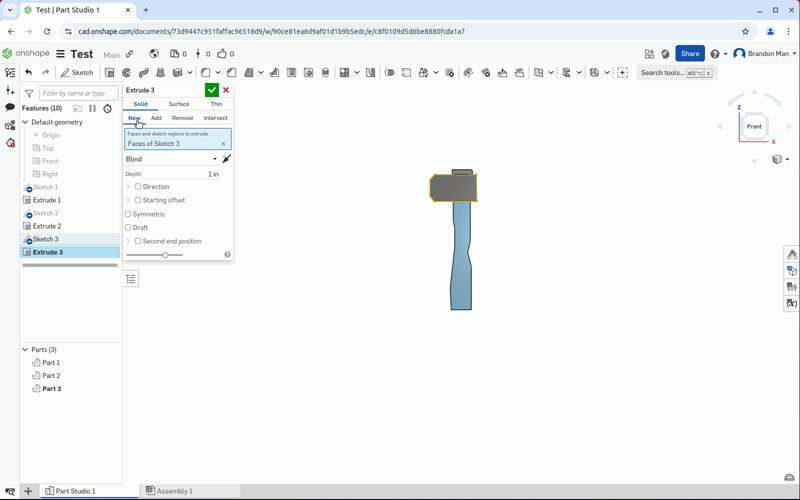
key(tab, 4)
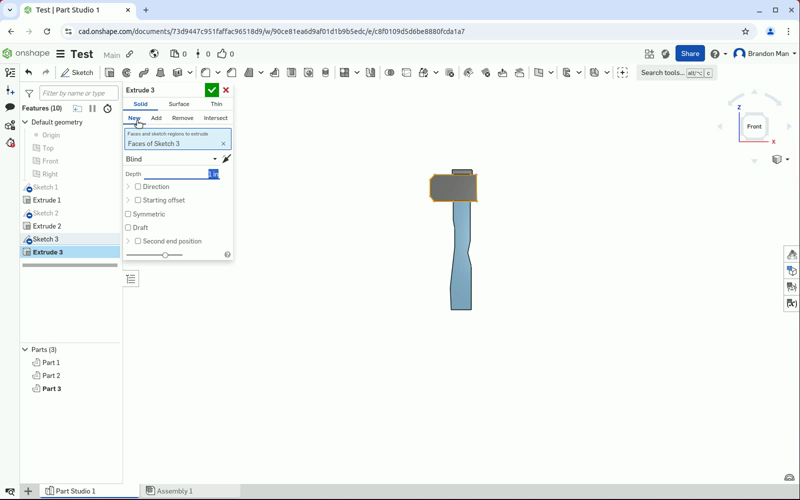
text(1.926)
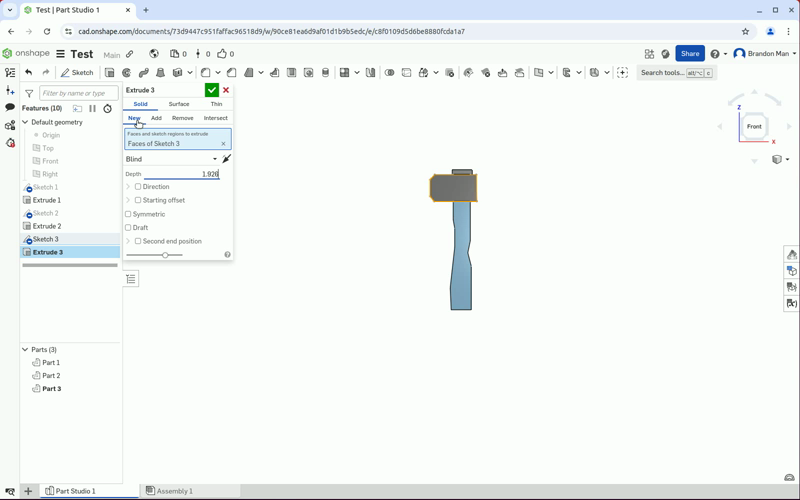
key(tab, 3)
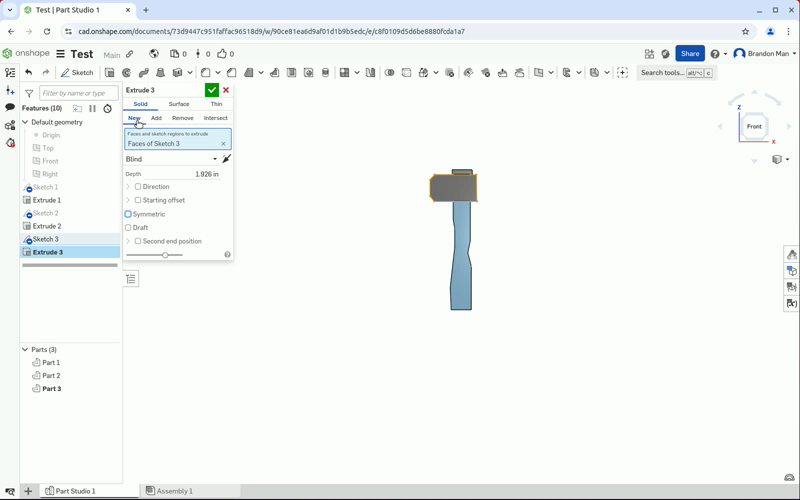
key(space)
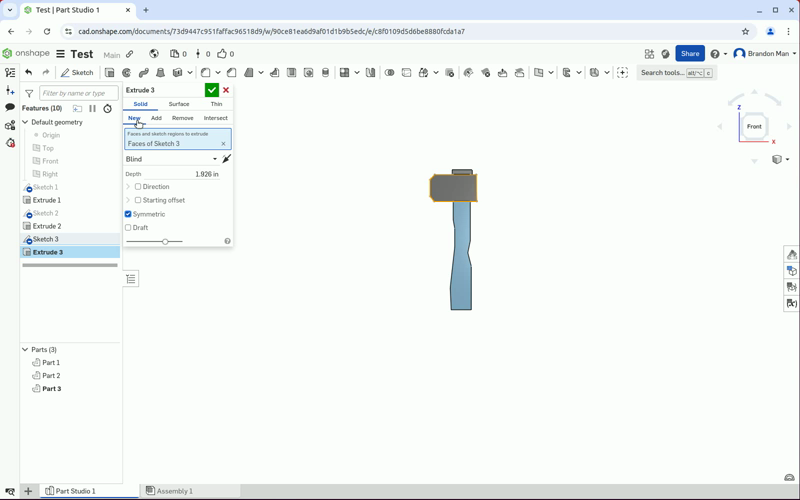
key(enter)
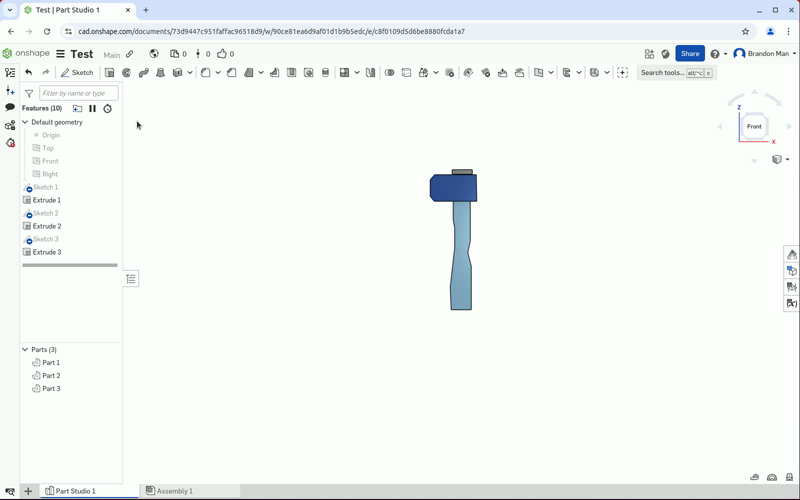
key(shift+h)
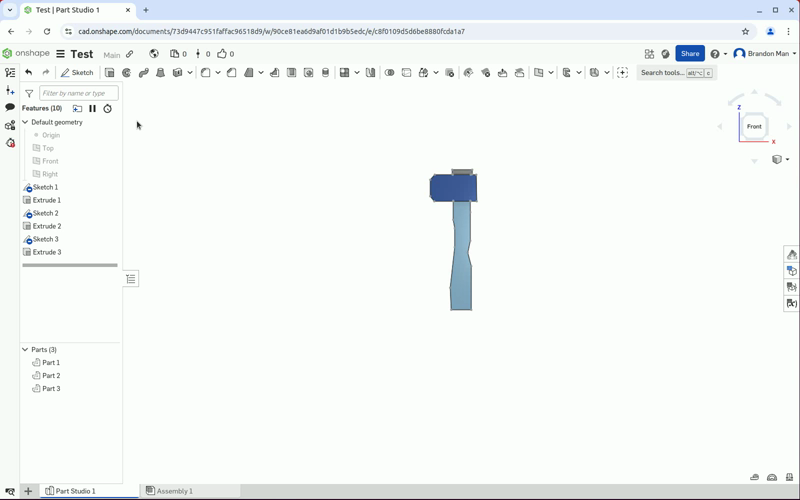
key(shift+h)
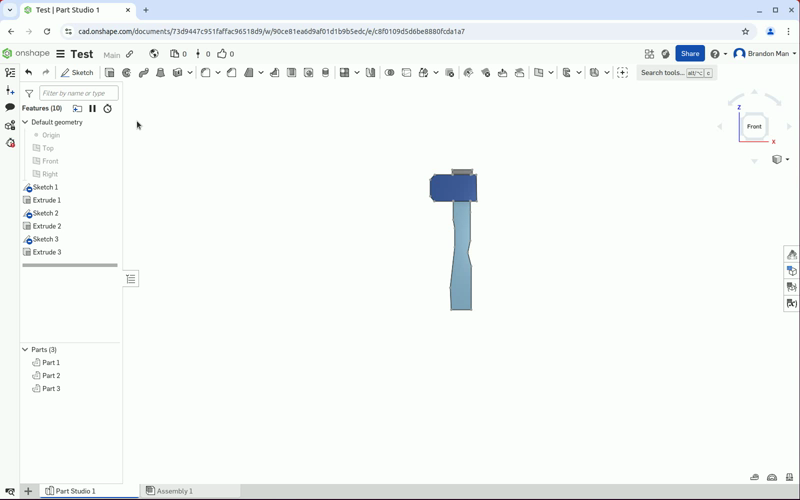
key(shift+7)
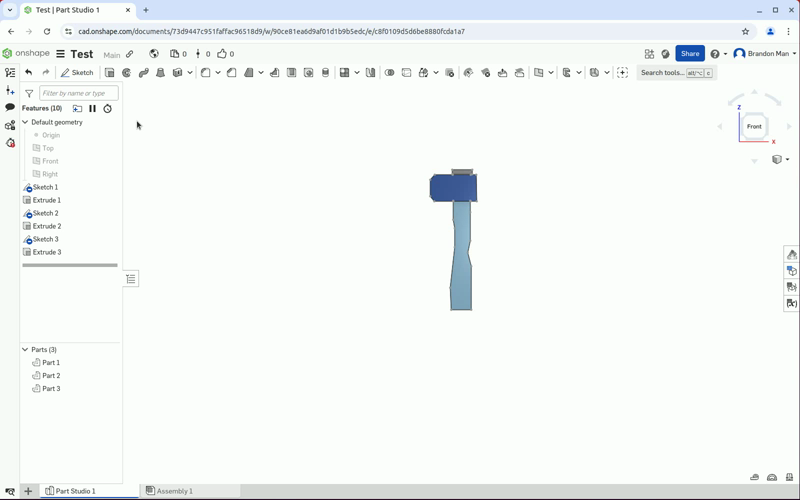
key(left, 2)
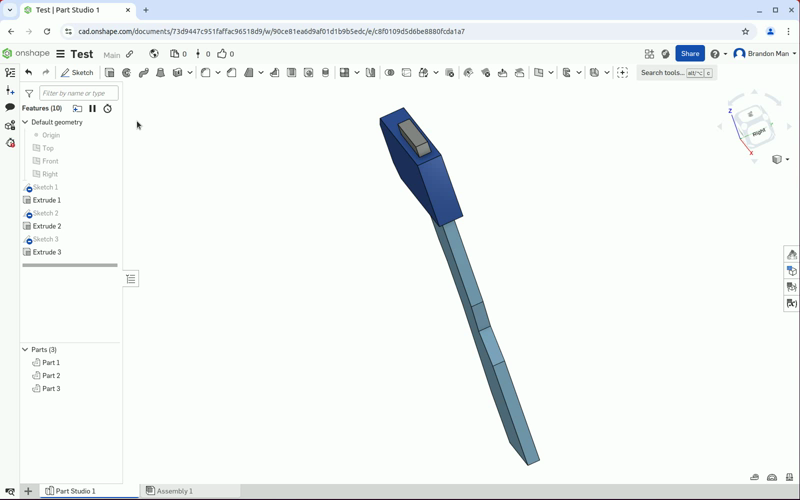
key(down, 2)
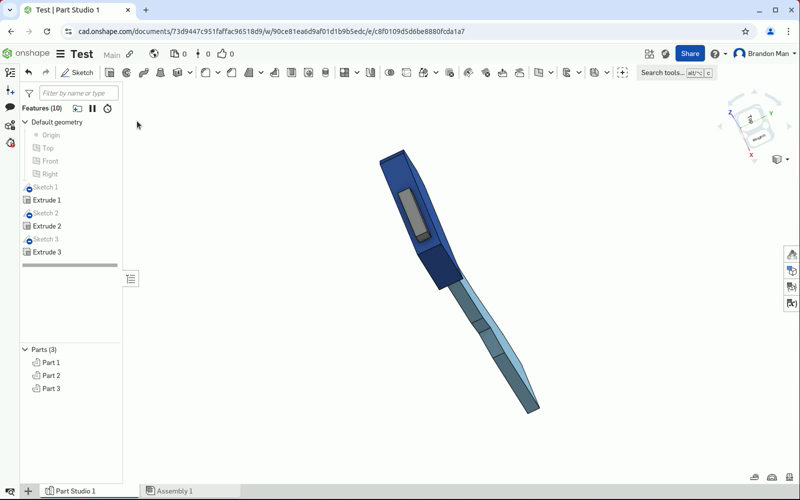
key(up, 2)
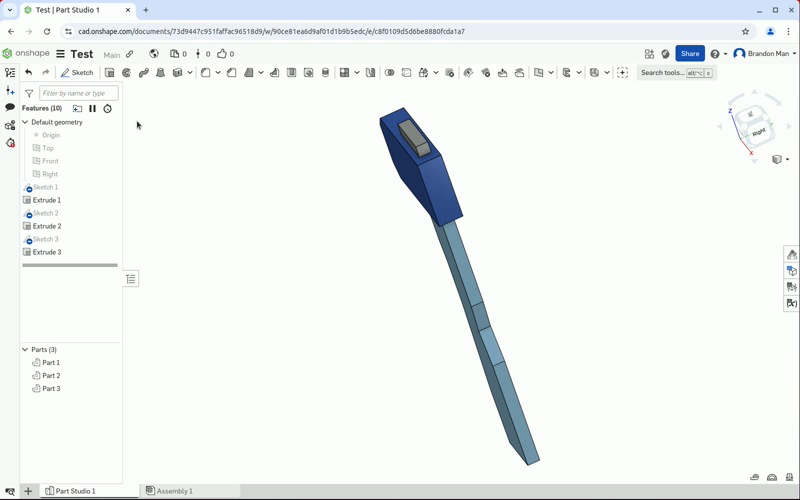
key(right, 2)
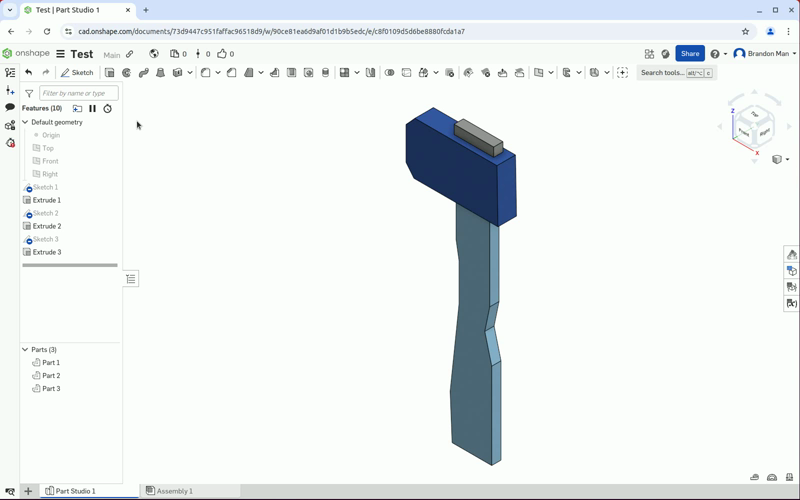
mouse_move(73, 189)
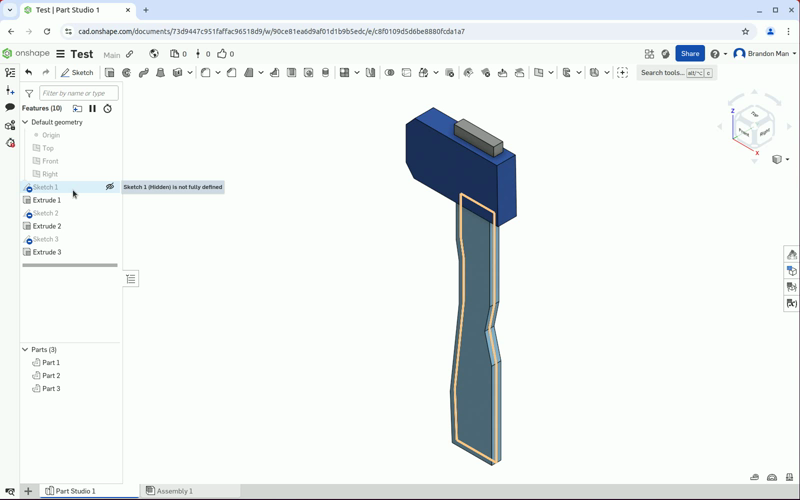
click(73, 189)